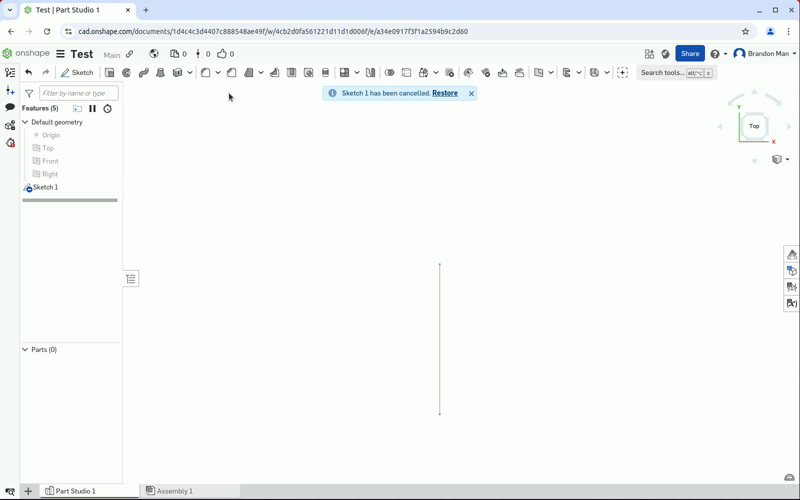
key(shift+h)
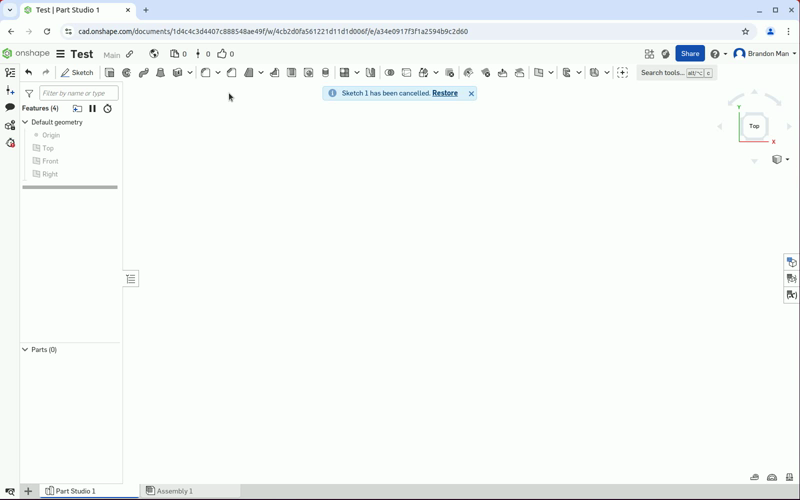
mouse_move(73, 352)
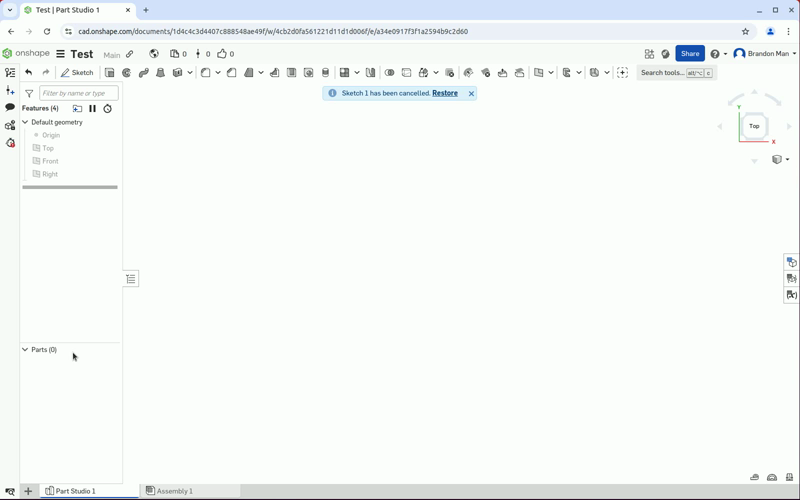
key(y)
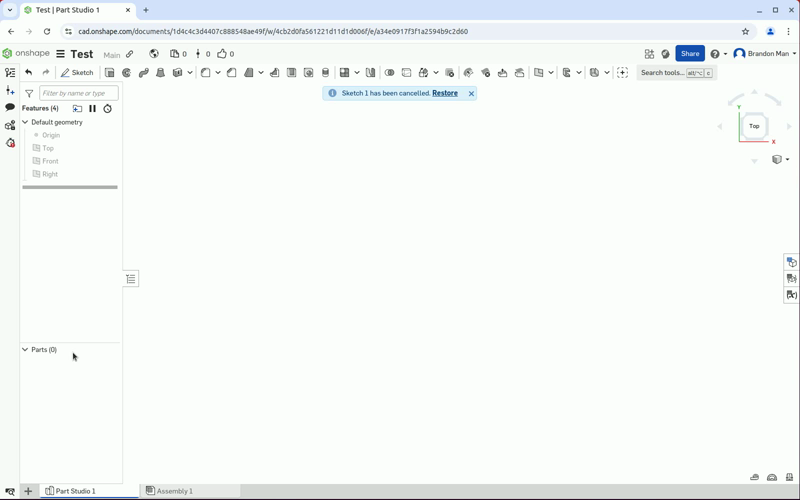
key(shift+p)
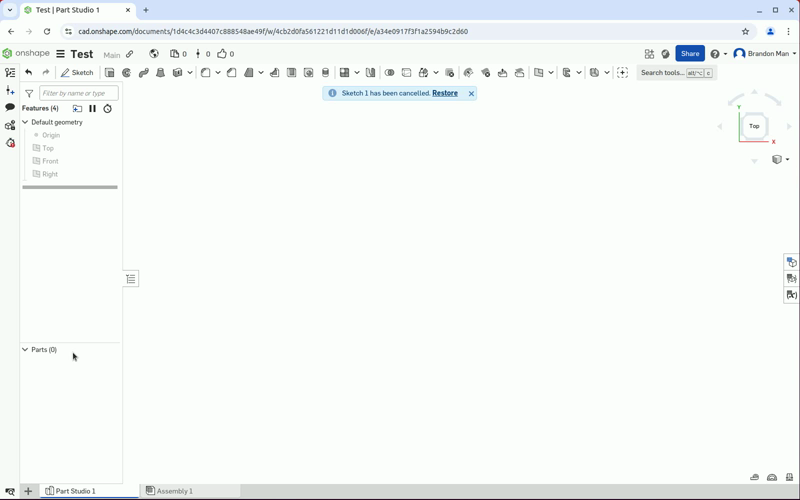
key(space)
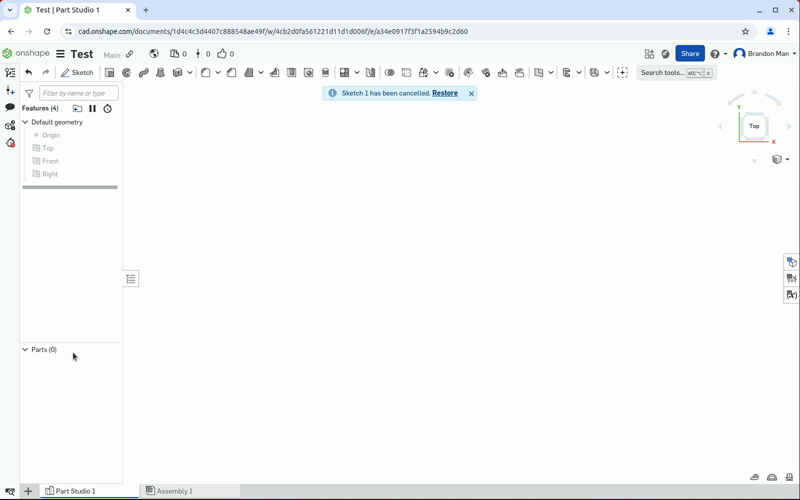
key_down(shift)
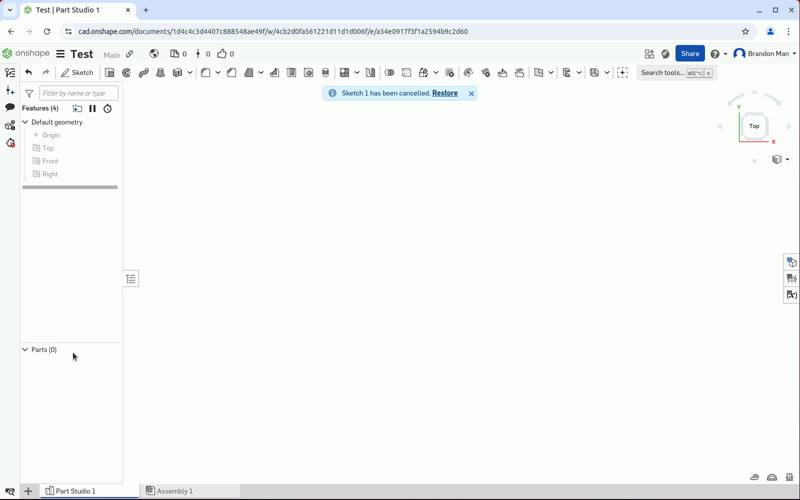
key(up)
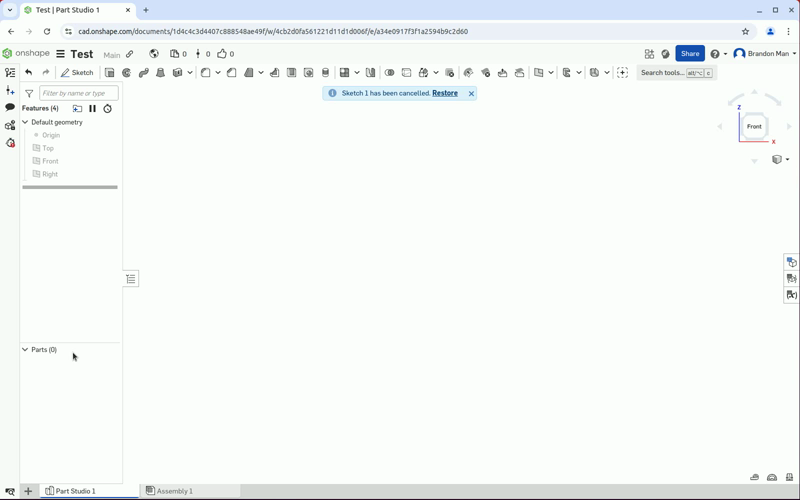
key_up(shift)
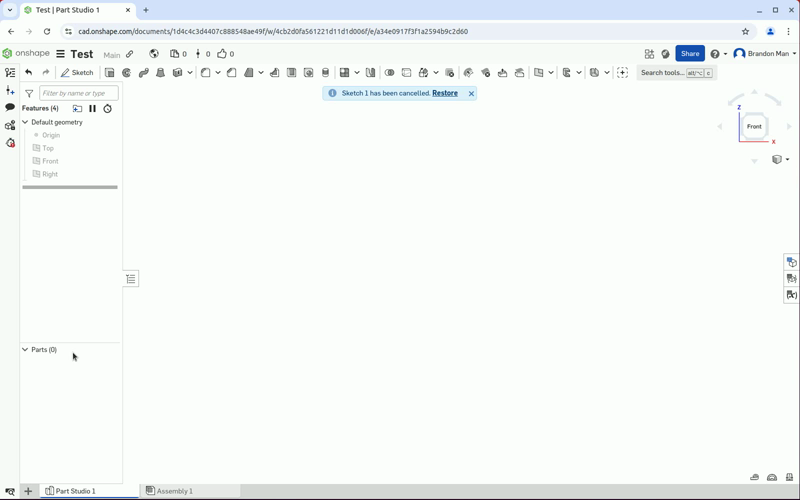
key(space)
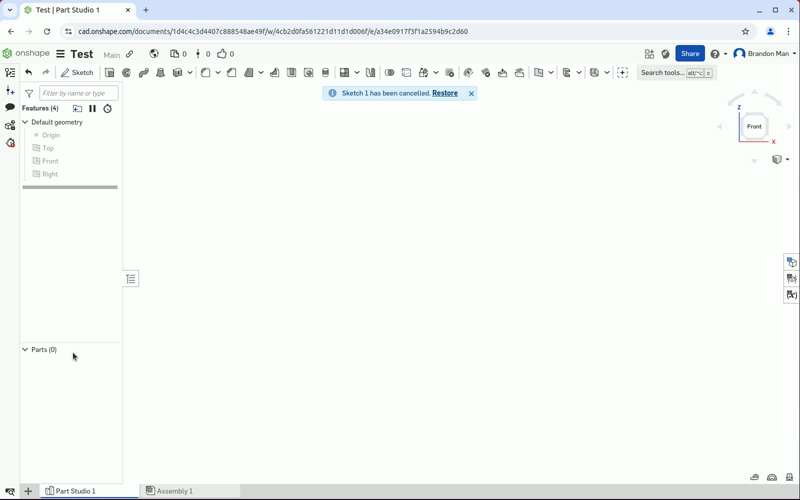
key_down(shift)
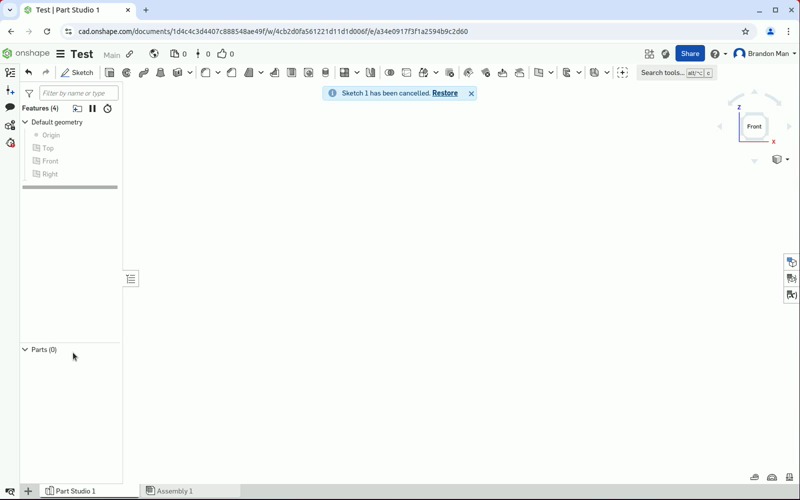
key(left)
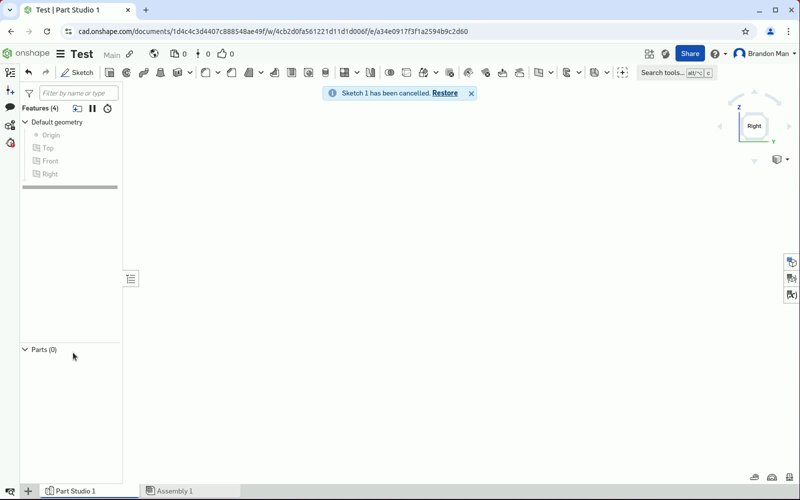
key_up(shift)
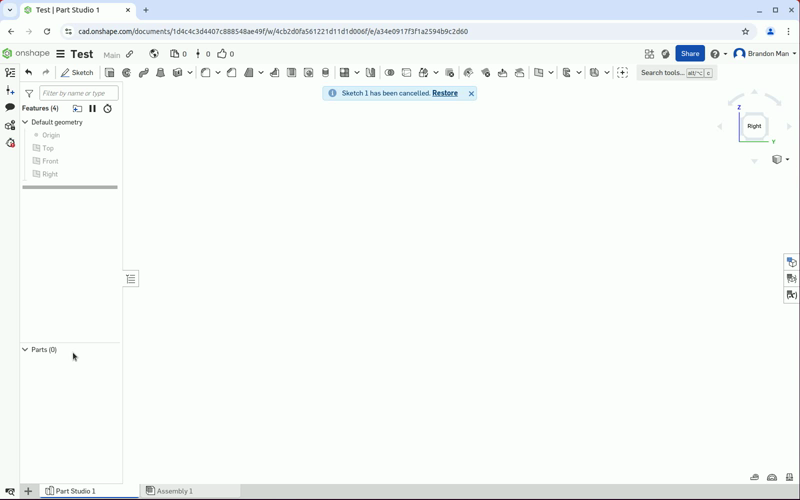
mouse_move(73, 352)
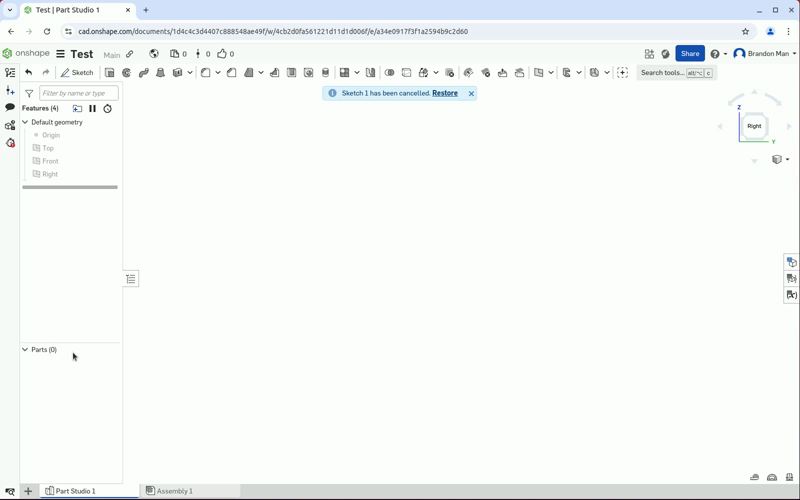
key(shift+y)
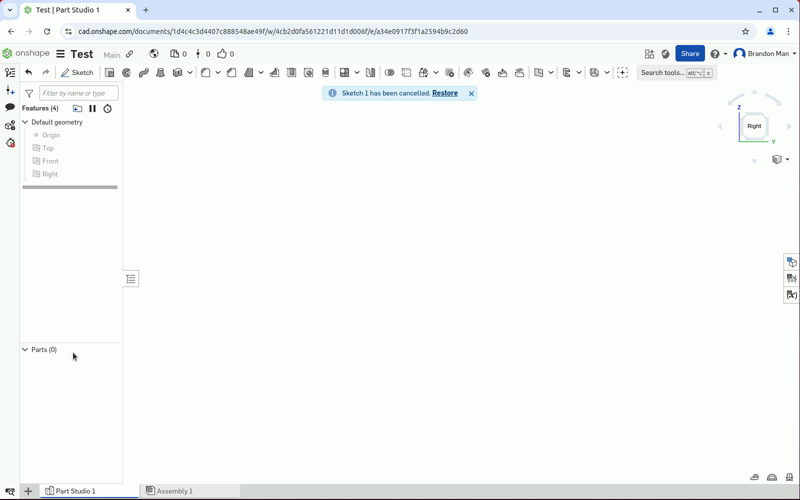
key(shift+s)
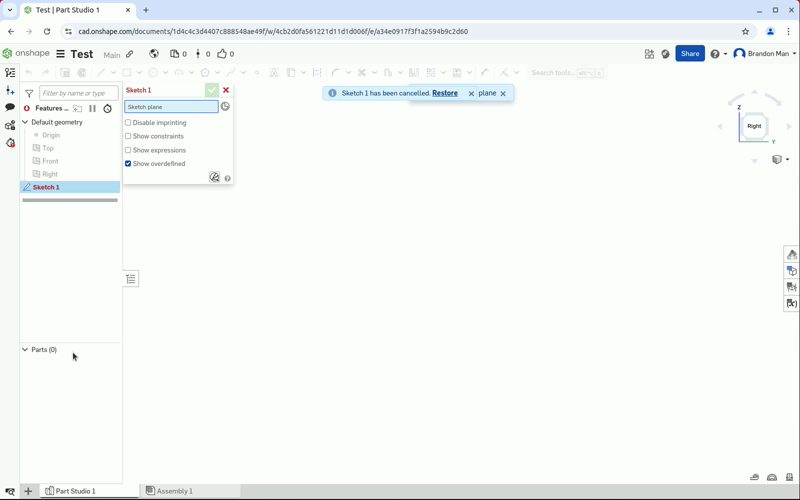
mouse_move(73, 176)
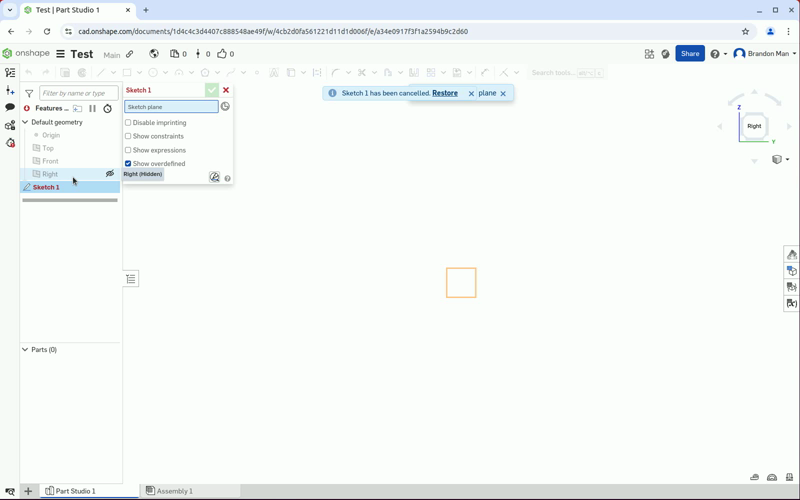
click(73, 176)
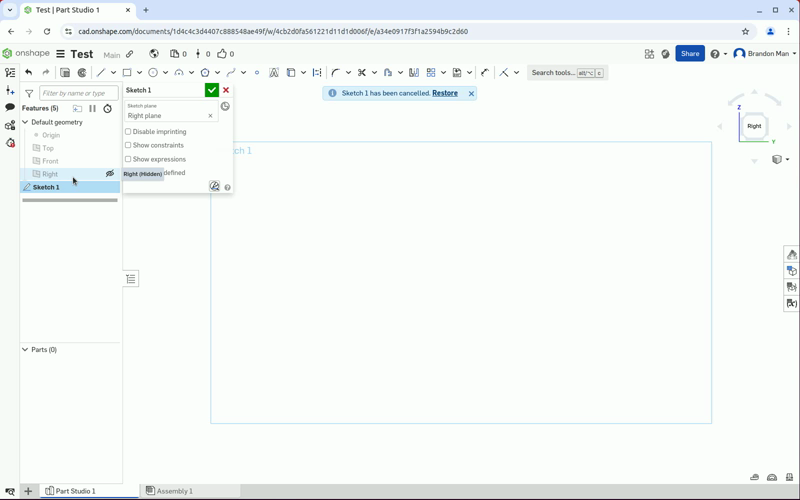
mouse_move(73, 352)
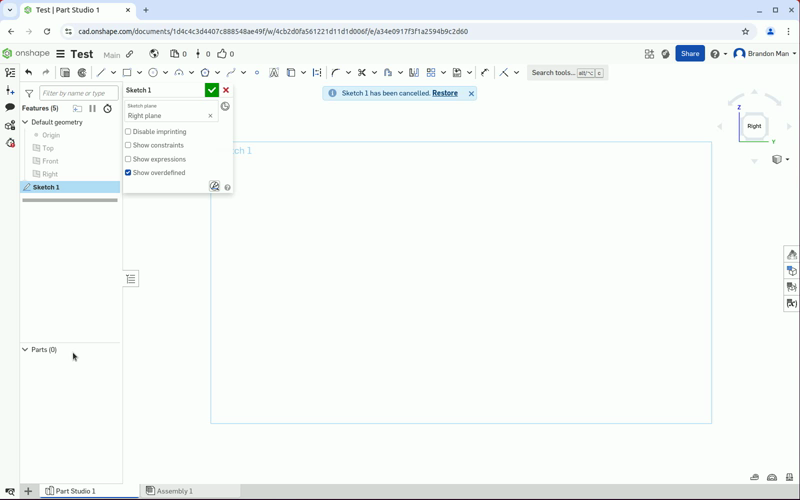
key(y)
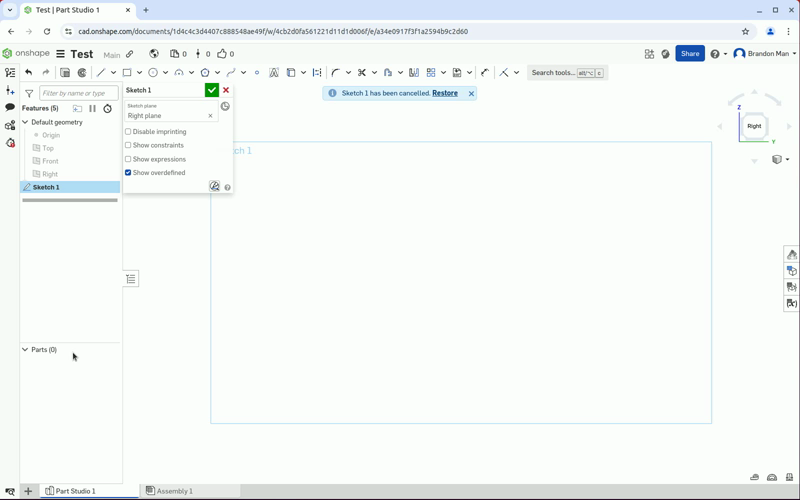
key(l)
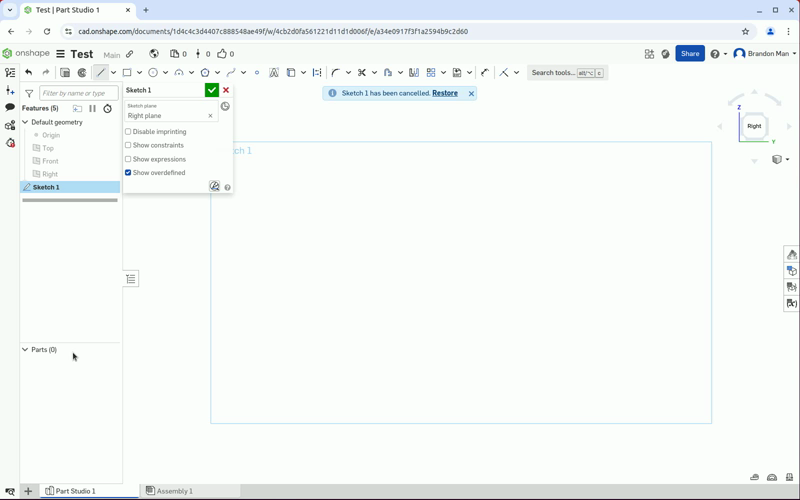
key_down(shift)
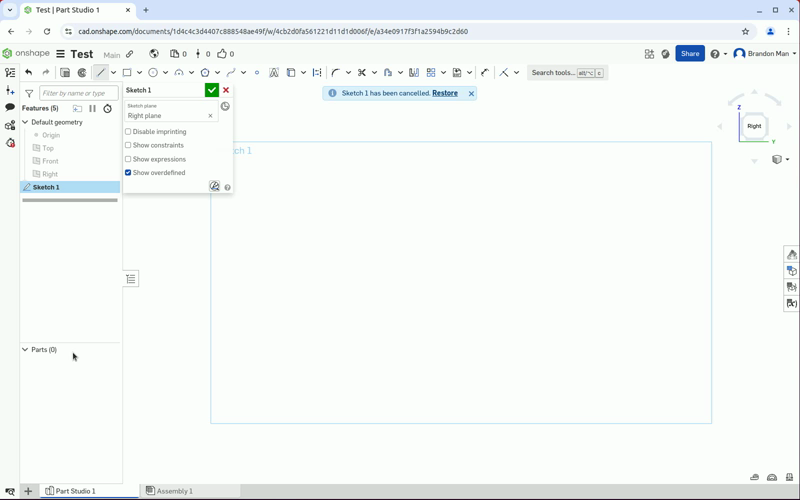
mouse_move(547, 304)
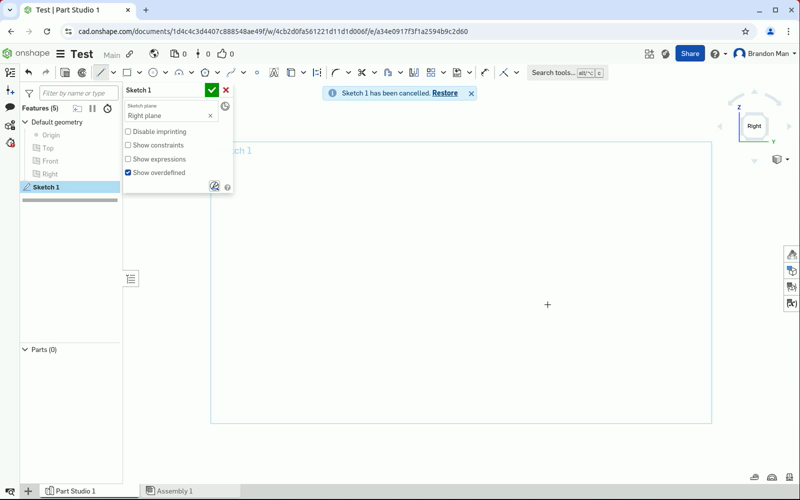
click(547, 304)
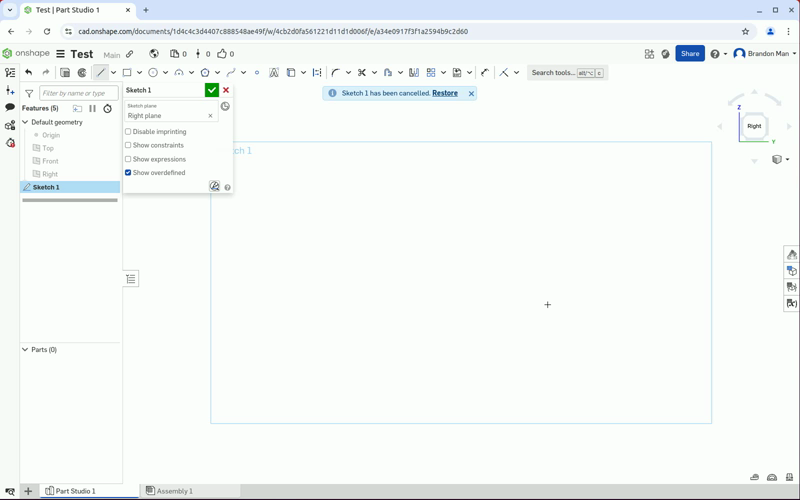
key_up(shift)
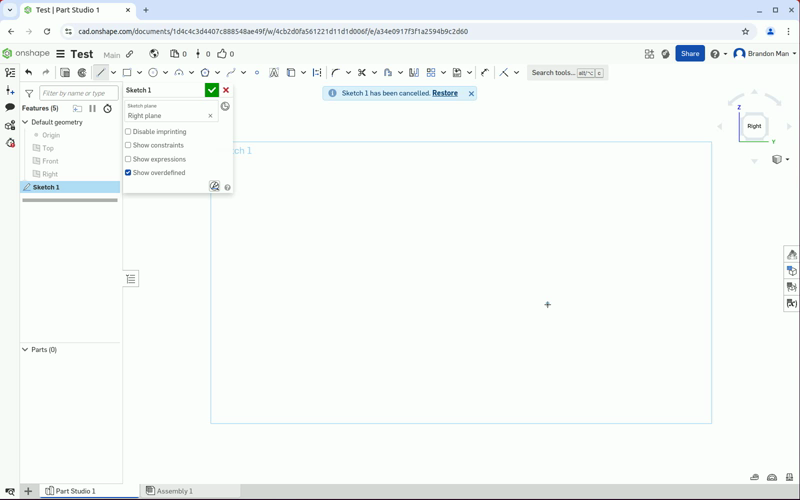
key_down(shift)
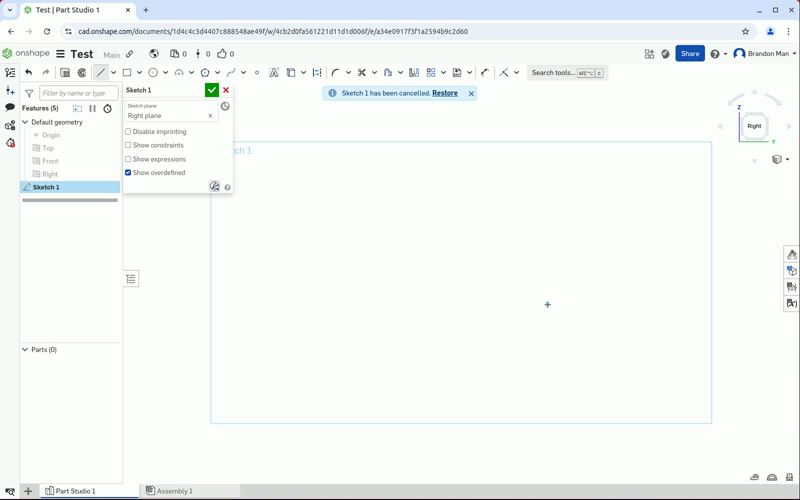
mouse_move(577, 304)
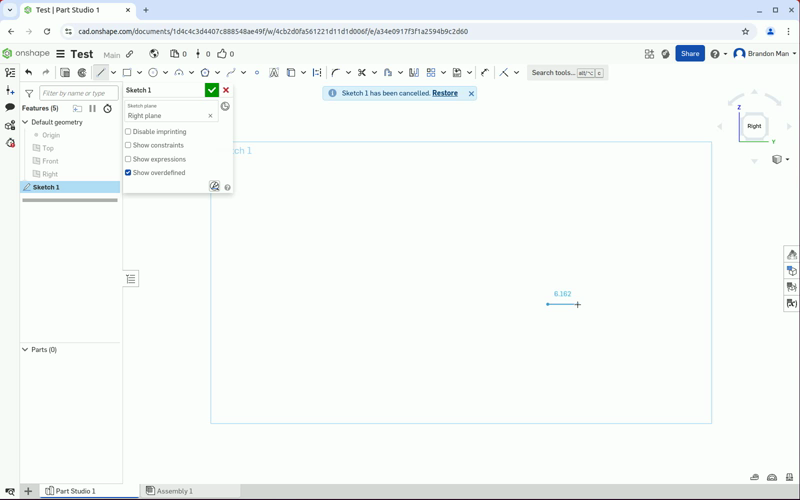
mouse_move(549, 304)
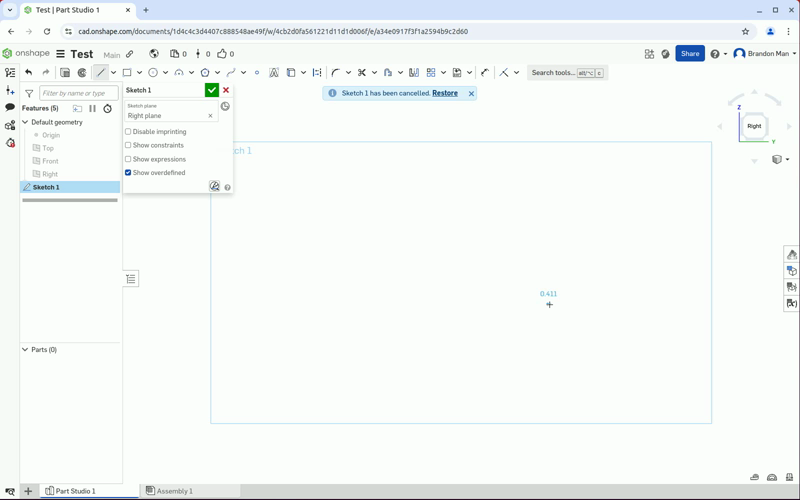
scroll(6)
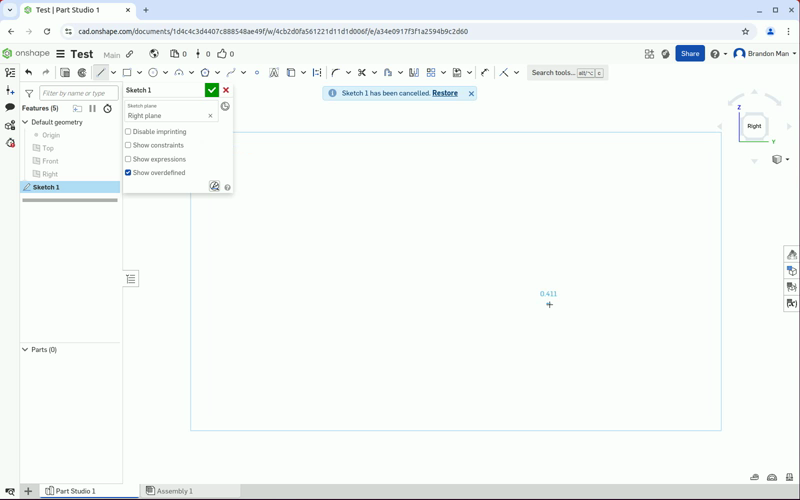
scroll(6)
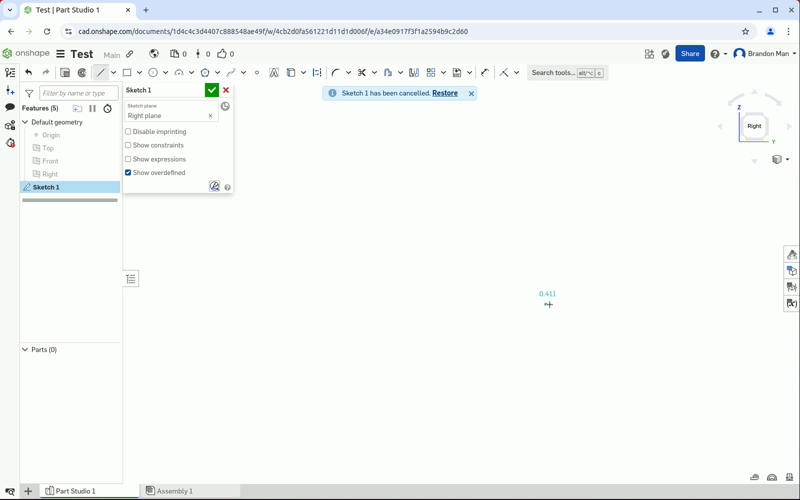
scroll(6)
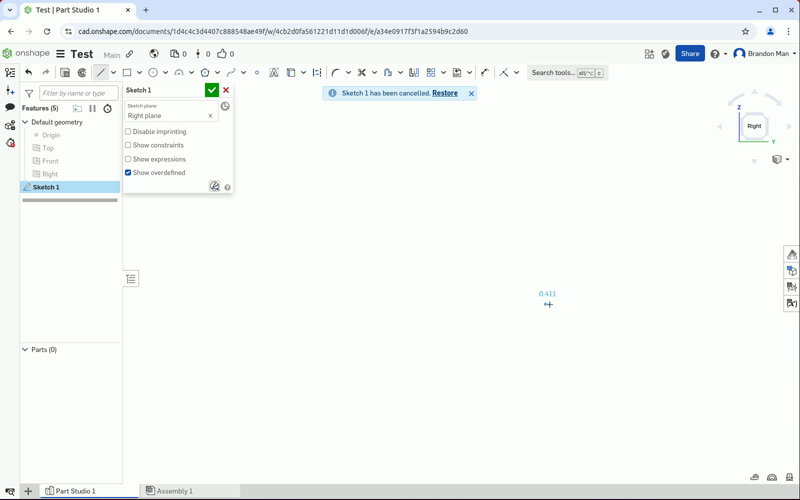
scroll(6)
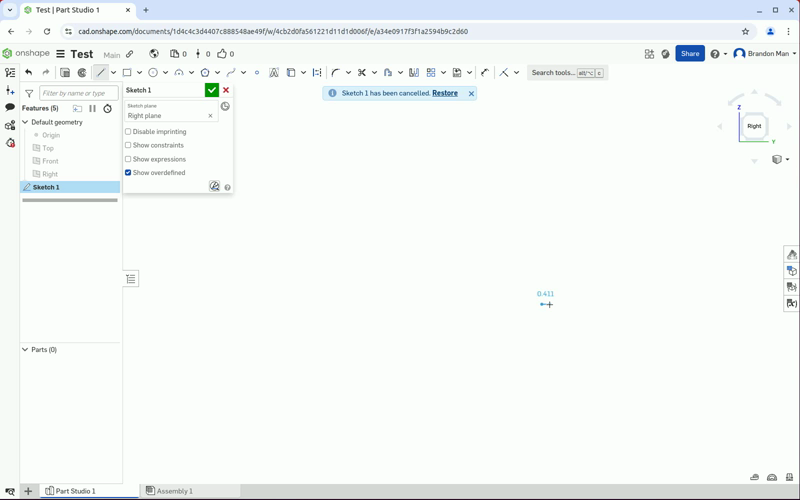
scroll(6)
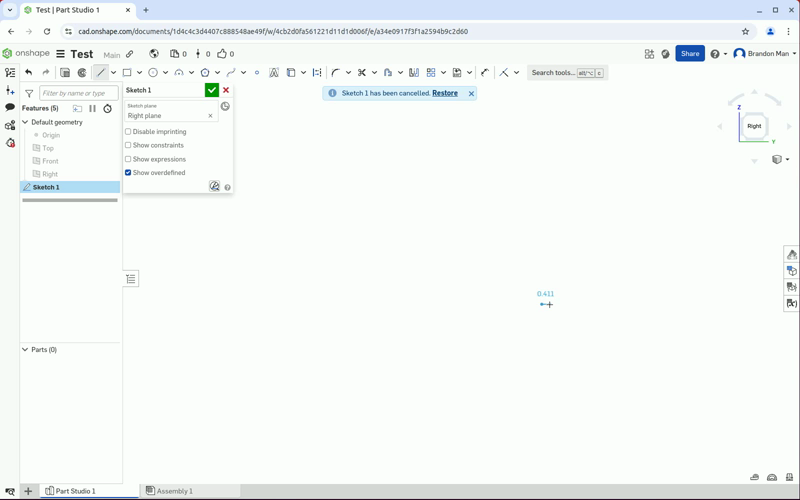
scroll(6)
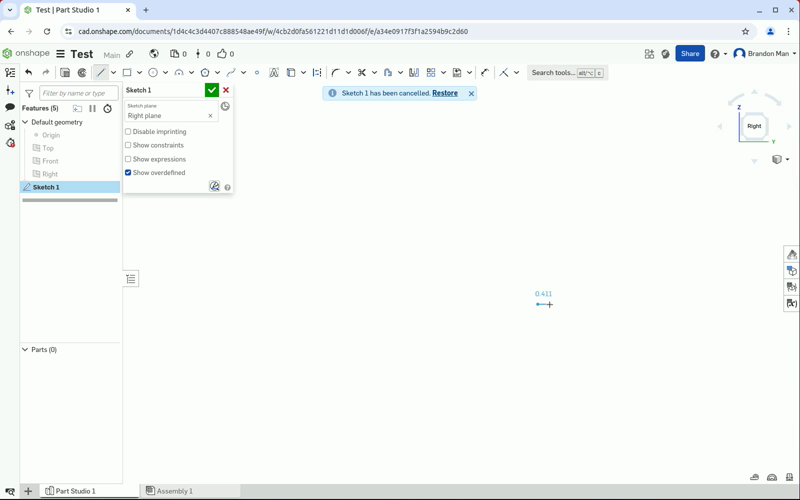
scroll(6)
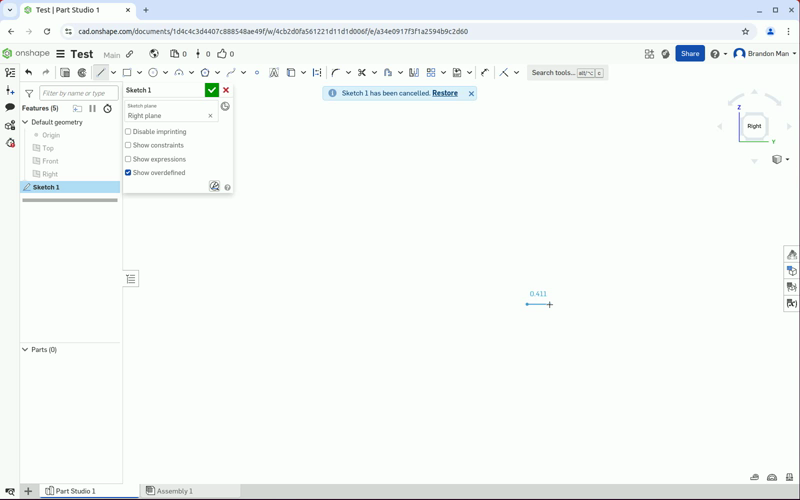
click(549, 304)
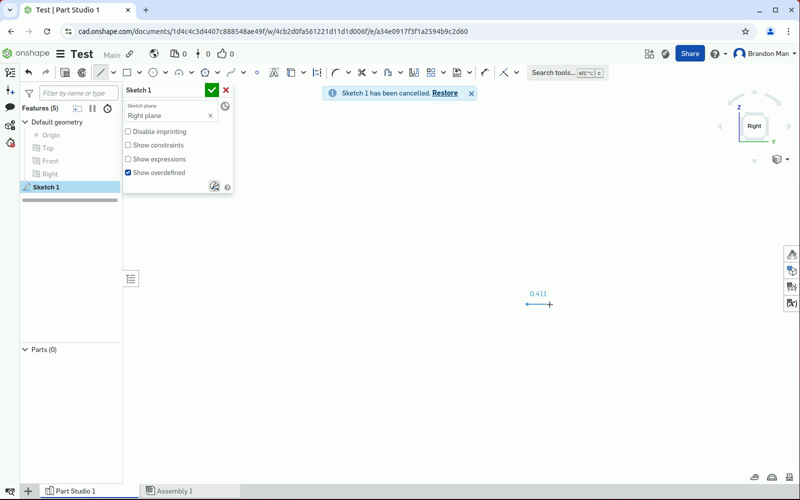
scroll(-6)
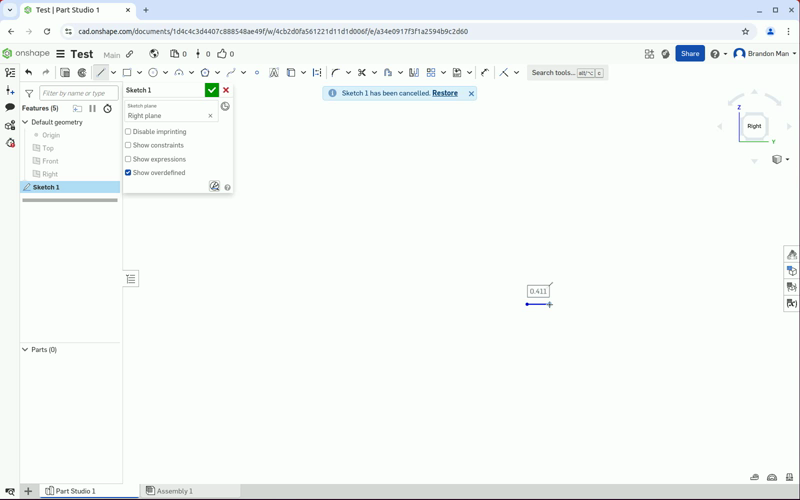
scroll(-6)
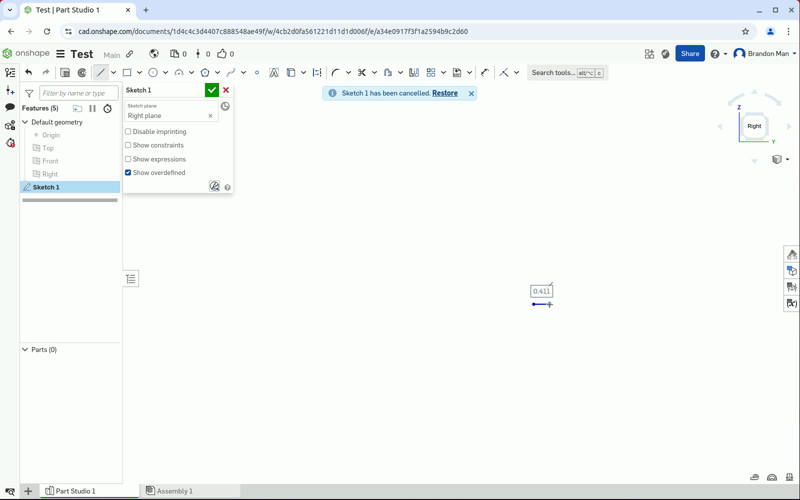
scroll(-6)
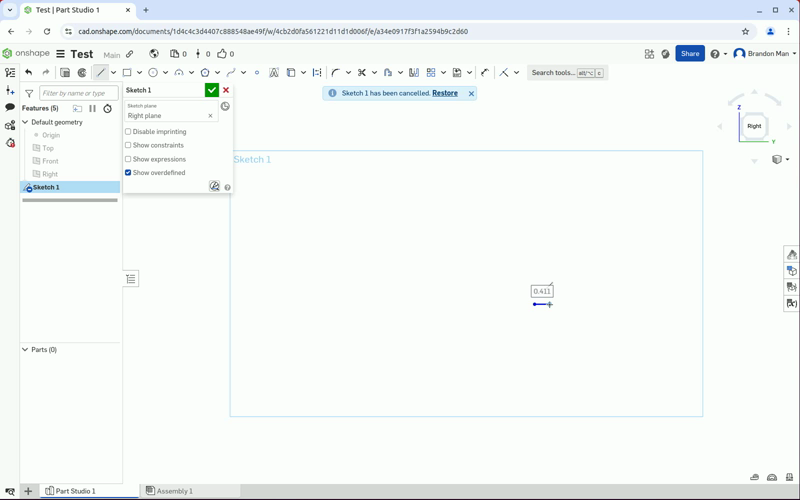
scroll(-6)
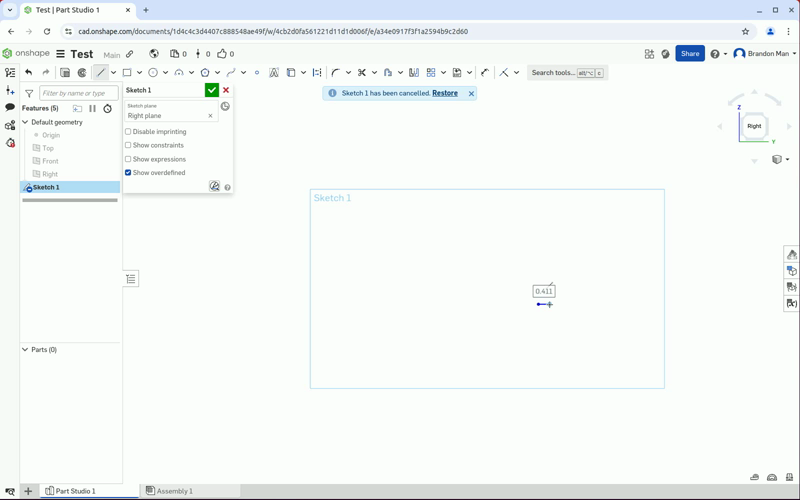
scroll(-6)
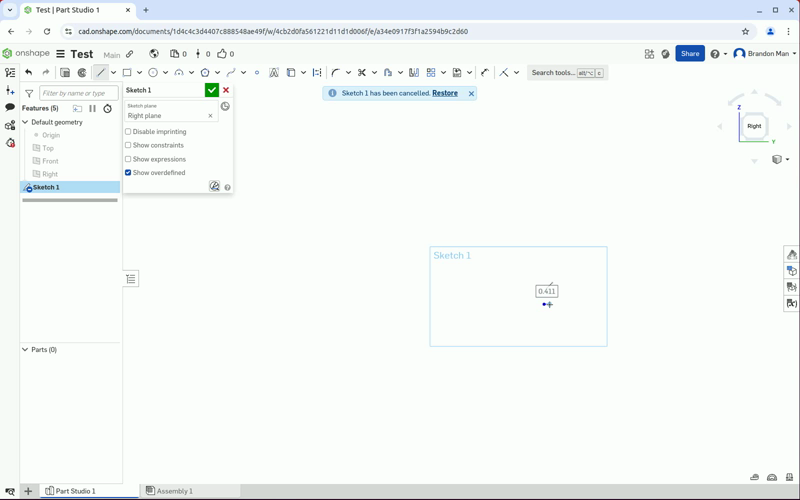
scroll(-6)
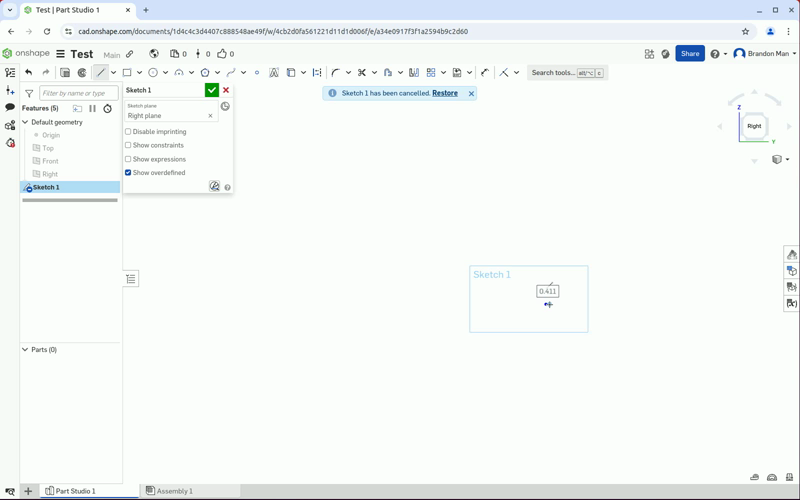
scroll(-6)
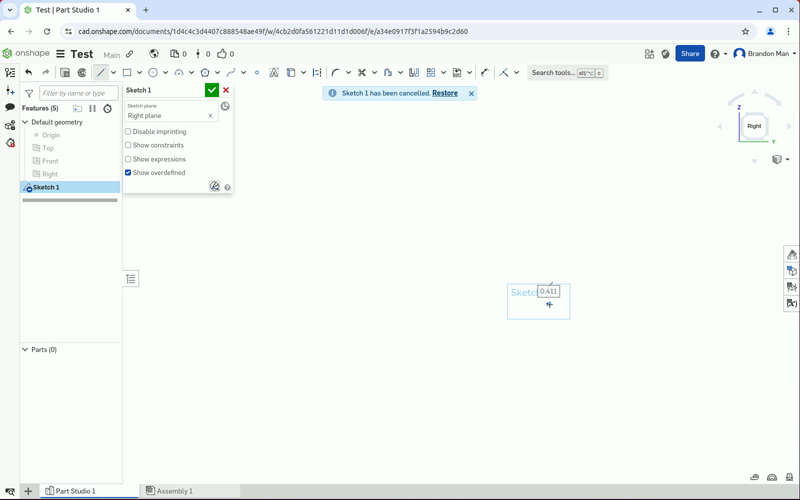
key_up(shift)
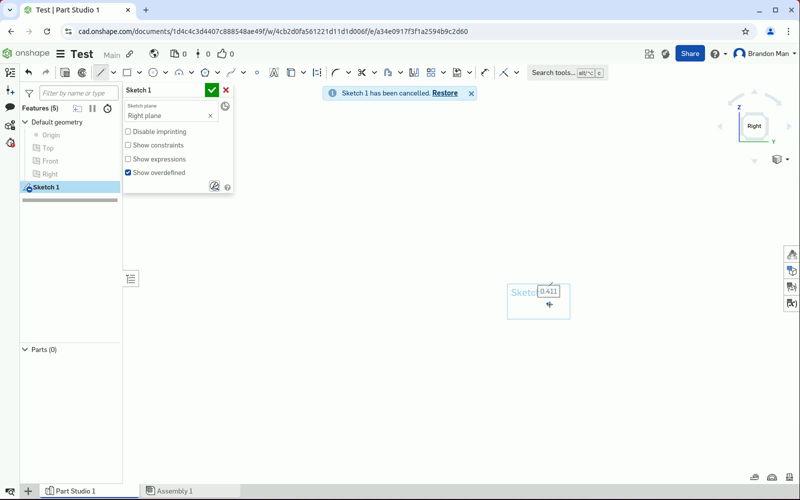
key_down(shift)
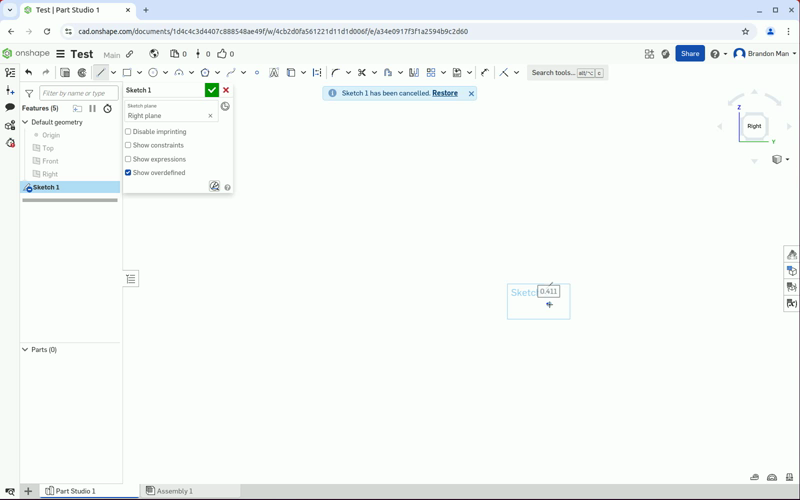
mouse_move(579, 304)
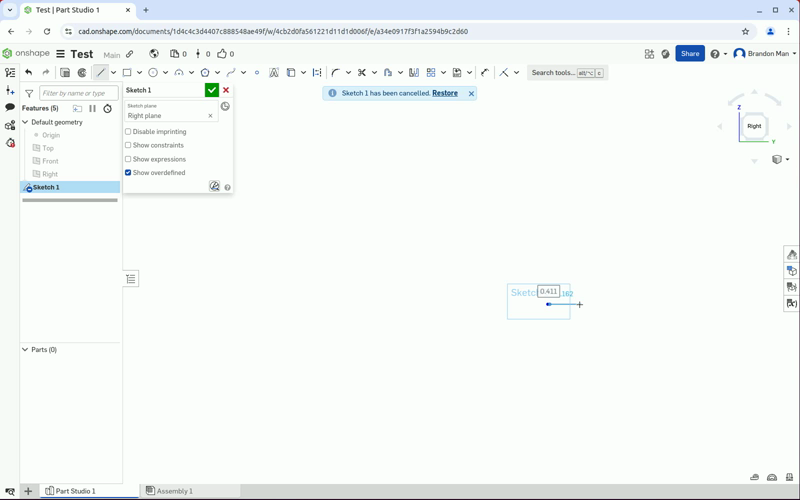
mouse_move(549, 269)
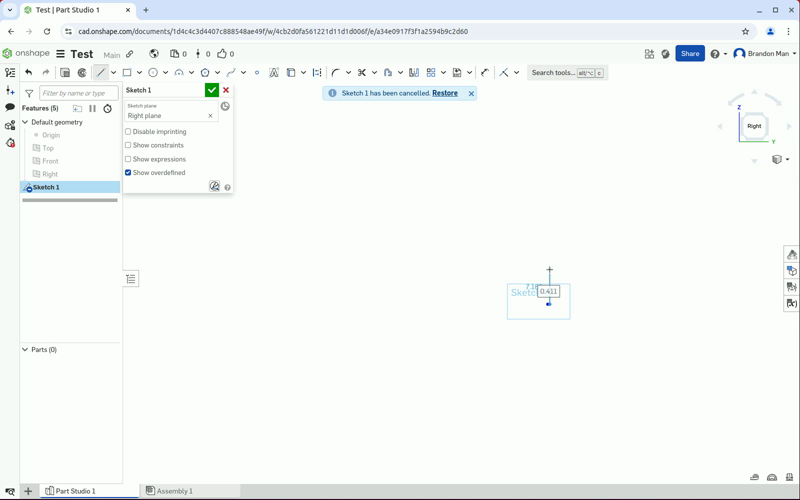
click(549, 269)
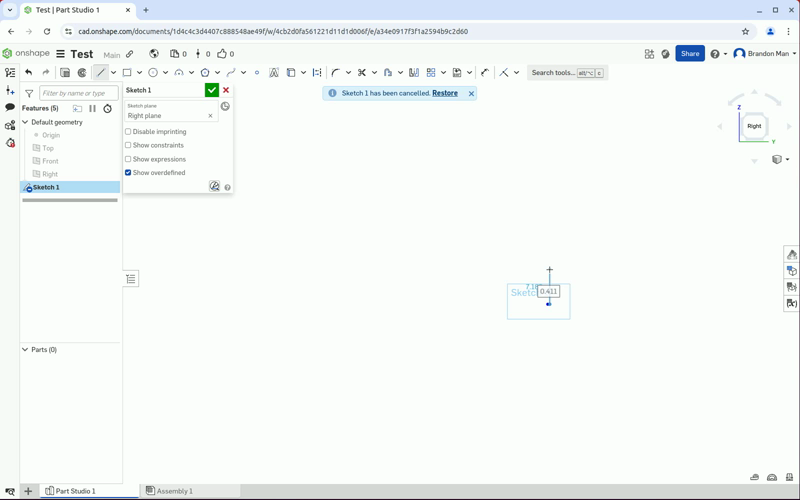
key_up(shift)
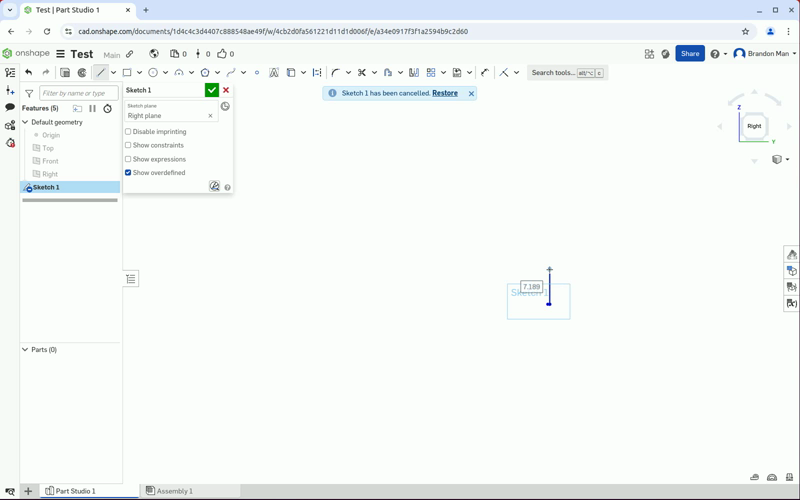
key_down(shift)
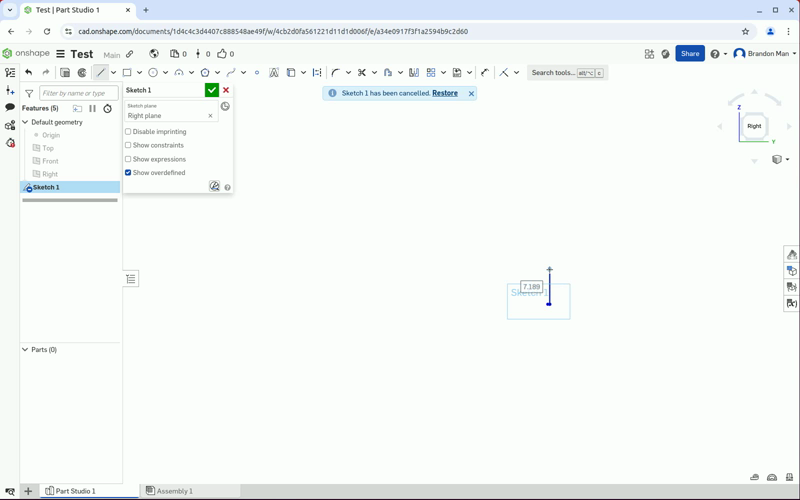
mouse_move(579, 269)
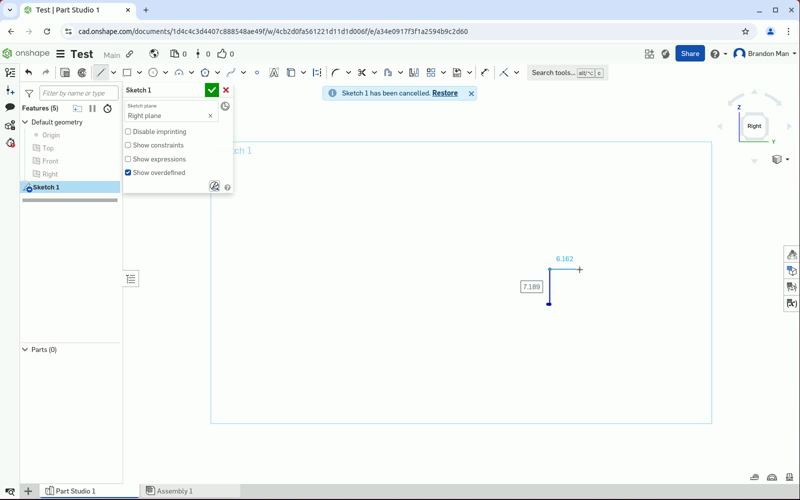
mouse_move(549, 257)
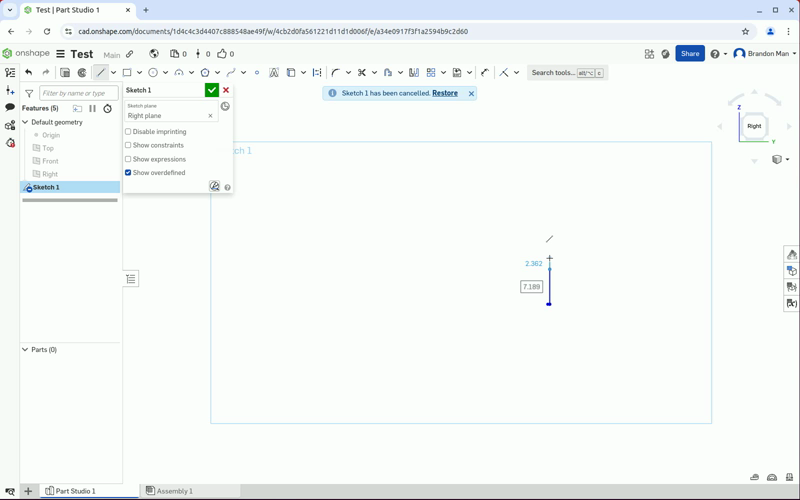
click(549, 257)
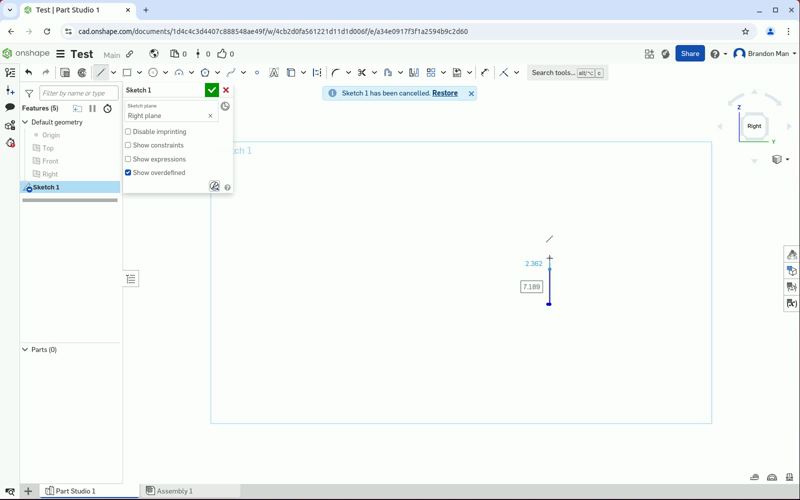
key_up(shift)
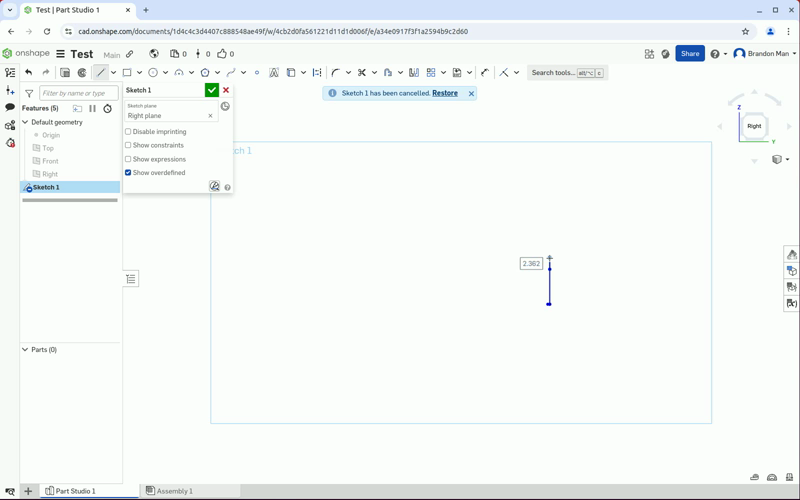
key_down(shift)
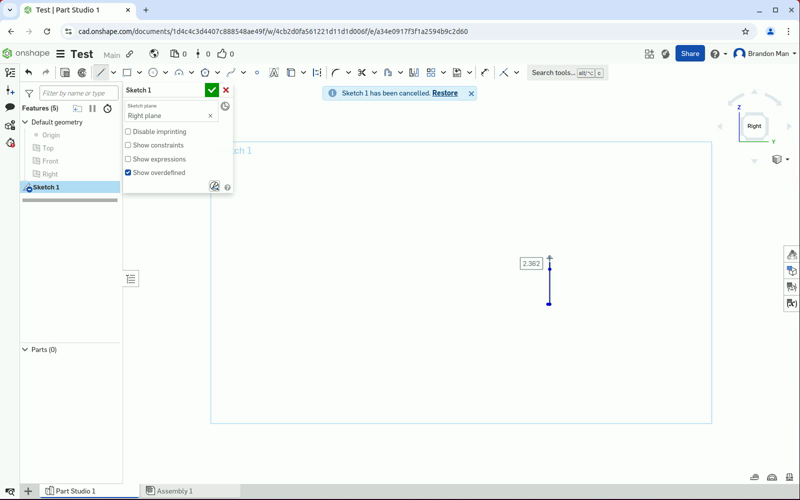
mouse_move(579, 257)
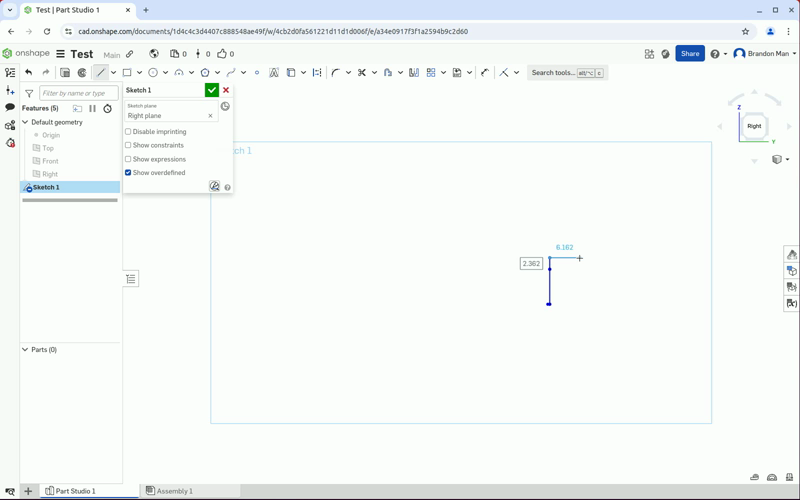
mouse_move(547, 257)
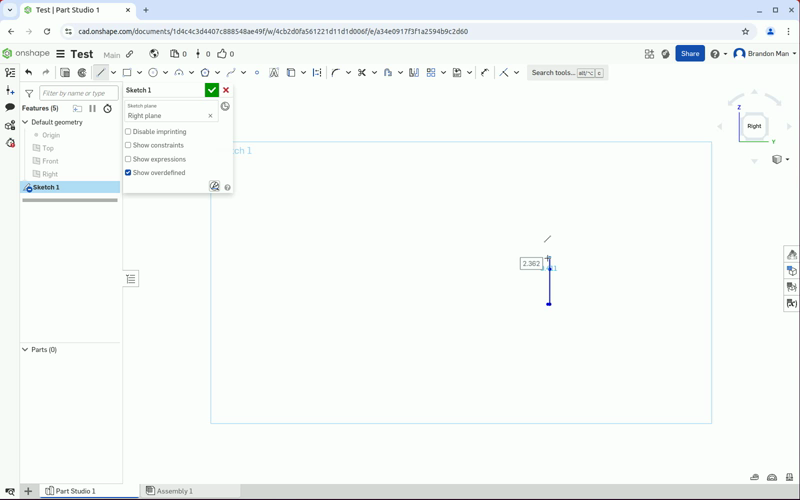
scroll(6)
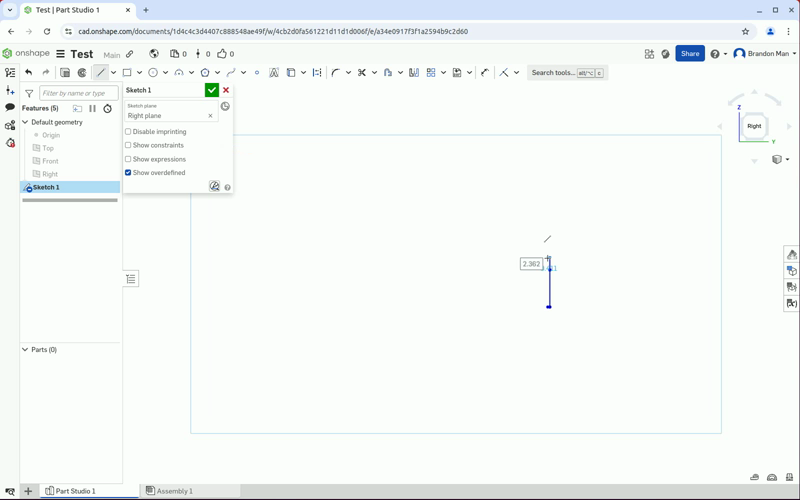
scroll(6)
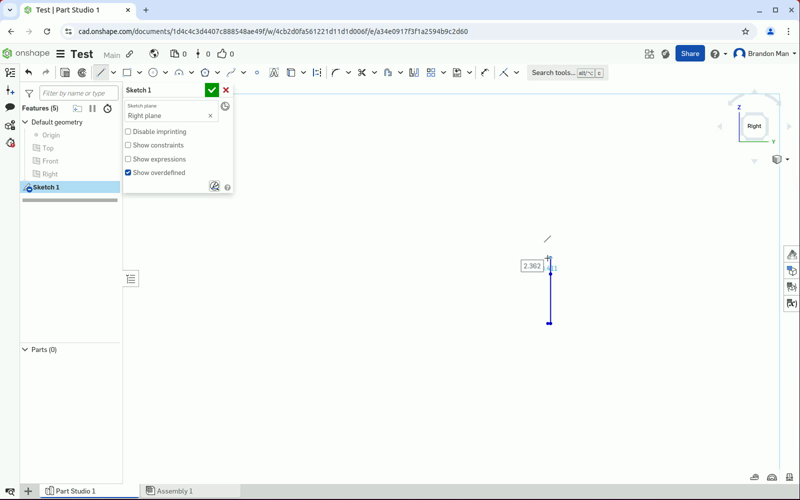
scroll(6)
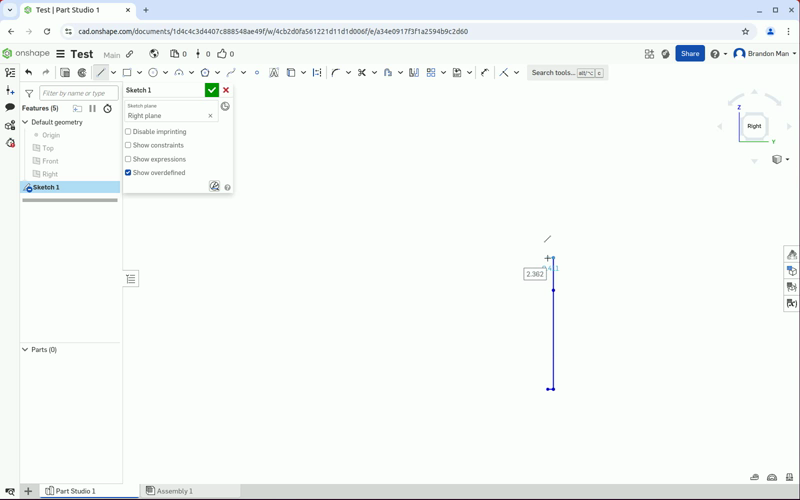
scroll(6)
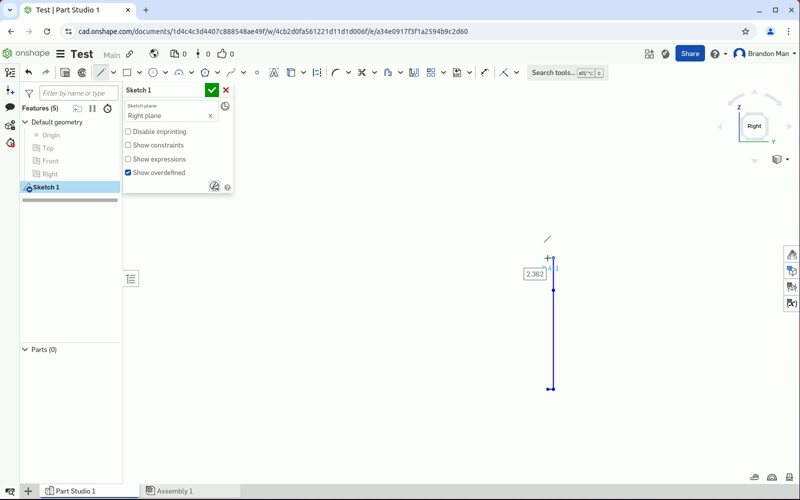
scroll(6)
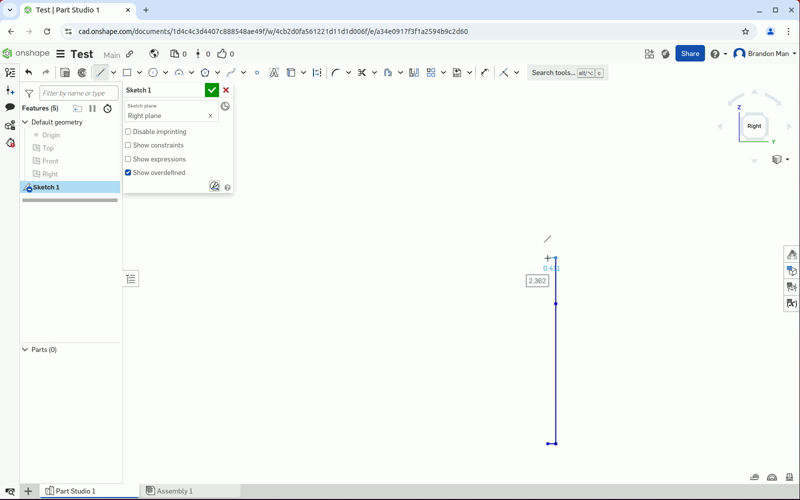
scroll(6)
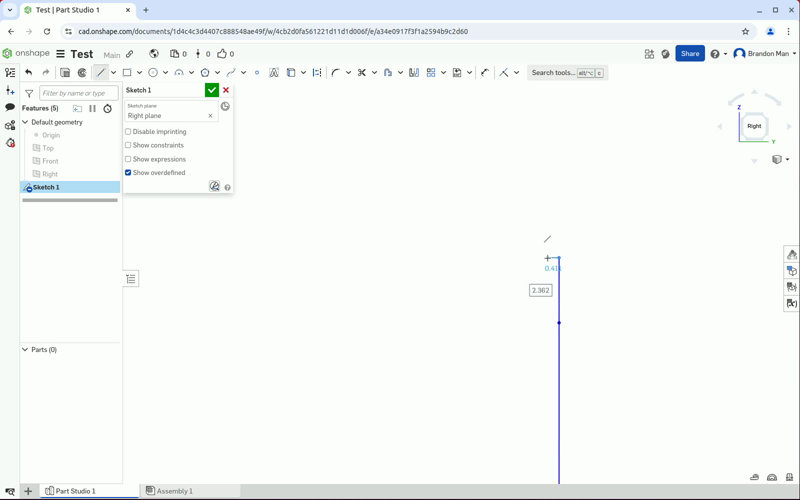
scroll(6)
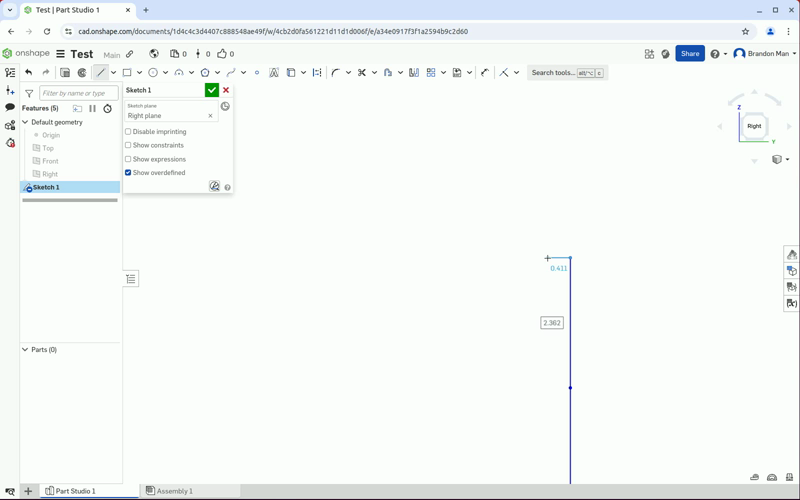
click(547, 257)
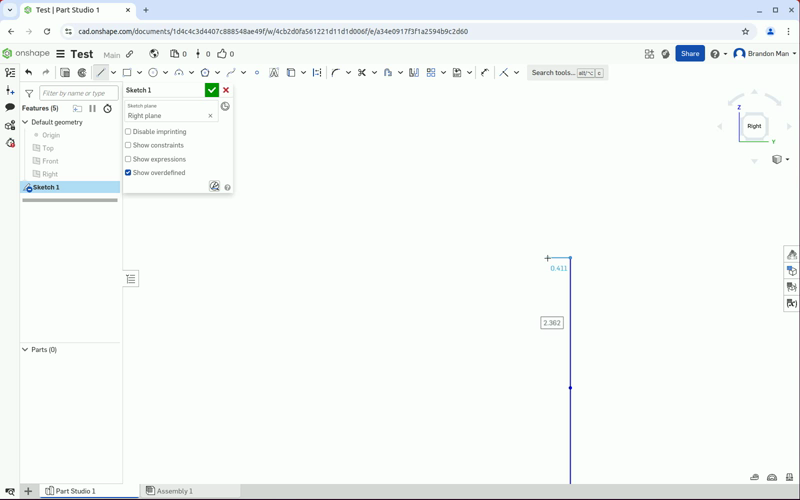
scroll(-6)
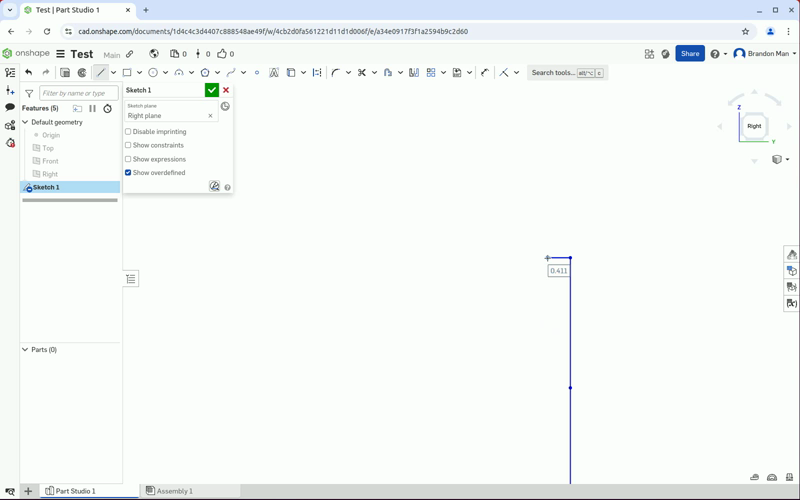
scroll(-6)
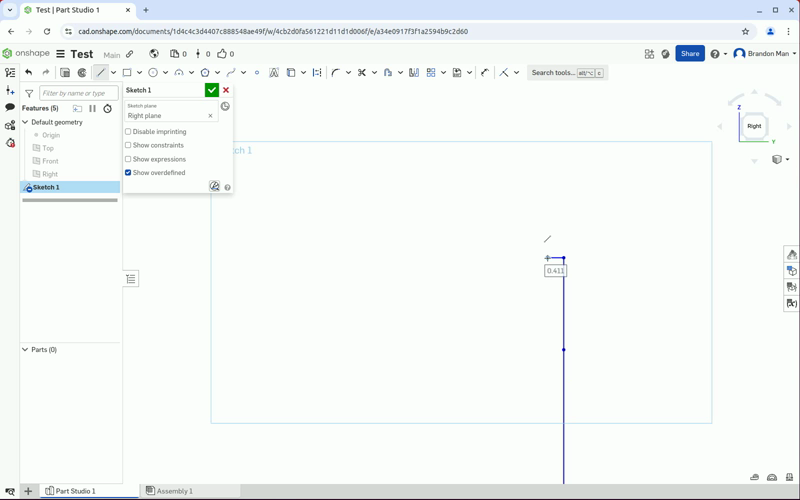
scroll(-6)
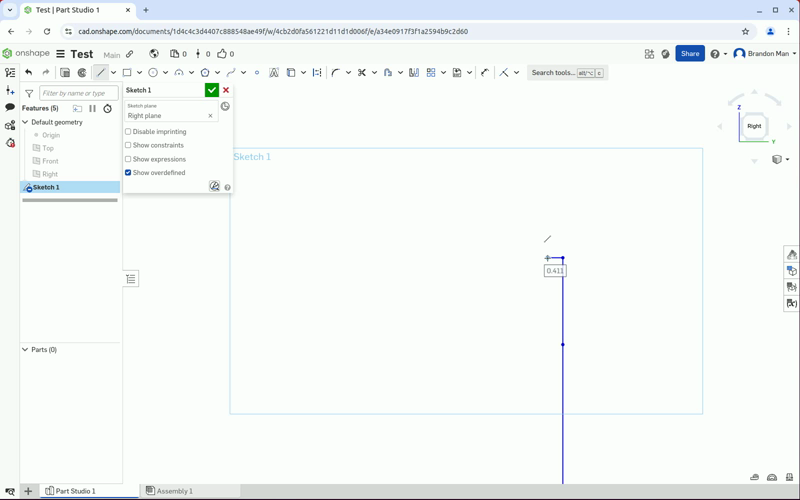
scroll(-6)
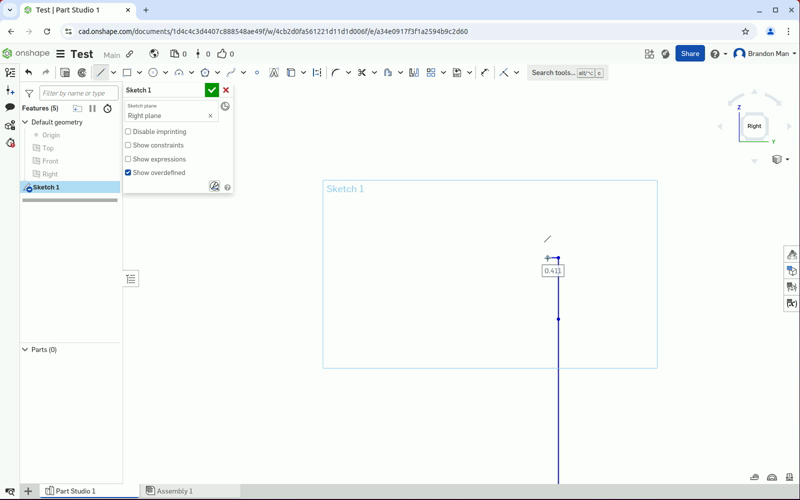
scroll(-6)
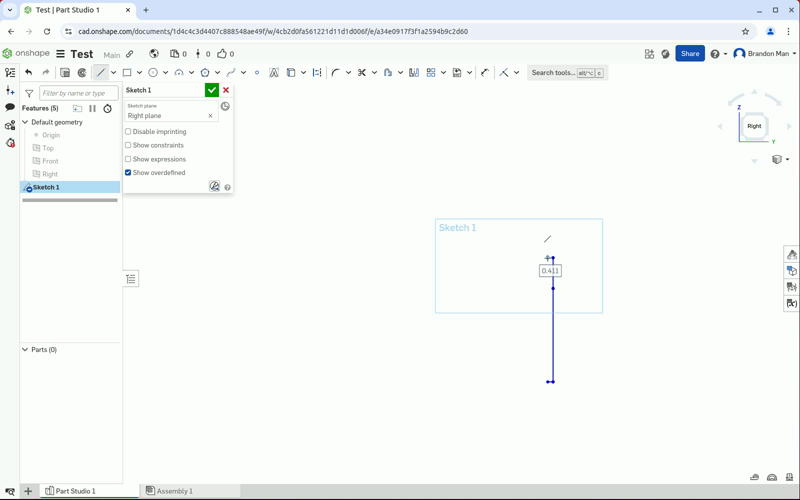
scroll(-6)
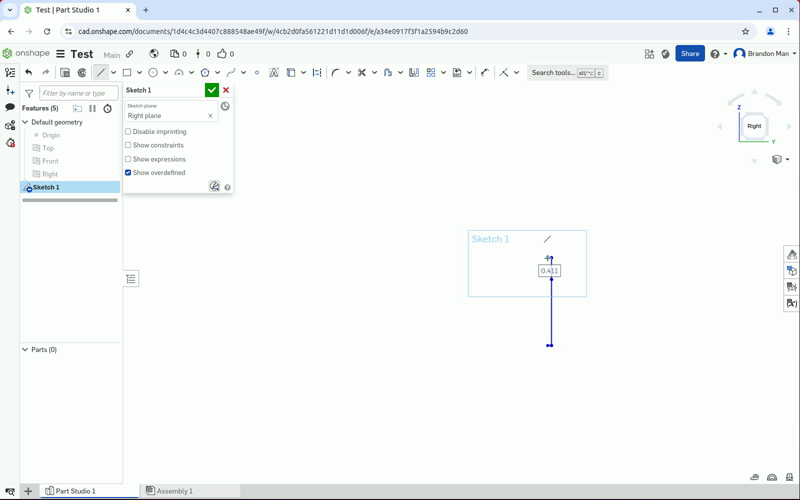
scroll(-6)
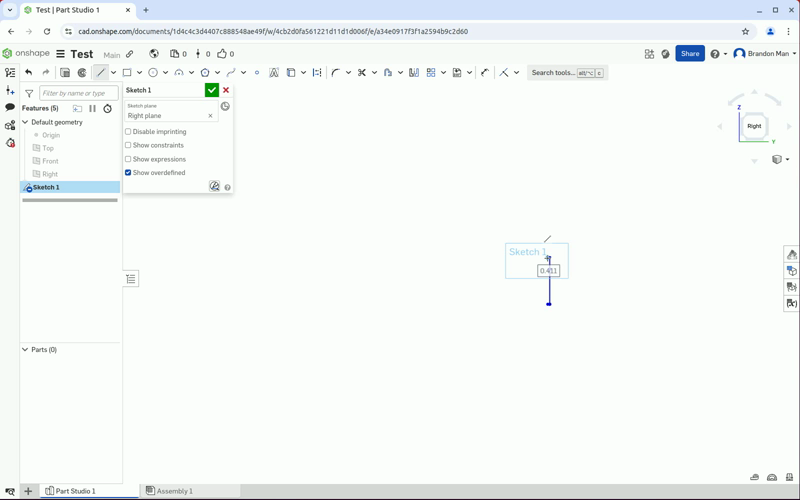
key_up(shift)
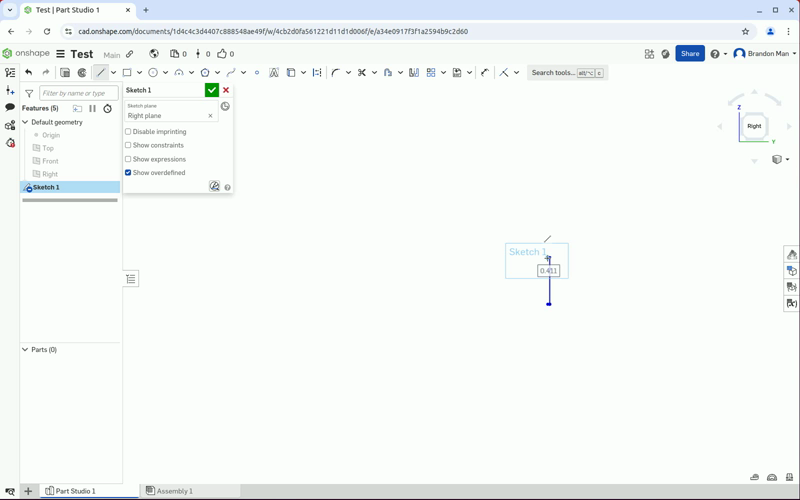
mouse_move(577, 257)
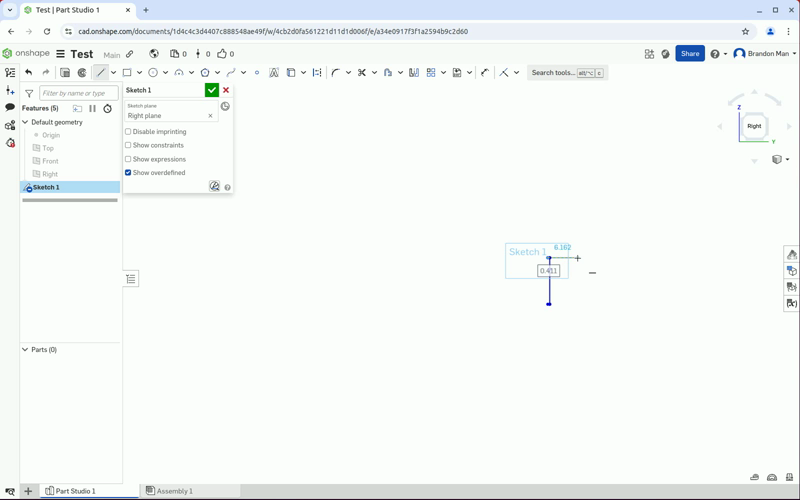
key_down(shift)
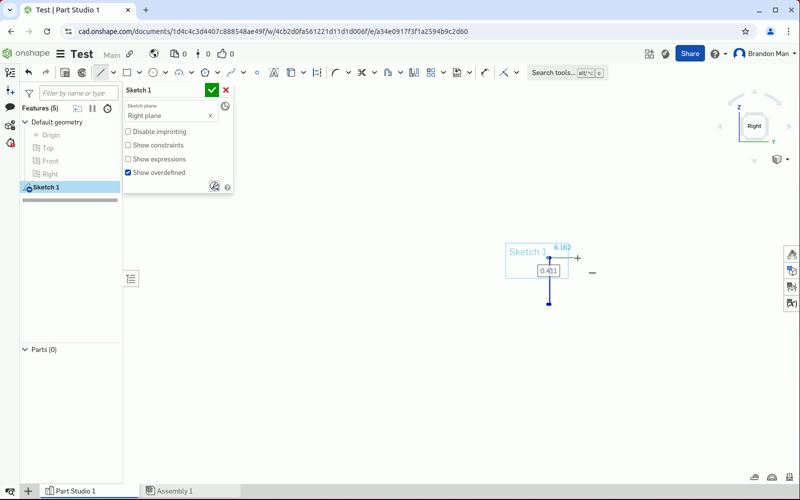
mouse_move(547, 304)
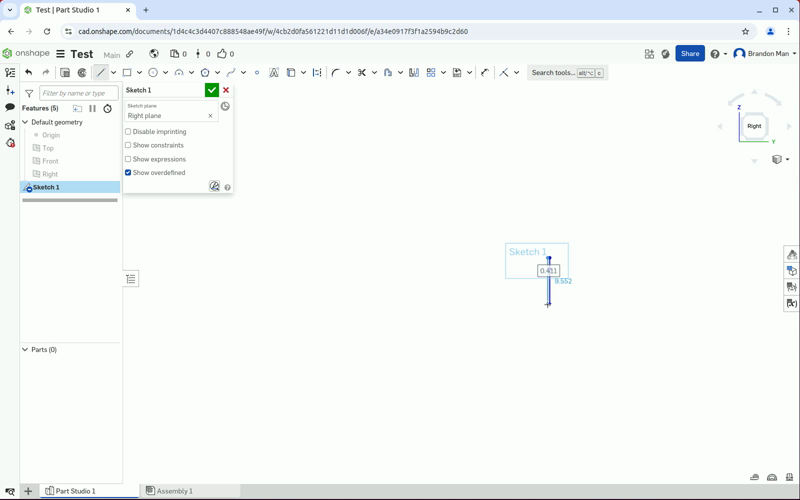
scroll(6)
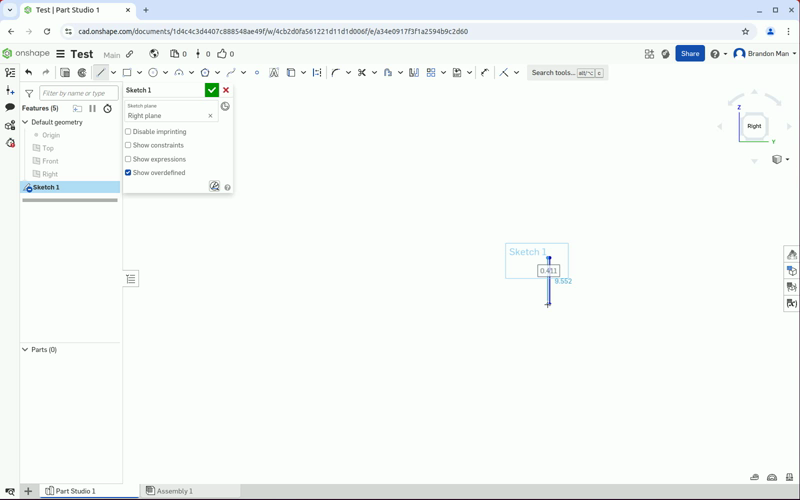
scroll(6)
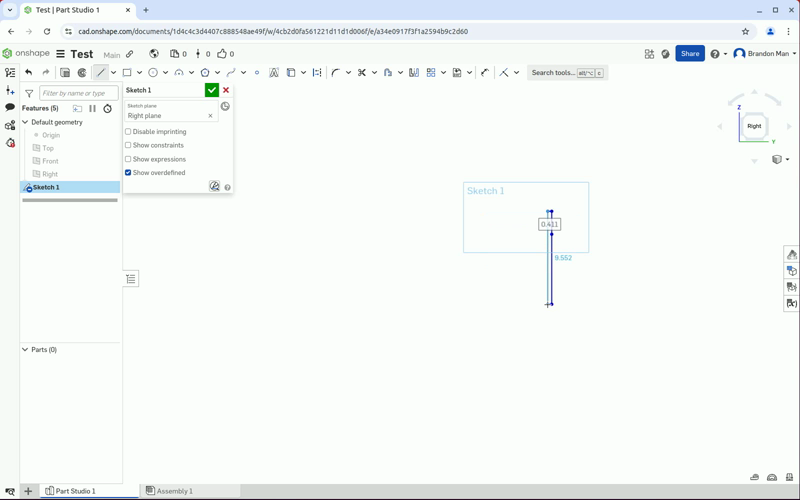
scroll(6)
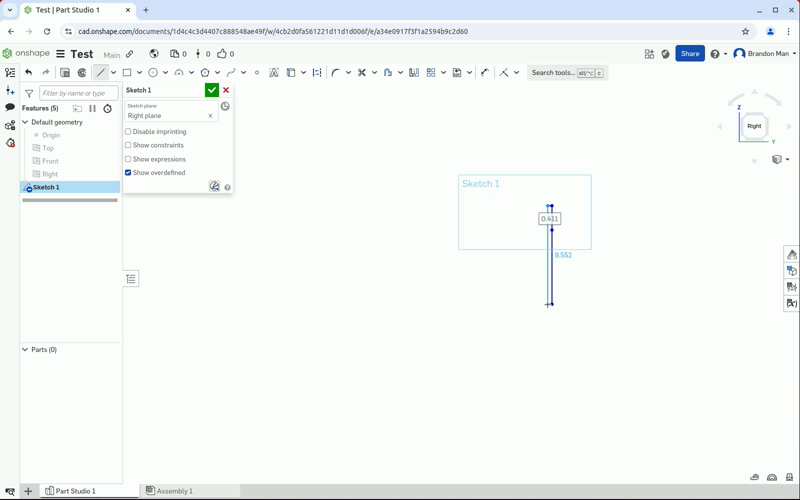
scroll(6)
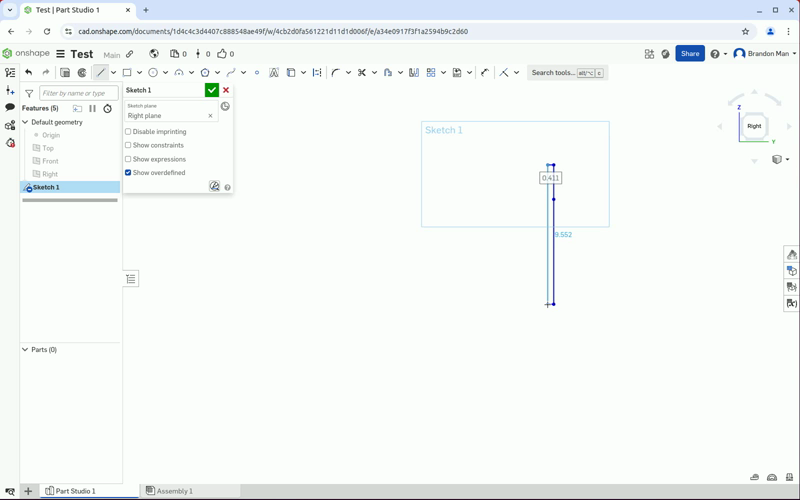
scroll(6)
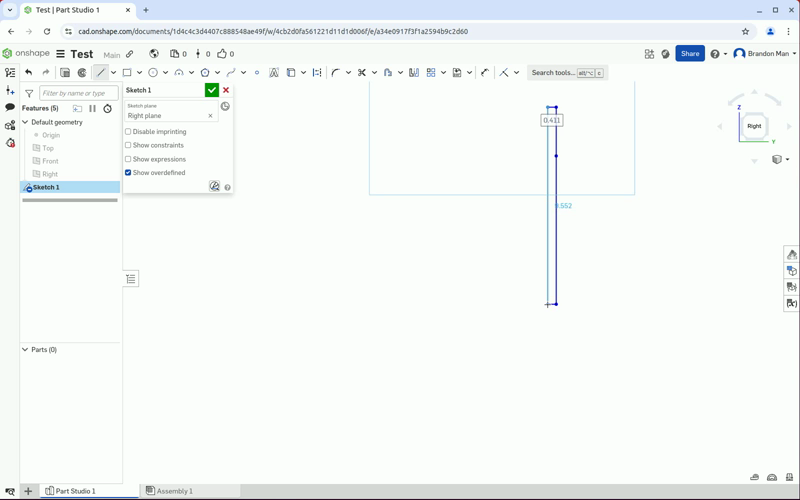
scroll(6)
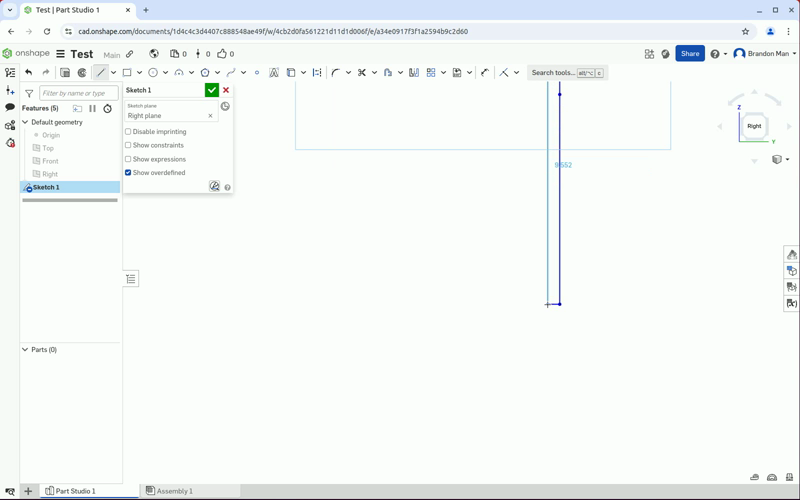
scroll(6)
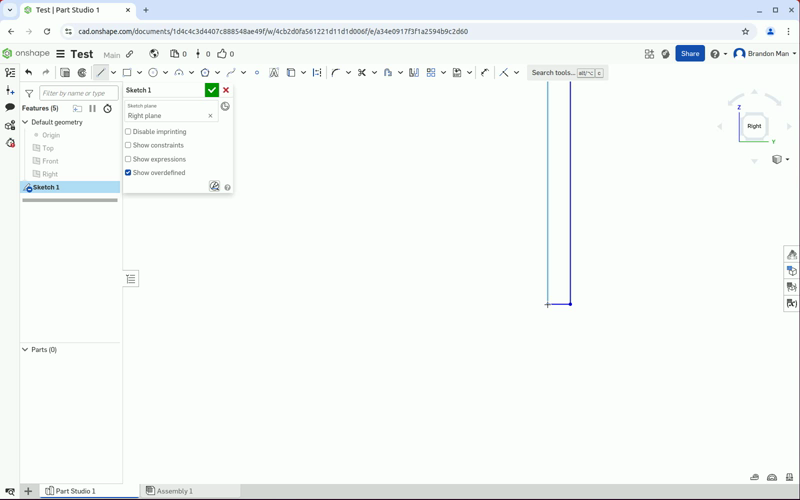
key_up(shift)
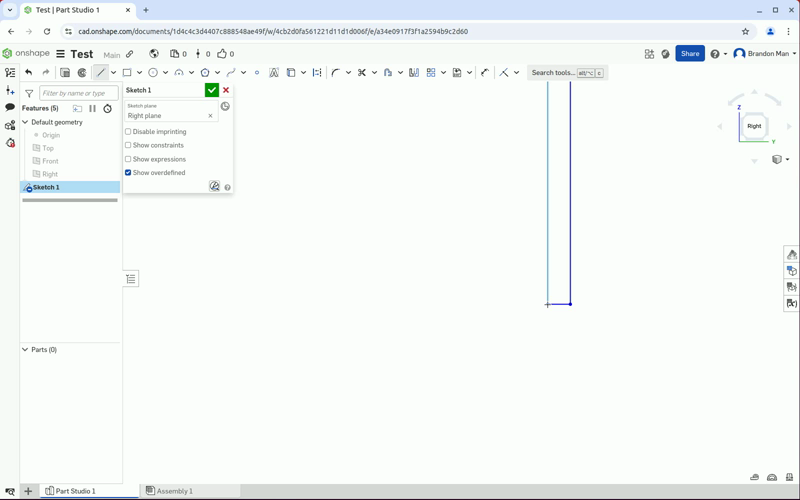
click(547, 304)
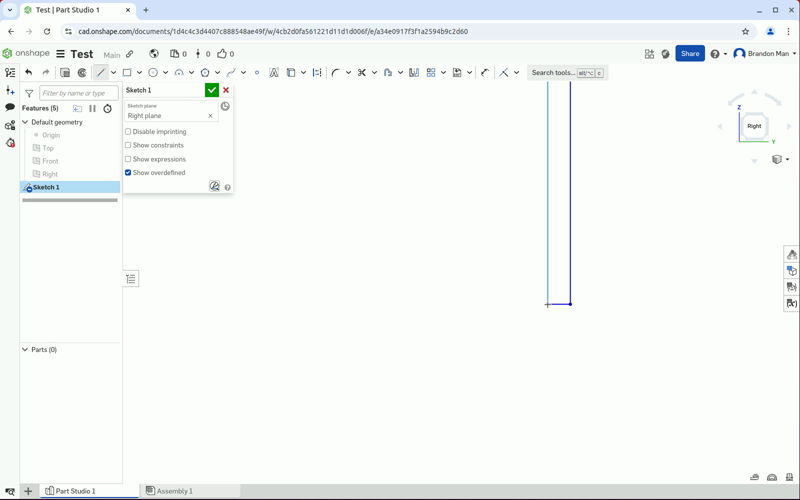
scroll(-6)
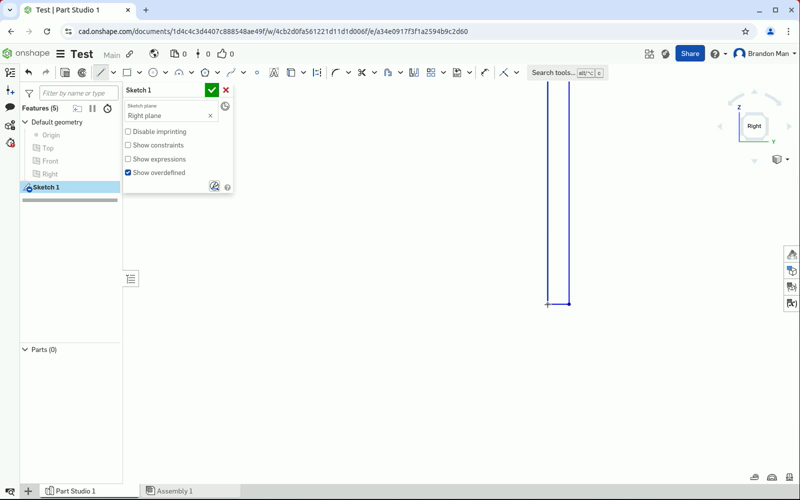
scroll(-6)
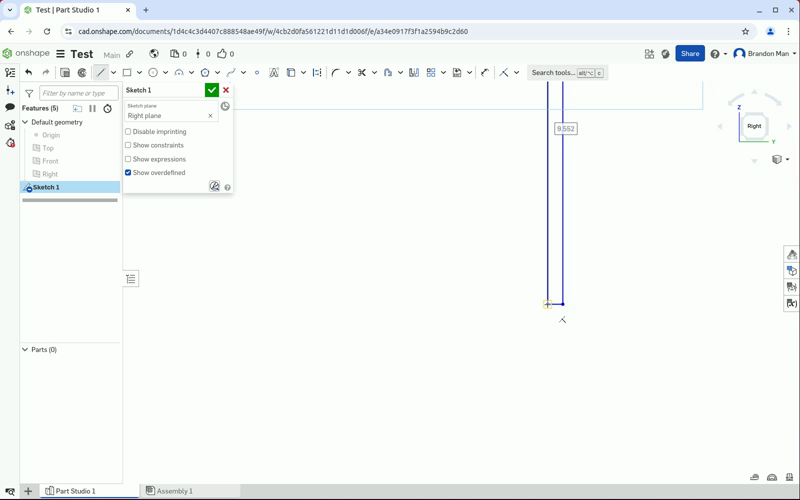
scroll(-6)
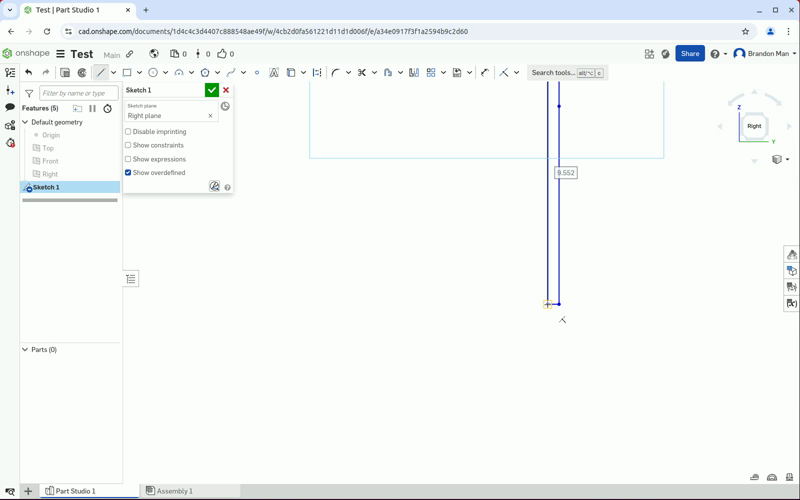
scroll(-6)
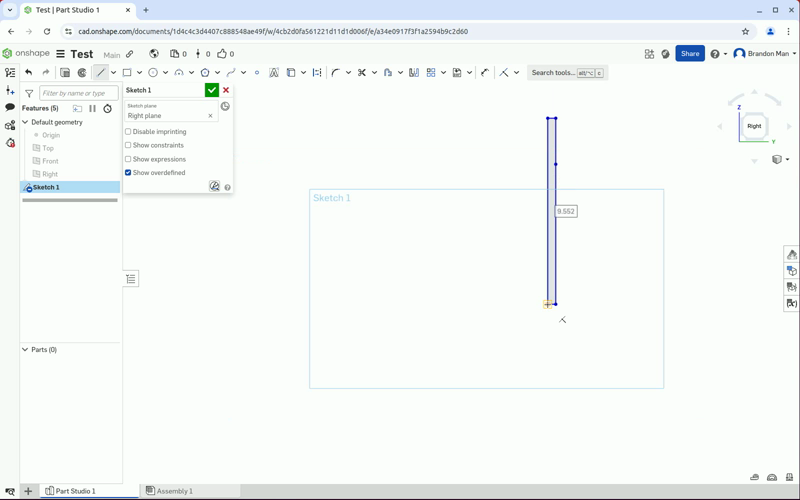
scroll(-6)
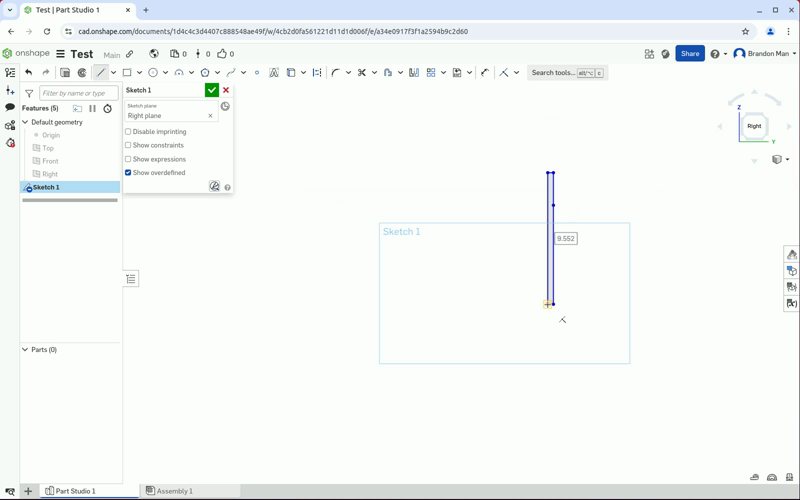
scroll(-6)
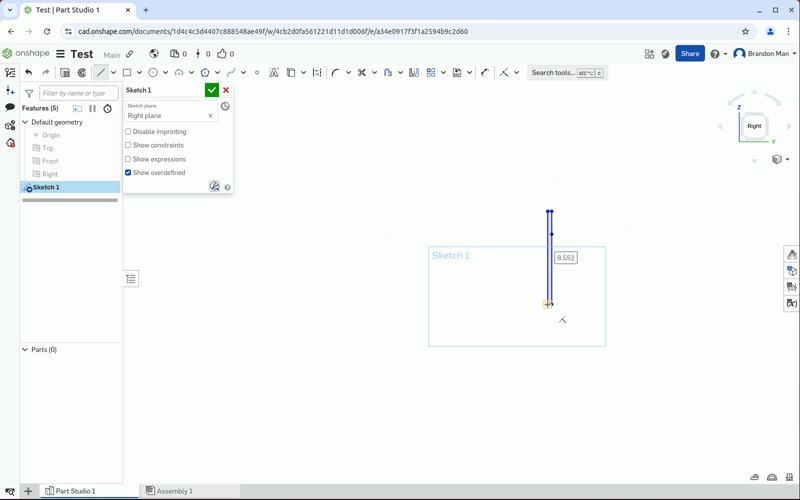
scroll(-6)
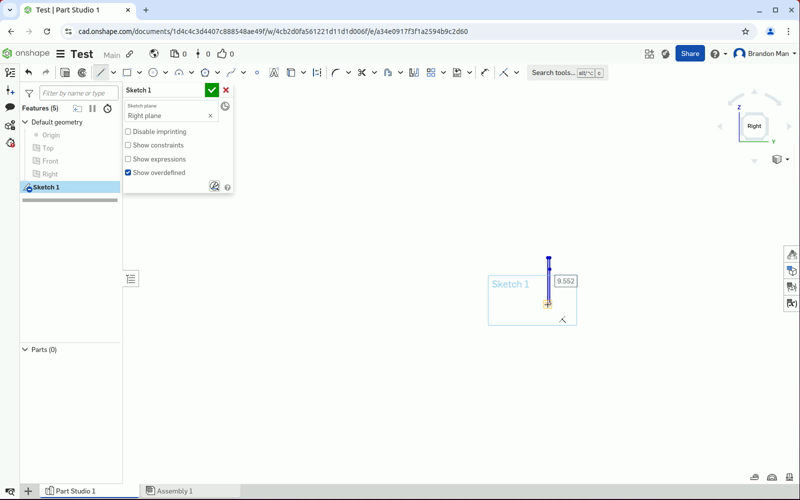
key(esc)
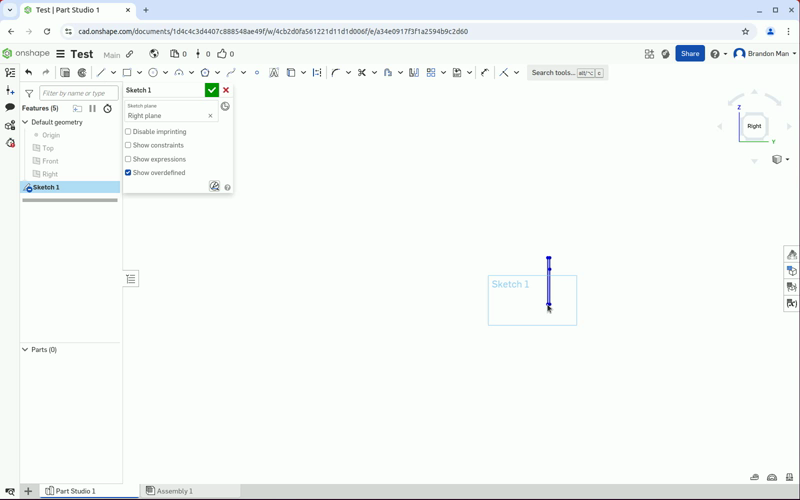
mouse_move(549, 274)
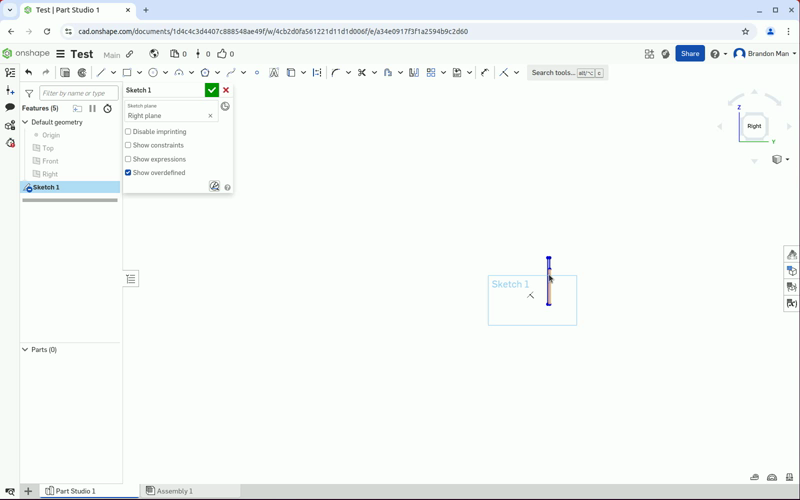
scroll(6)
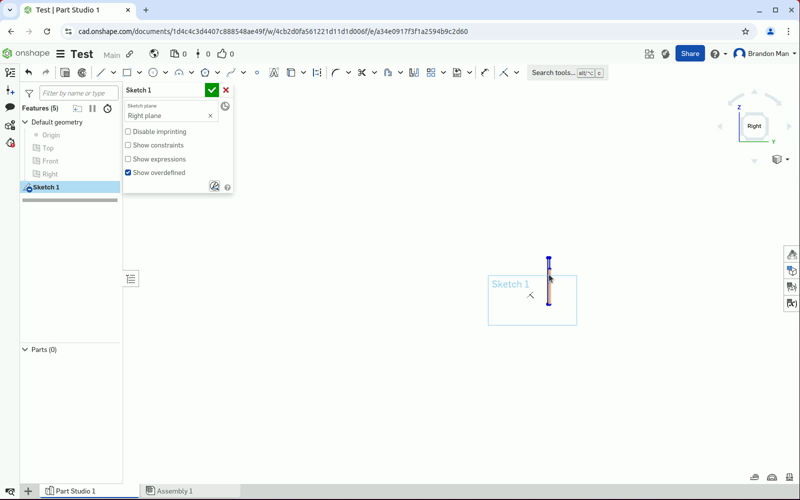
scroll(6)
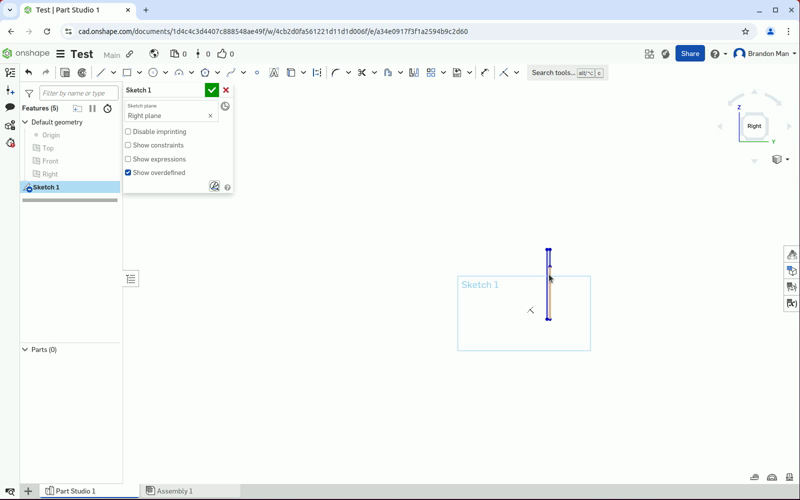
scroll(6)
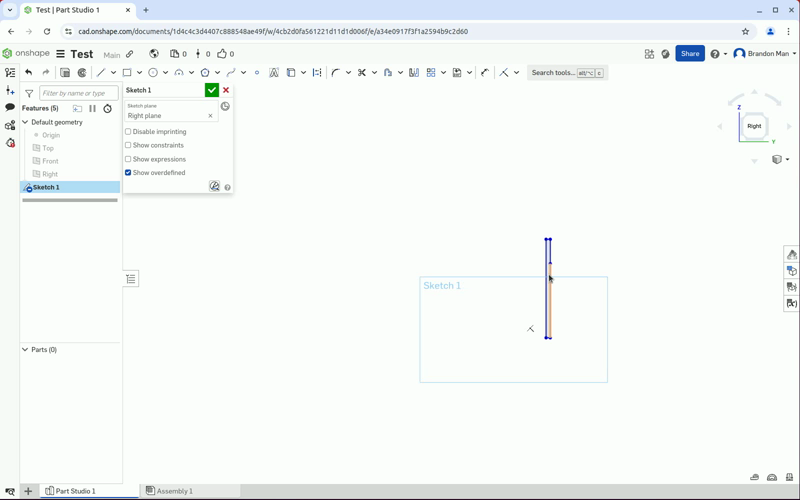
scroll(6)
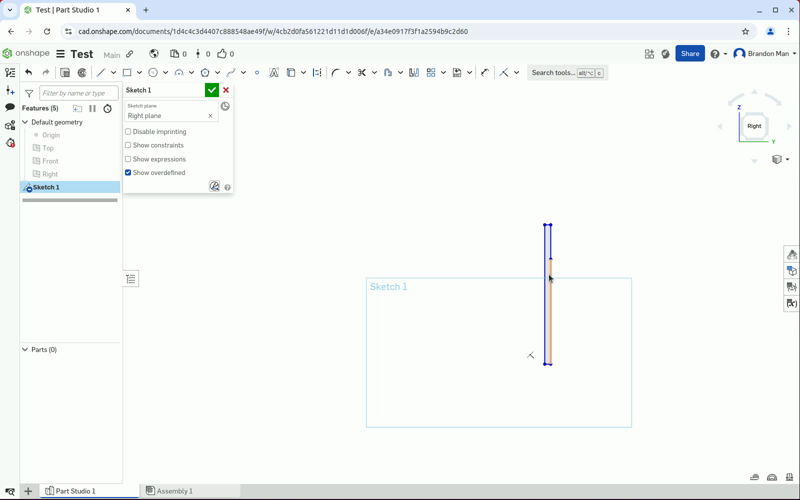
scroll(6)
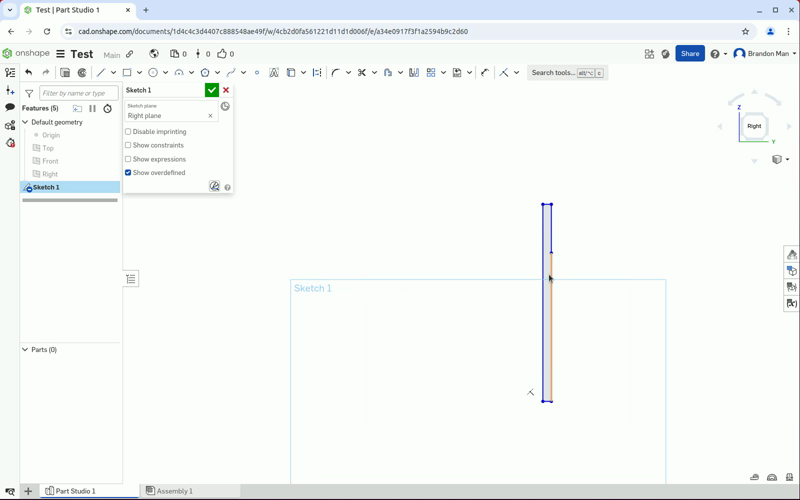
scroll(6)
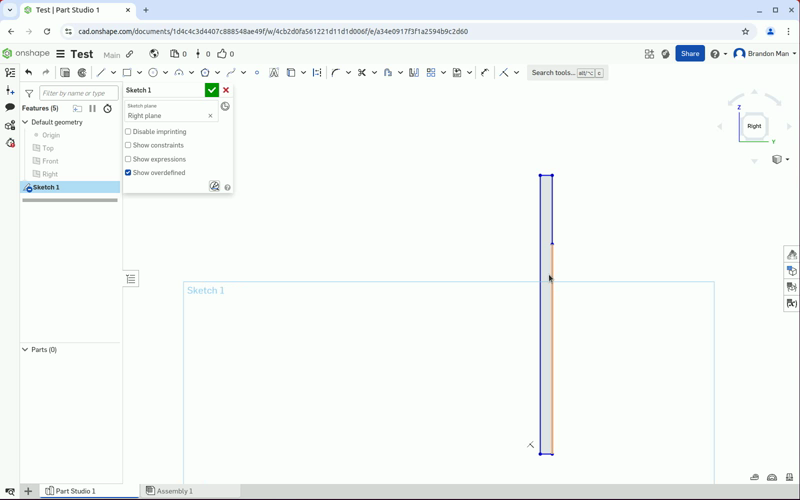
scroll(6)
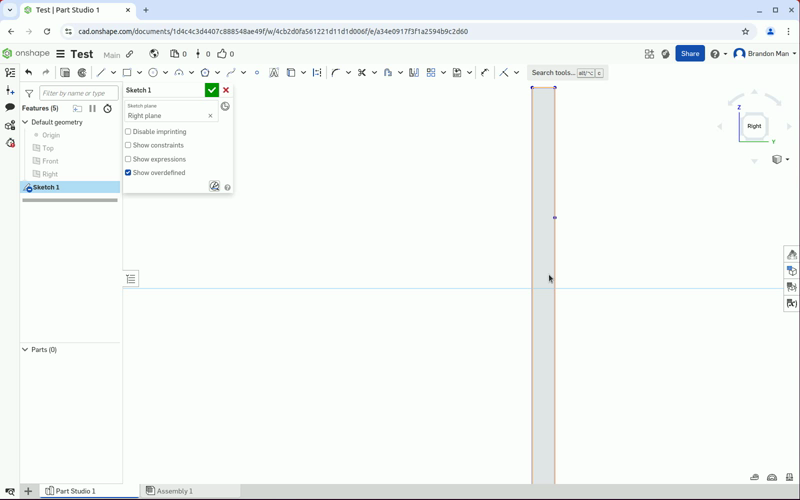
click(549, 274)
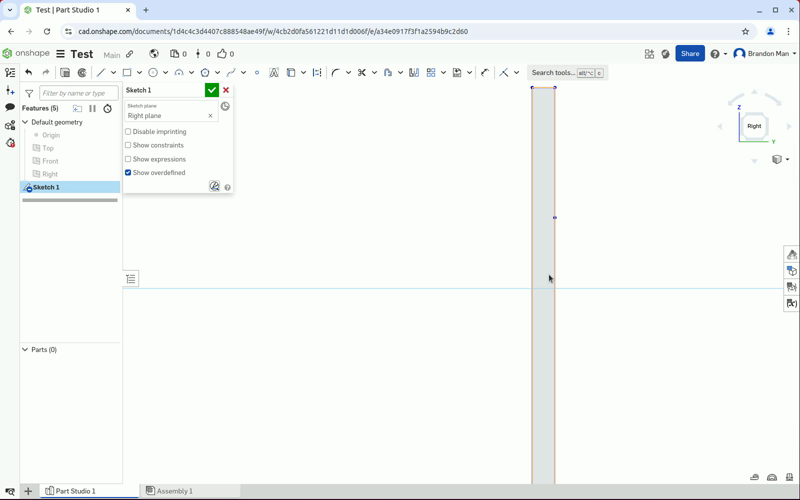
scroll(-6)
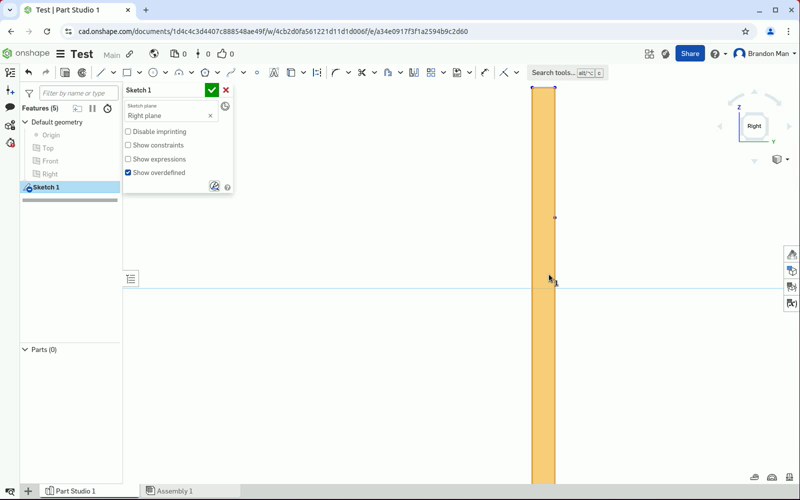
scroll(-6)
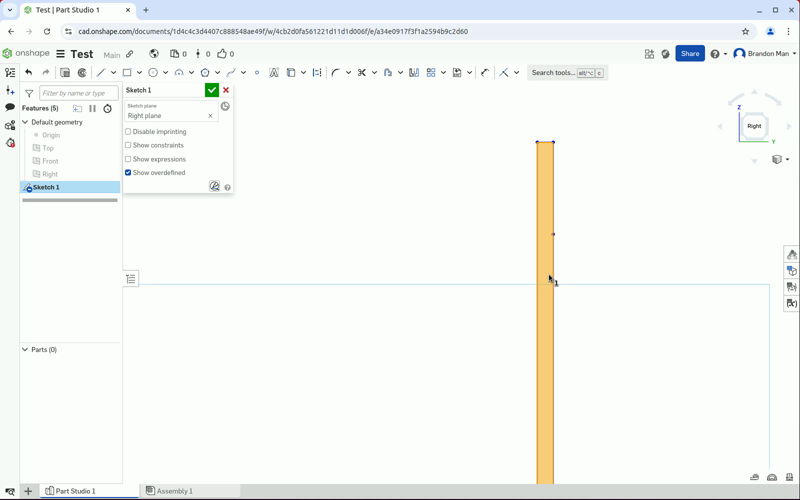
scroll(-6)
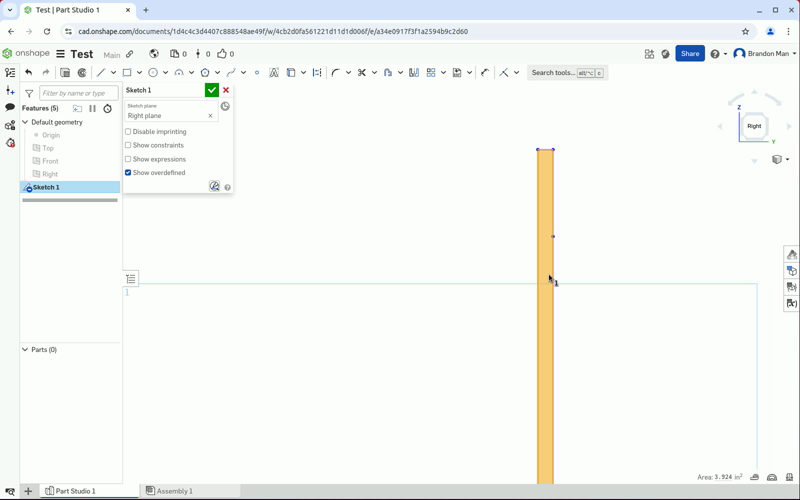
scroll(-6)
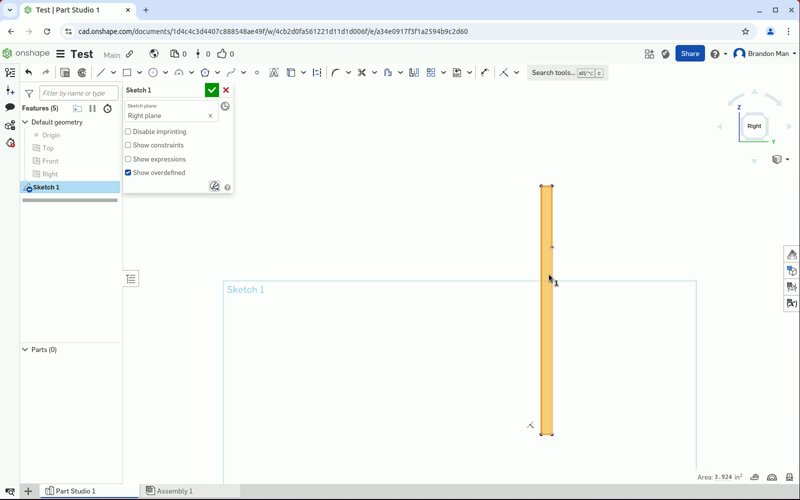
scroll(-6)
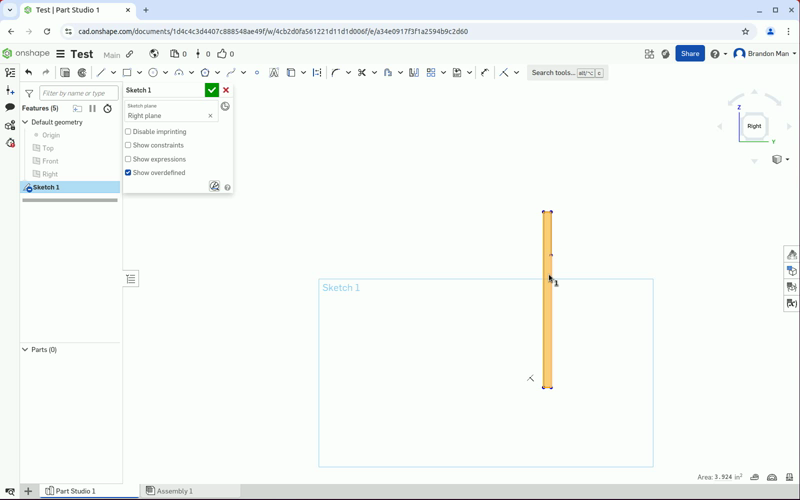
scroll(-6)
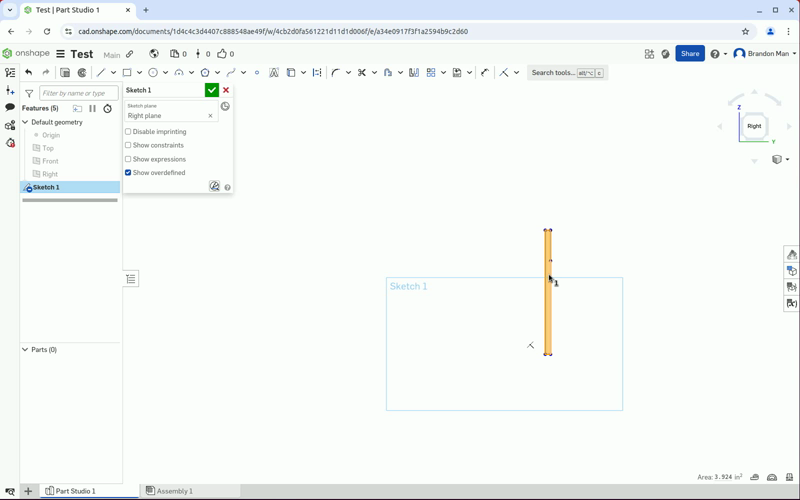
scroll(-6)
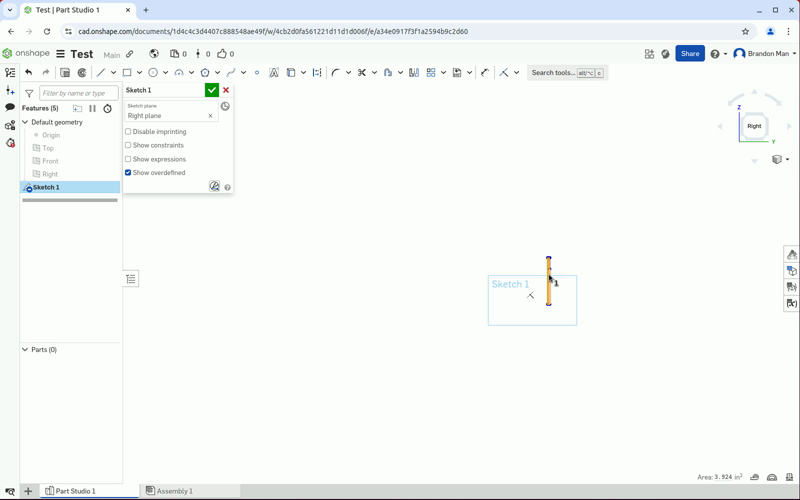
mouse_move(73, 352)
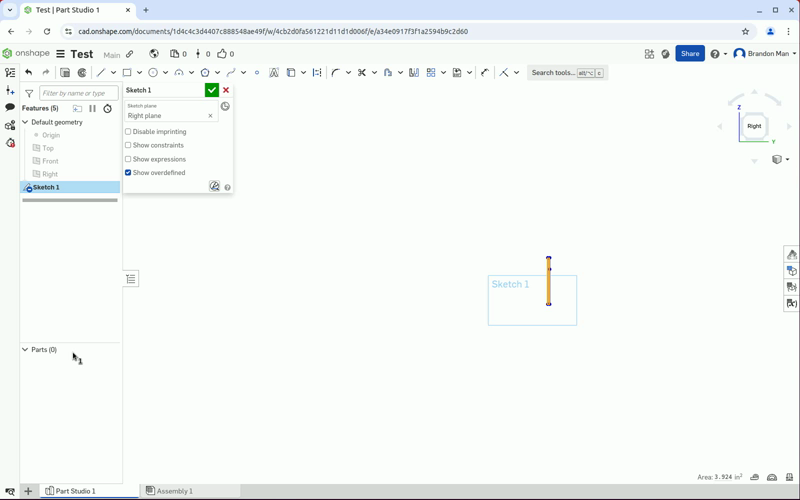
key(shift+y)
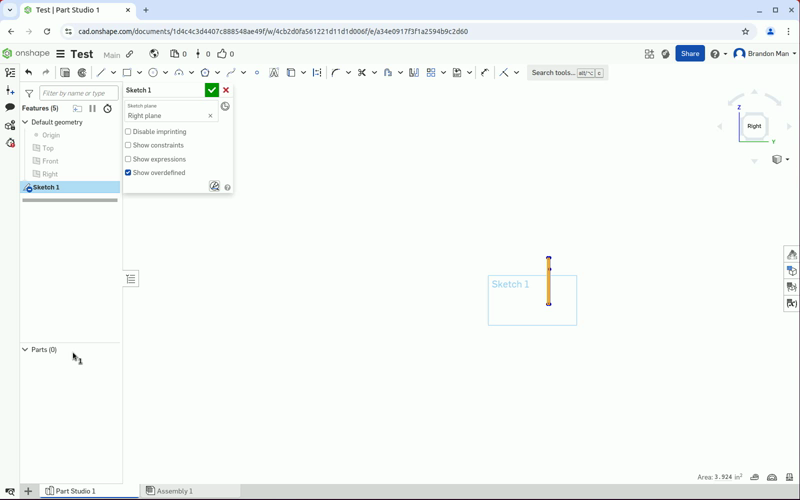
key(shift+e)
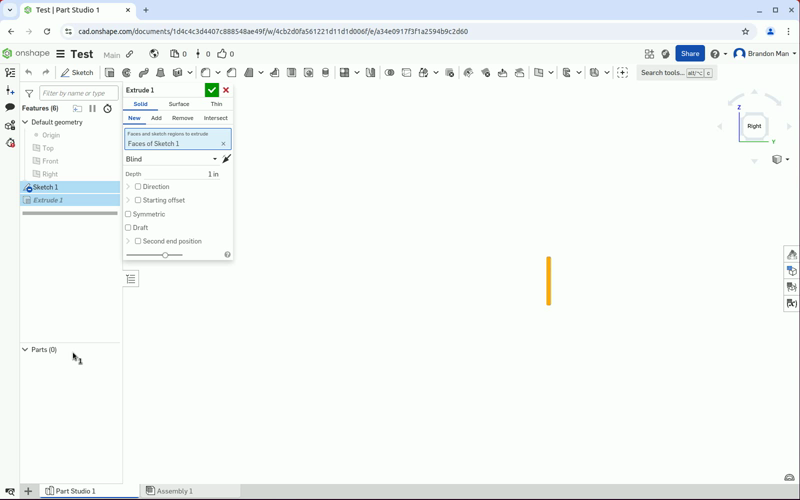
mouse_move(143, 106)
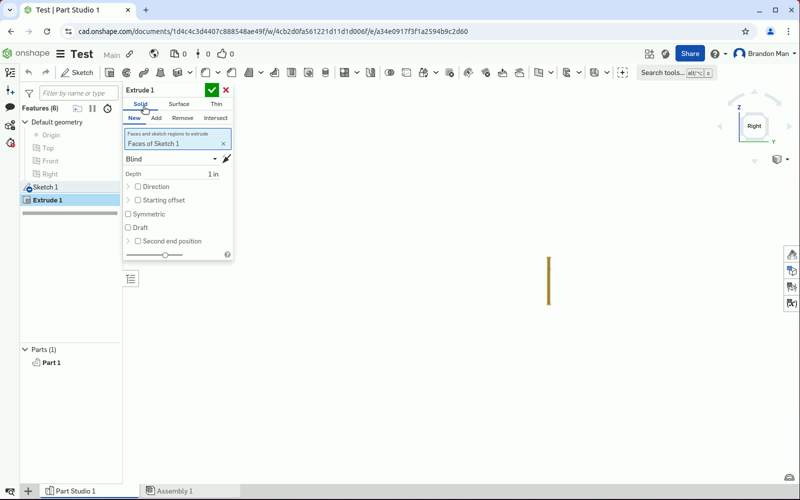
click(143, 106)
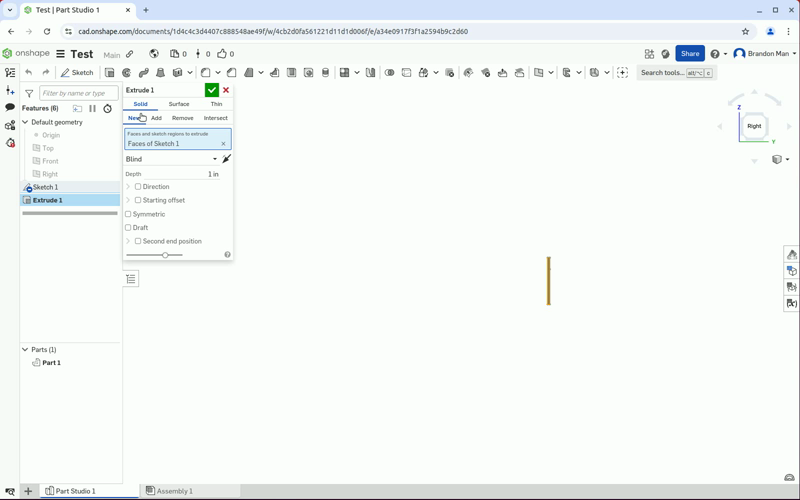
mouse_move(137, 120)
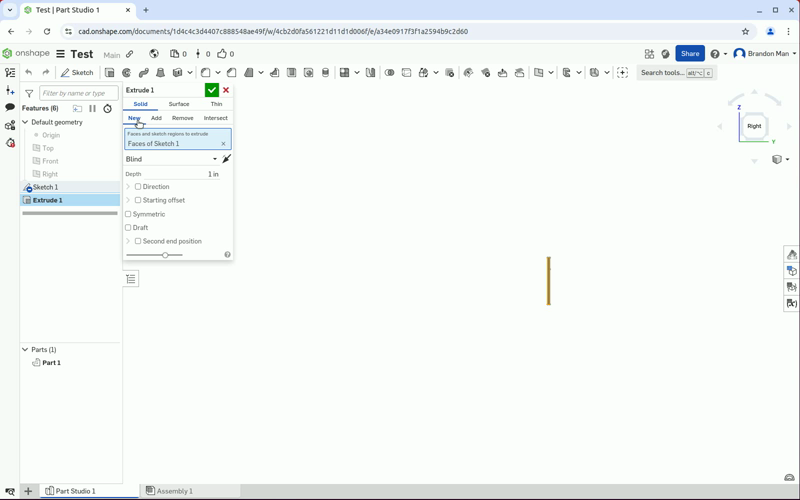
click(137, 120)
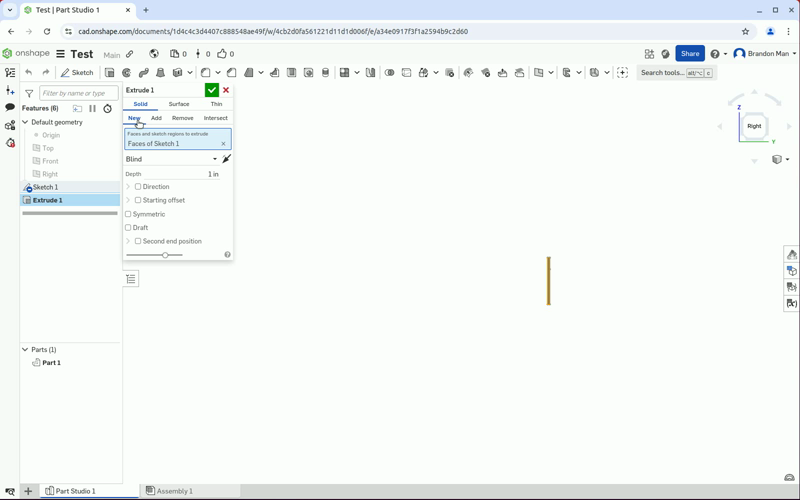
key(tab, 4)
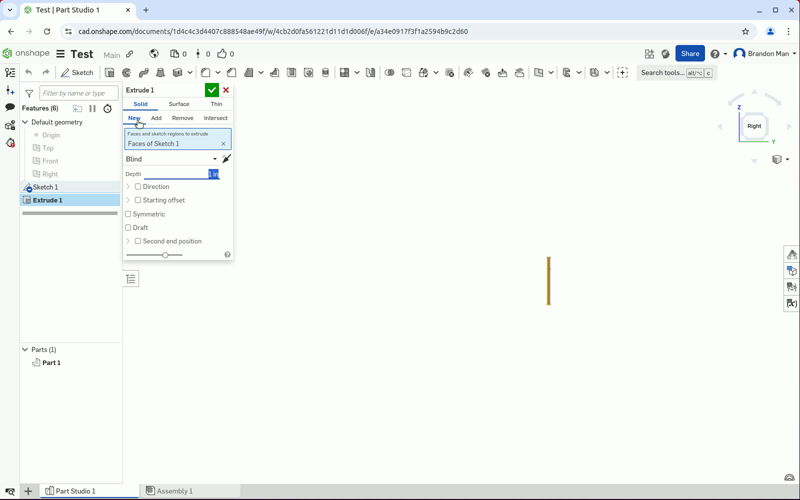
text(1.926)
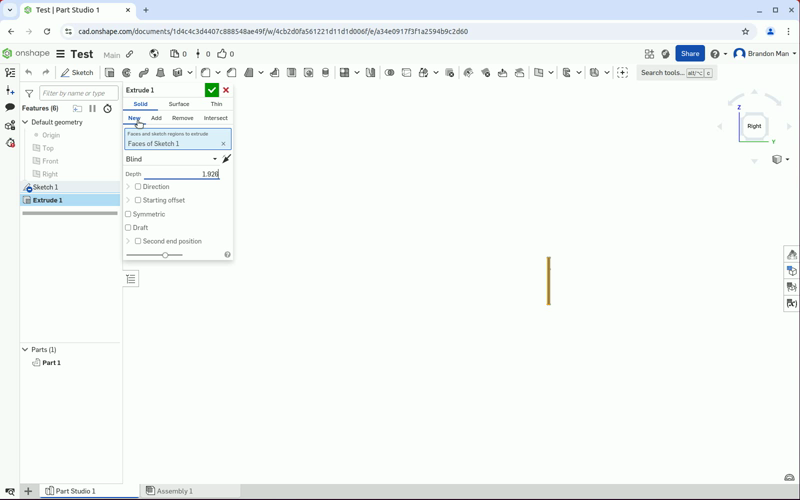
key(enter)
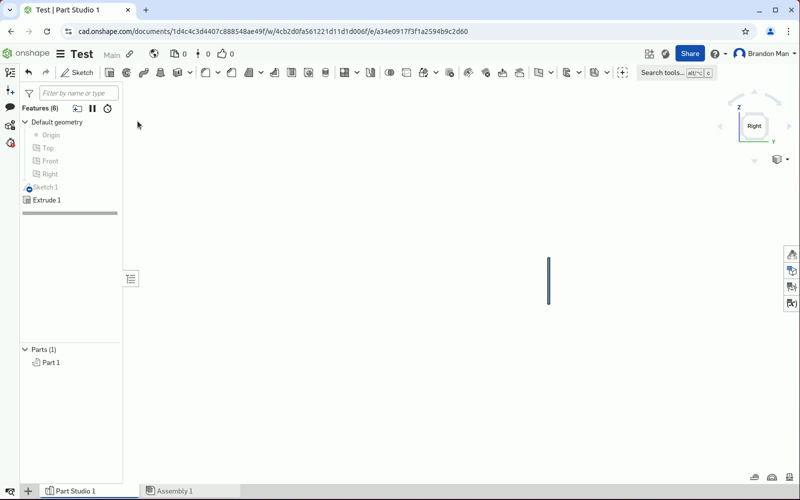
key(shift+h)
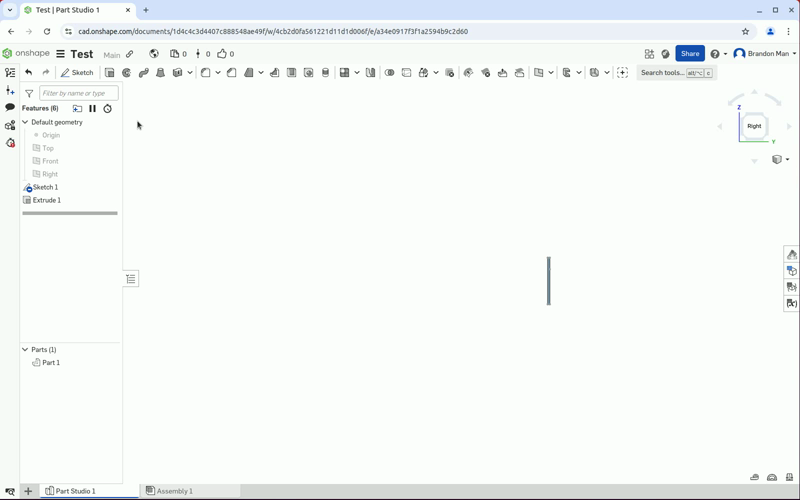
key(shift+h)
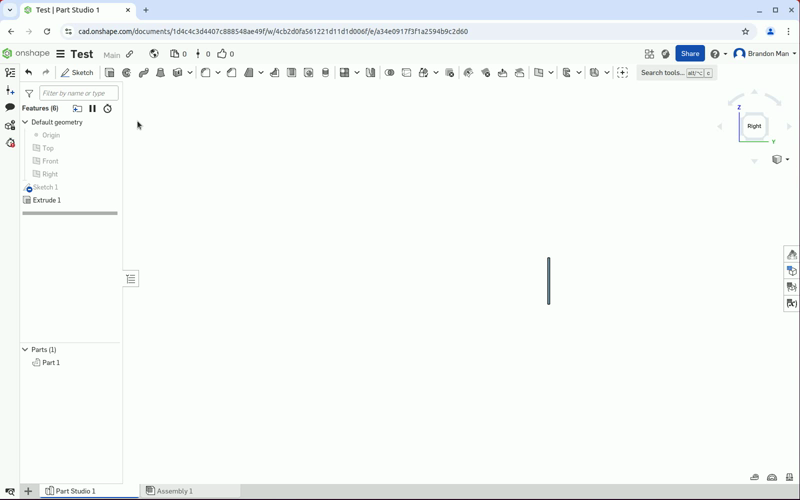
mouse_move(73, 189)
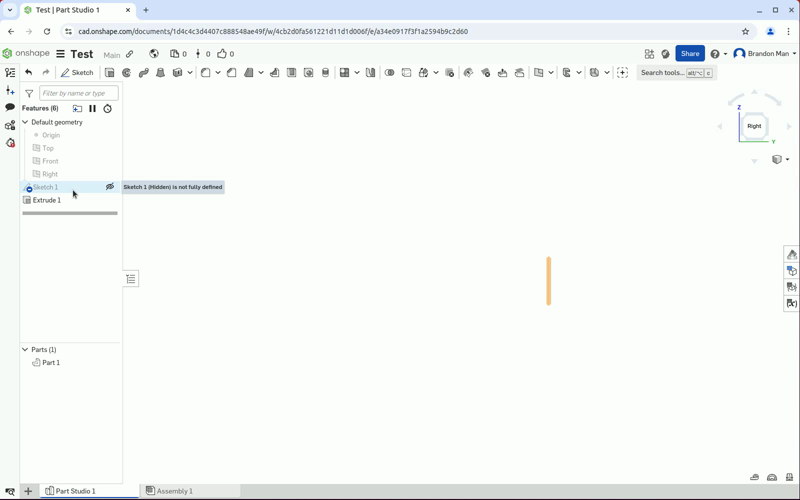
click(73, 189)
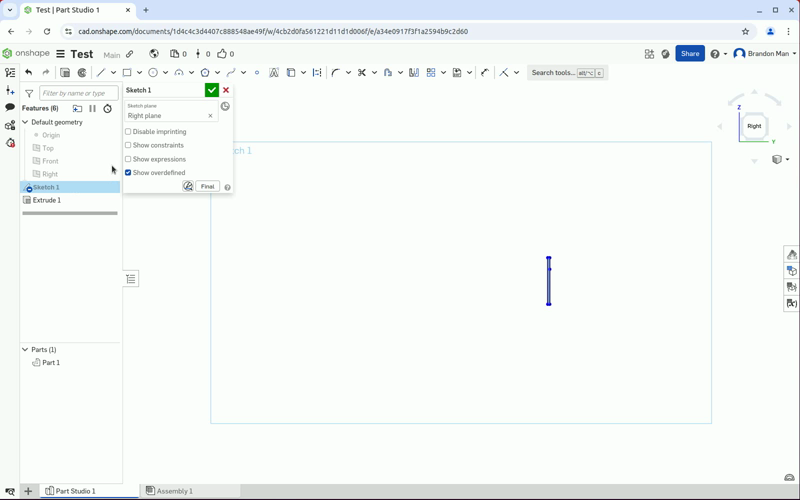
mouse_move(229, 92)
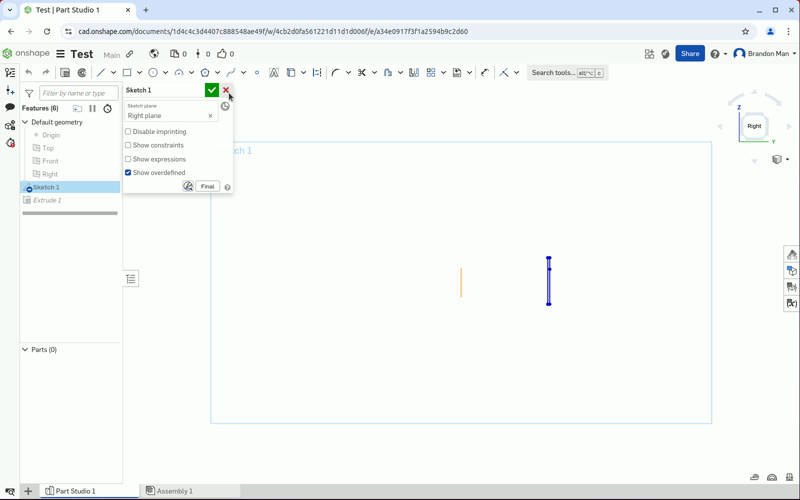
click(229, 92)
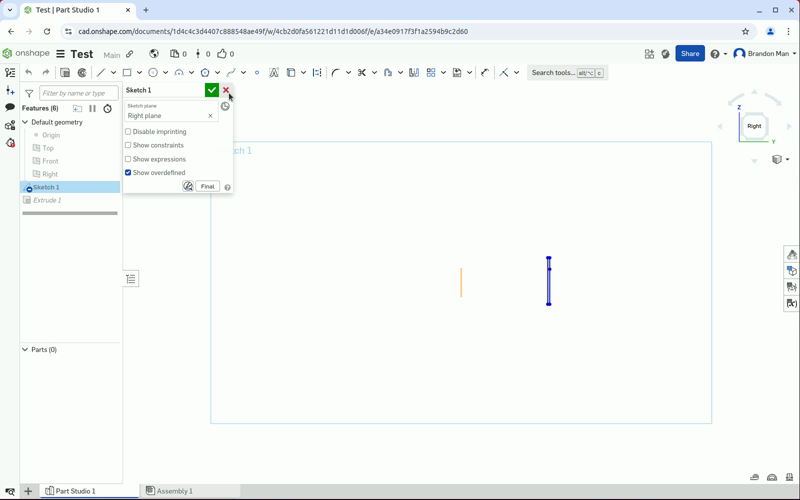
key(shift+s)
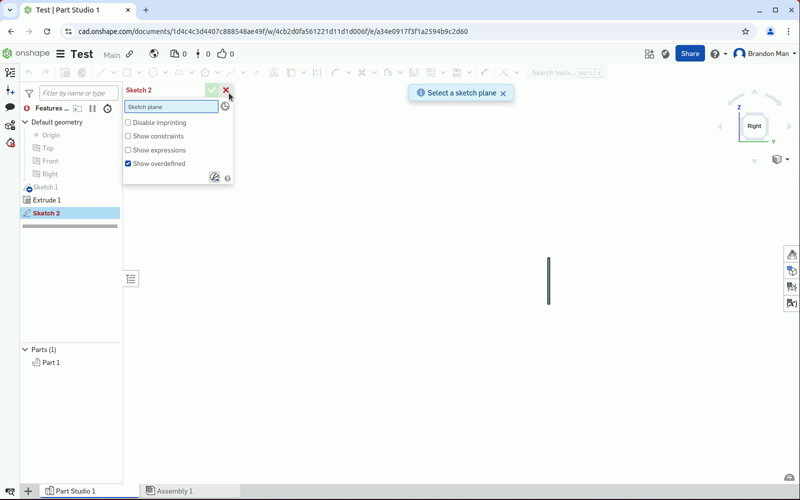
mouse_move(73, 176)
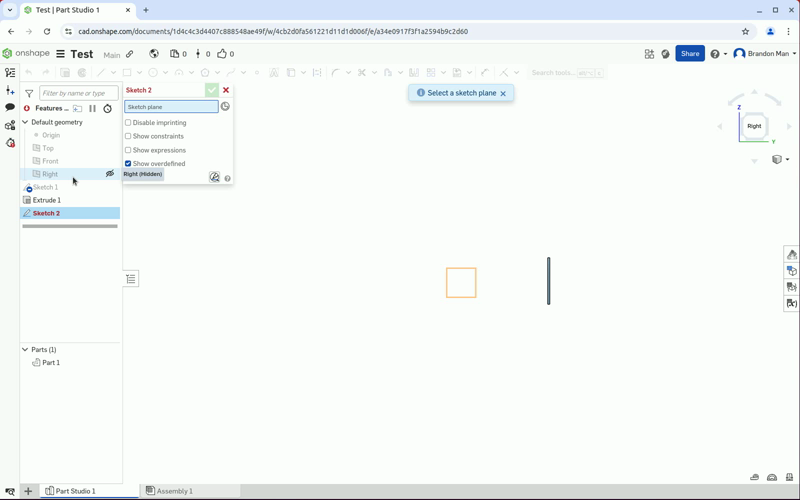
click(73, 176)
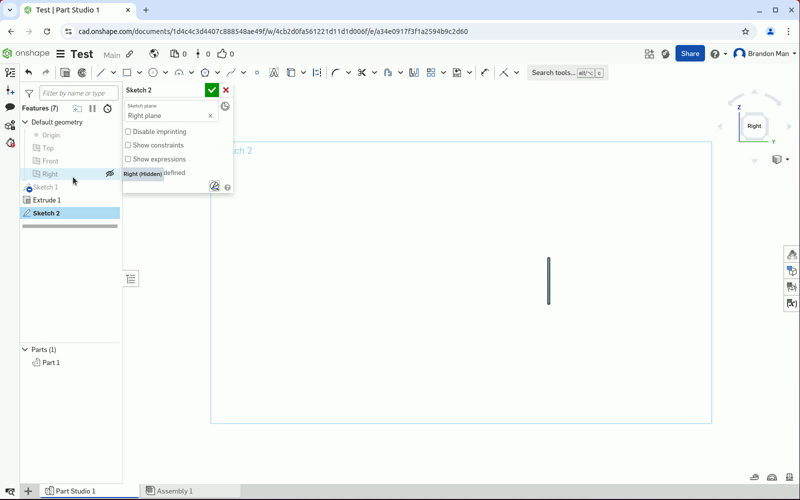
mouse_move(73, 352)
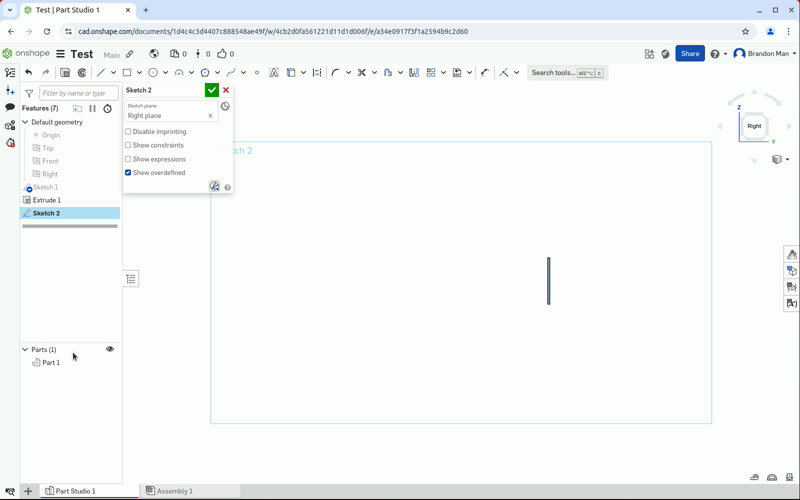
key(y)
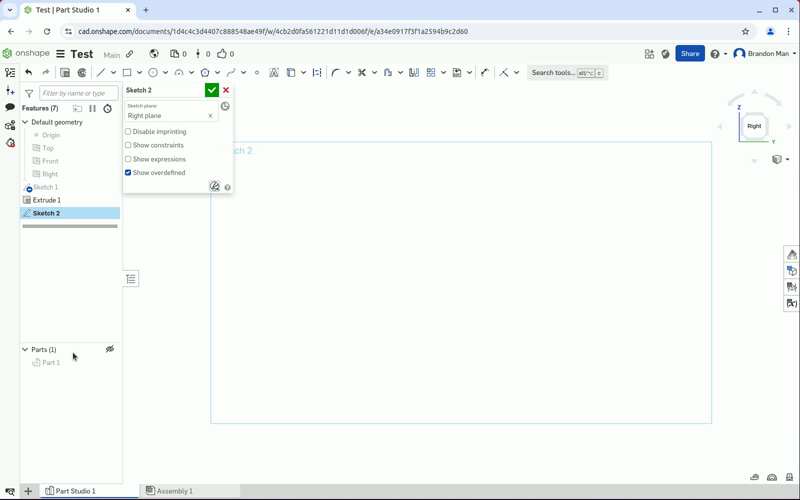
key(l)
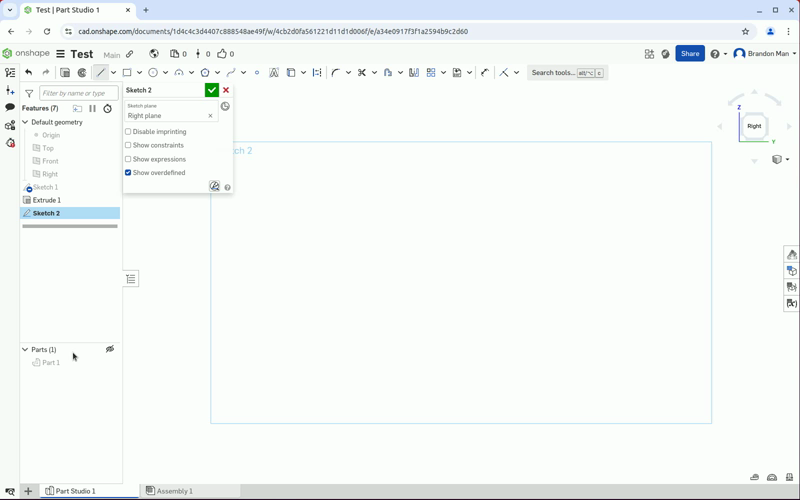
key_down(shift)
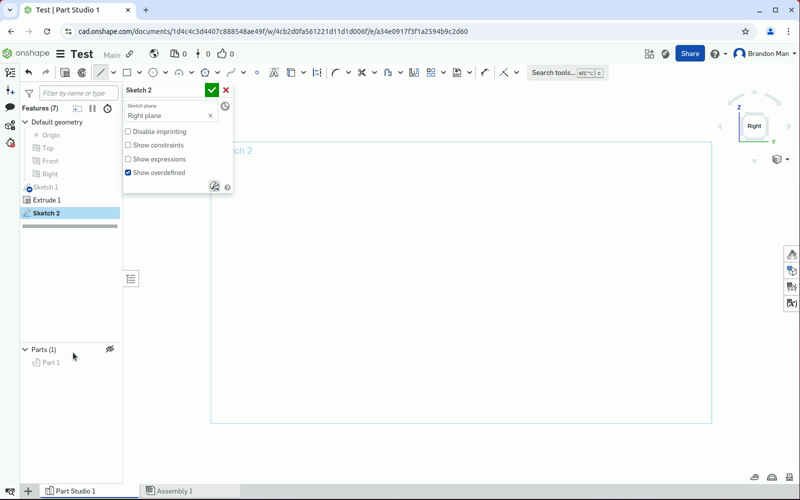
mouse_move(422, 305)
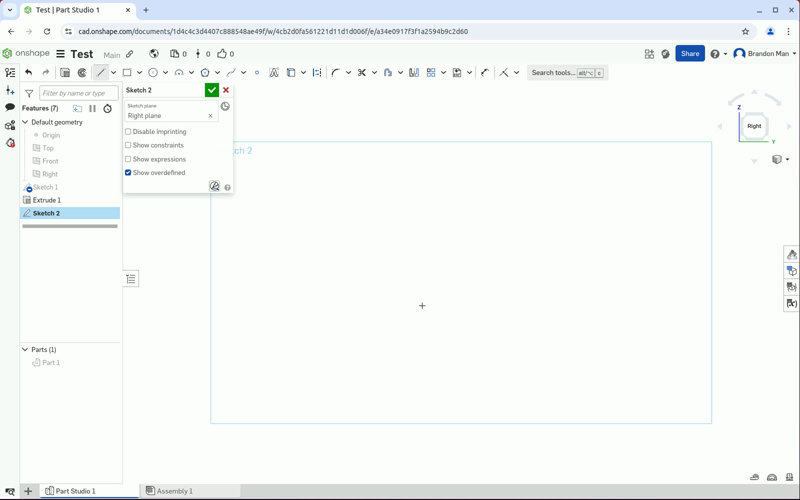
click(422, 305)
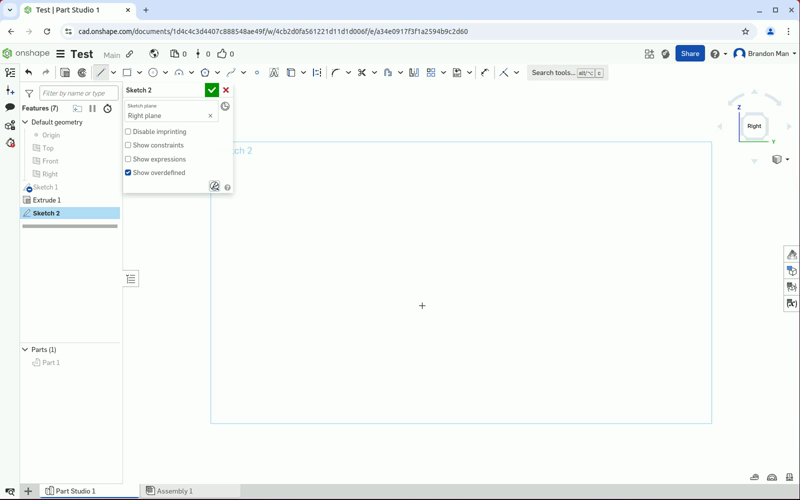
key_up(shift)
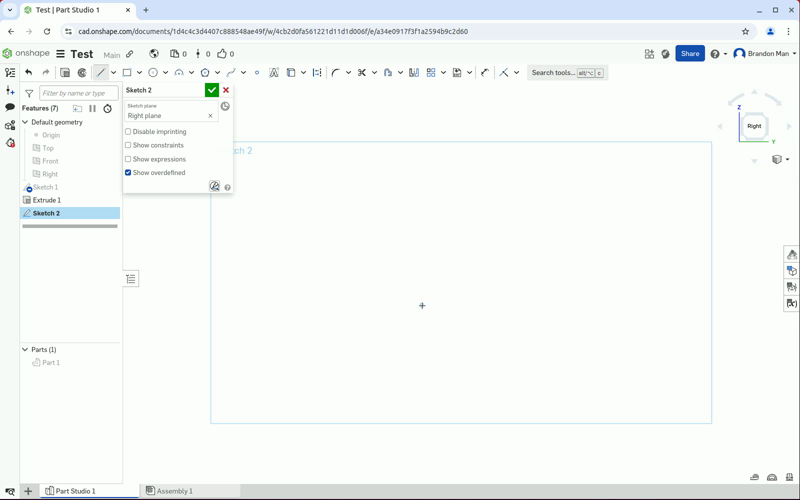
key_down(shift)
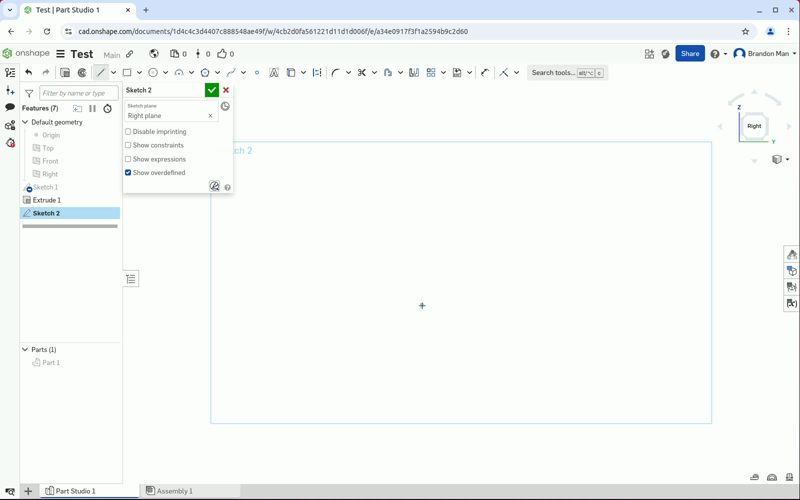
mouse_move(549, 305)
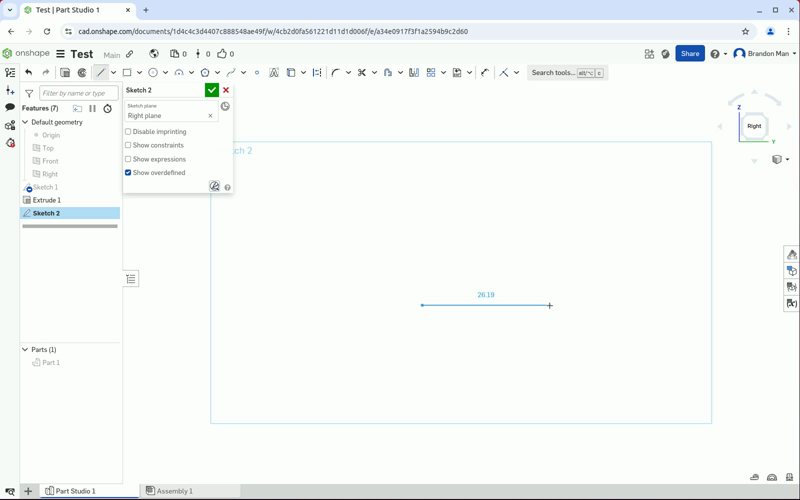
click(549, 305)
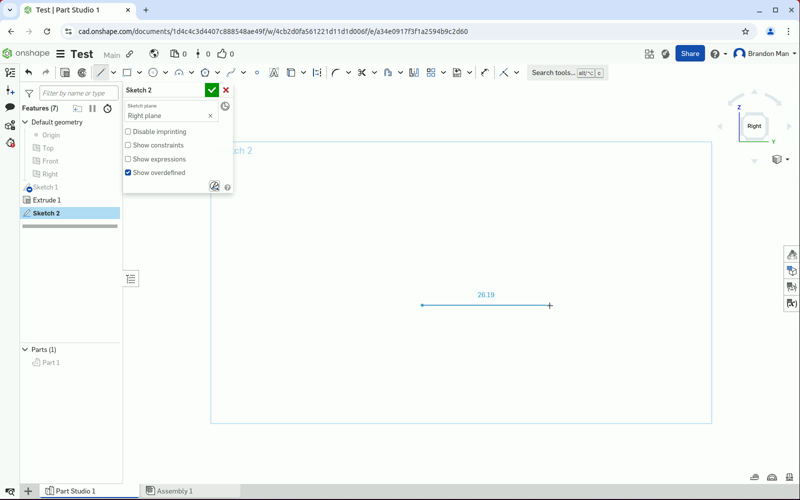
key_up(shift)
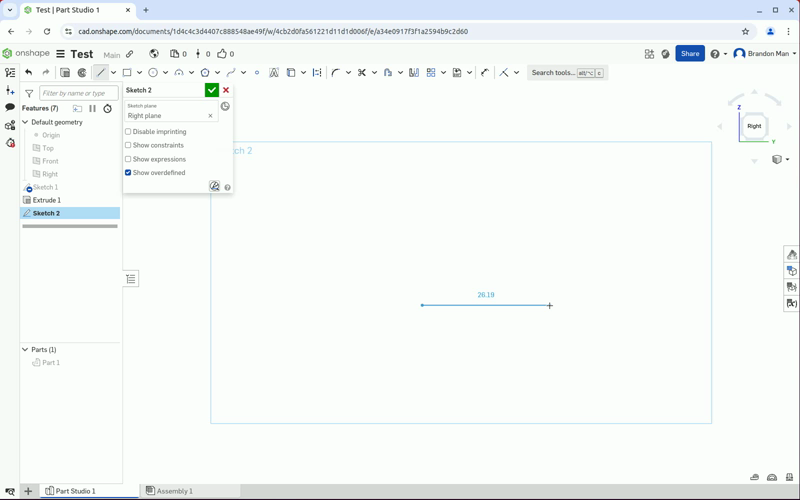
key_down(shift)
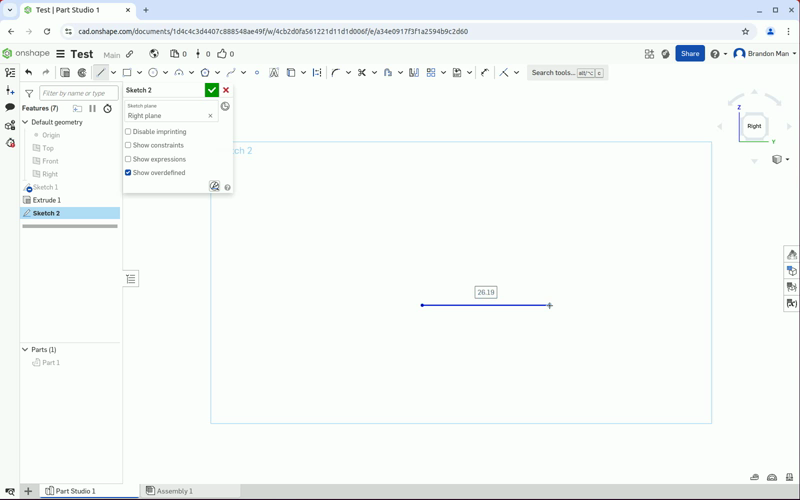
mouse_move(579, 305)
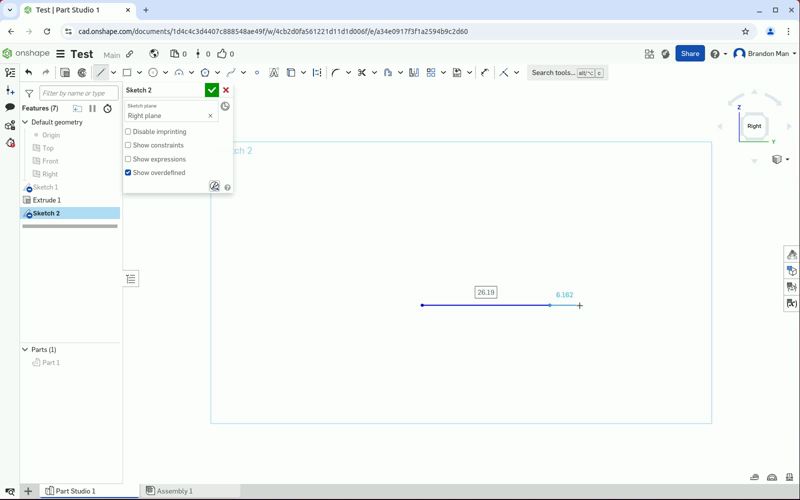
mouse_move(549, 303)
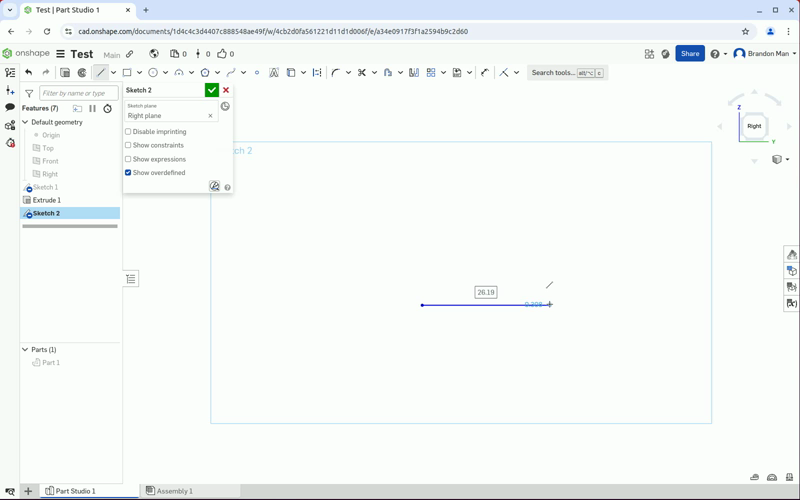
scroll(6)
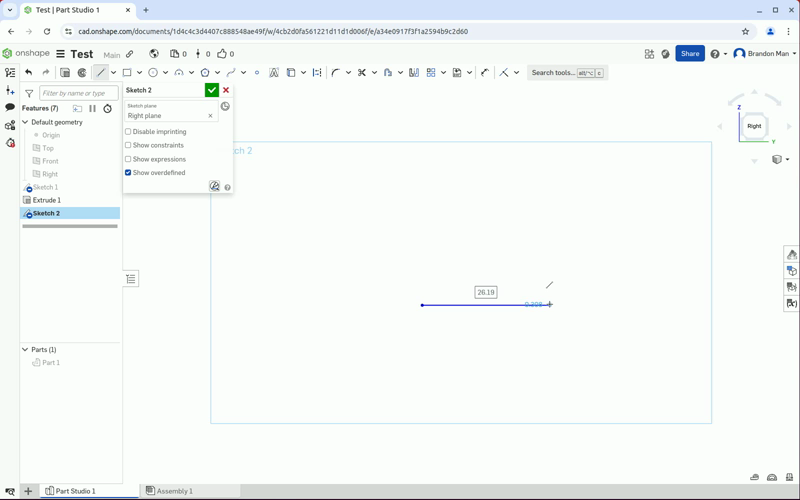
scroll(6)
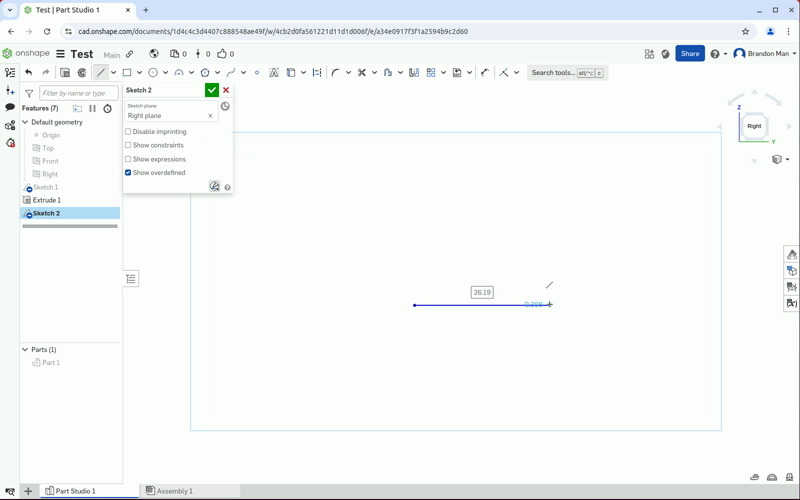
scroll(6)
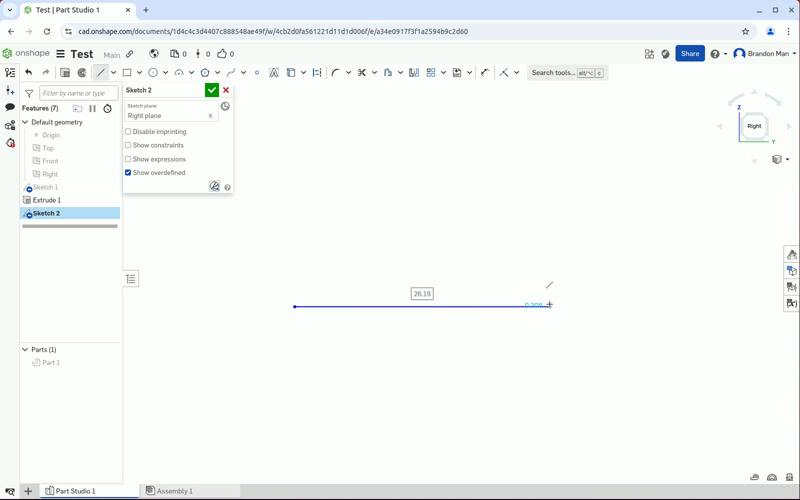
scroll(6)
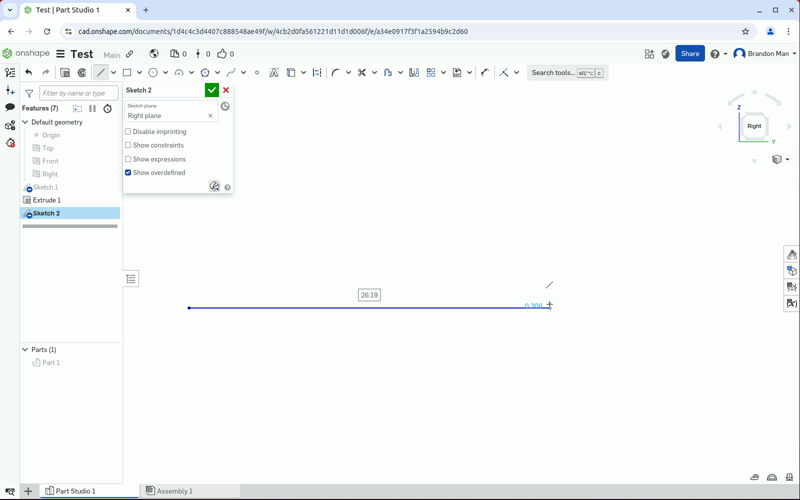
scroll(6)
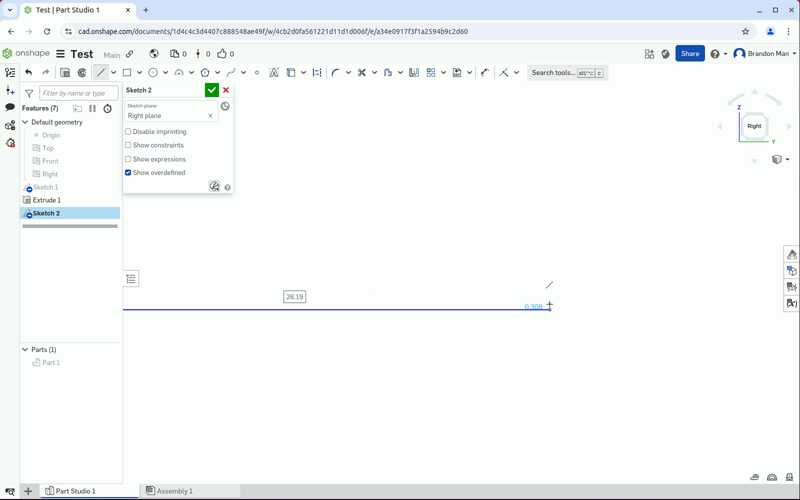
scroll(6)
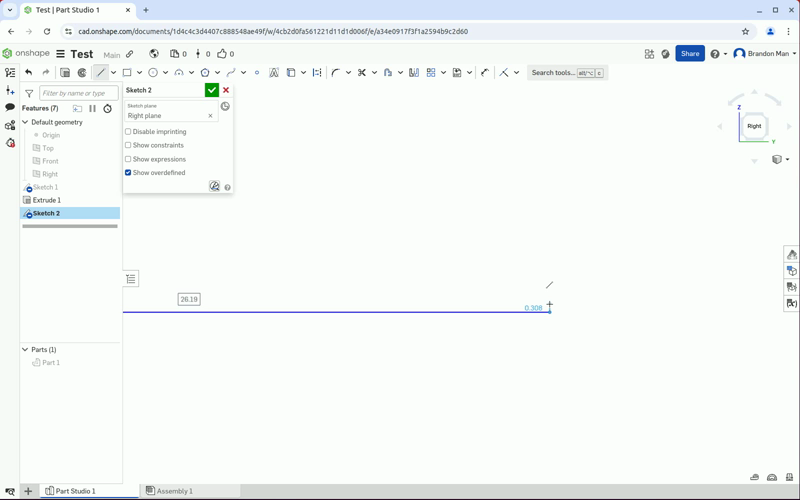
scroll(6)
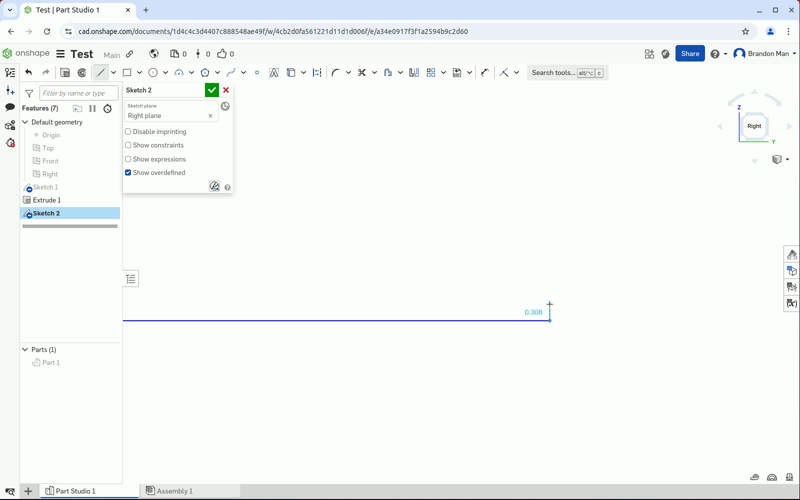
click(549, 303)
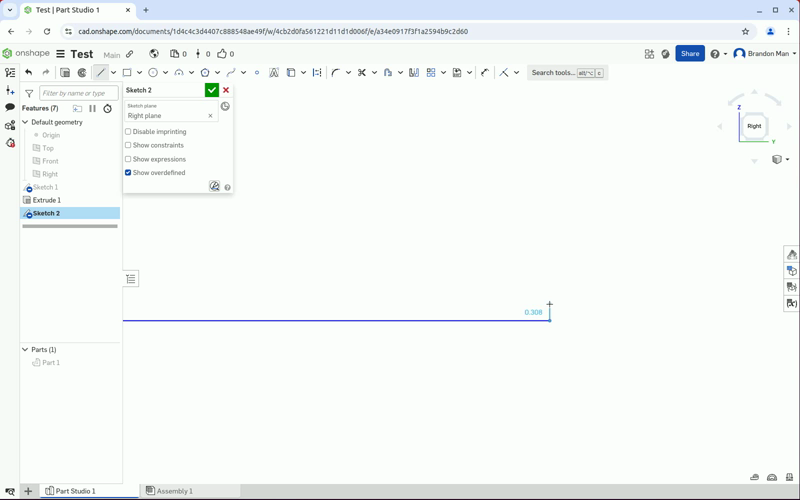
scroll(-6)
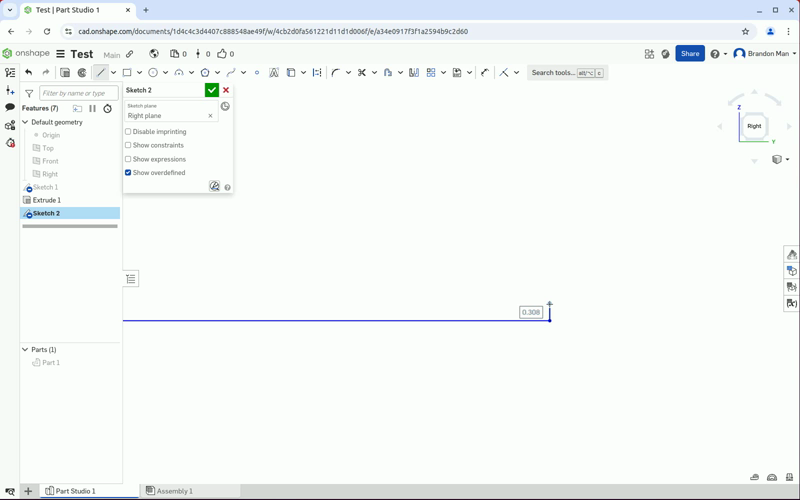
scroll(-6)
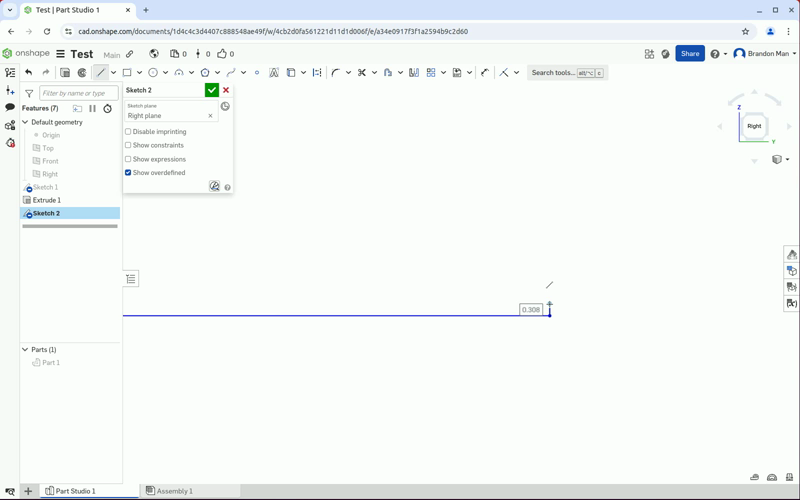
scroll(-6)
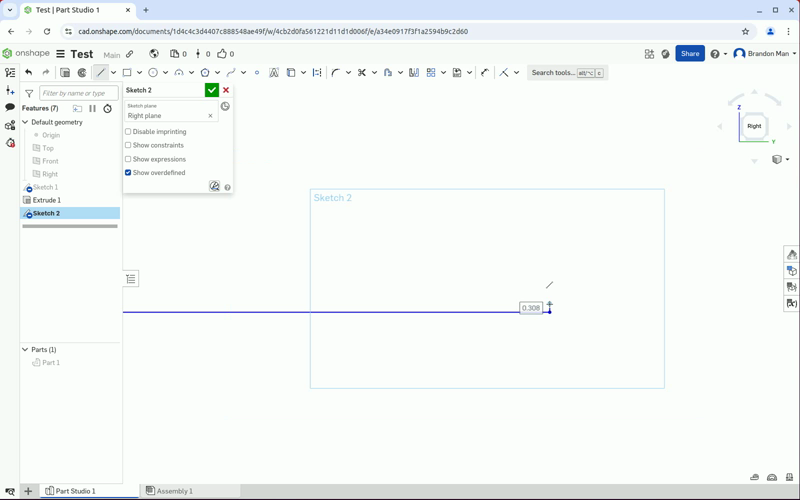
scroll(-6)
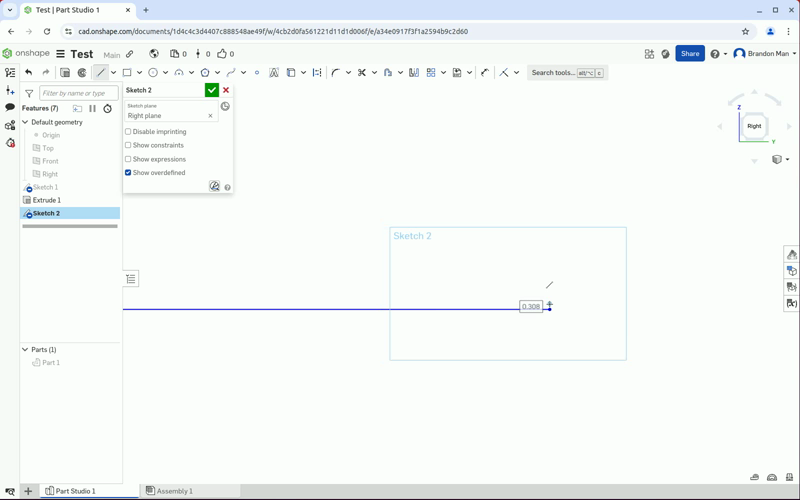
scroll(-6)
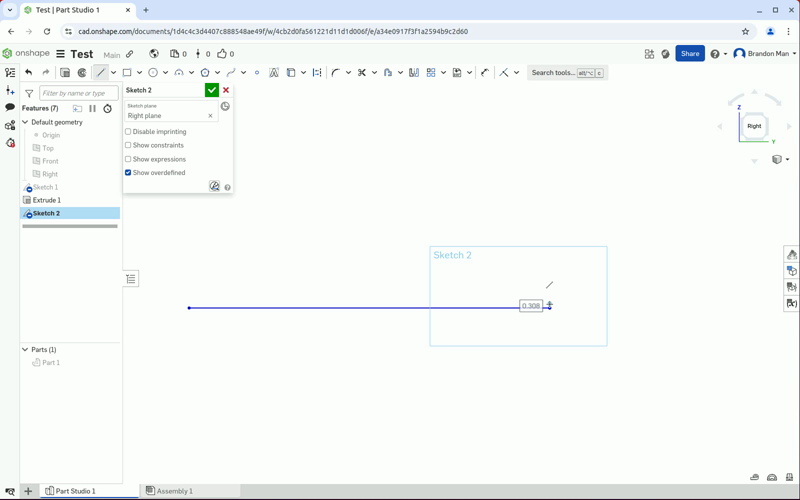
scroll(-6)
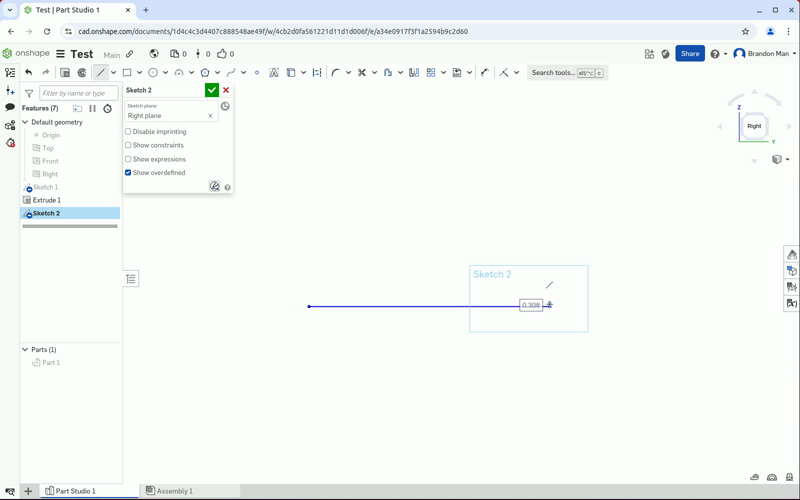
scroll(-6)
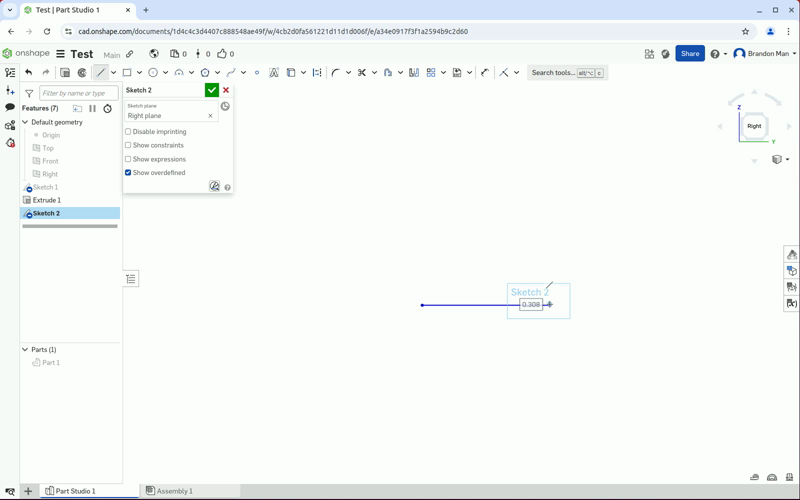
key_up(shift)
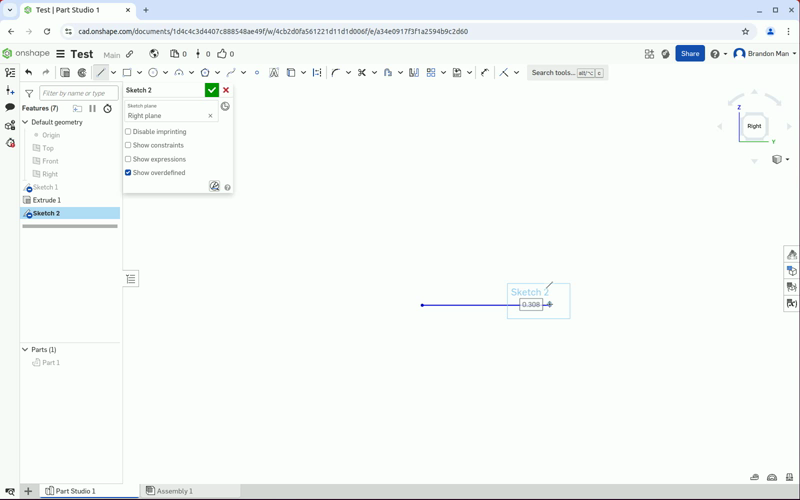
key_down(shift)
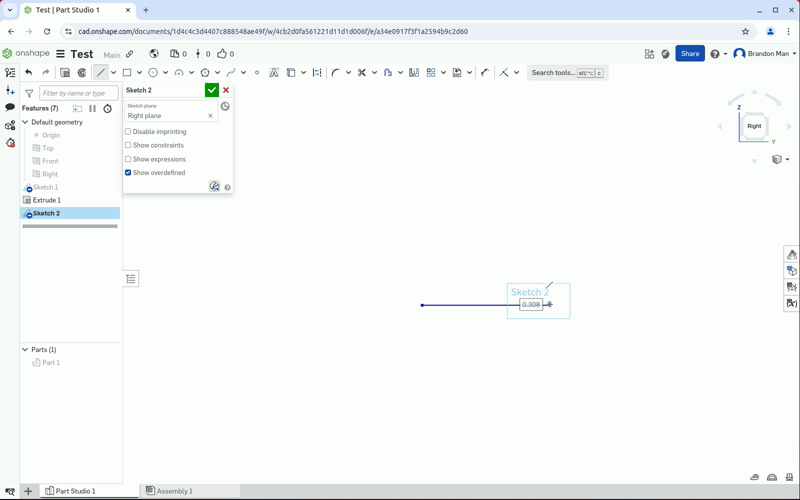
mouse_move(579, 303)
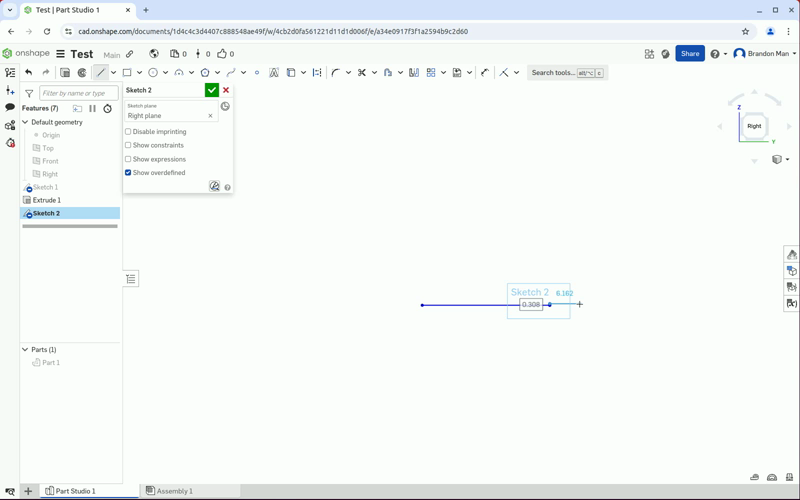
mouse_move(546, 303)
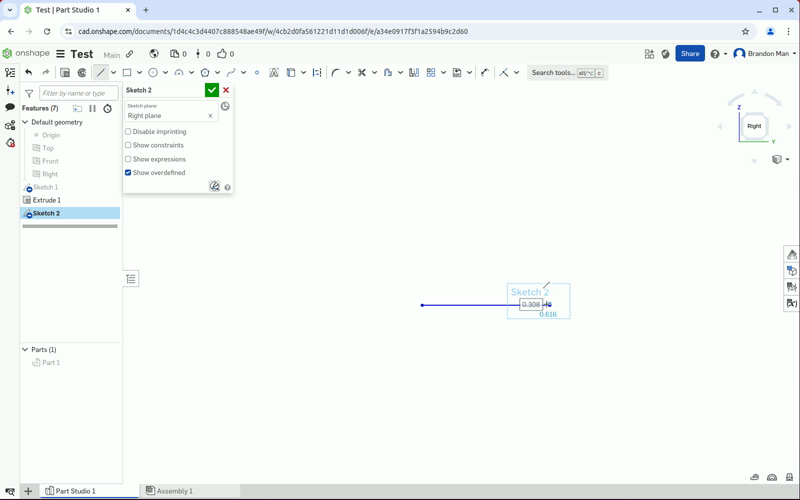
scroll(6)
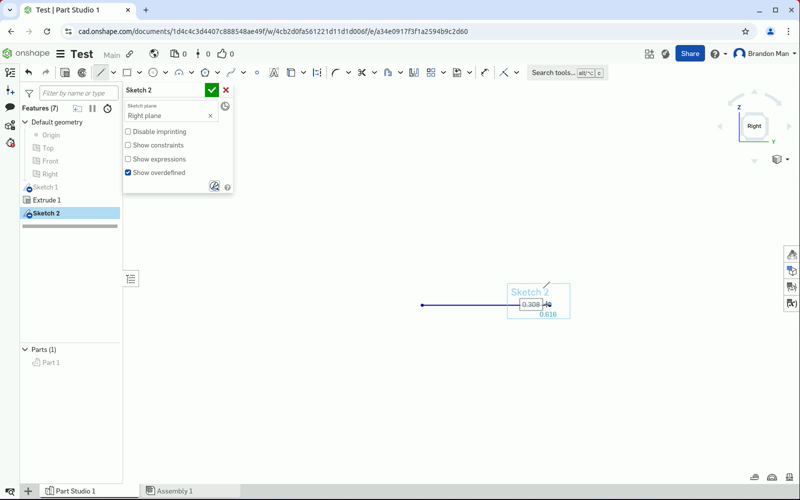
scroll(6)
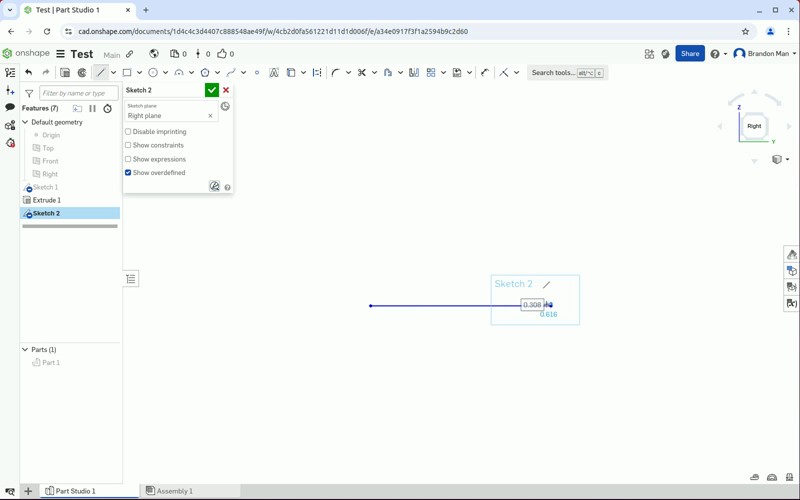
scroll(6)
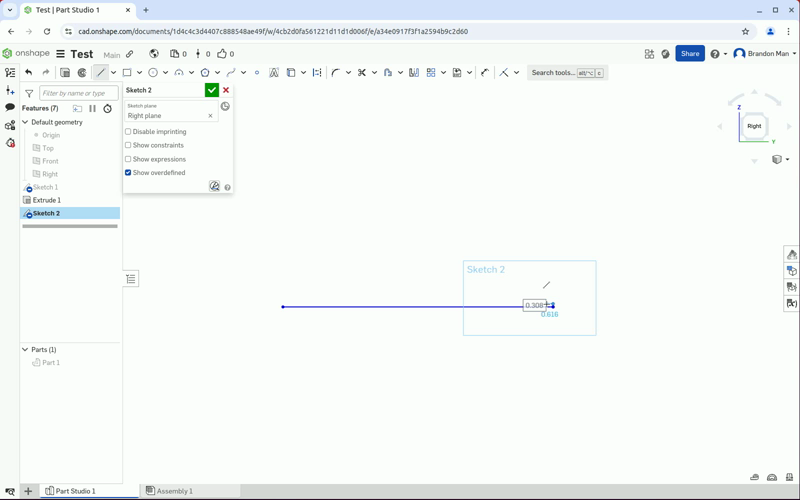
scroll(6)
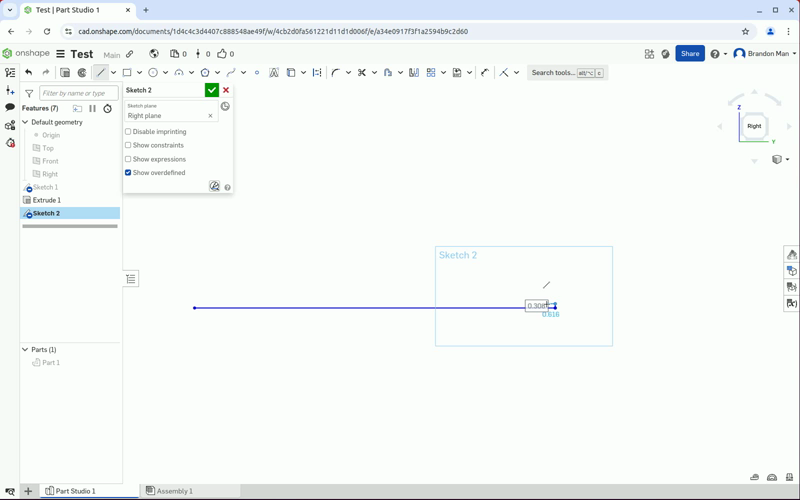
scroll(6)
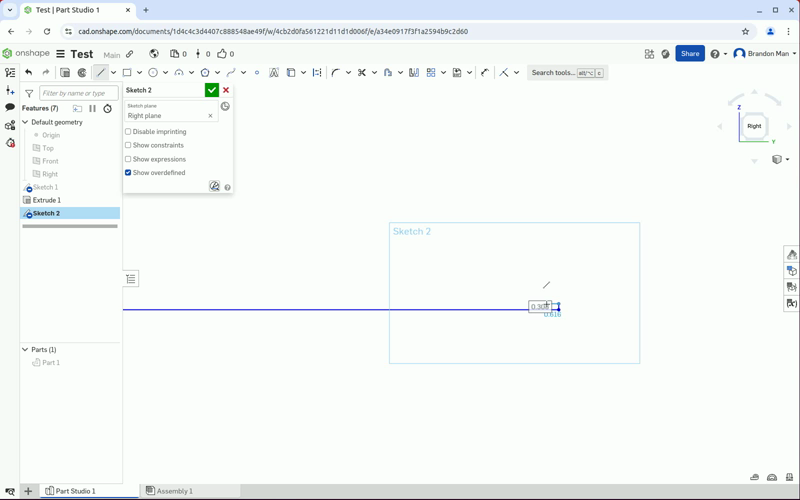
scroll(6)
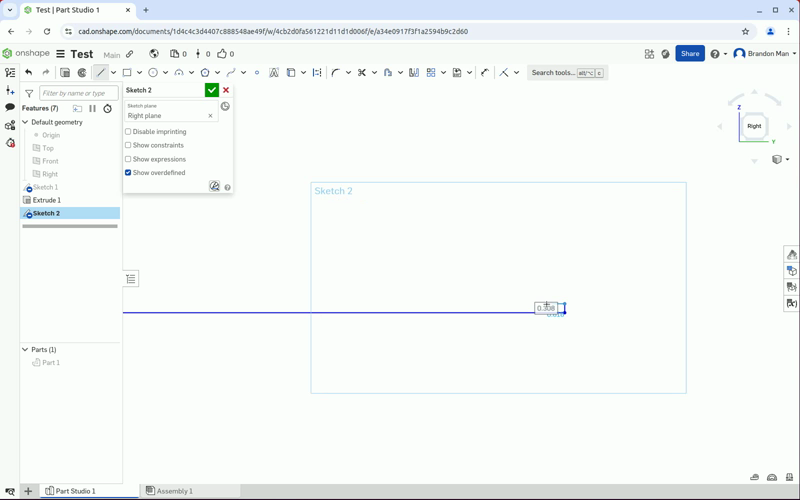
scroll(6)
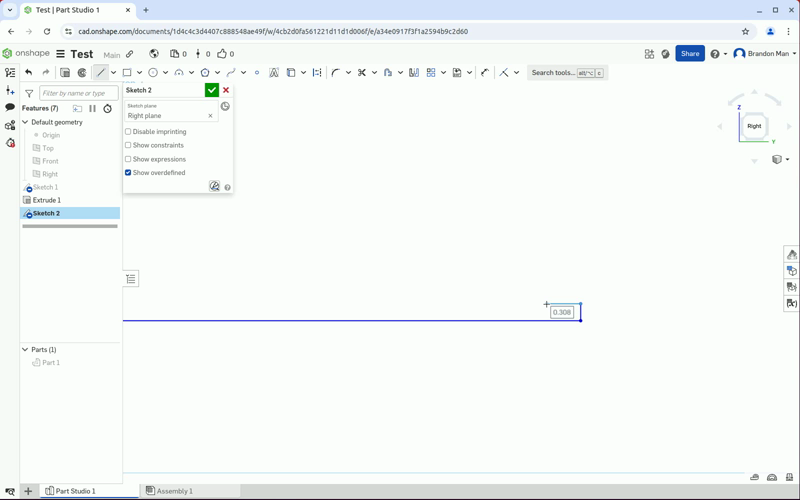
click(546, 303)
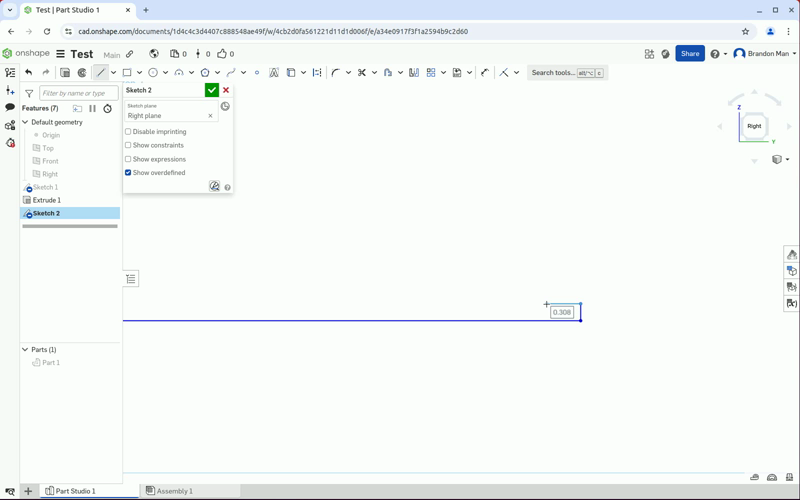
scroll(-6)
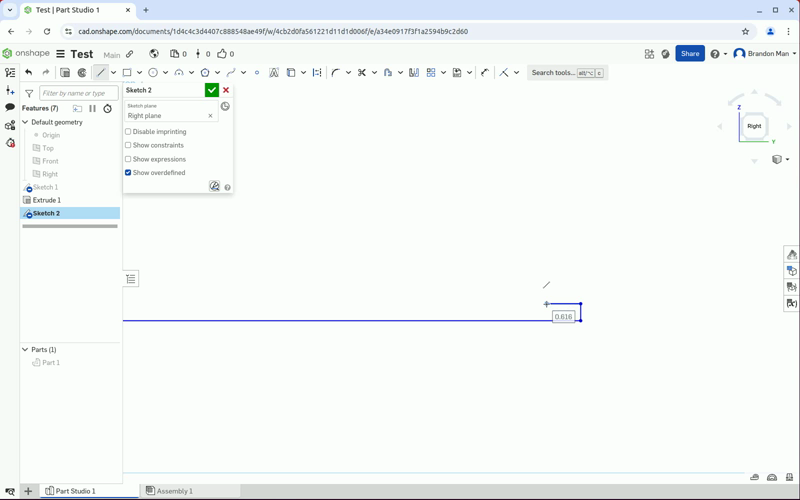
scroll(-6)
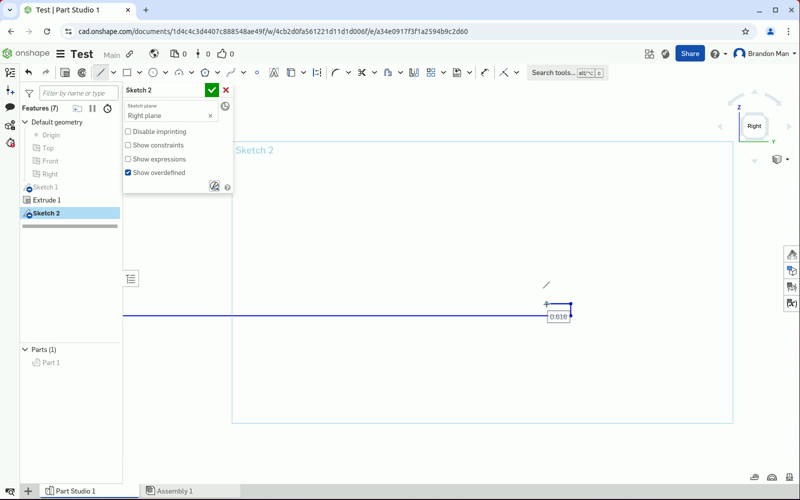
scroll(-6)
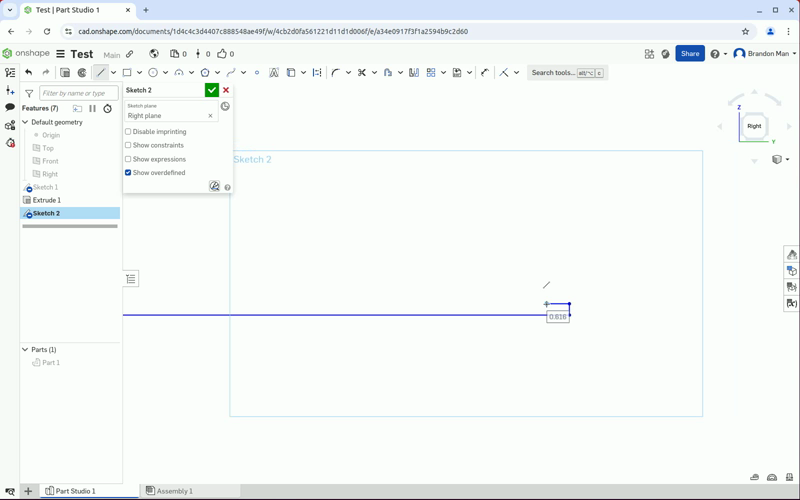
scroll(-6)
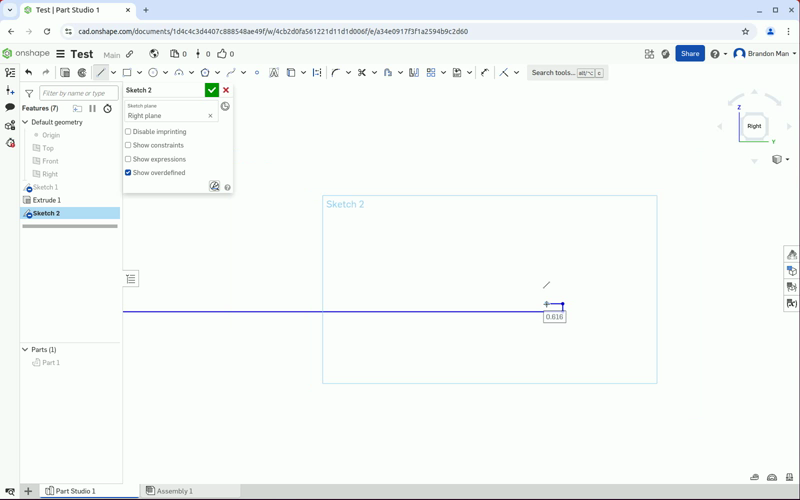
scroll(-6)
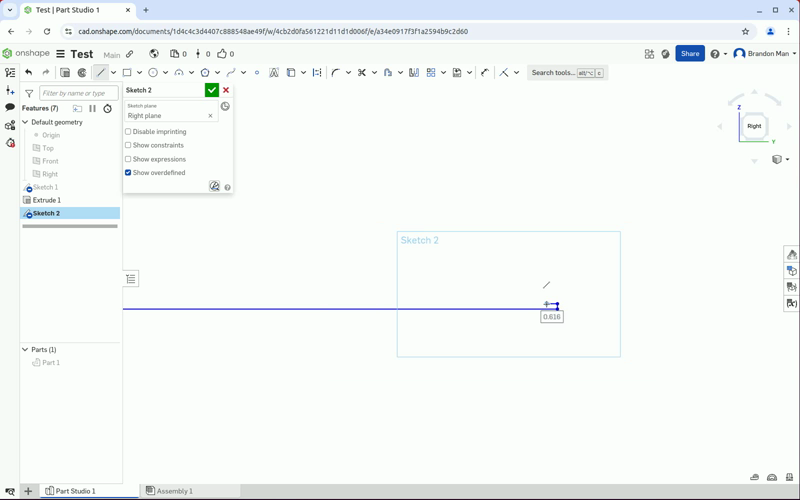
scroll(-6)
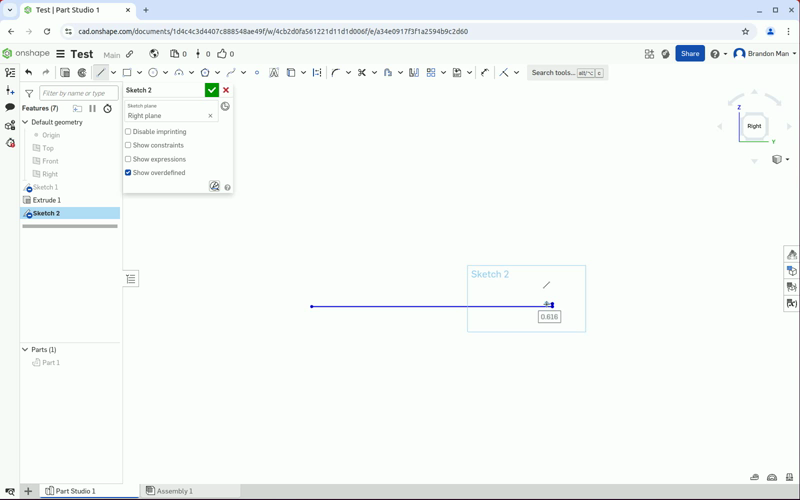
scroll(-6)
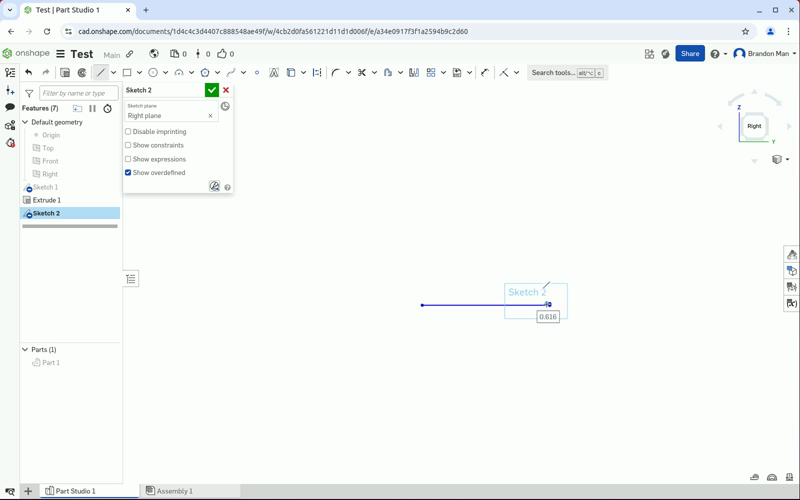
key_up(shift)
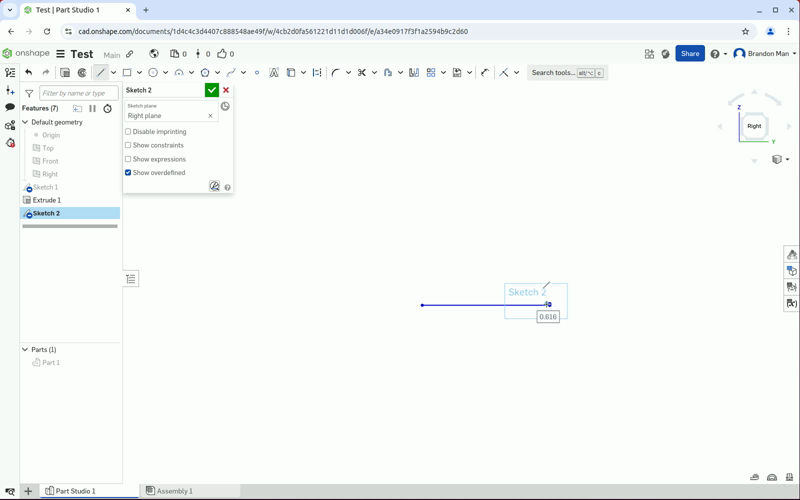
key_down(shift)
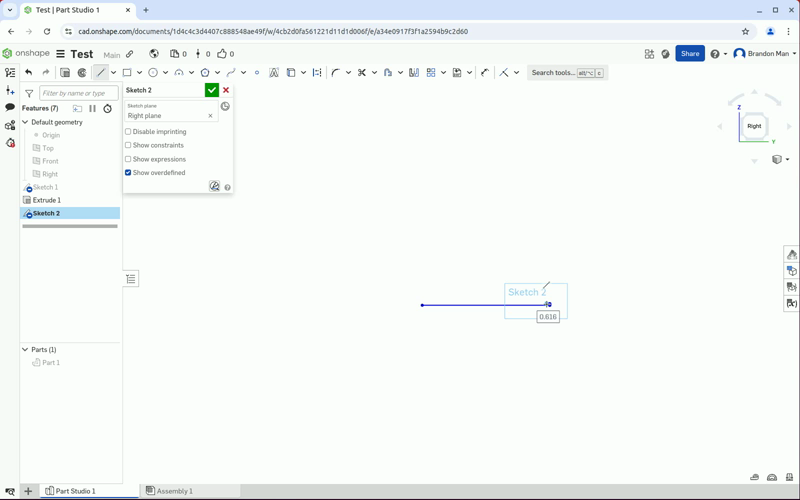
mouse_move(424, 303)
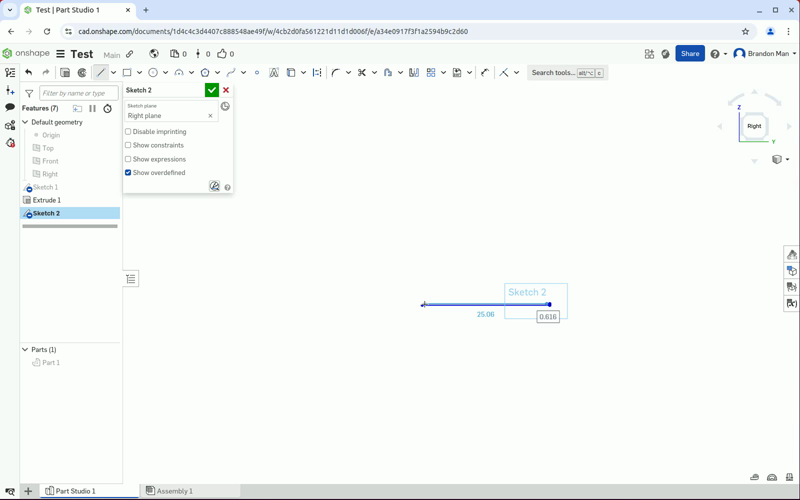
scroll(6)
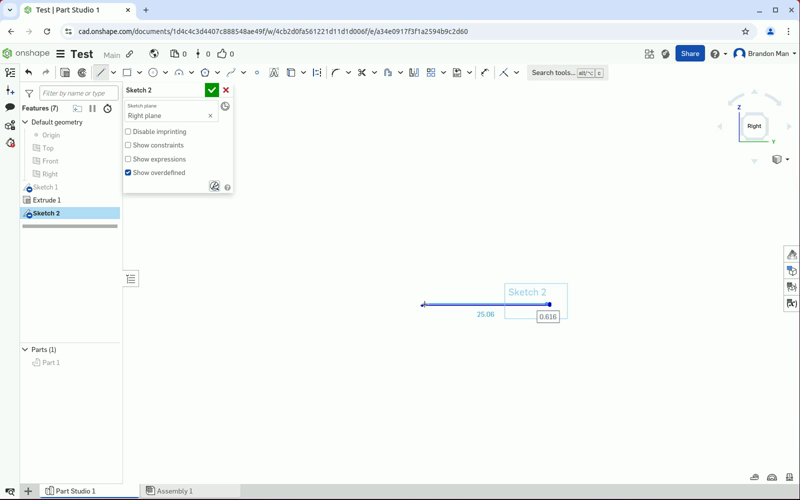
scroll(6)
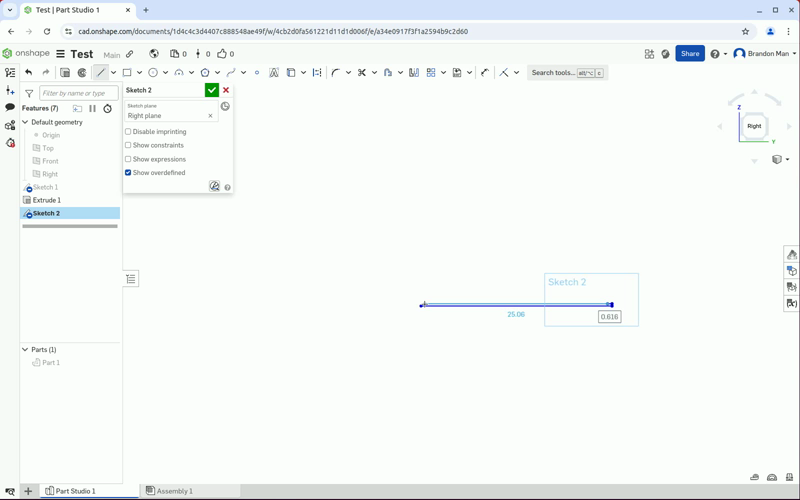
scroll(6)
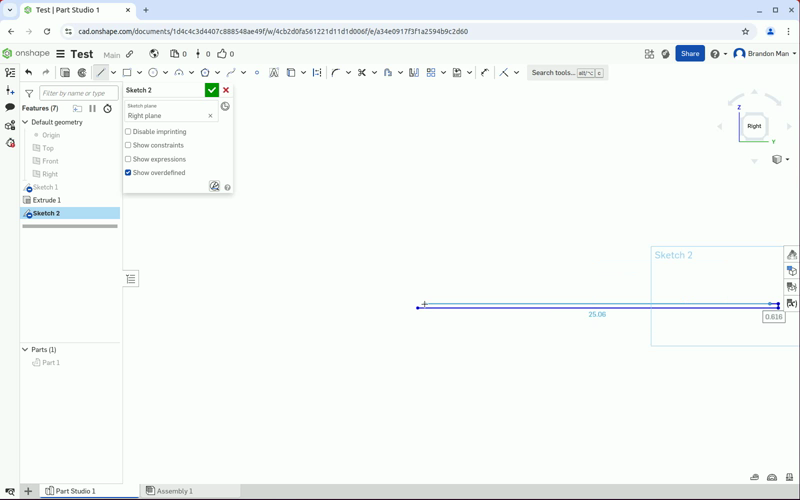
scroll(6)
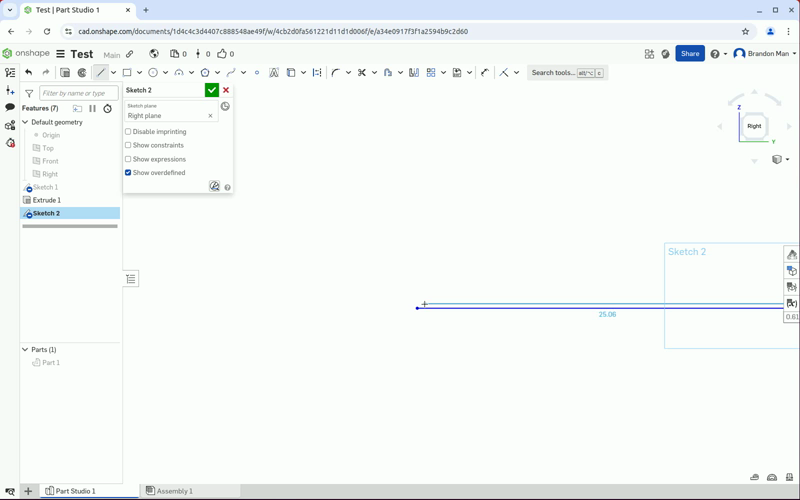
scroll(6)
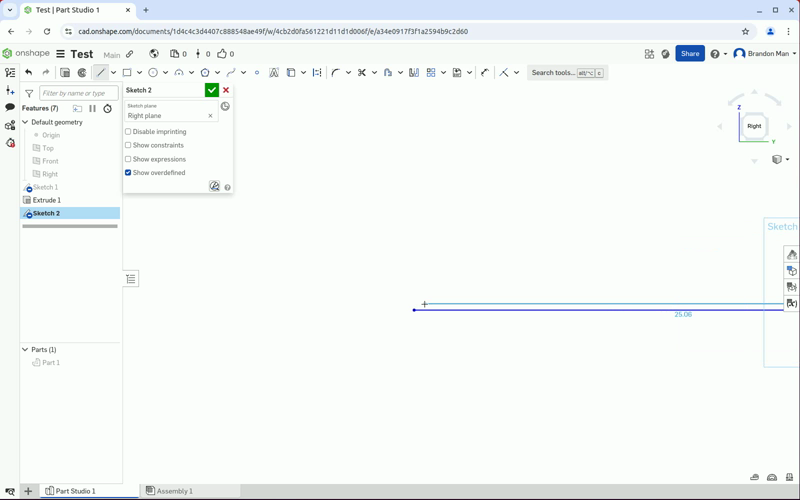
scroll(6)
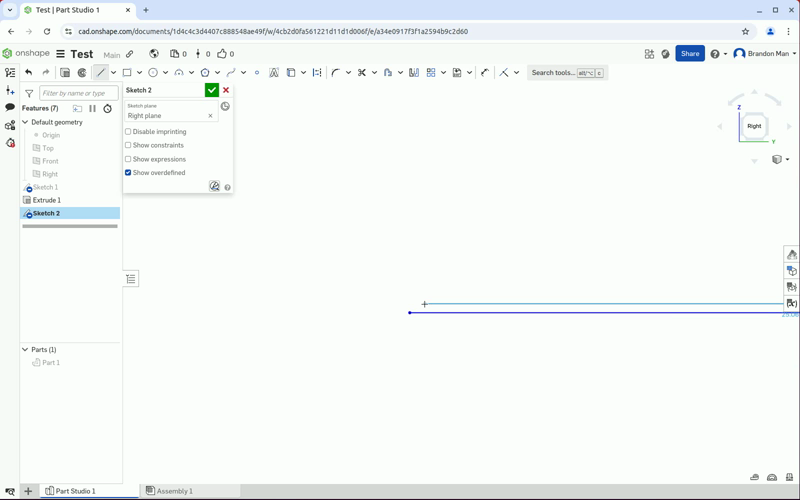
scroll(6)
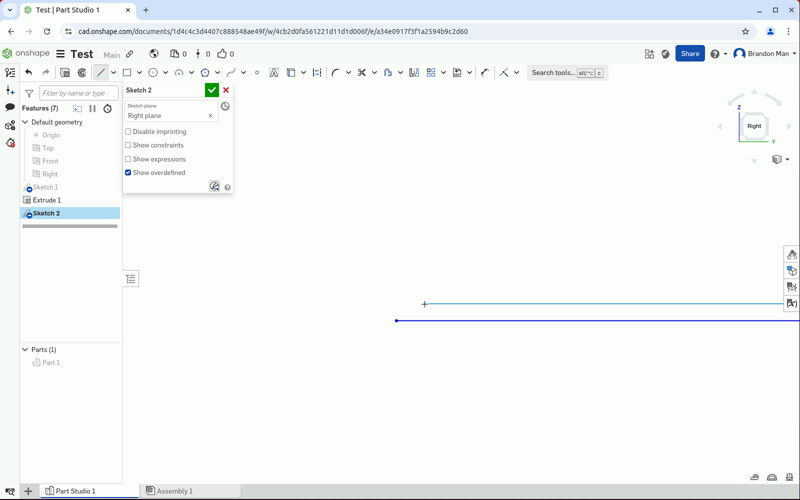
click(424, 303)
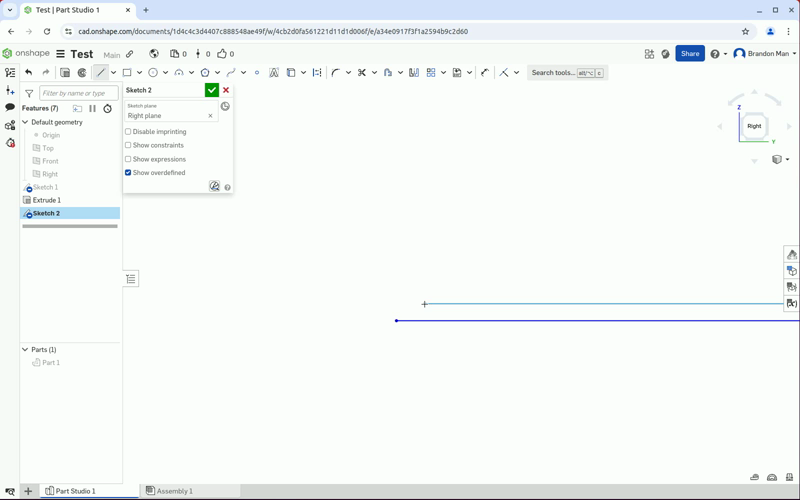
scroll(-6)
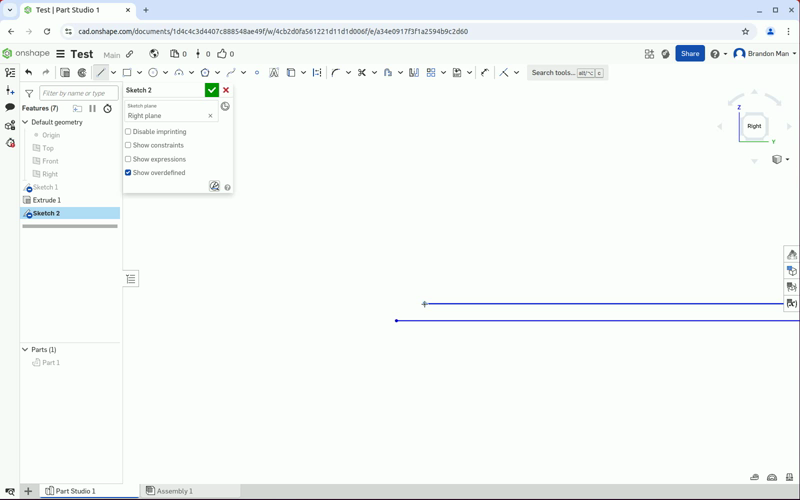
scroll(-6)
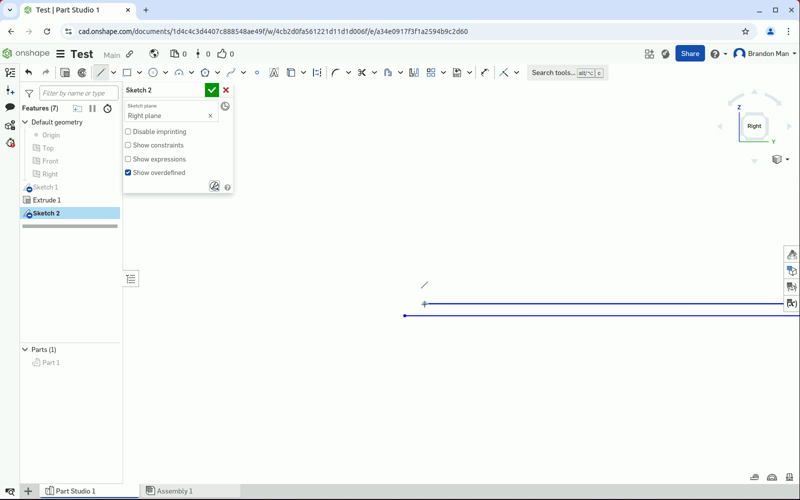
scroll(-6)
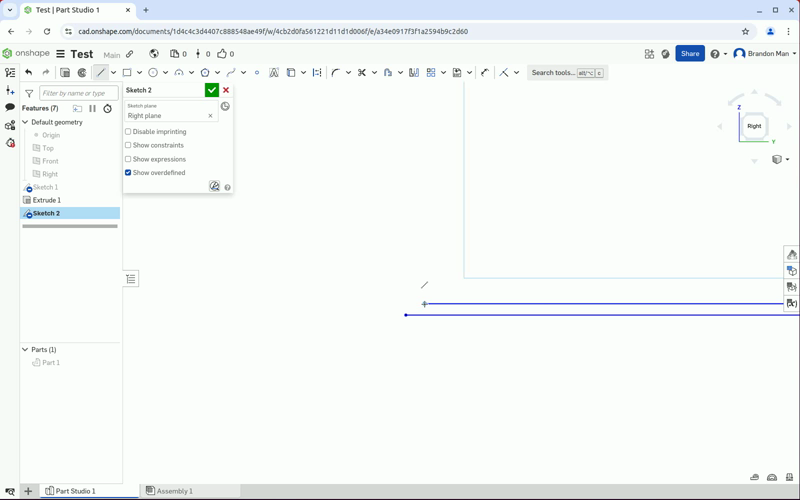
scroll(-6)
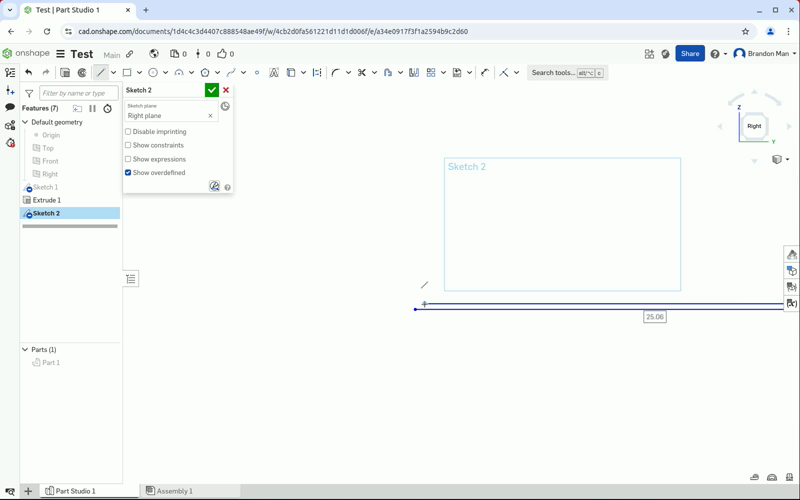
scroll(-6)
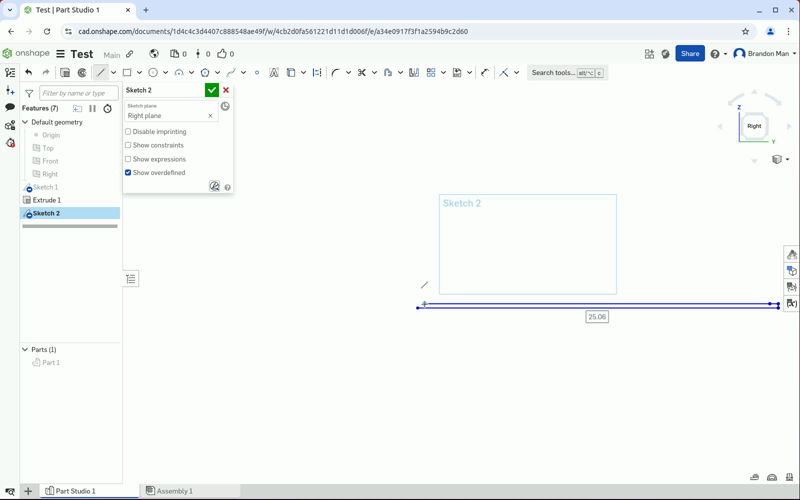
scroll(-6)
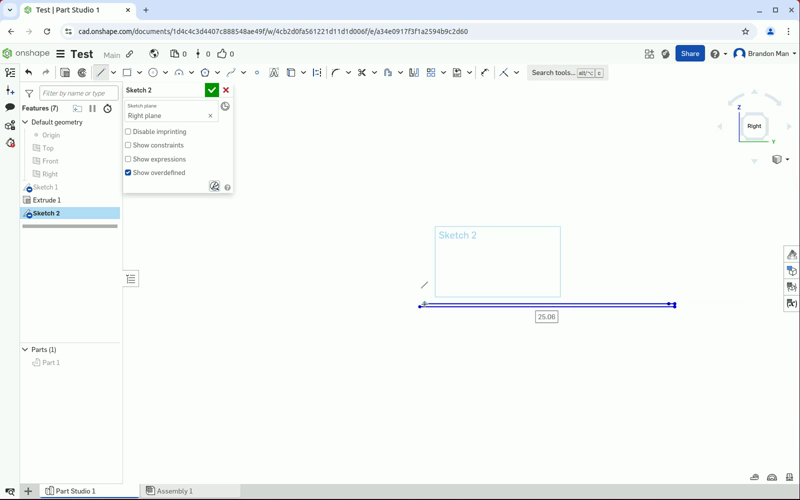
scroll(-6)
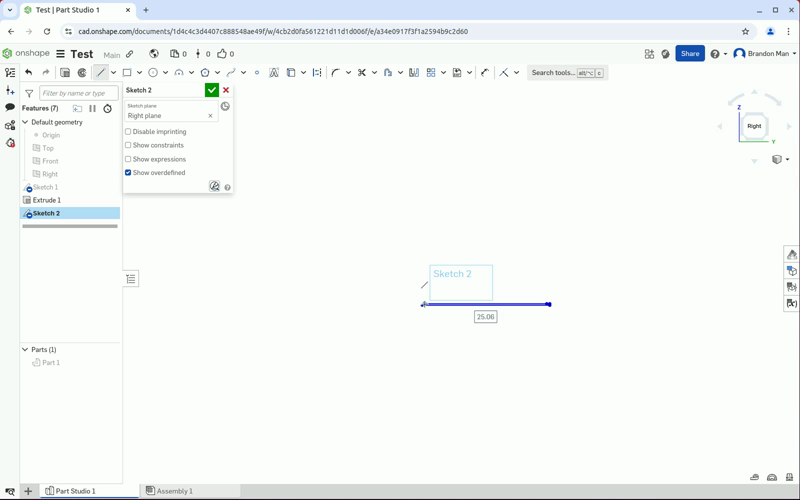
key_up(shift)
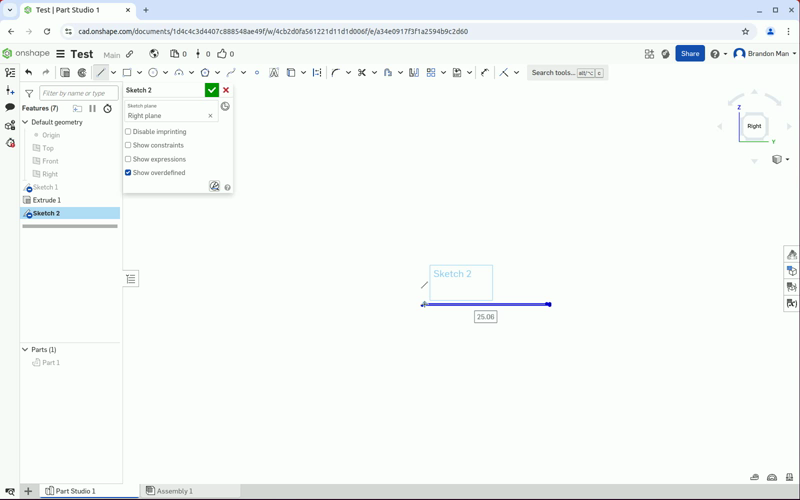
key_down(shift)
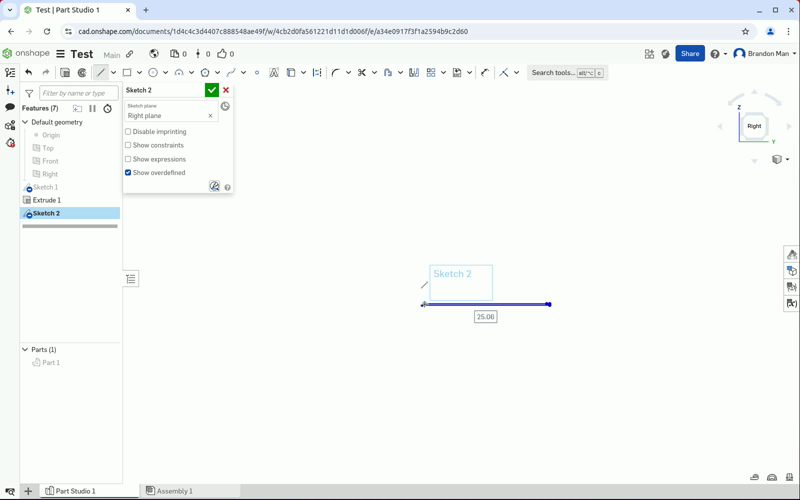
mouse_move(454, 303)
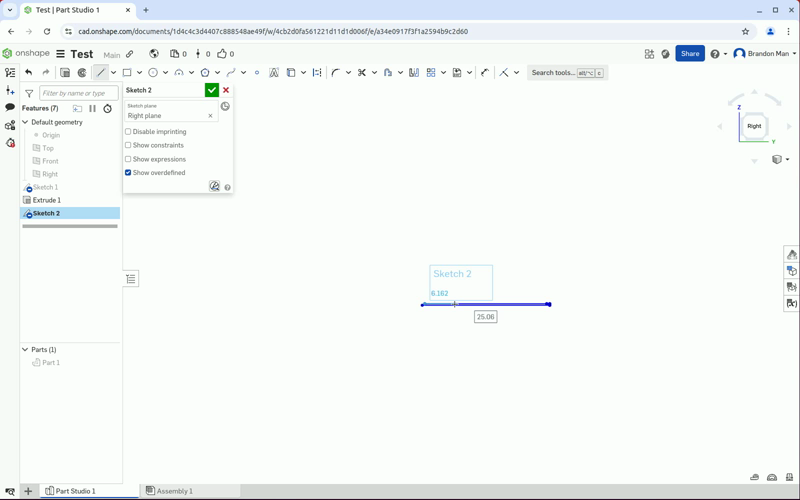
mouse_move(422, 303)
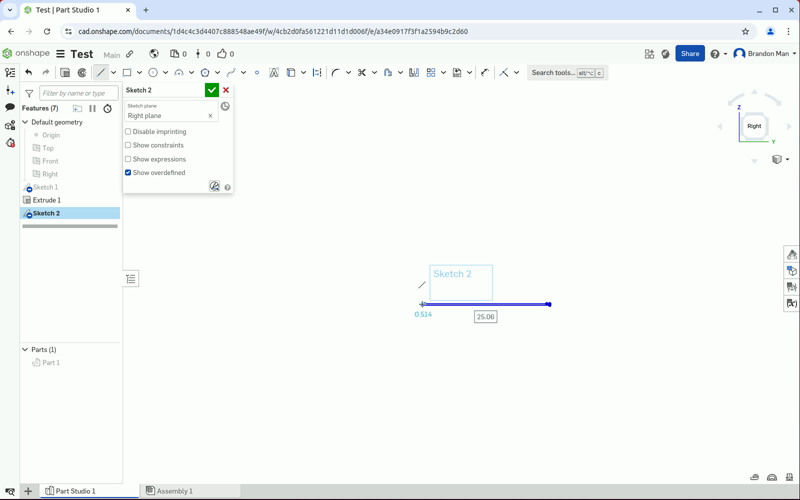
scroll(6)
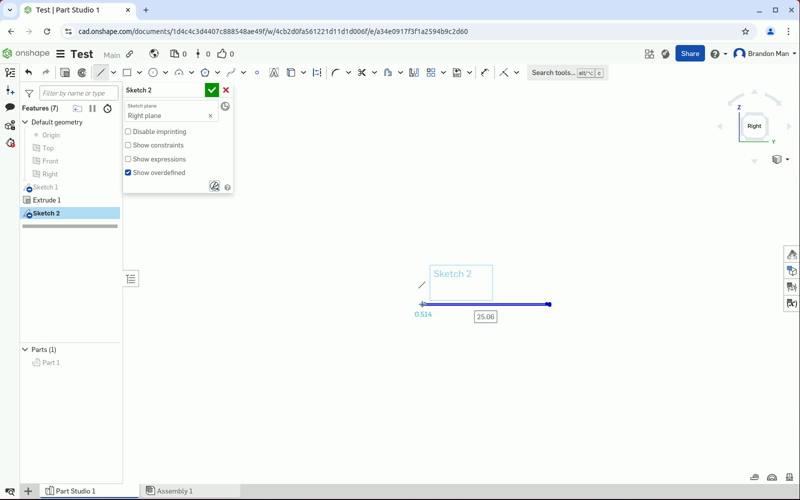
scroll(6)
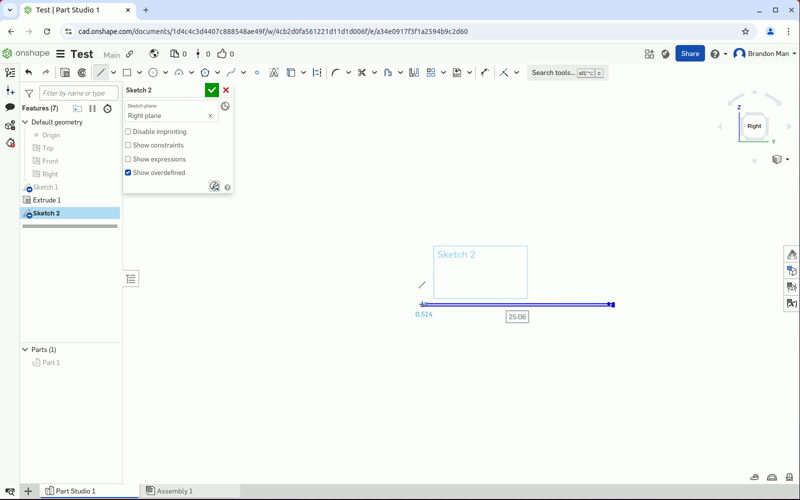
scroll(6)
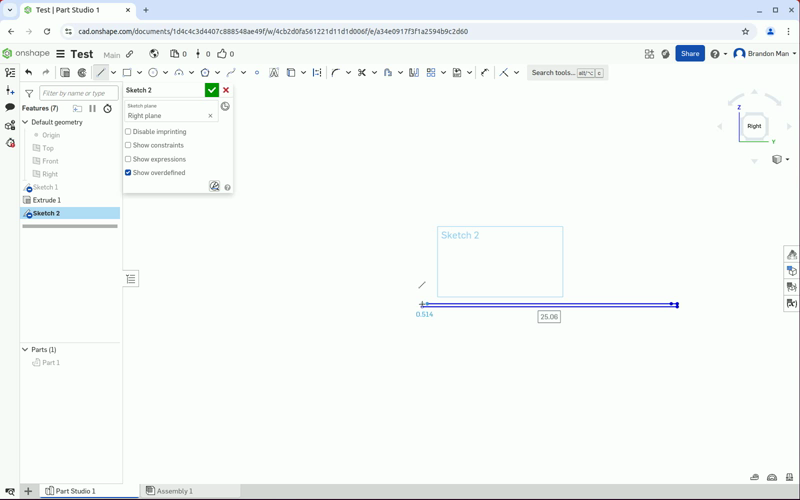
scroll(6)
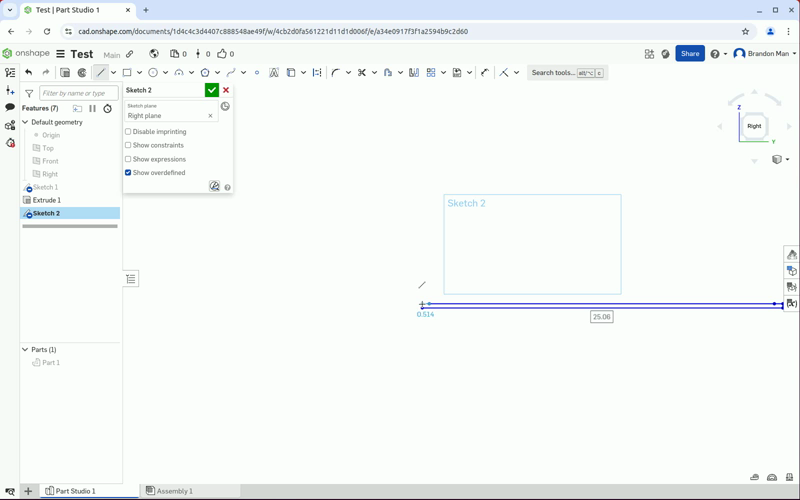
scroll(6)
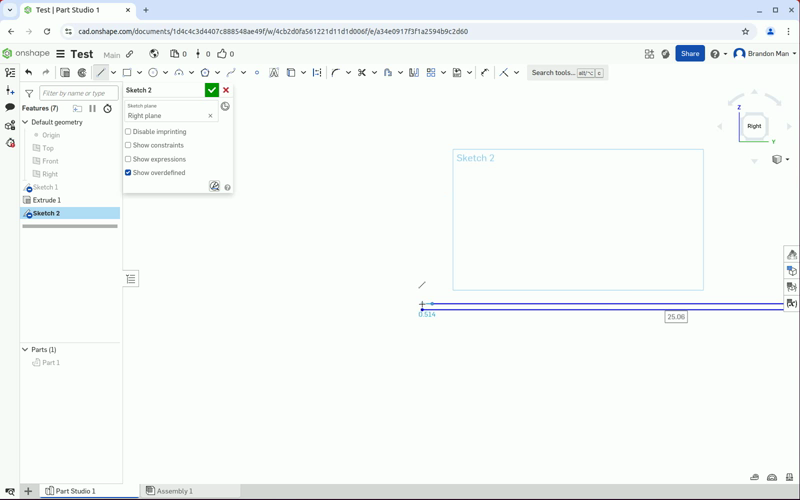
scroll(6)
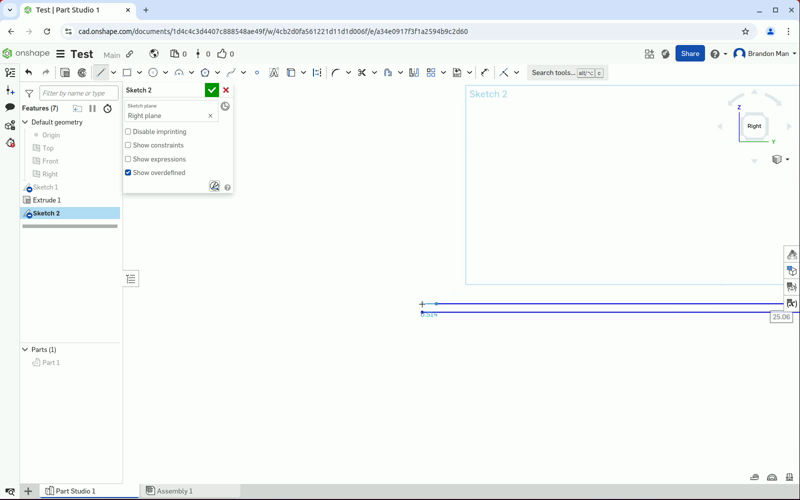
scroll(6)
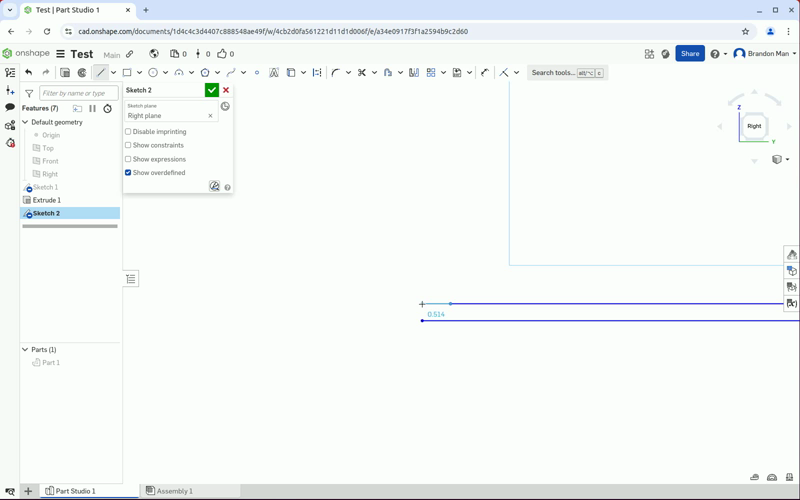
click(422, 303)
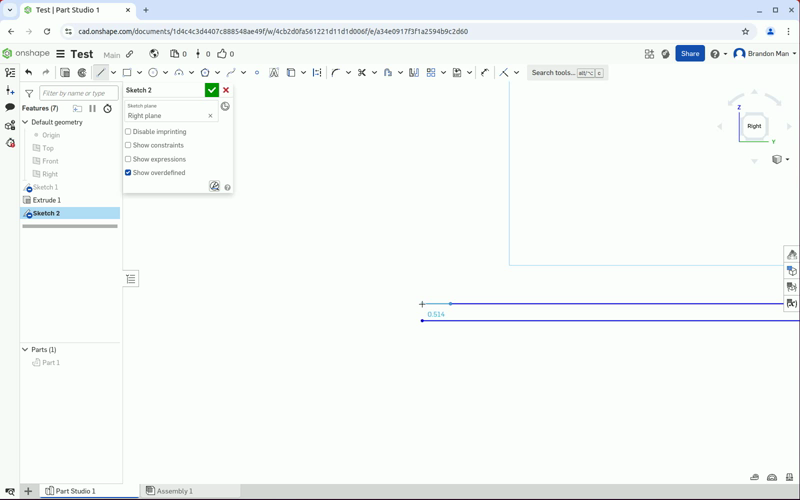
scroll(-6)
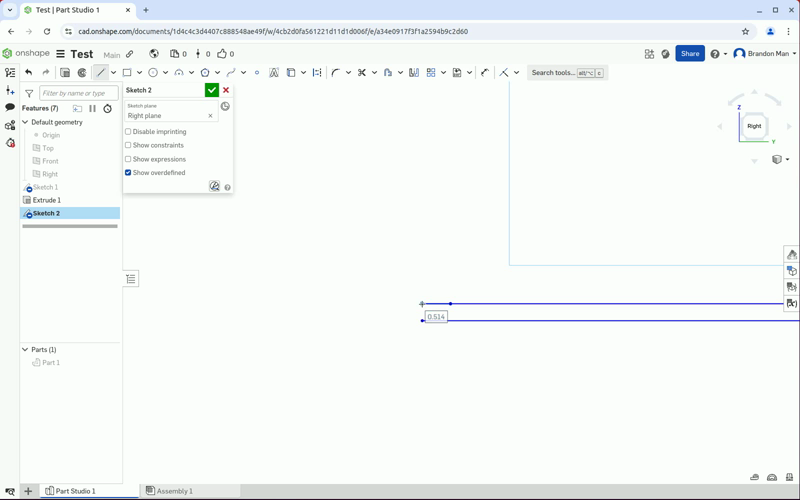
scroll(-6)
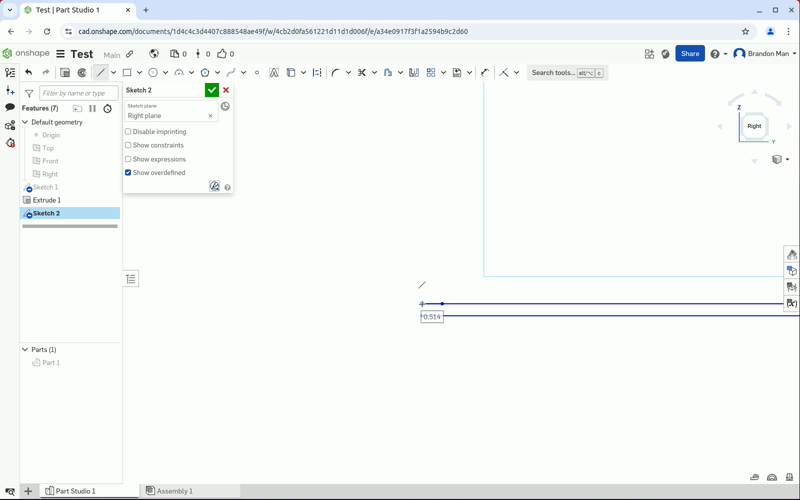
scroll(-6)
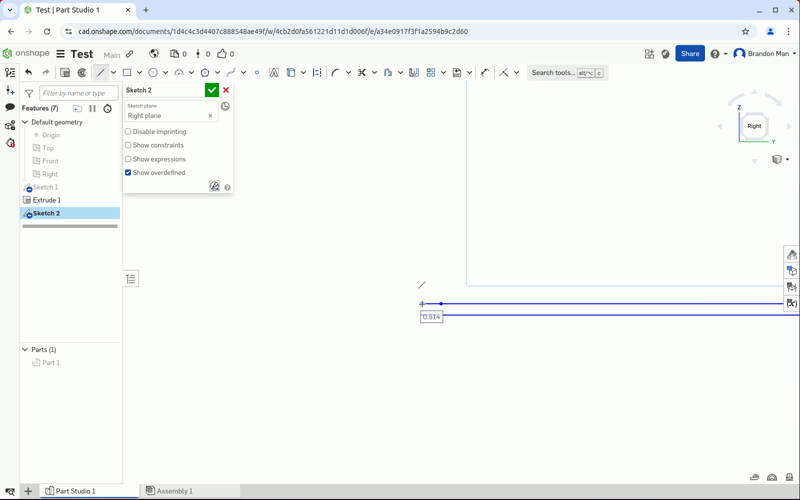
scroll(-6)
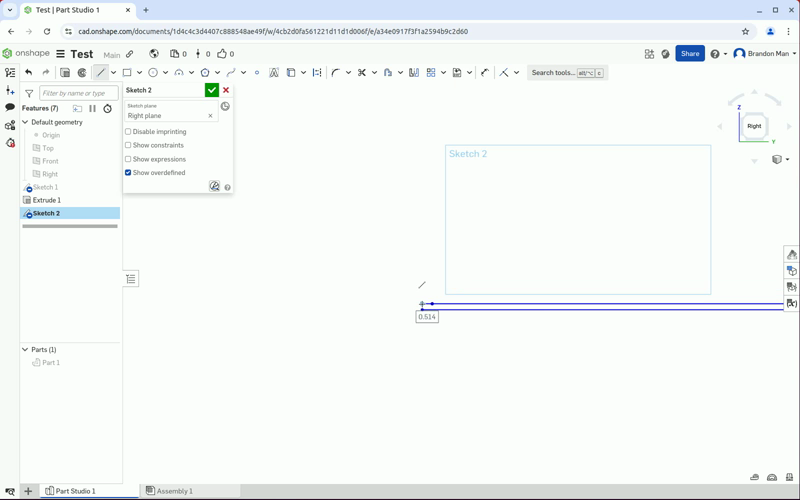
scroll(-6)
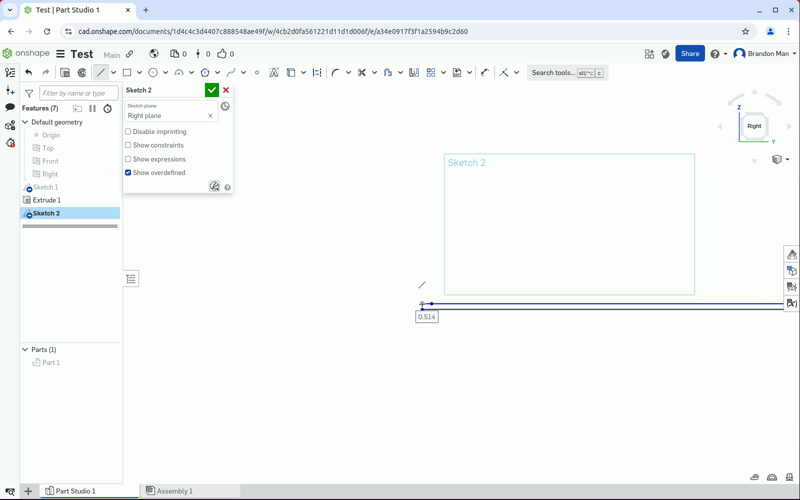
scroll(-6)
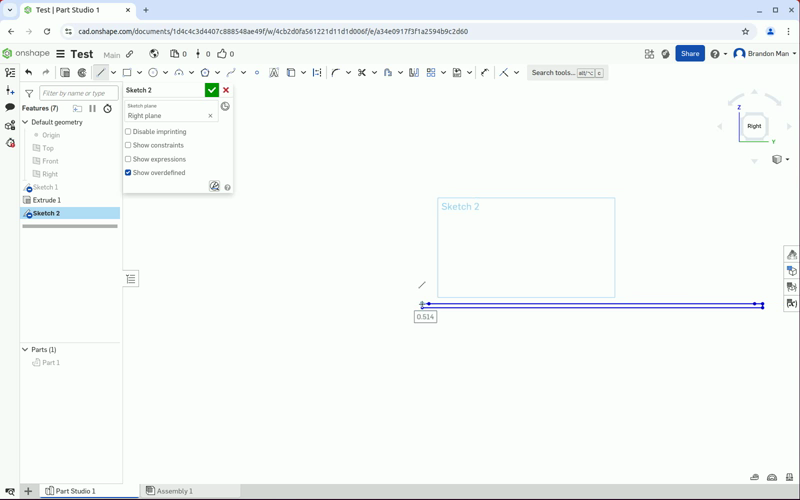
scroll(-6)
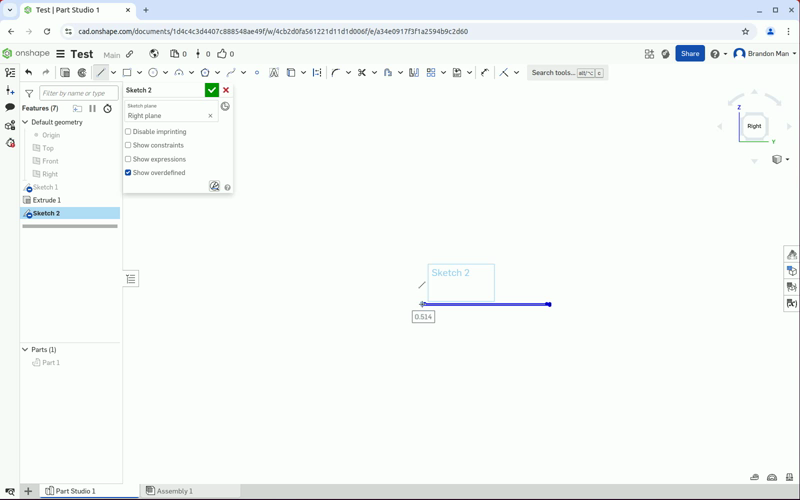
key_up(shift)
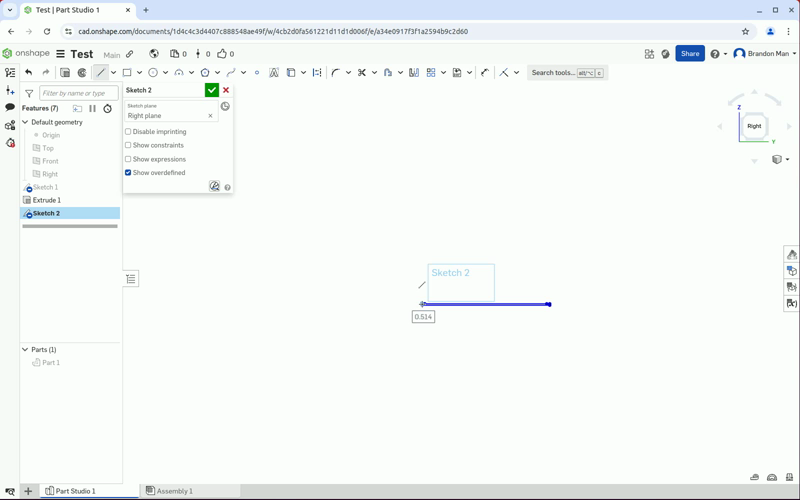
mouse_move(452, 303)
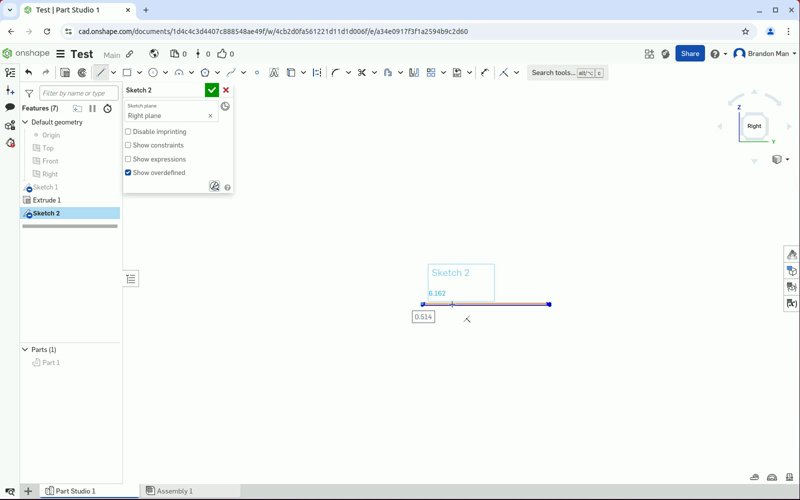
key_down(shift)
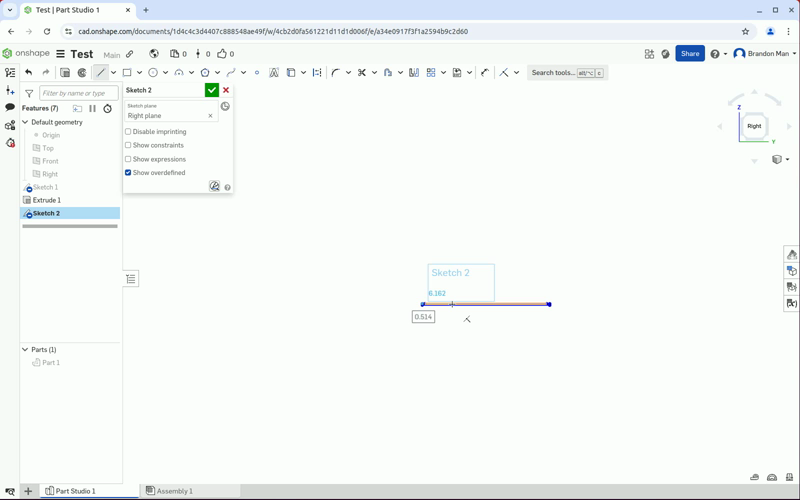
mouse_move(422, 305)
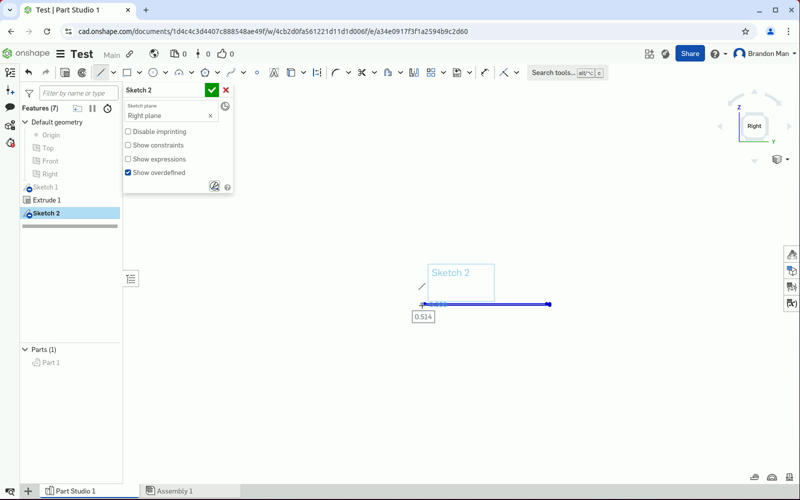
scroll(6)
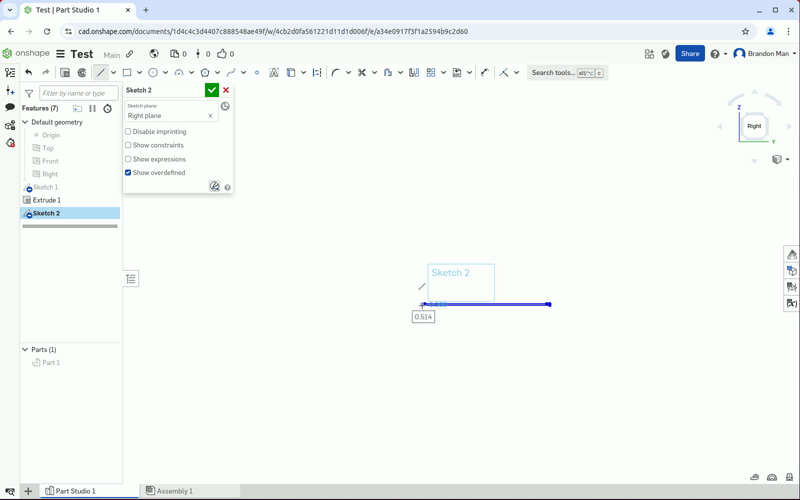
scroll(6)
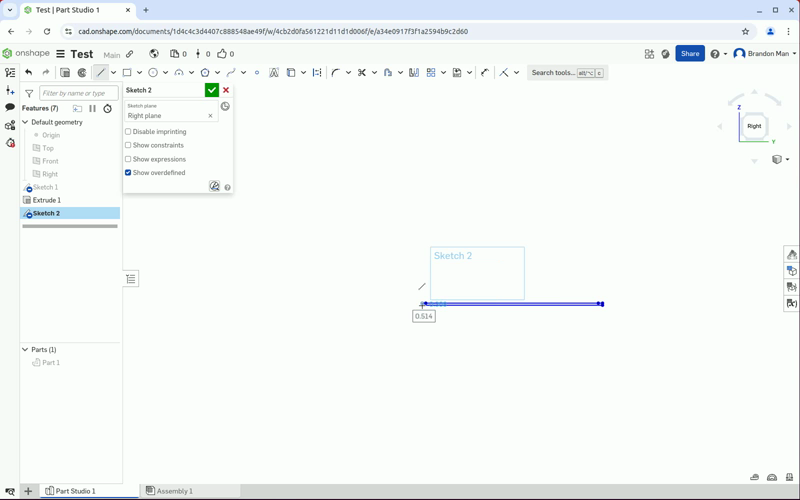
scroll(6)
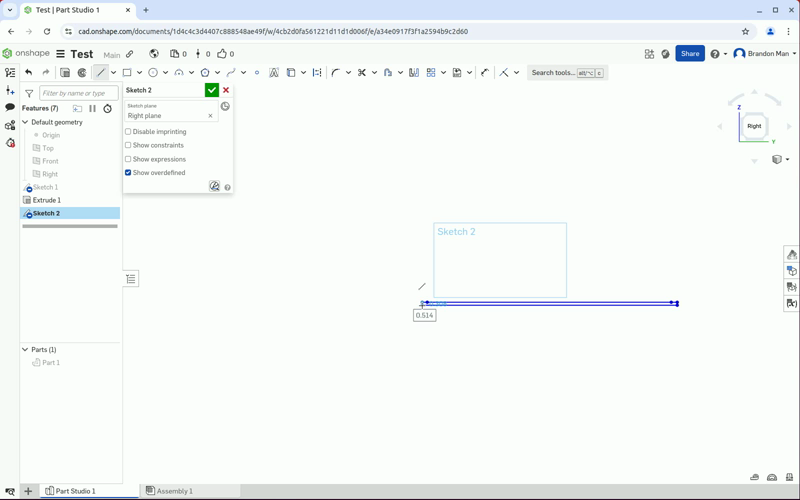
scroll(6)
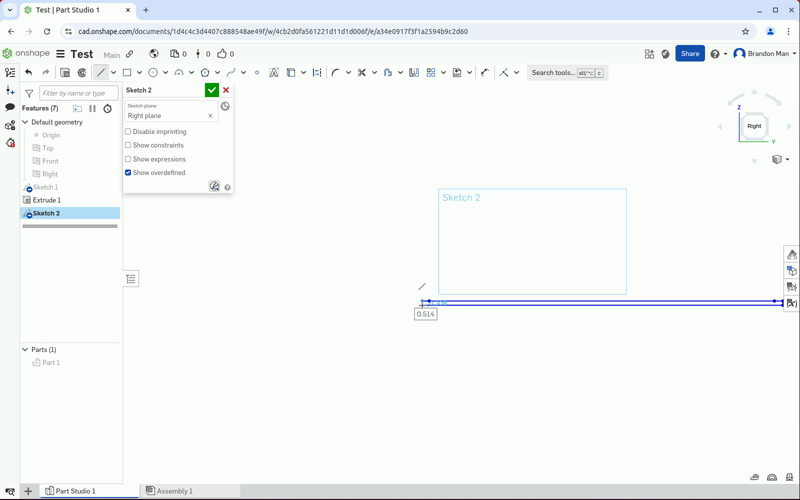
scroll(6)
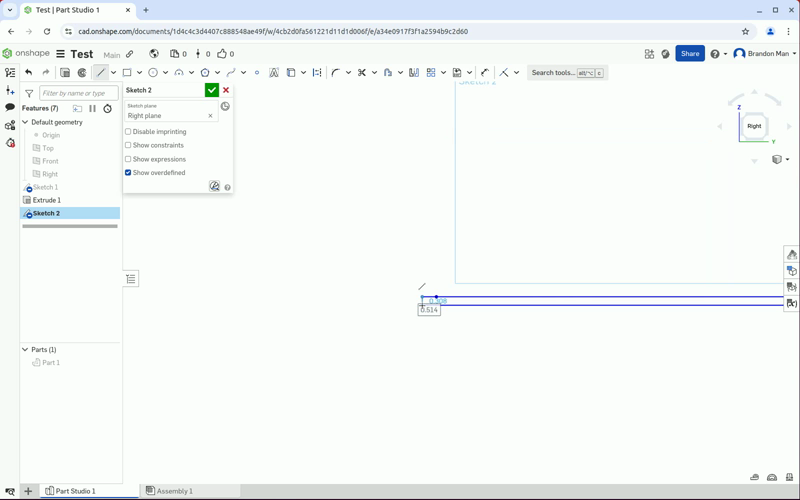
scroll(6)
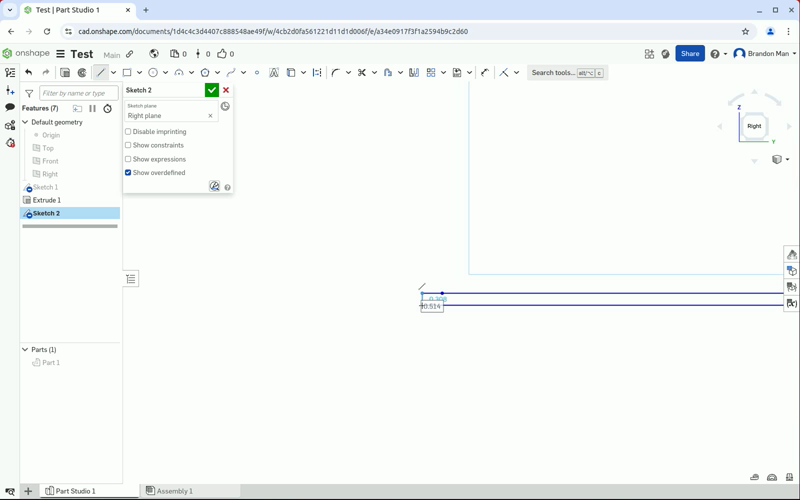
scroll(6)
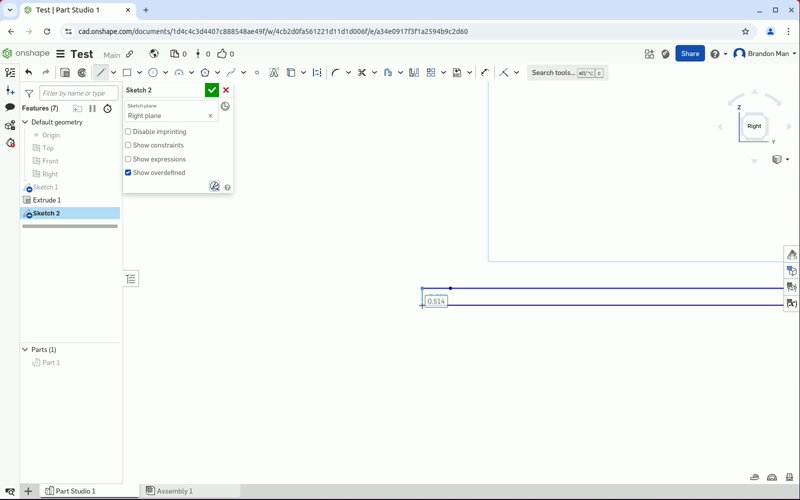
key_up(shift)
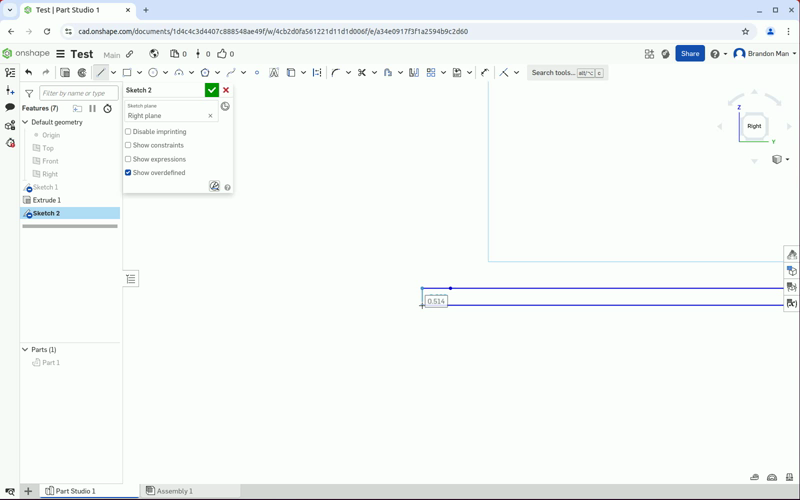
click(422, 305)
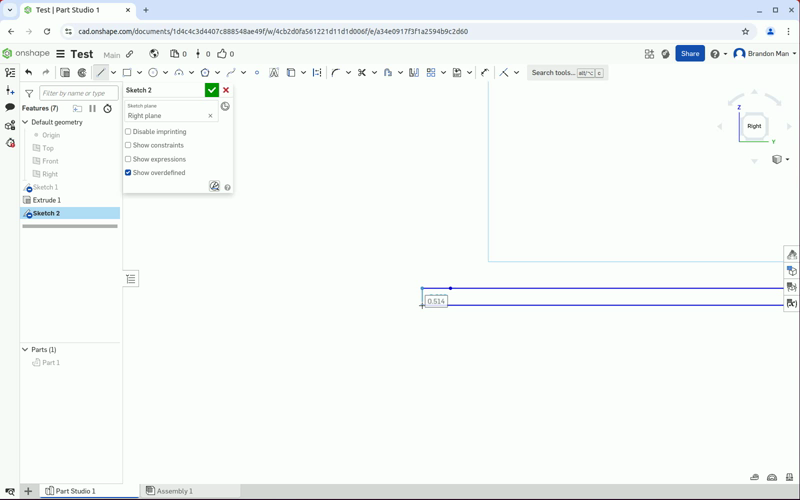
scroll(-6)
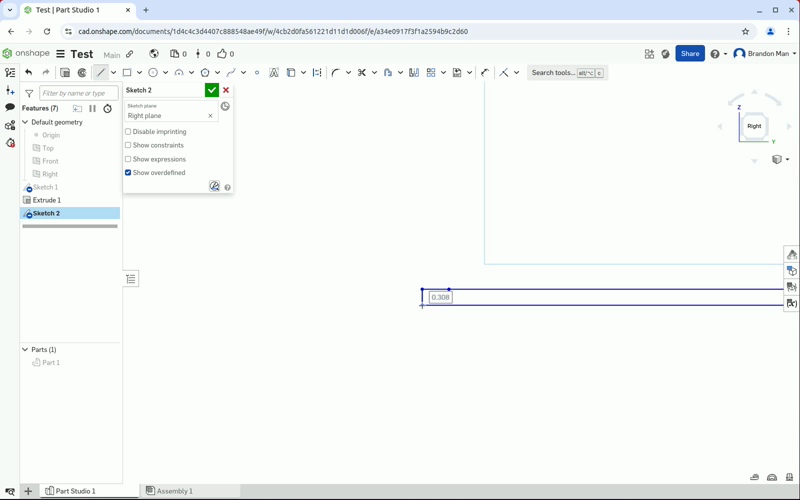
scroll(-6)
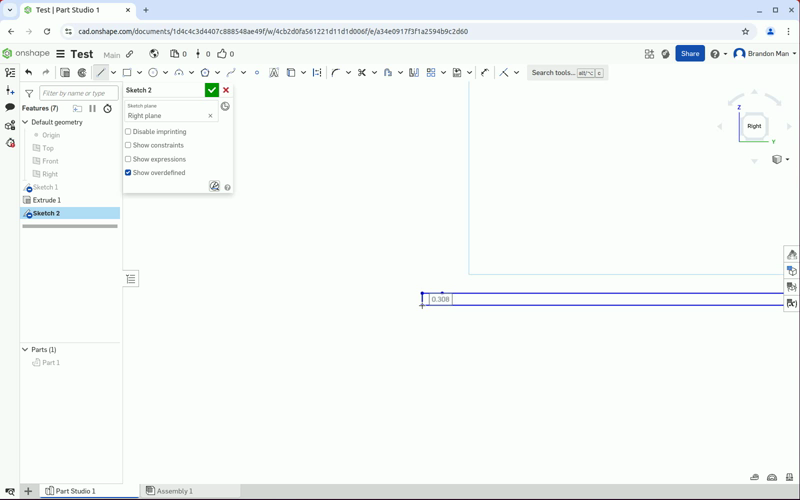
scroll(-6)
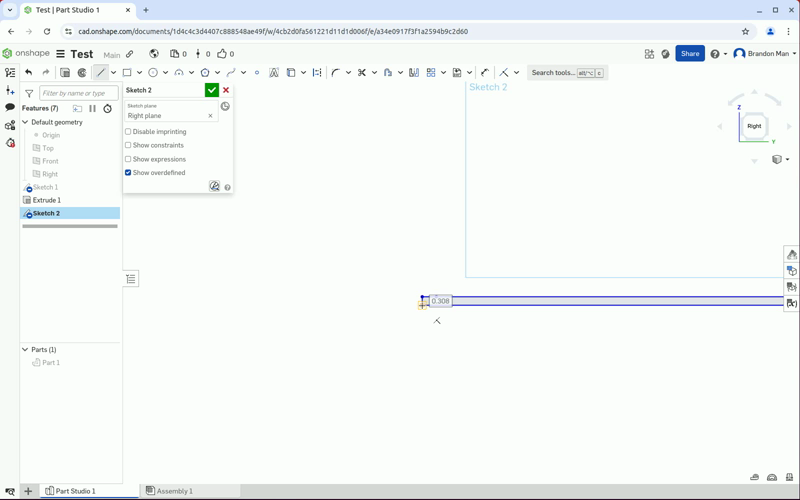
scroll(-6)
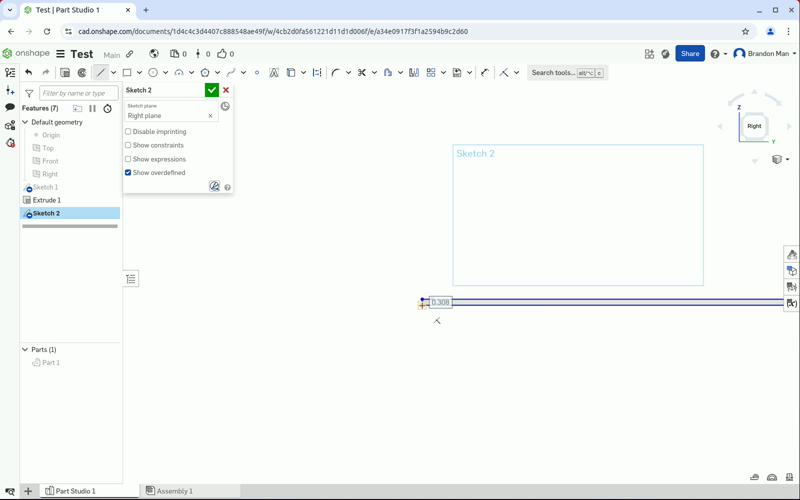
scroll(-6)
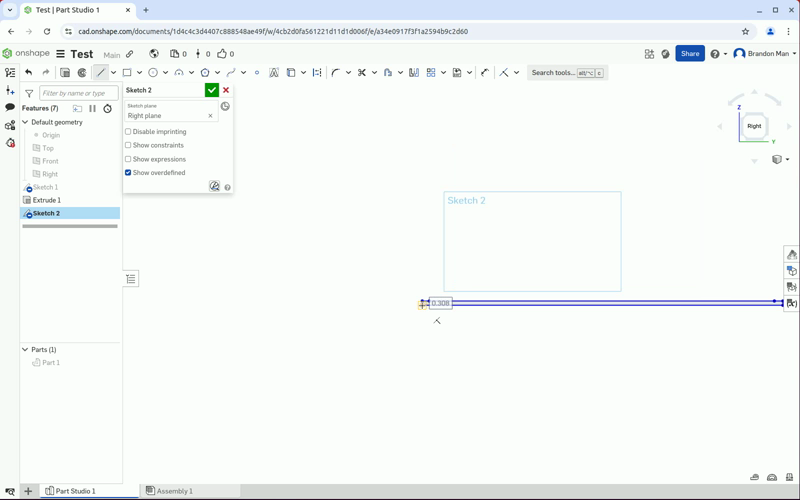
scroll(-6)
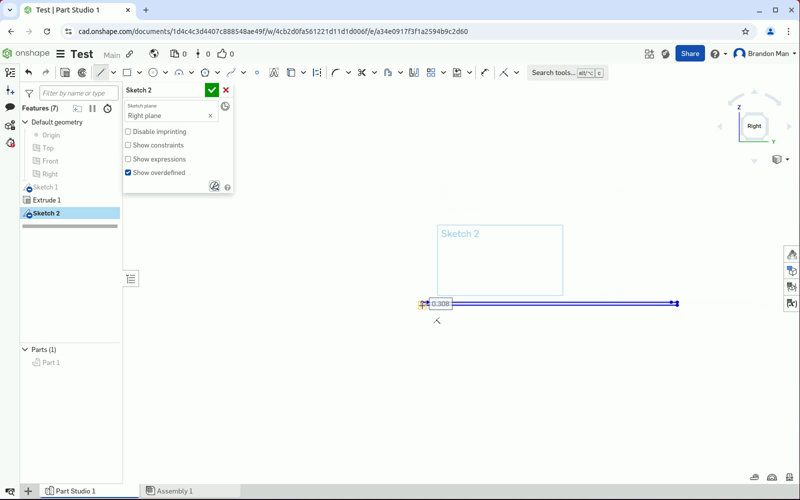
scroll(-6)
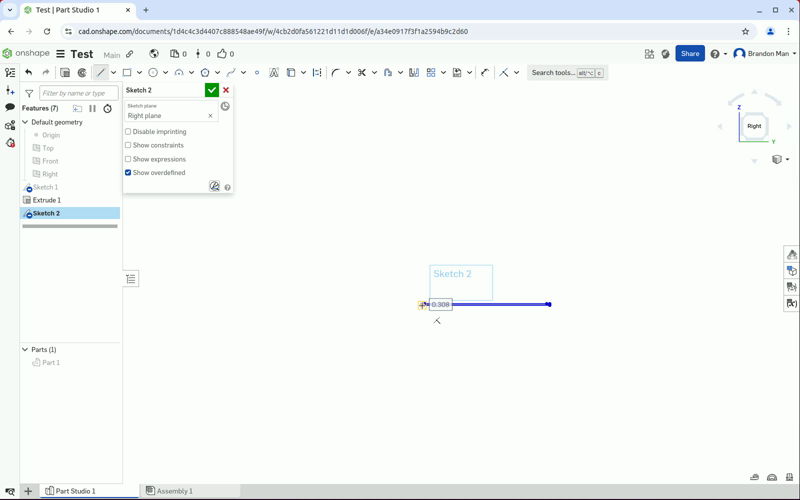
key(esc)
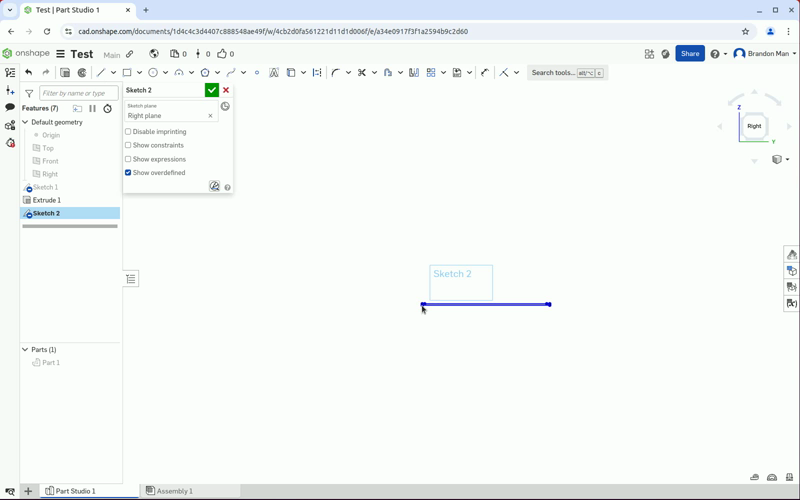
mouse_move(462, 304)
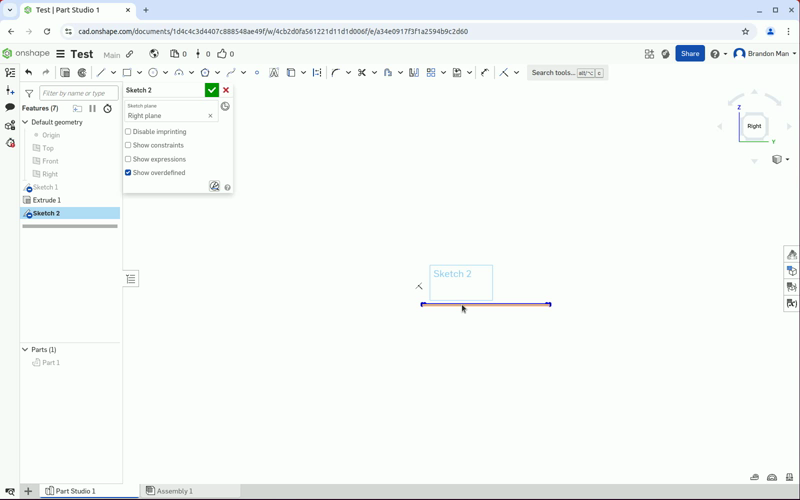
scroll(6)
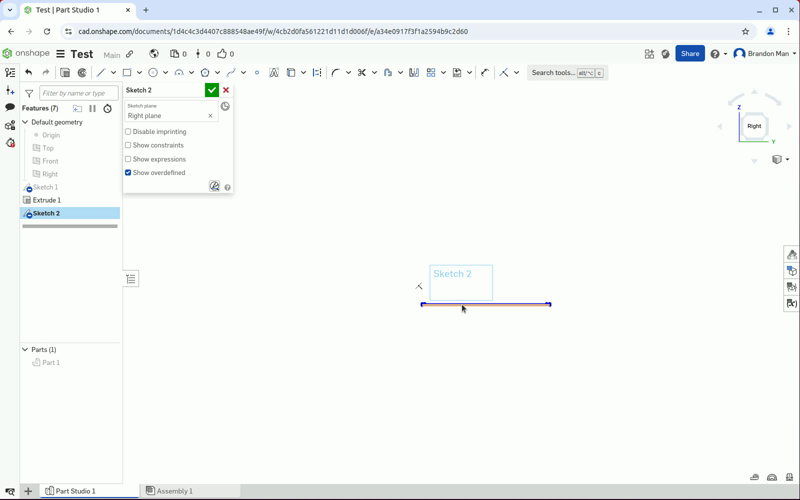
scroll(6)
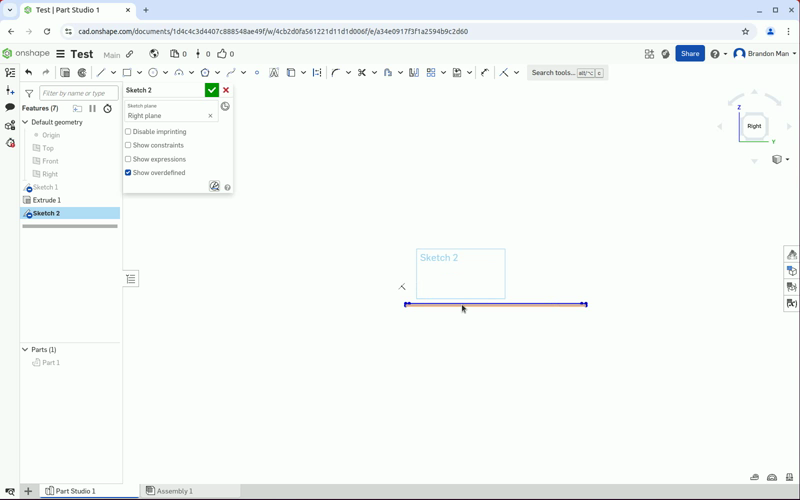
scroll(6)
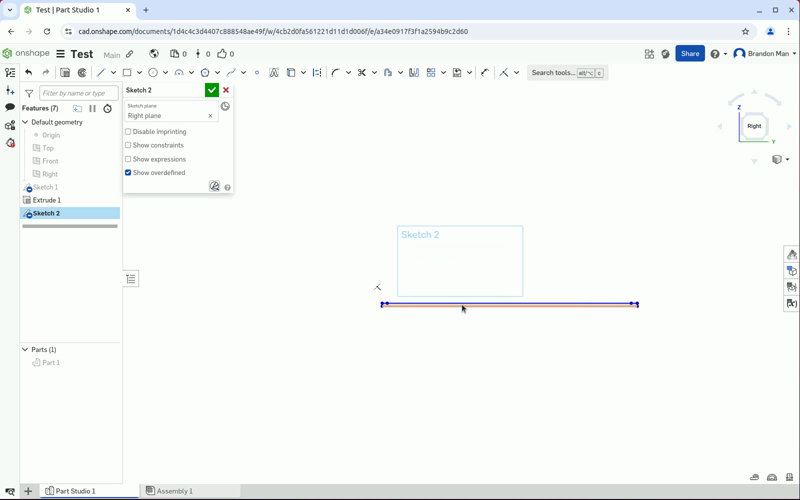
scroll(6)
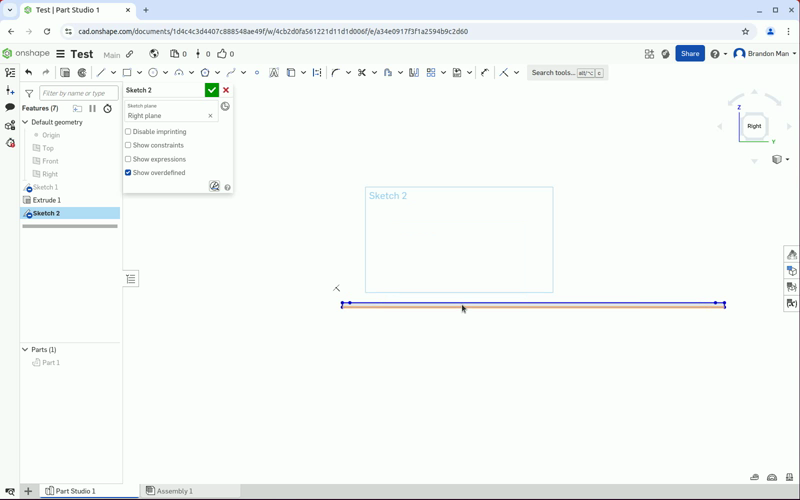
scroll(6)
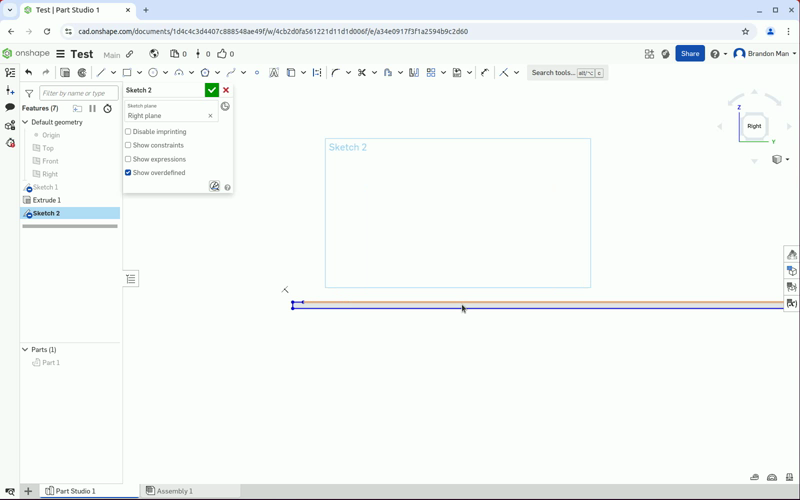
scroll(6)
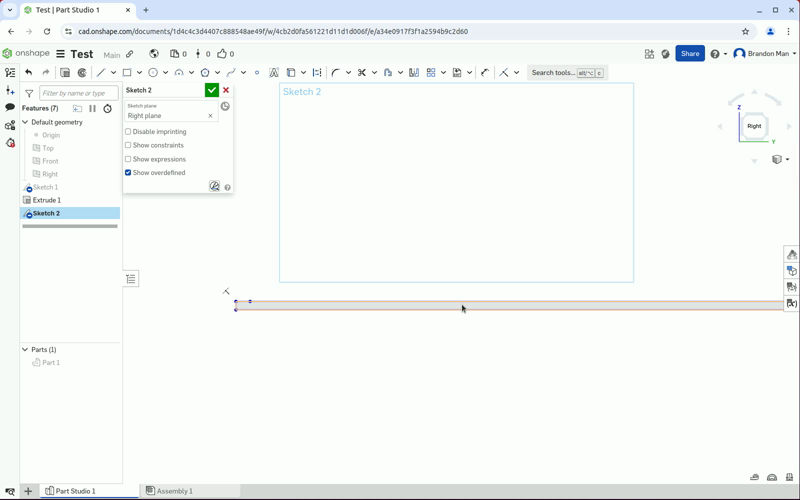
scroll(6)
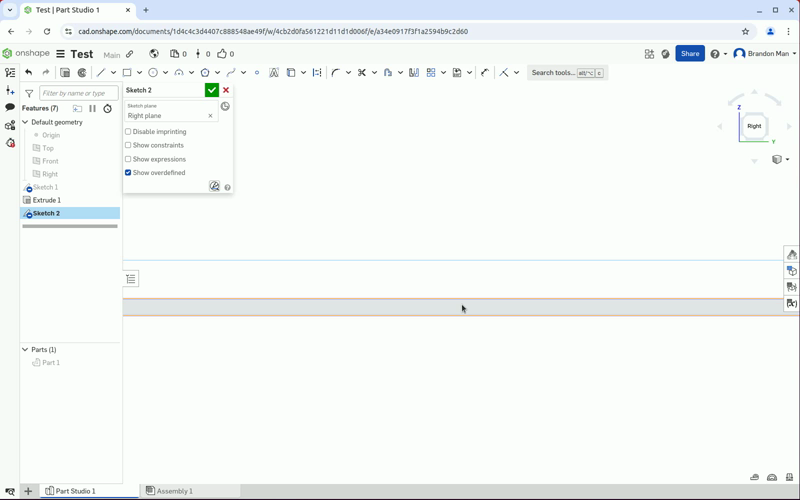
click(462, 304)
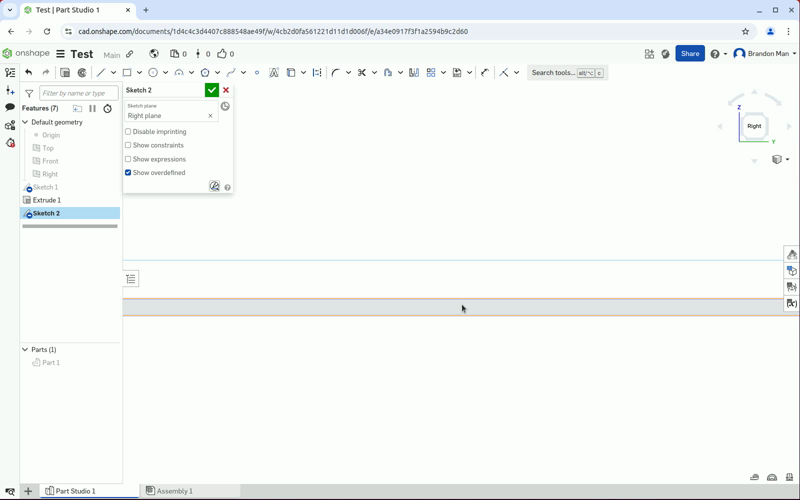
scroll(-6)
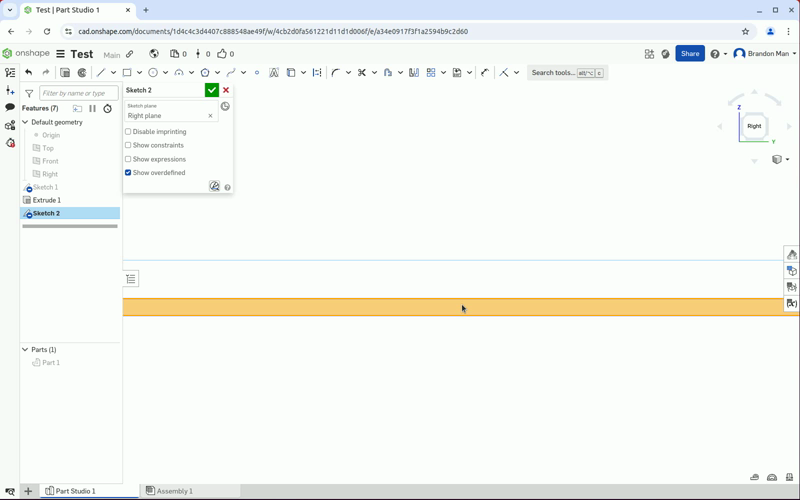
scroll(-6)
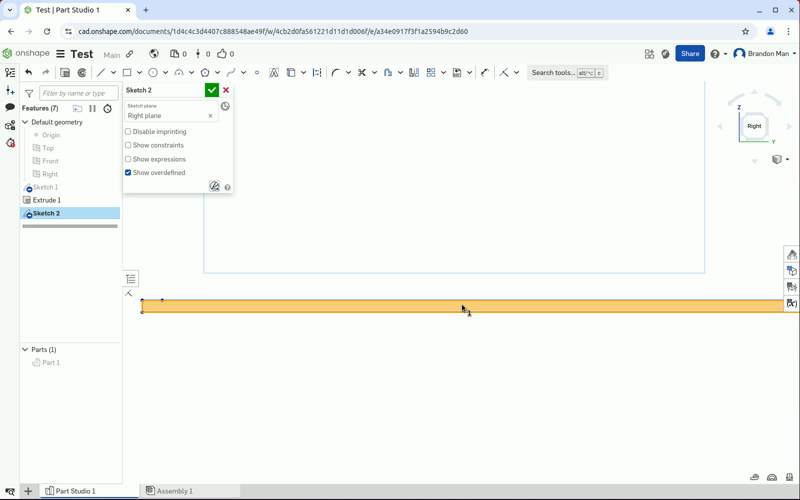
scroll(-6)
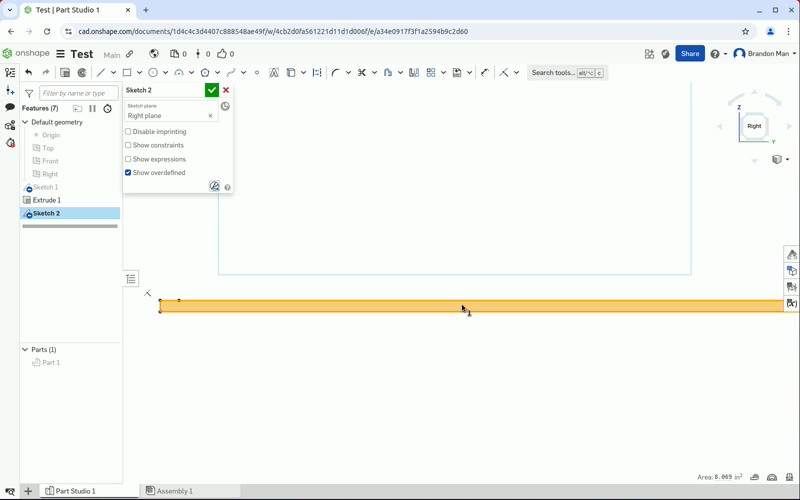
scroll(-6)
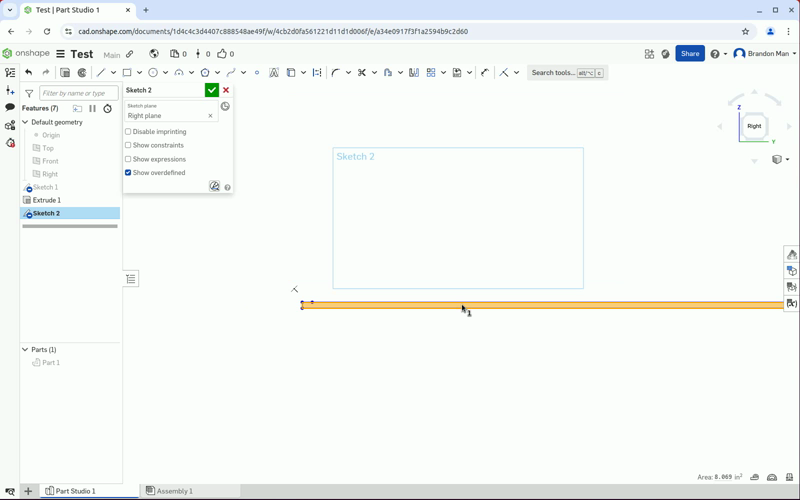
scroll(-6)
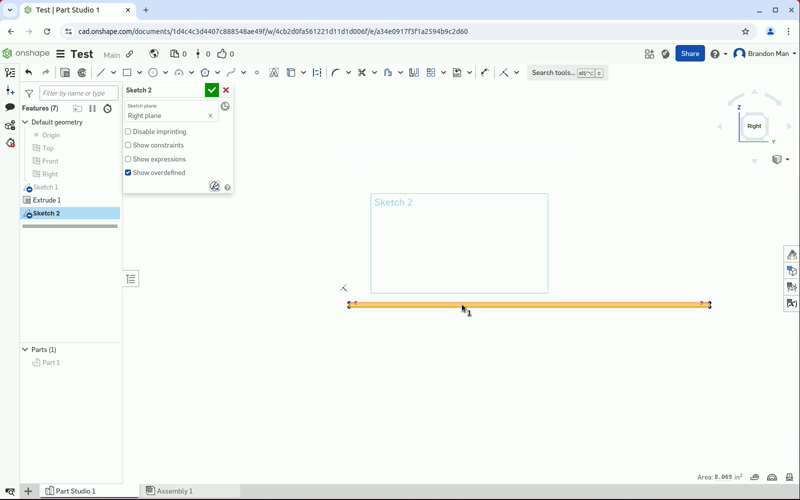
scroll(-6)
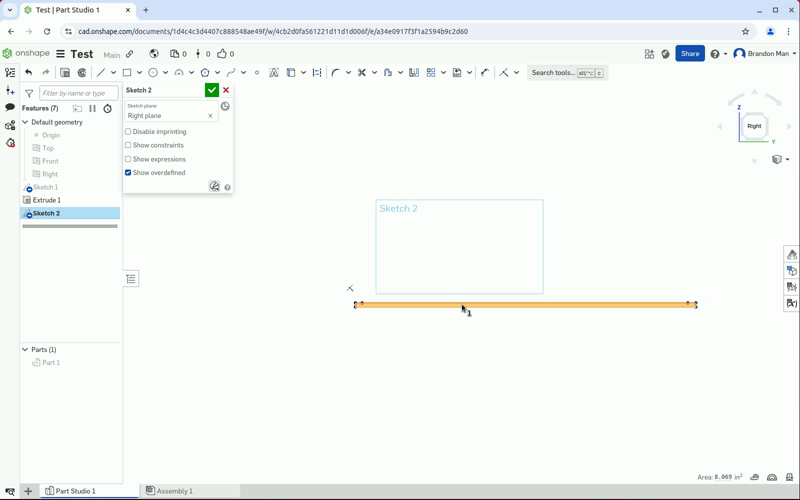
scroll(-6)
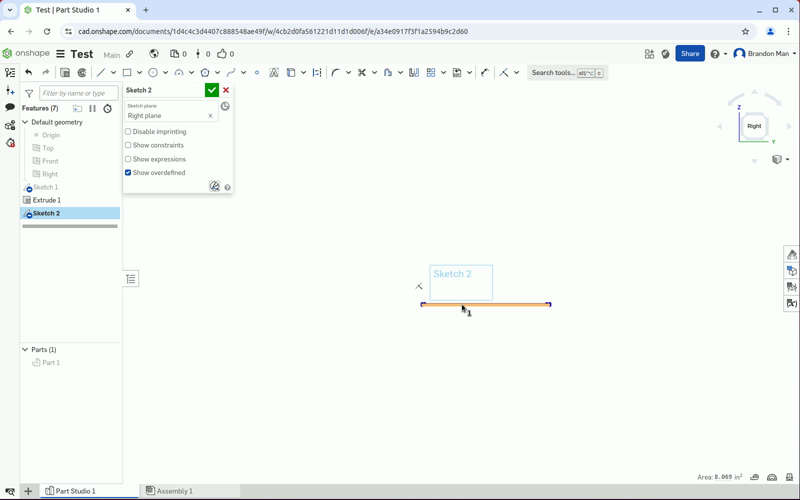
mouse_move(73, 352)
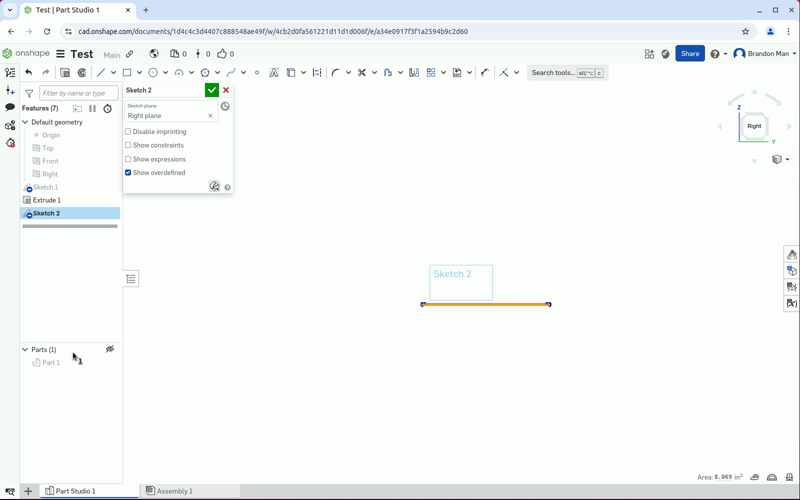
key(shift+y)
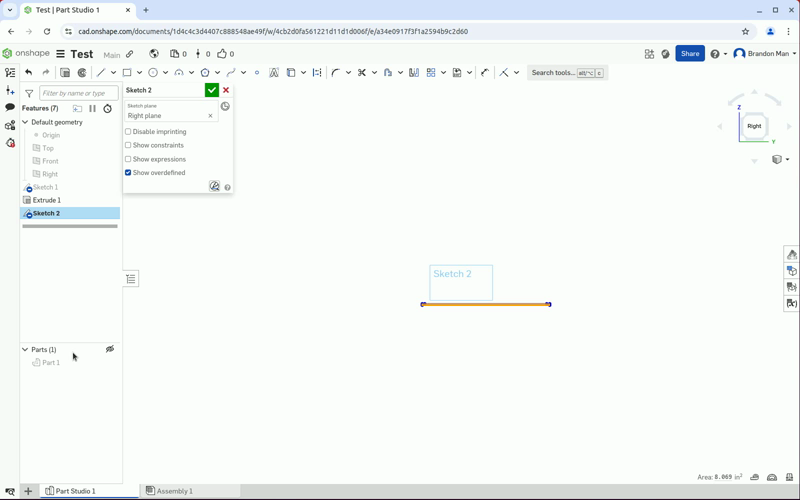
key(shift+e)
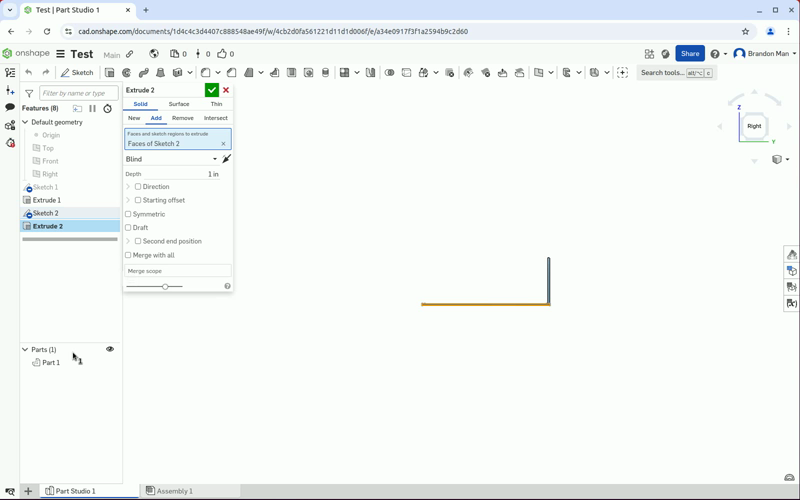
mouse_move(143, 106)
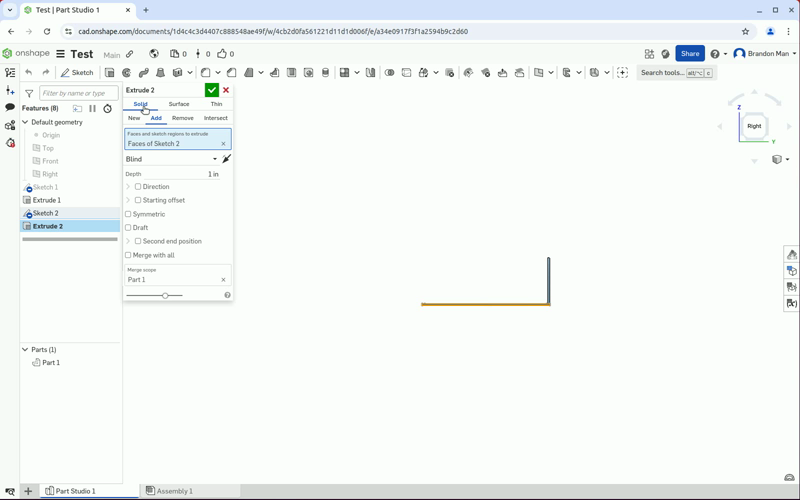
click(143, 106)
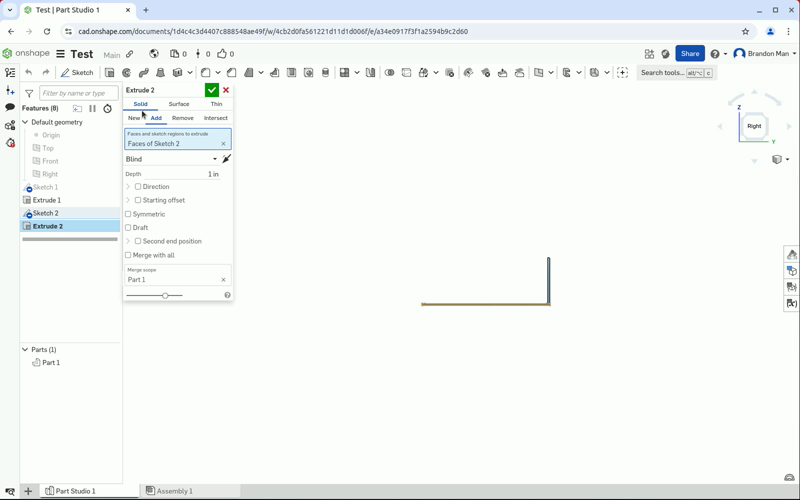
mouse_move(137, 120)
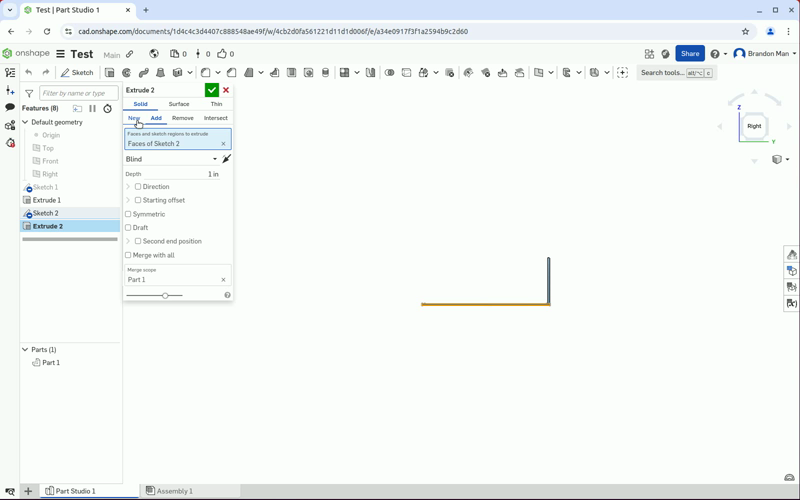
click(137, 120)
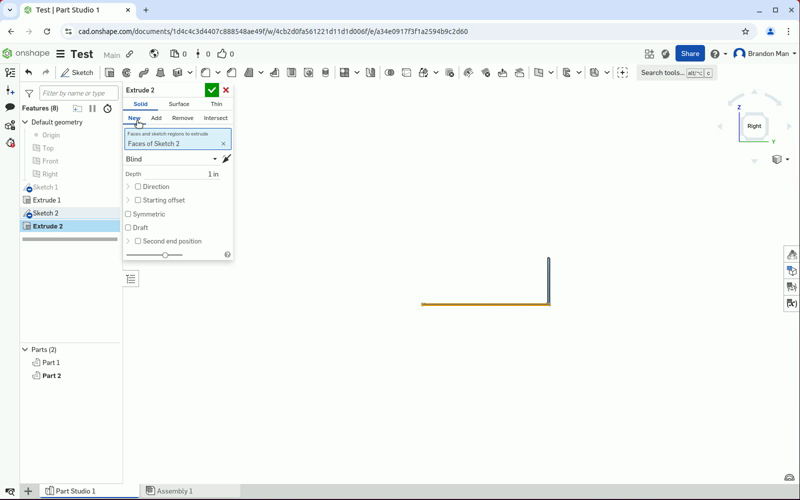
key(tab, 4)
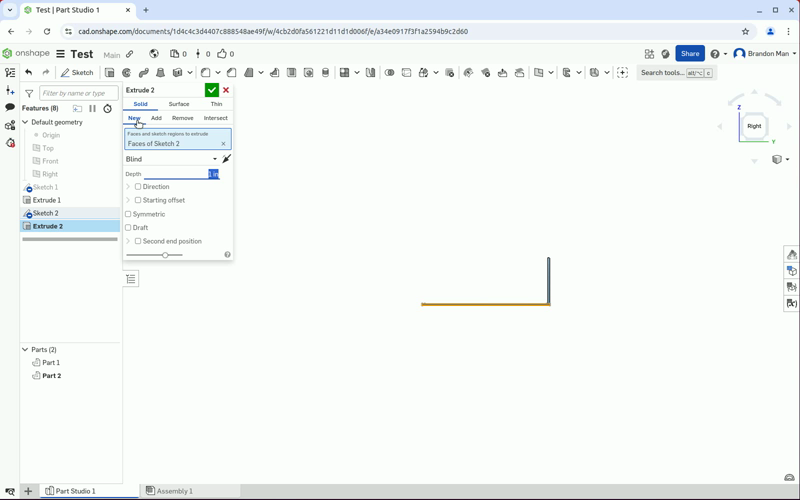
text(1.926)
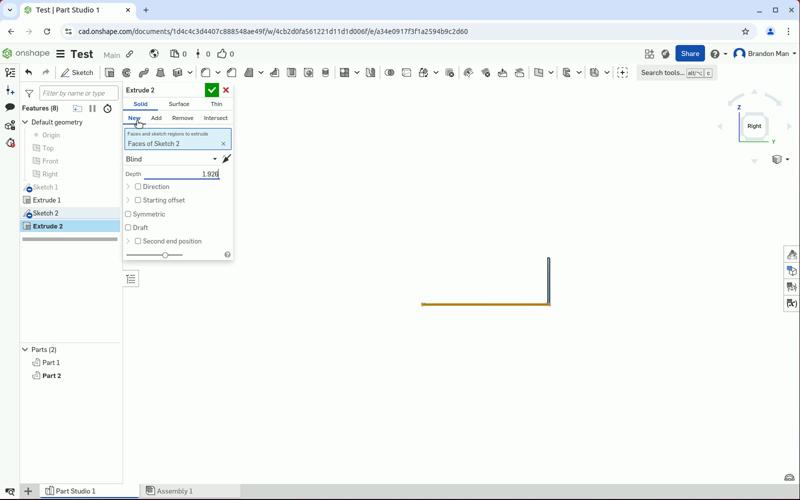
key(enter)
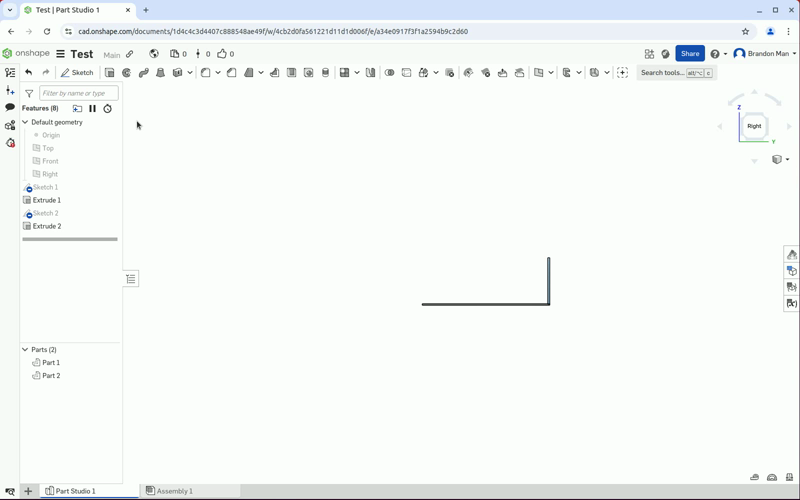
key(shift+h)
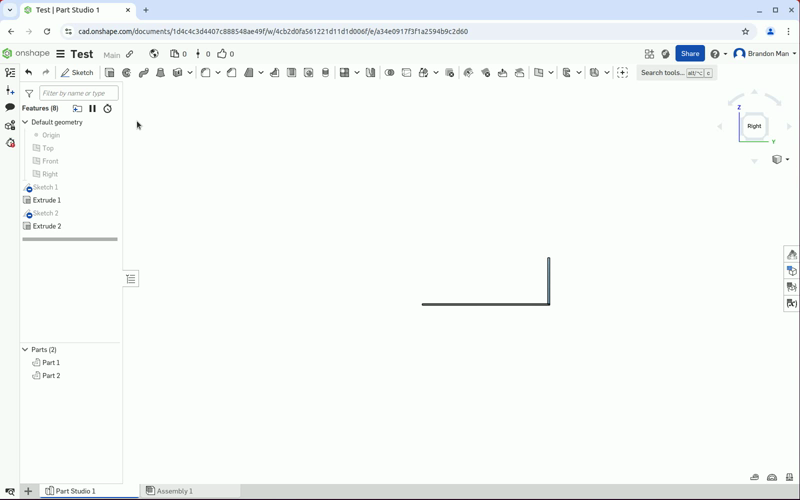
key(shift+h)
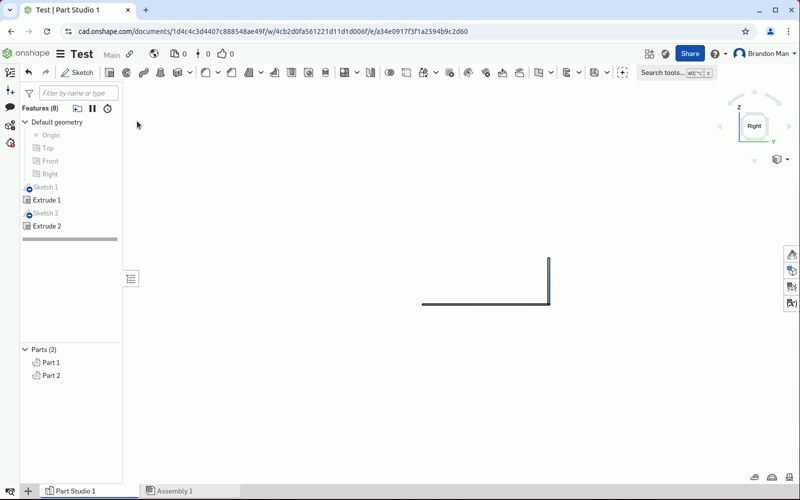
mouse_move(73, 189)
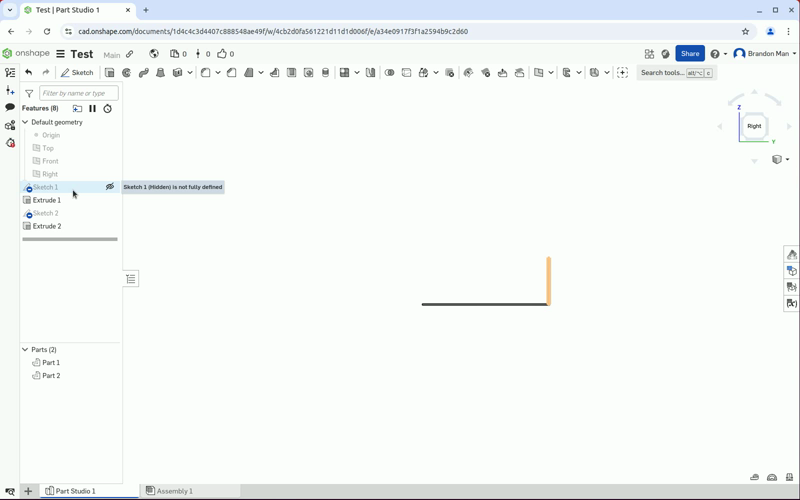
click(73, 189)
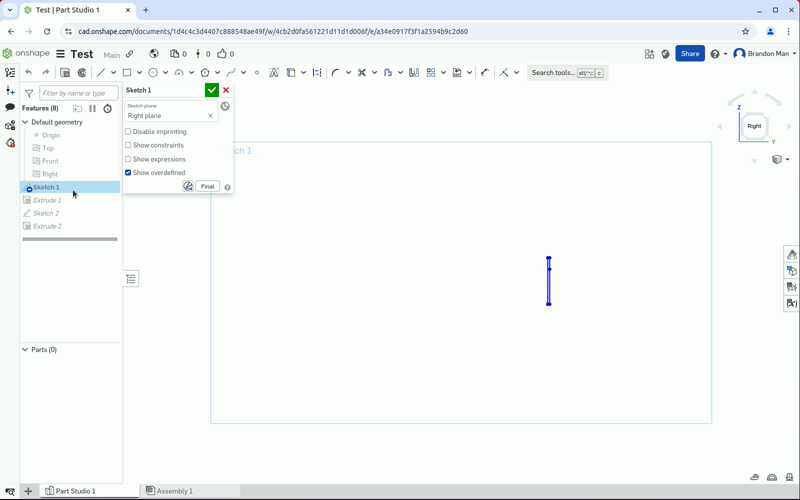
mouse_move(229, 92)
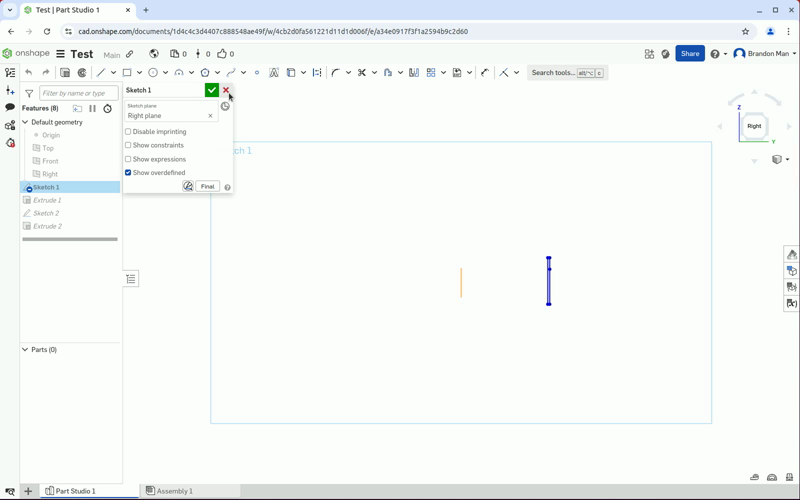
click(229, 92)
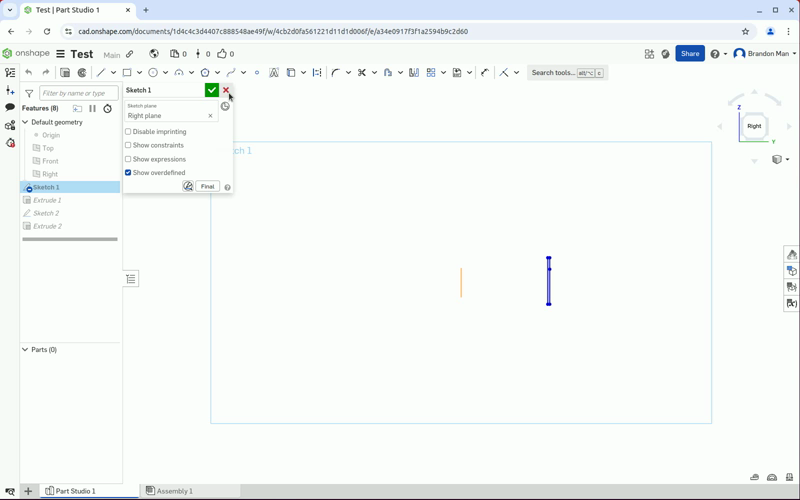
key(shift+s)
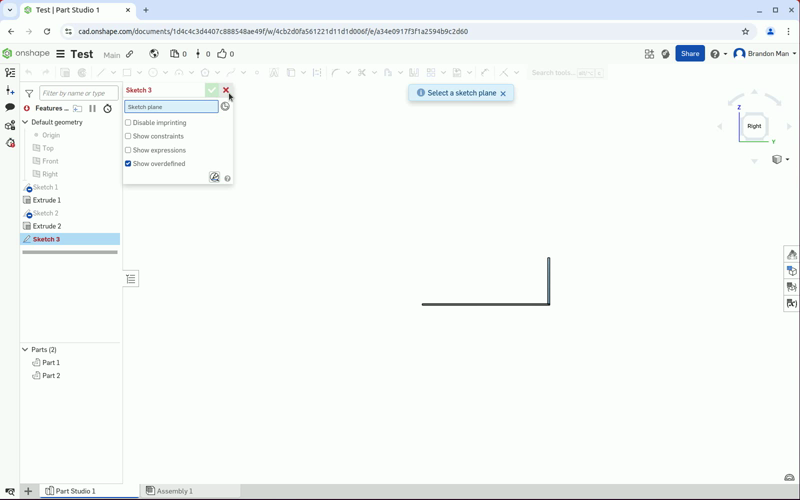
mouse_move(73, 176)
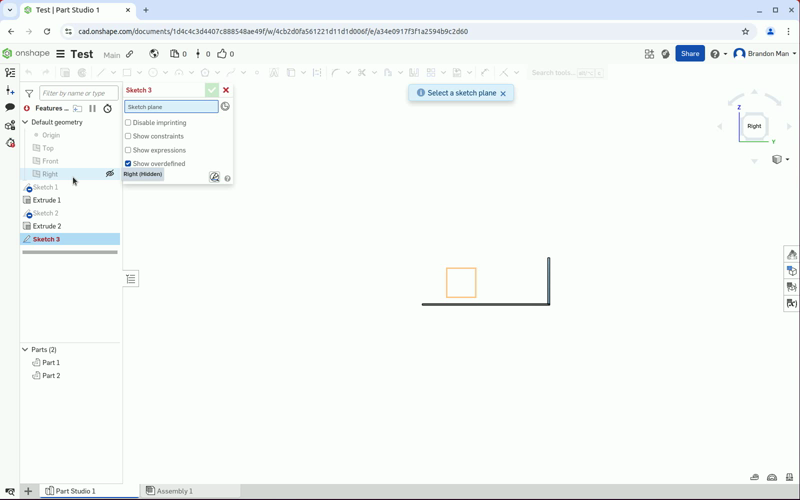
click(73, 176)
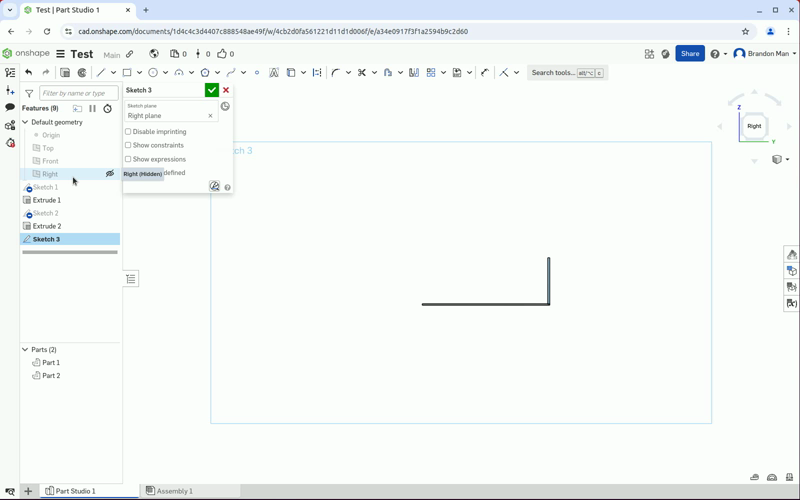
mouse_move(73, 352)
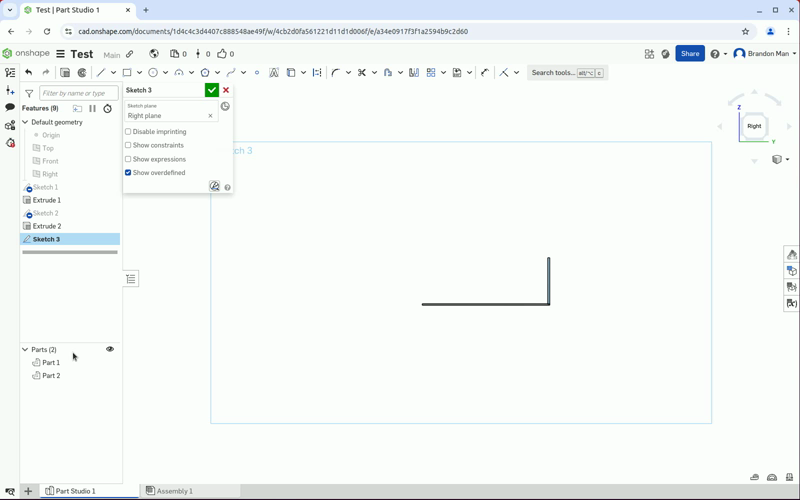
key(y)
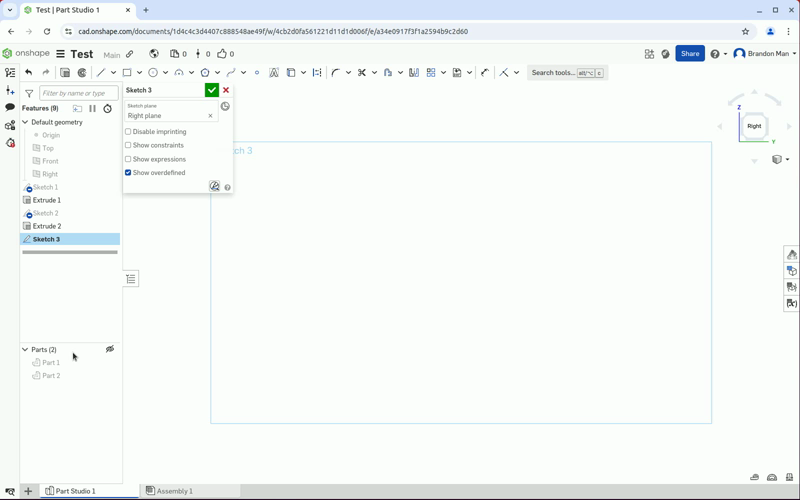
key(l)
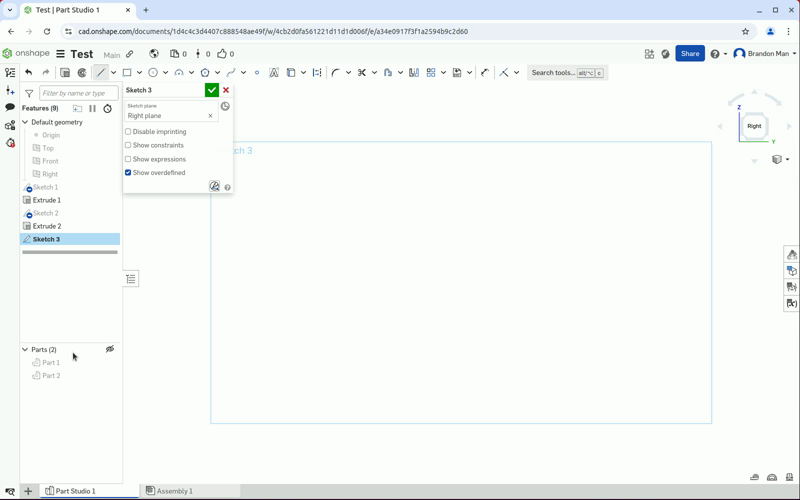
key_down(shift)
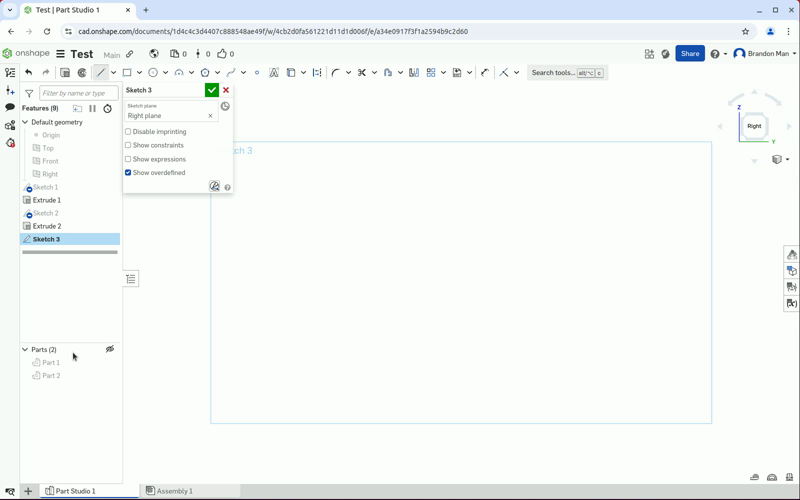
mouse_move(422, 304)
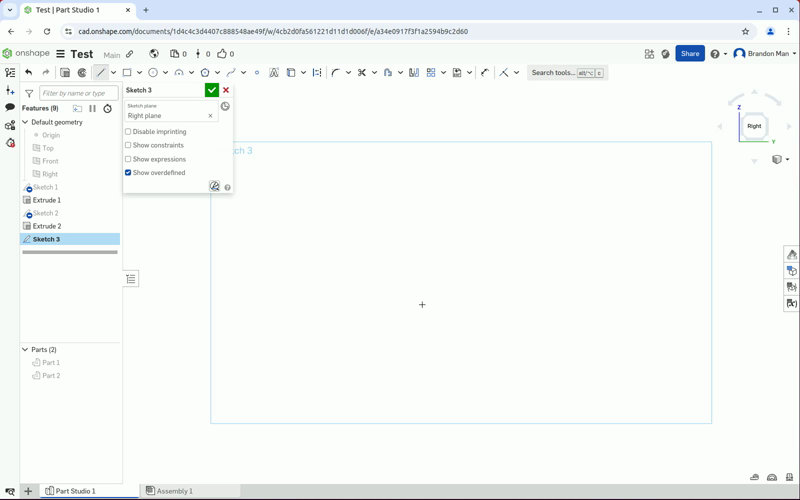
click(422, 304)
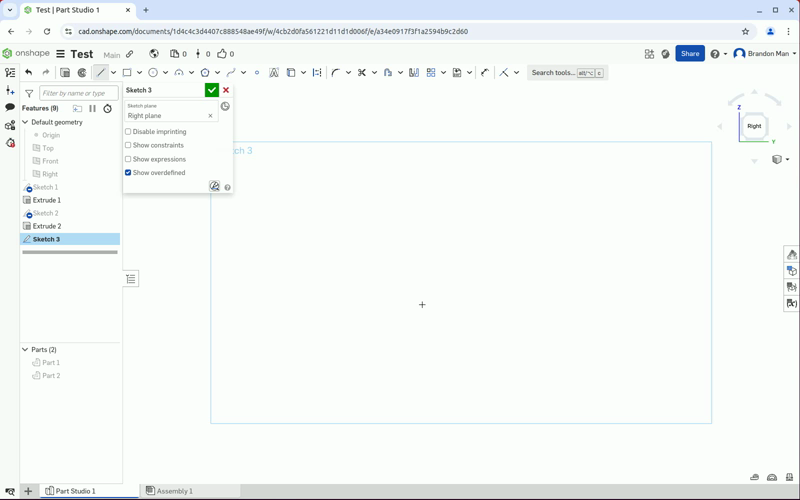
key_up(shift)
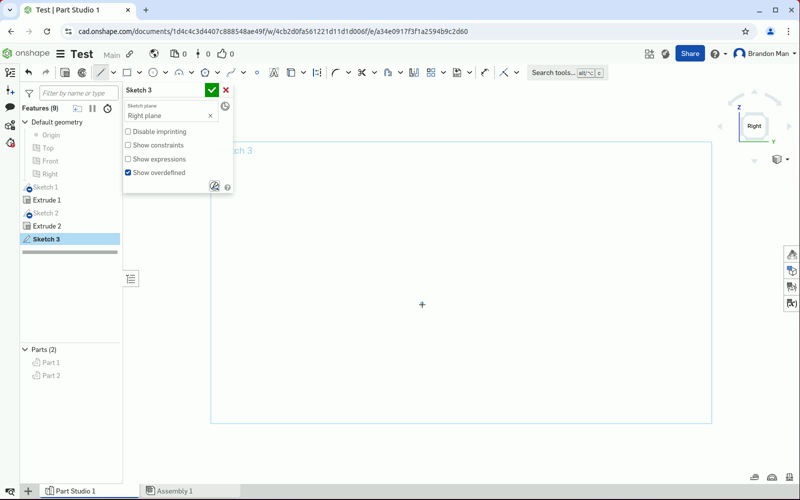
key_down(shift)
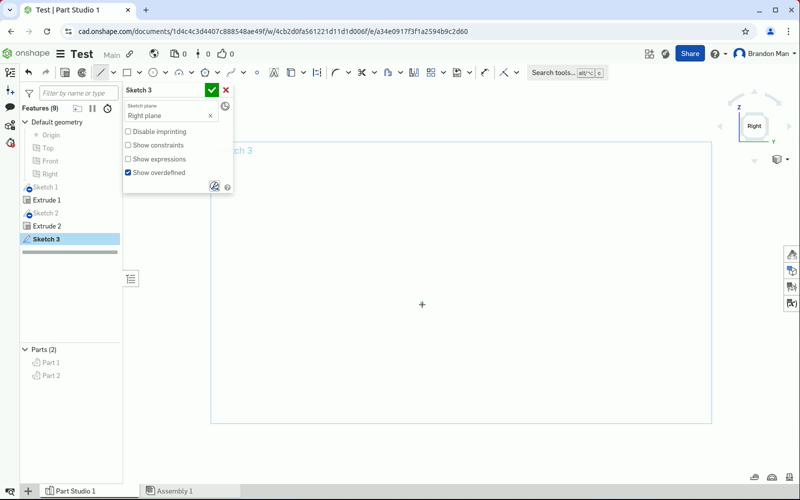
mouse_move(452, 304)
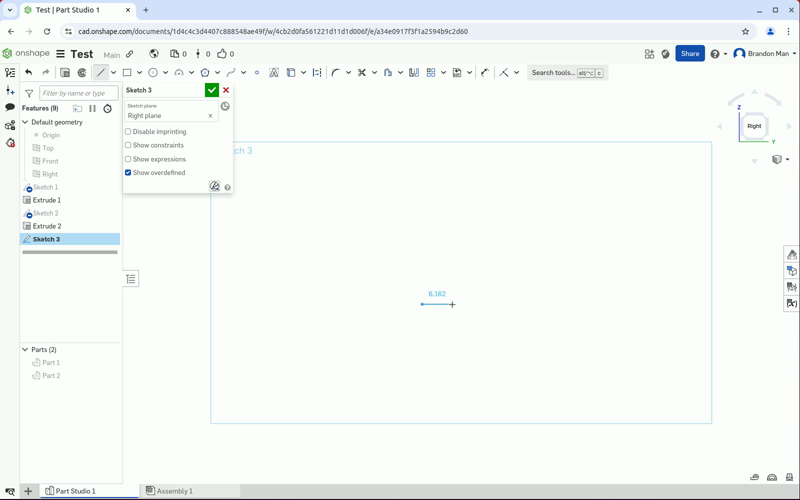
mouse_move(424, 304)
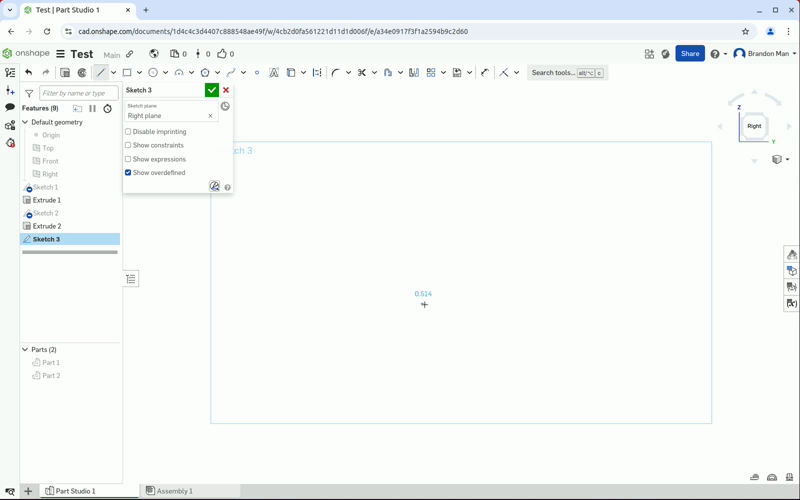
scroll(6)
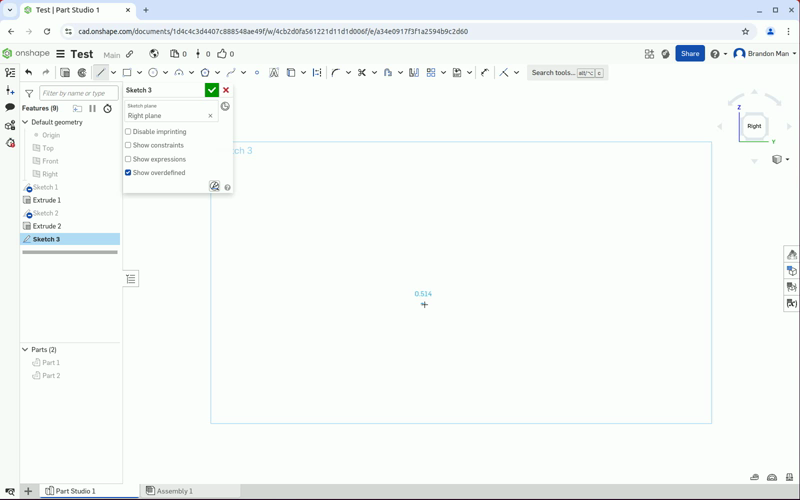
scroll(6)
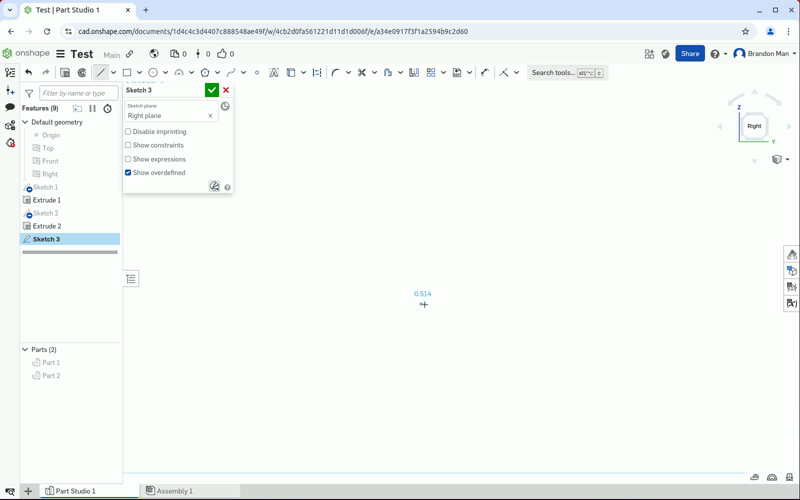
scroll(6)
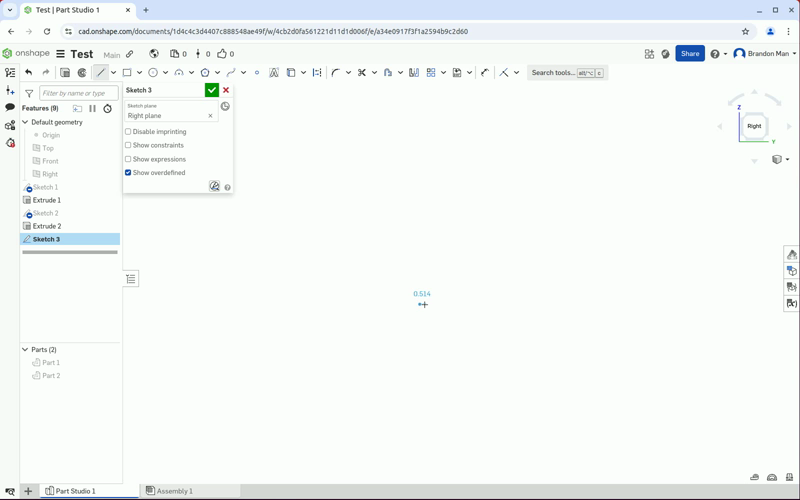
scroll(6)
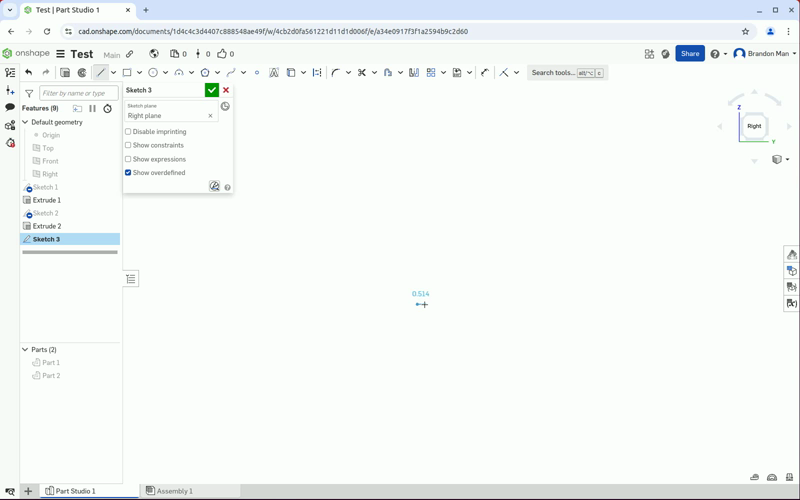
scroll(6)
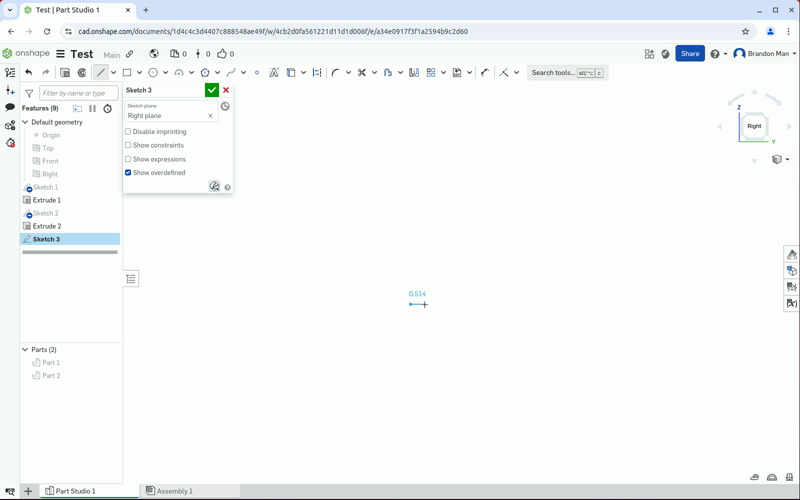
scroll(6)
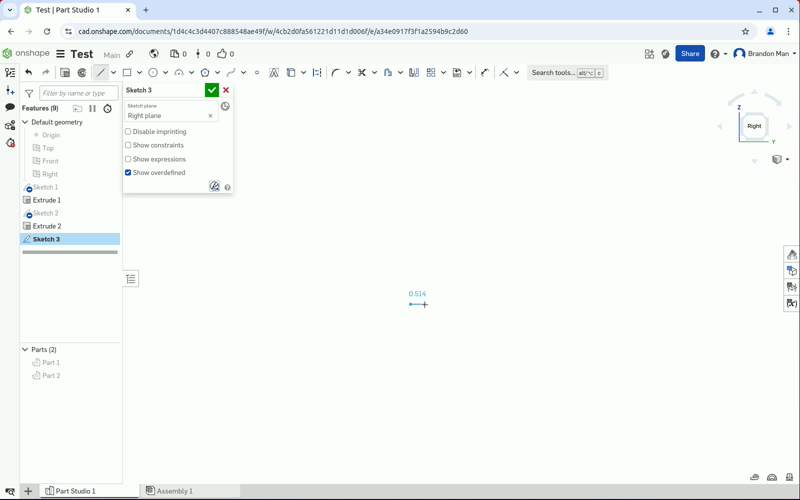
scroll(6)
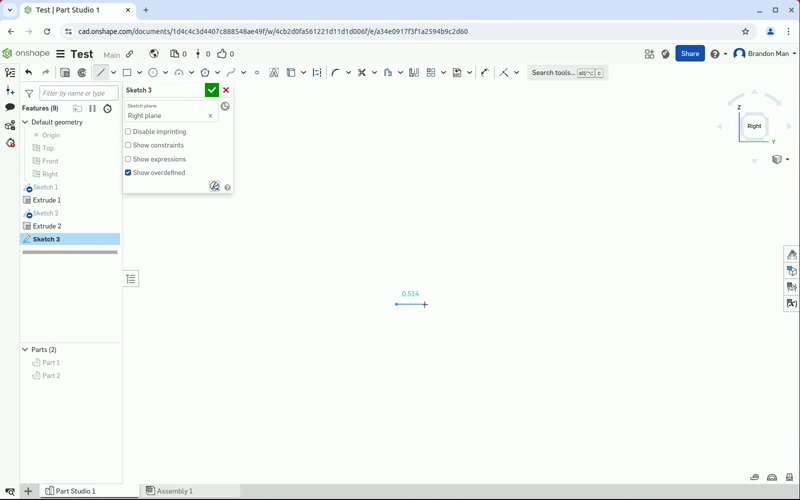
click(424, 304)
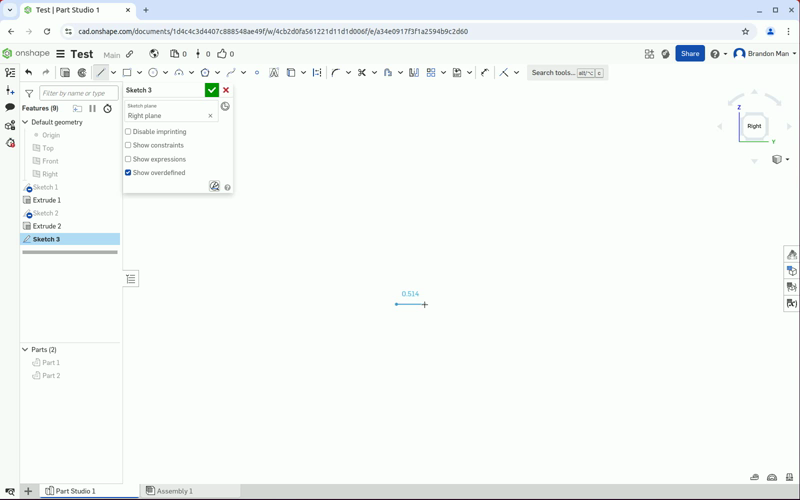
scroll(-6)
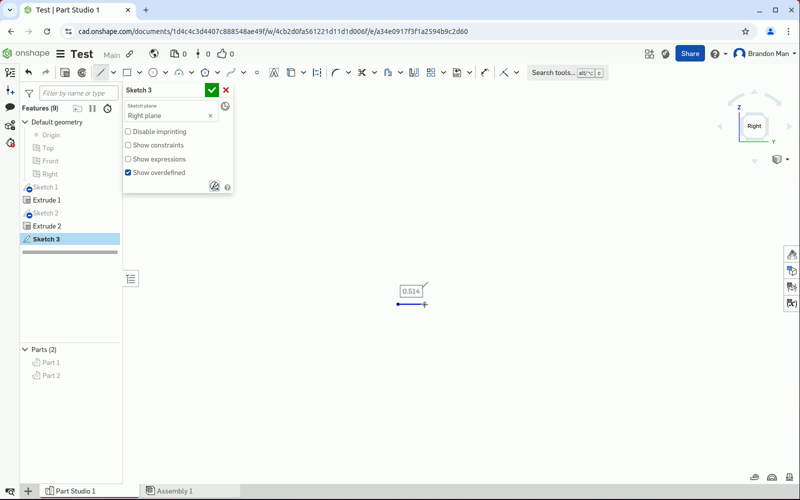
scroll(-6)
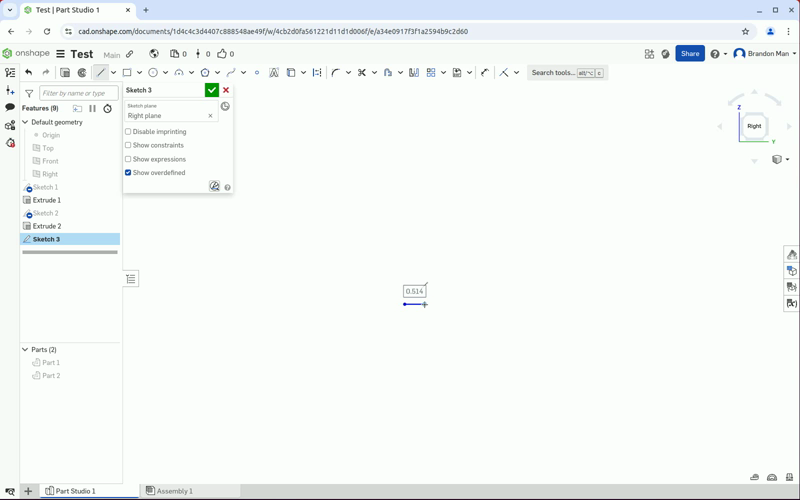
scroll(-6)
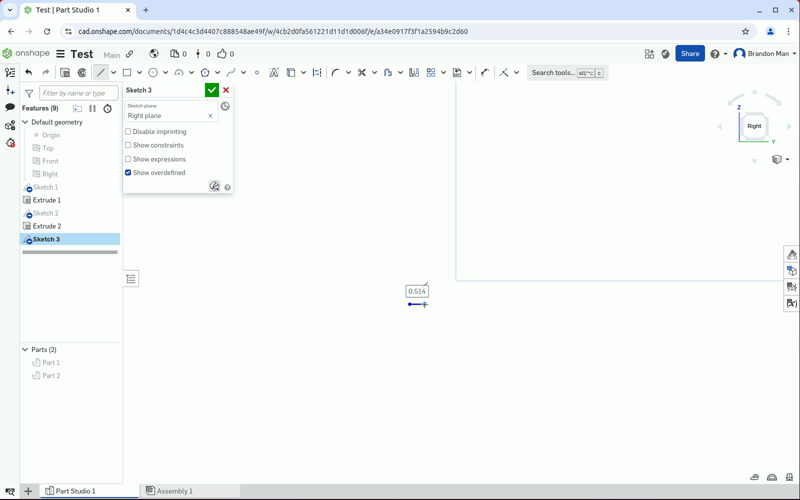
scroll(-6)
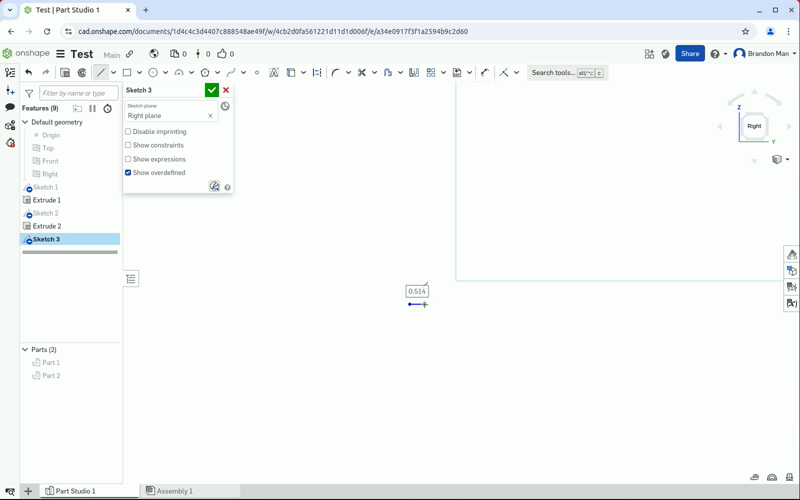
scroll(-6)
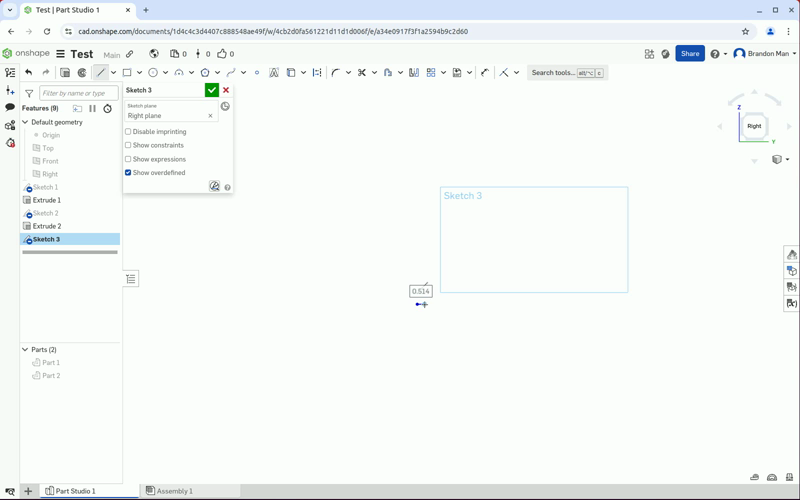
scroll(-6)
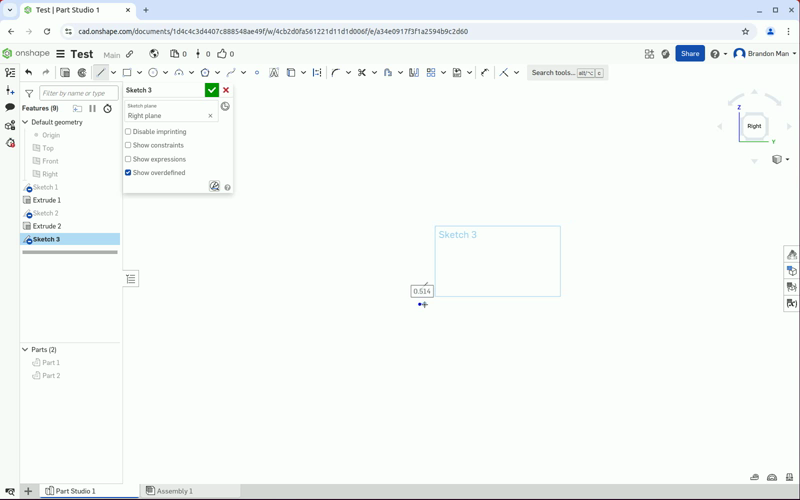
scroll(-6)
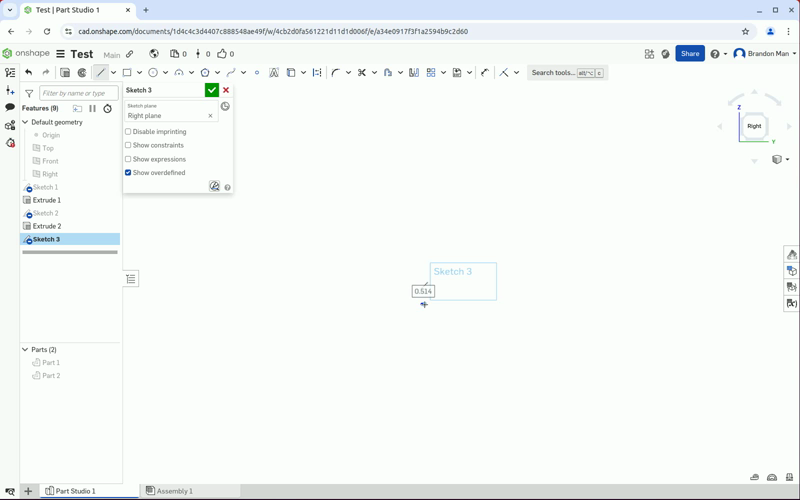
key_up(shift)
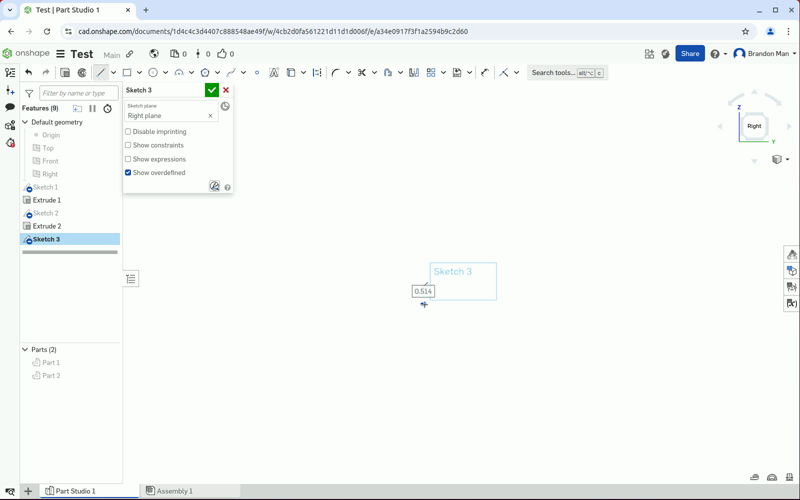
key_down(shift)
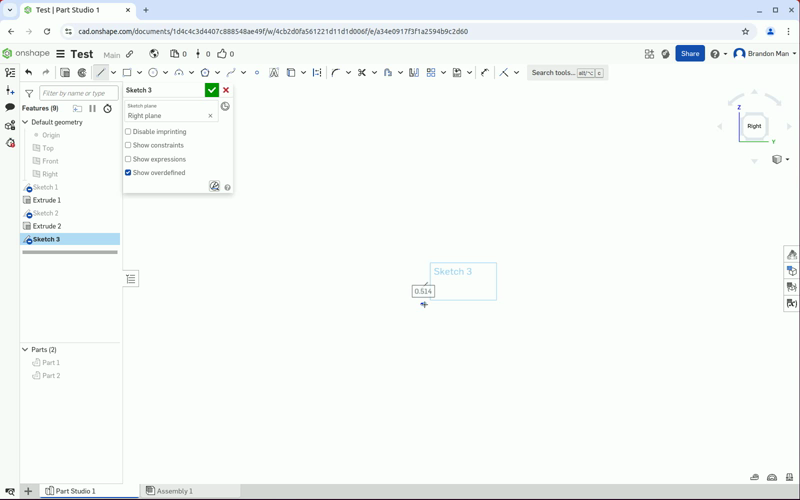
mouse_move(454, 304)
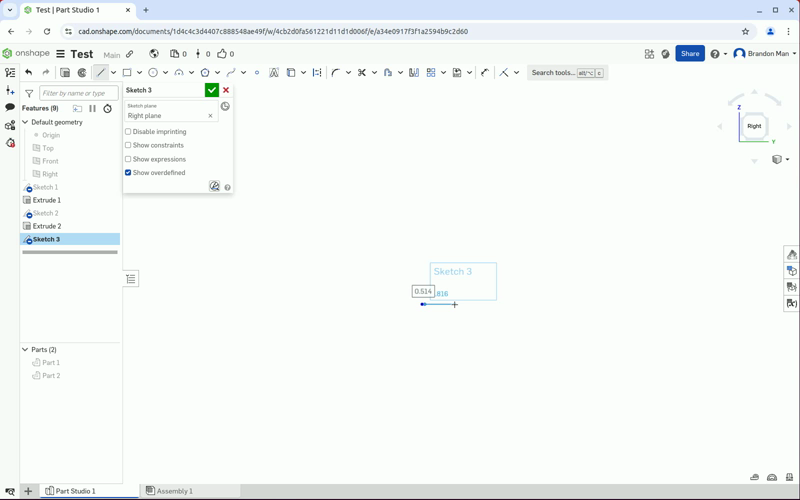
mouse_move(424, 257)
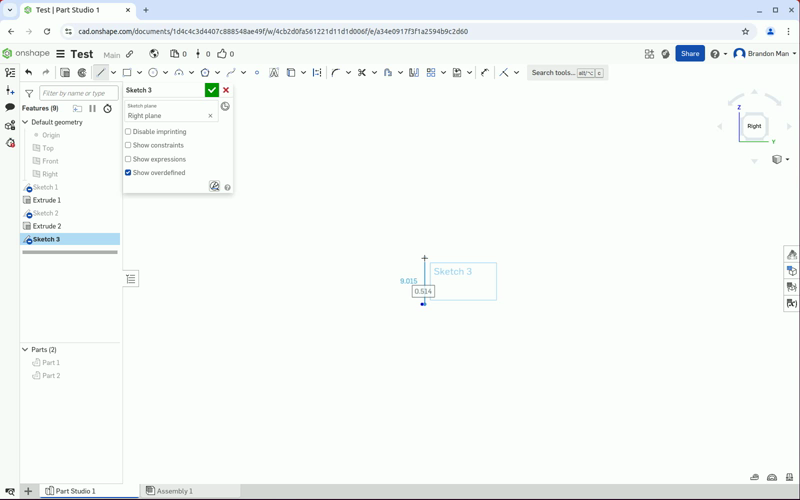
click(424, 257)
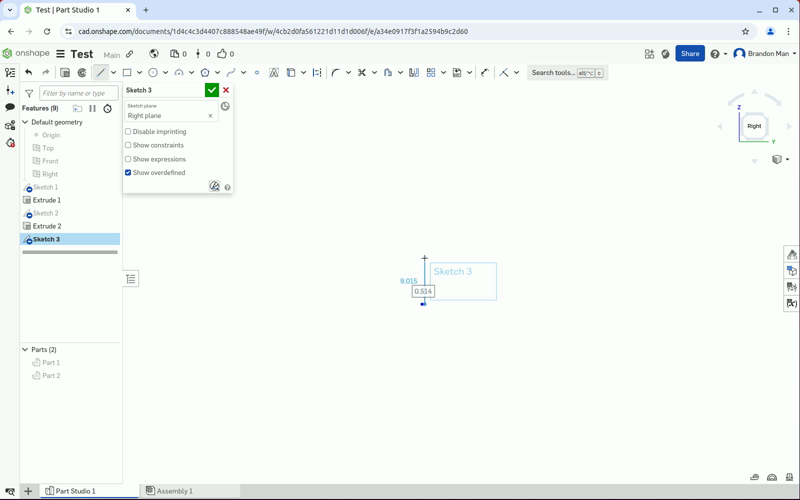
key_up(shift)
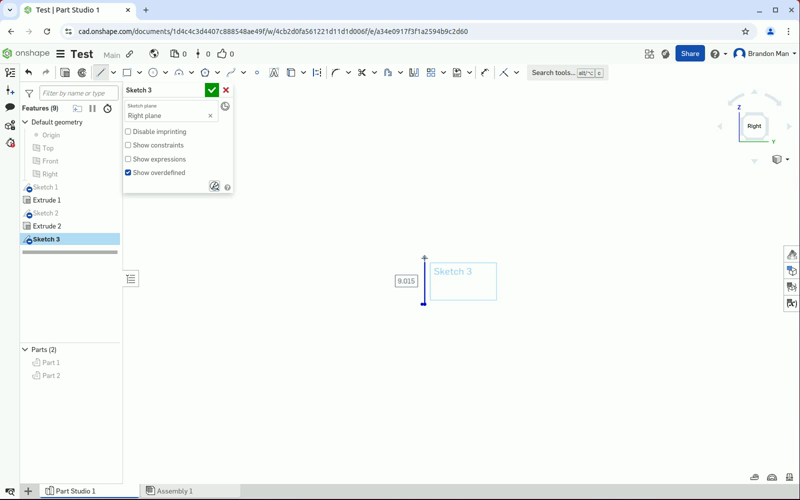
key_down(shift)
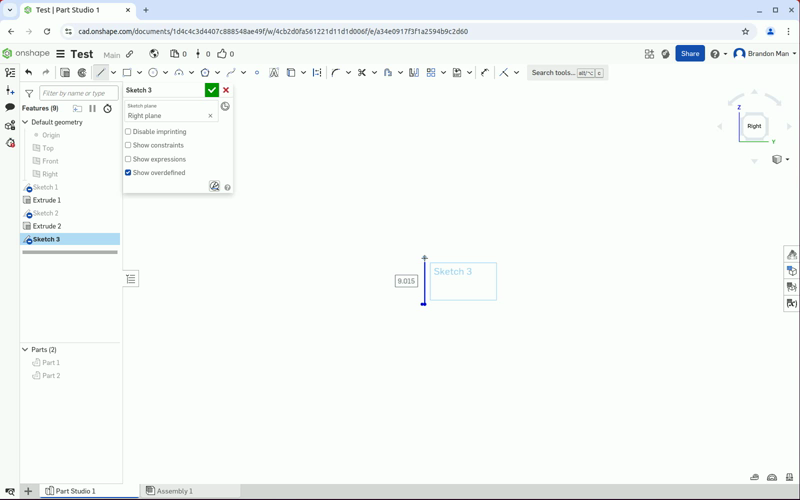
mouse_move(454, 257)
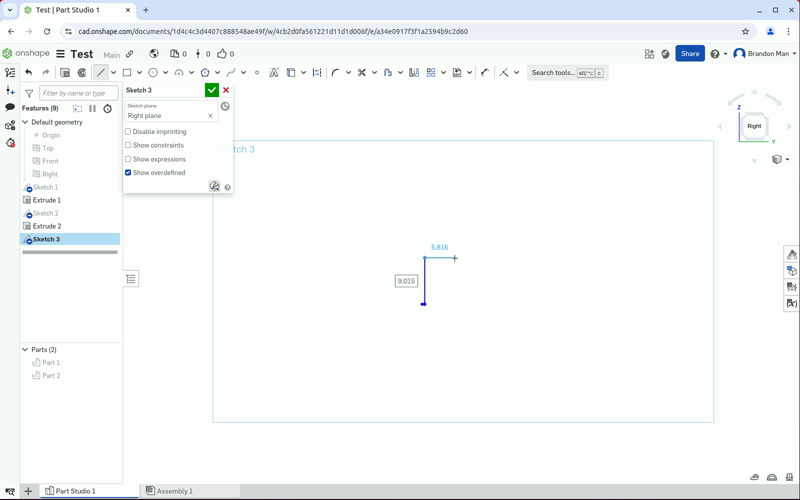
mouse_move(422, 257)
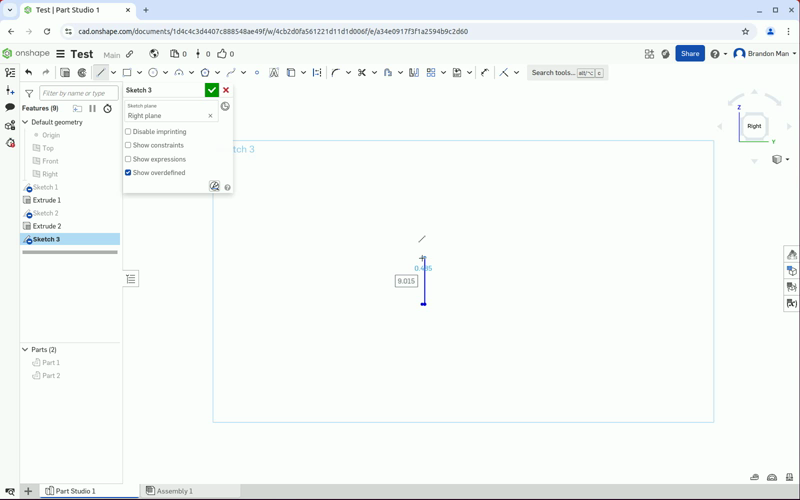
scroll(6)
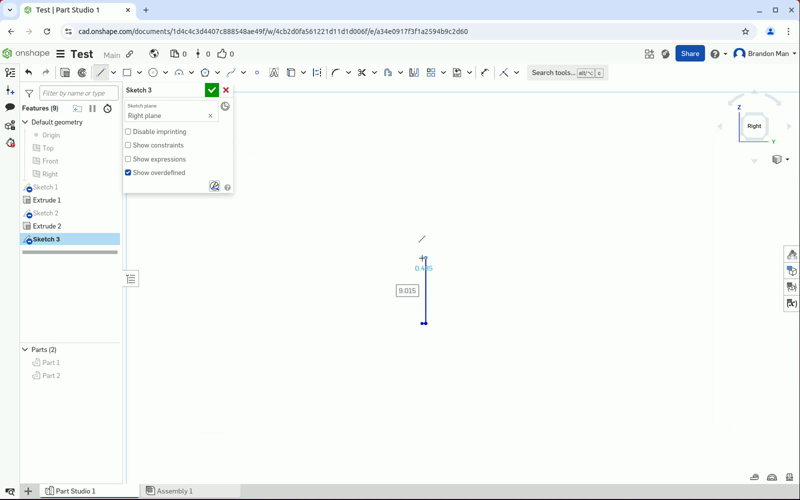
scroll(6)
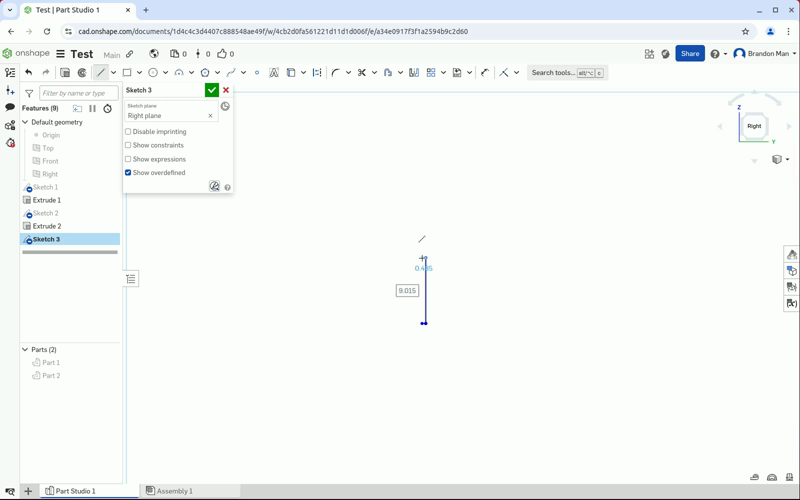
scroll(6)
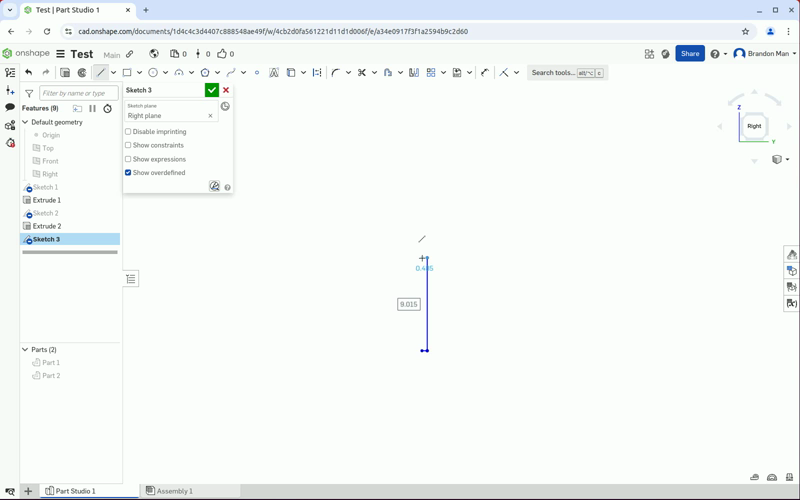
scroll(6)
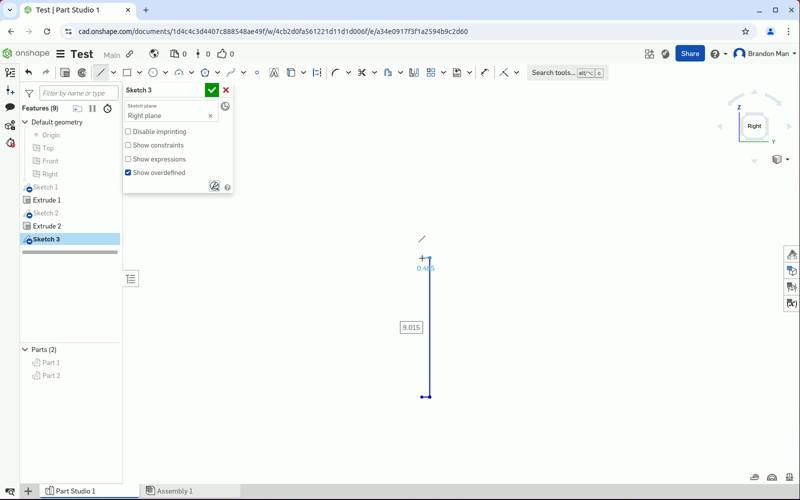
scroll(6)
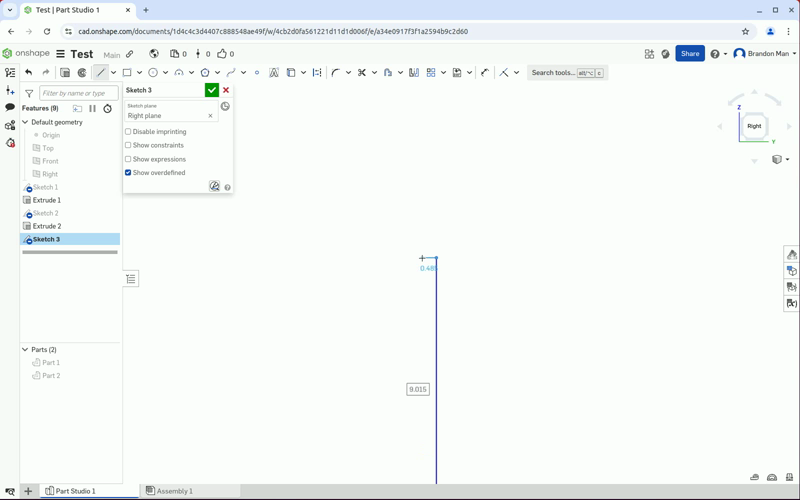
scroll(6)
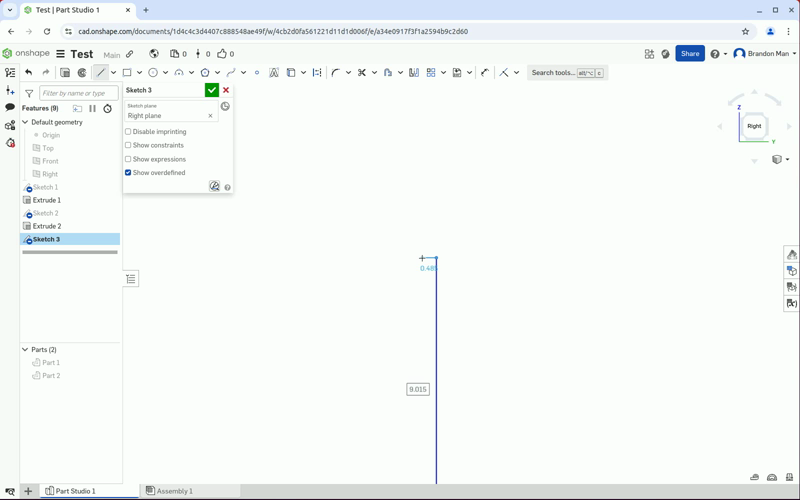
scroll(6)
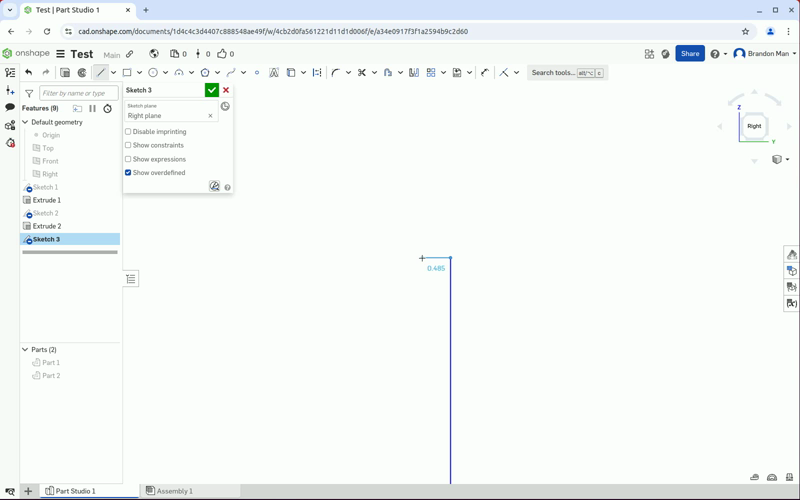
click(422, 257)
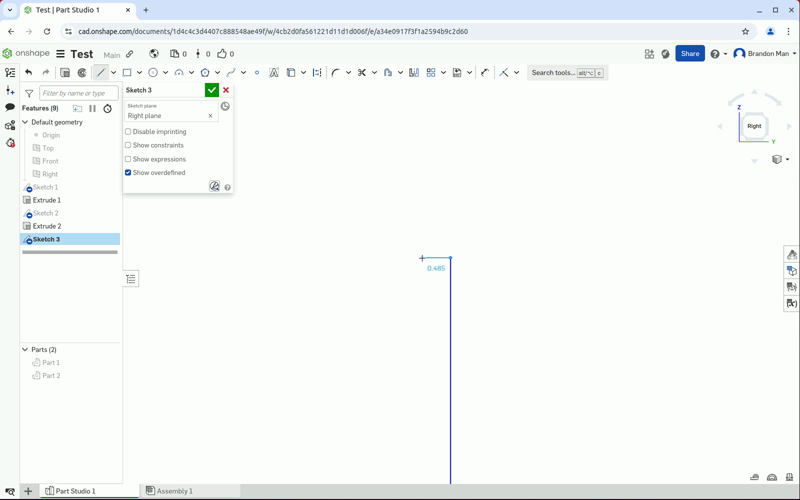
scroll(-6)
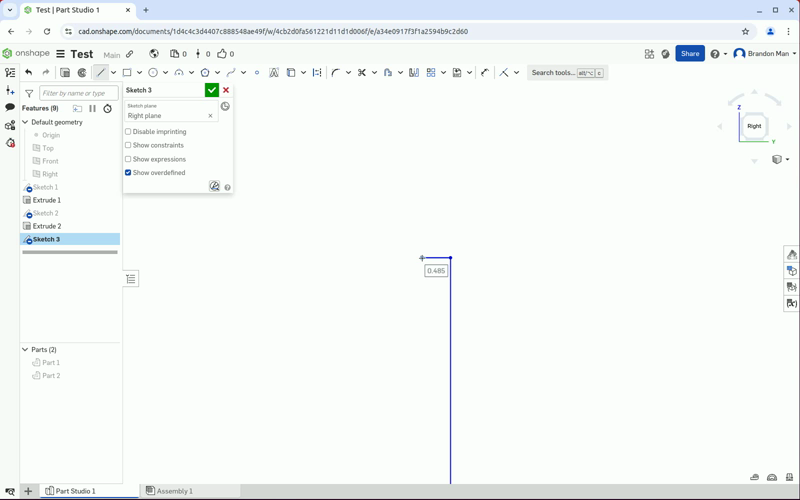
scroll(-6)
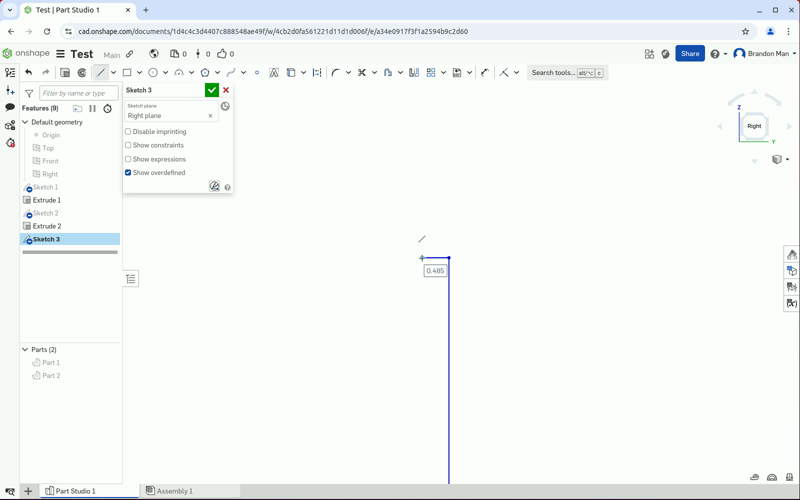
scroll(-6)
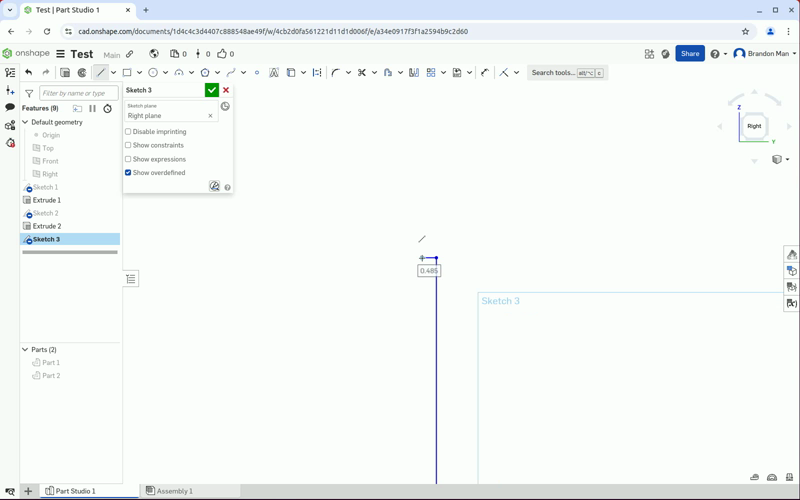
scroll(-6)
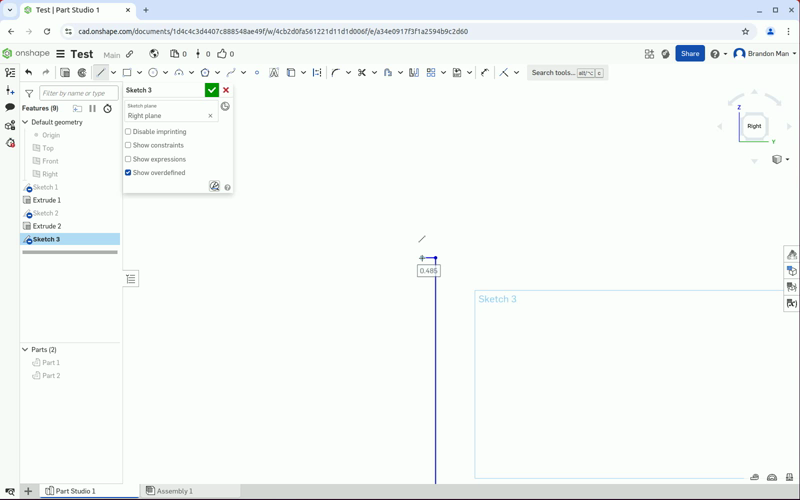
scroll(-6)
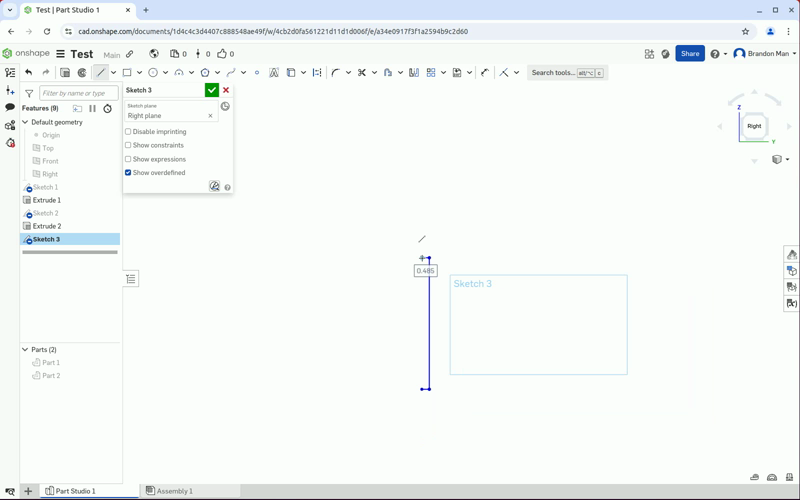
scroll(-6)
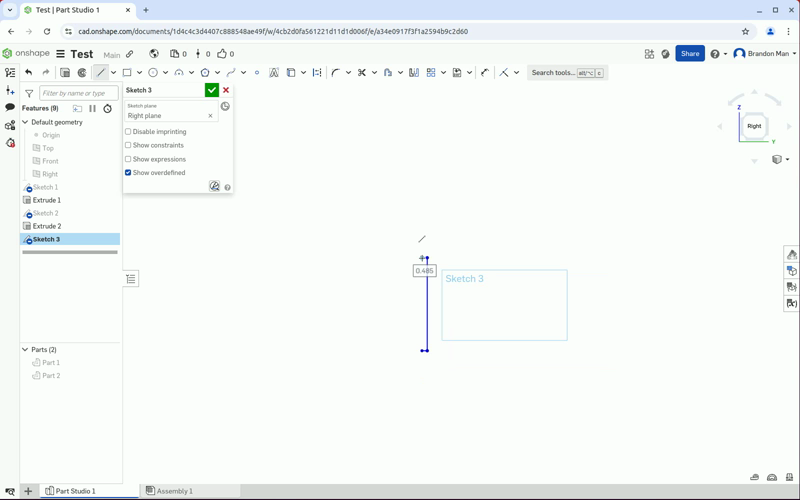
scroll(-6)
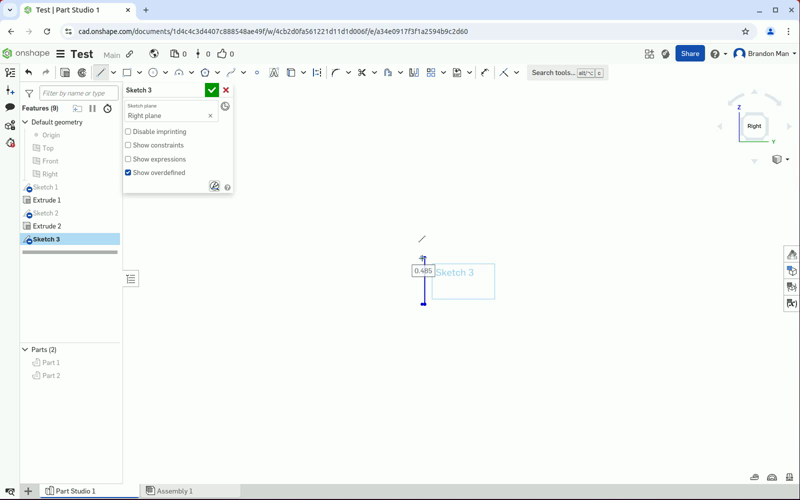
key_up(shift)
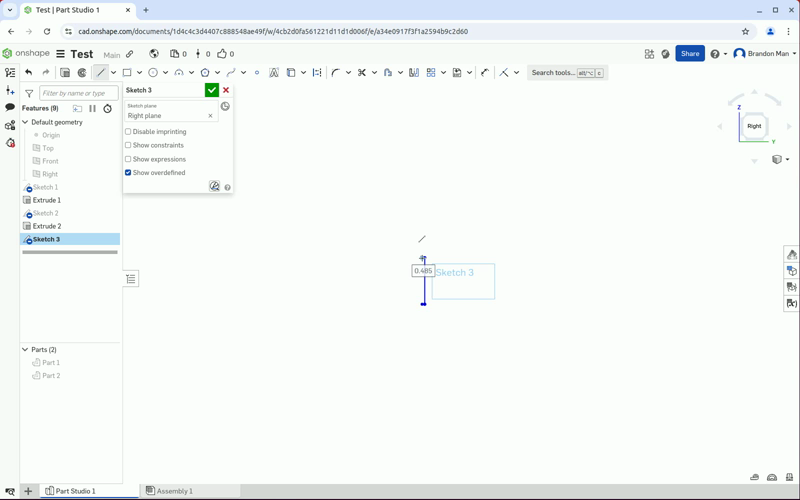
key_down(shift)
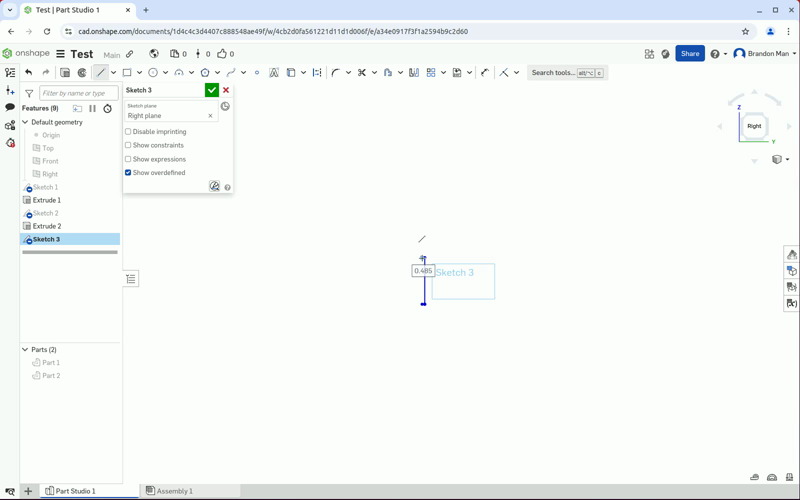
mouse_move(452, 257)
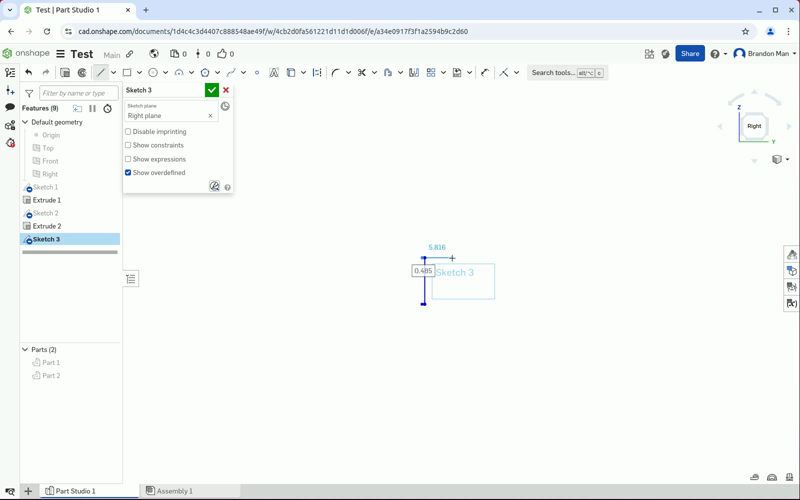
mouse_move(422, 271)
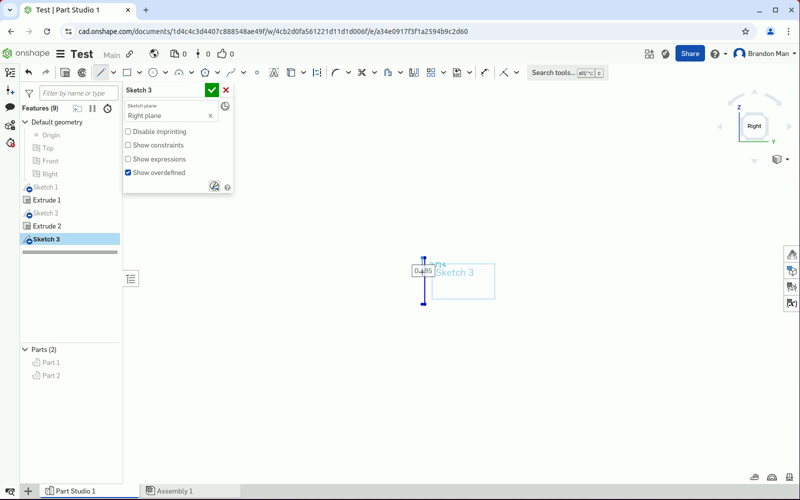
click(422, 271)
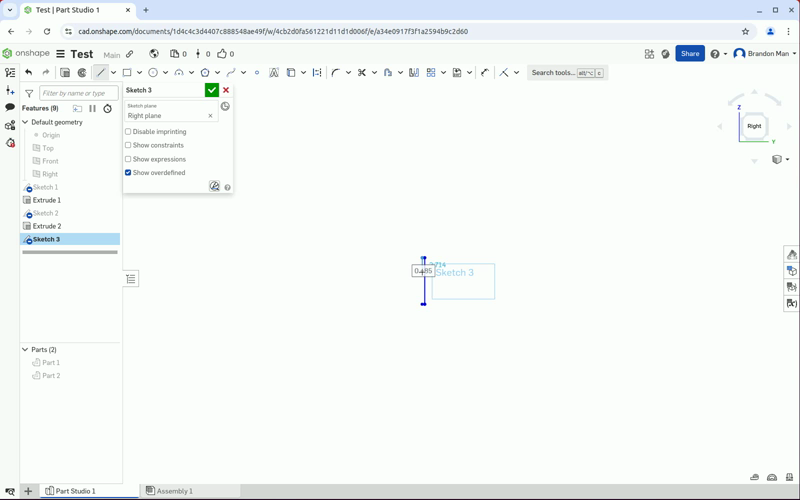
key_up(shift)
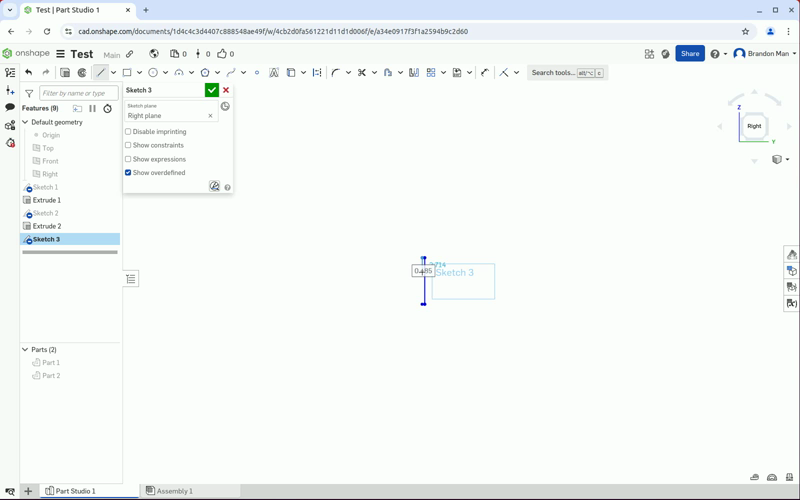
mouse_move(452, 271)
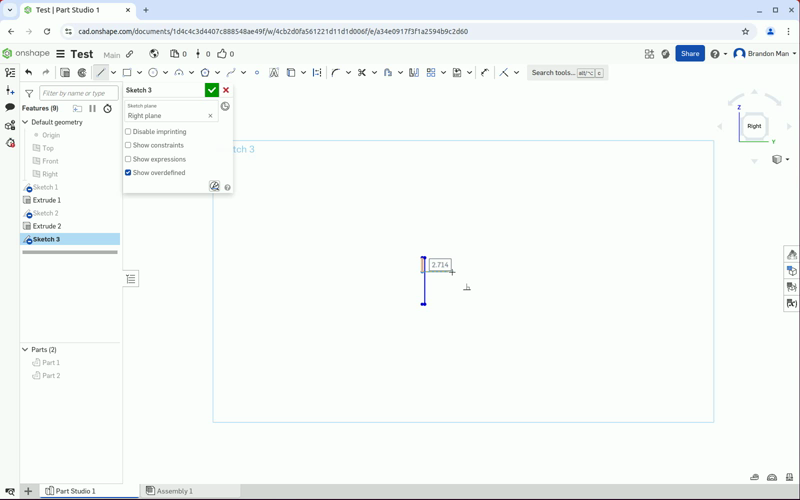
key_down(shift)
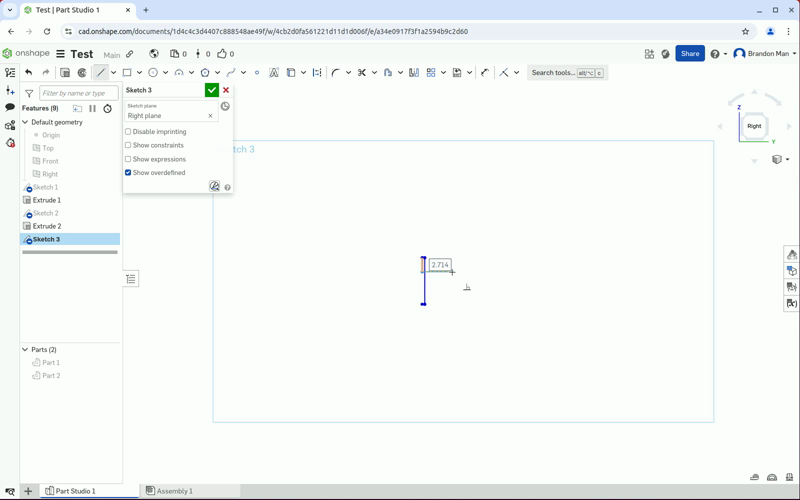
mouse_move(422, 304)
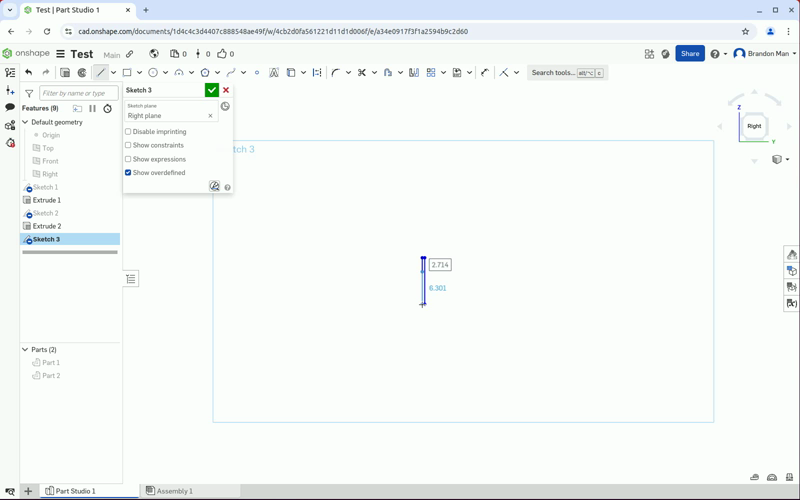
scroll(6)
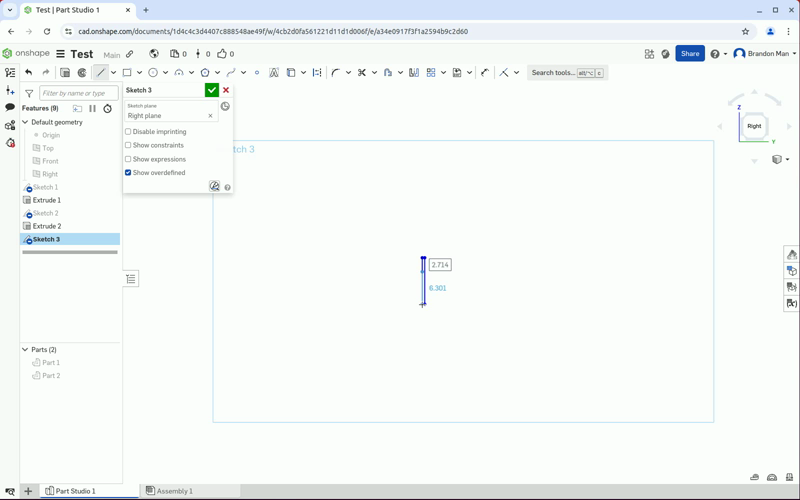
scroll(6)
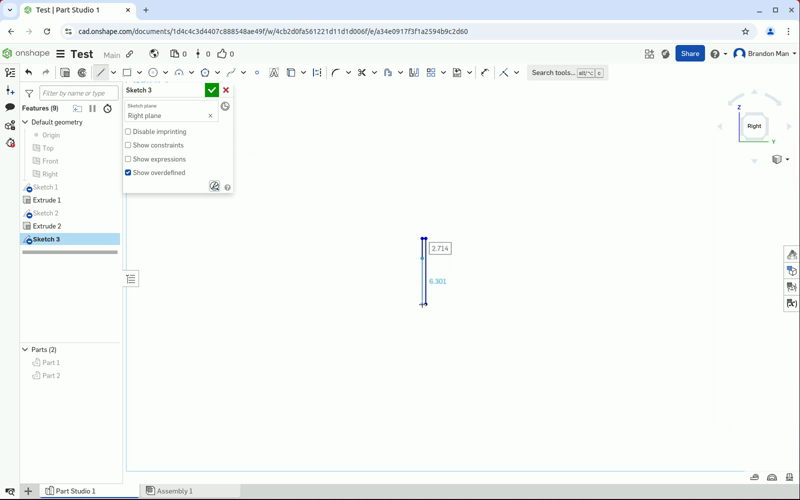
scroll(6)
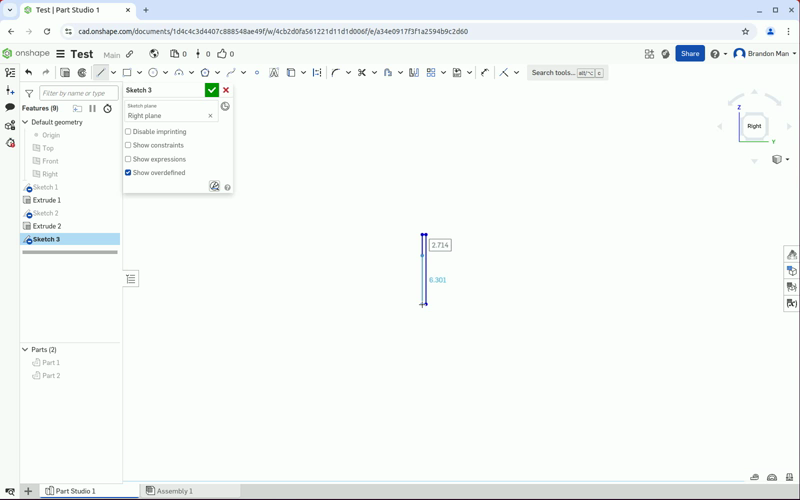
scroll(6)
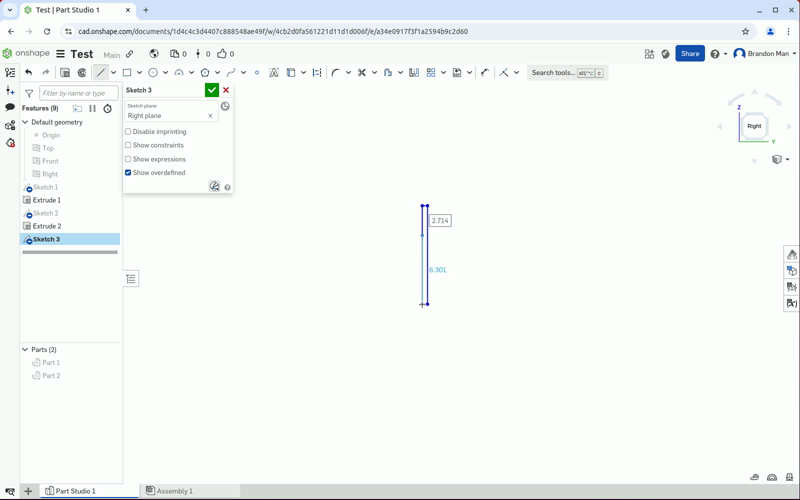
scroll(6)
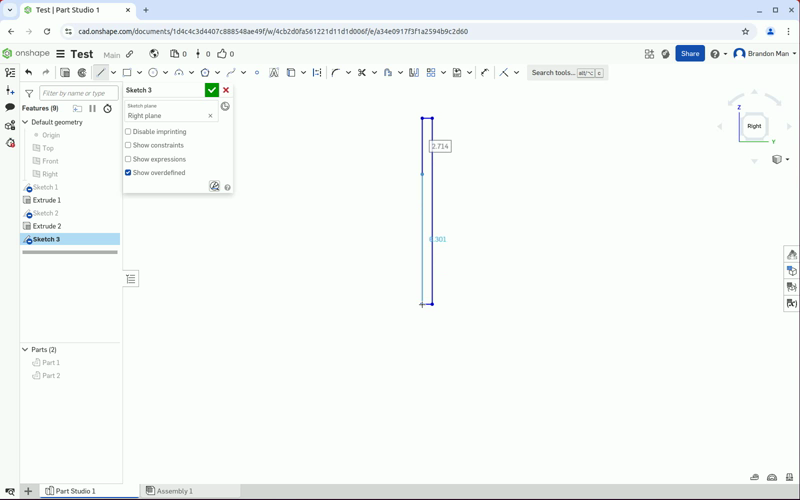
scroll(6)
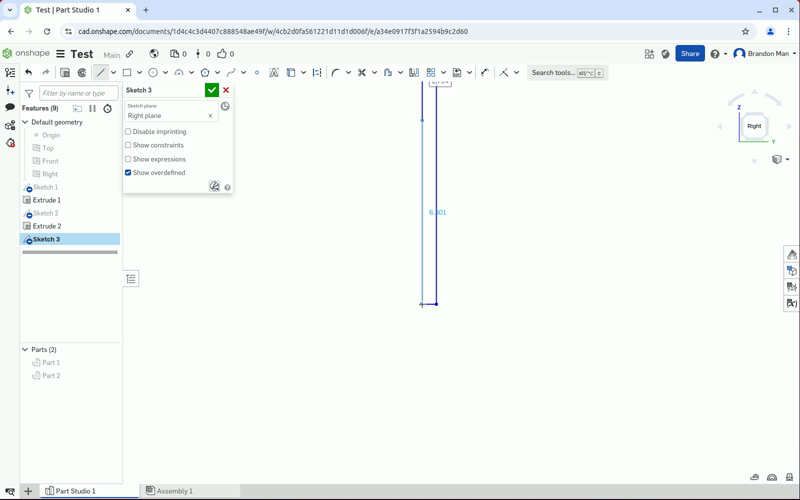
scroll(6)
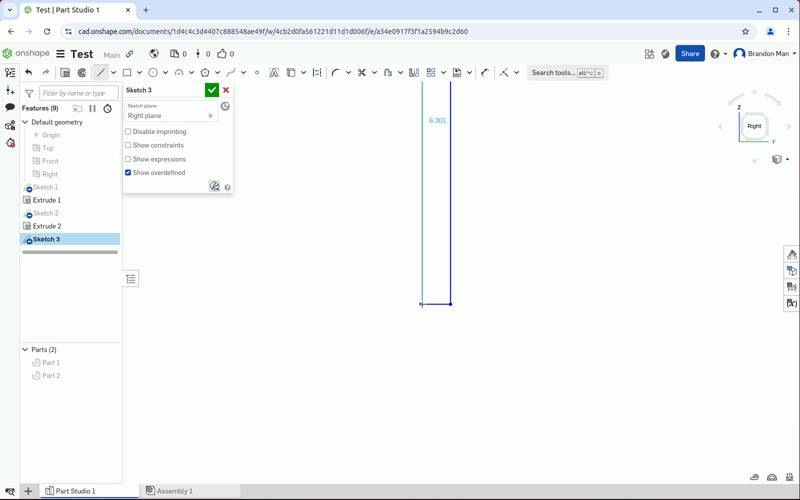
key_up(shift)
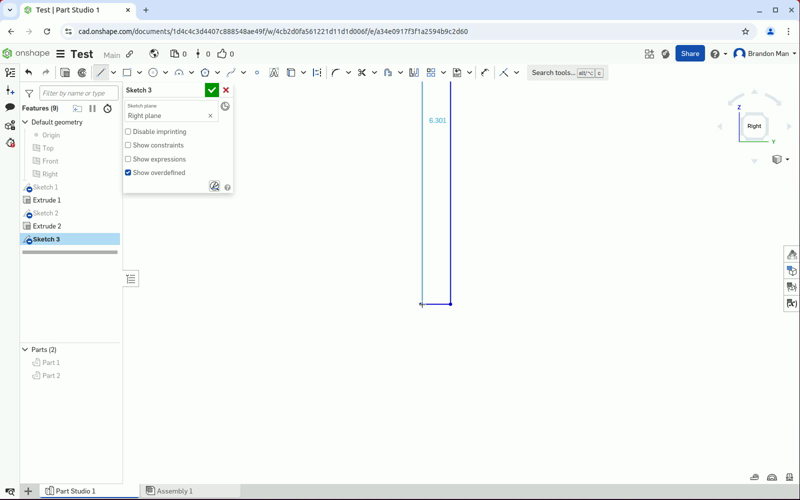
click(422, 304)
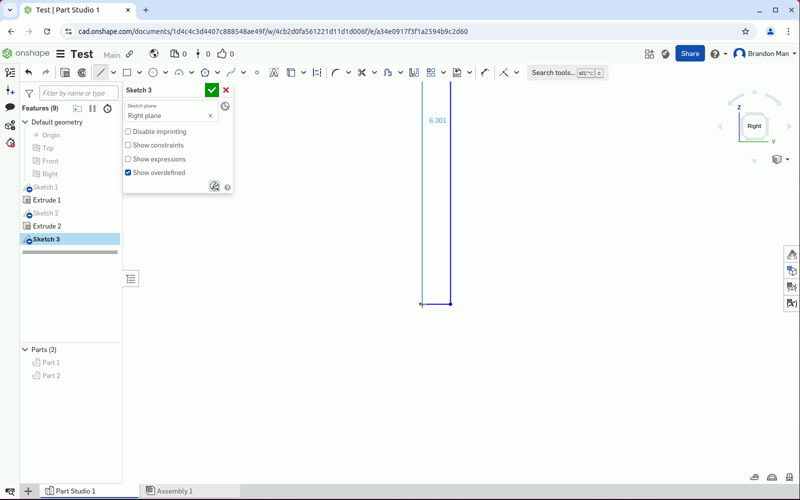
scroll(-6)
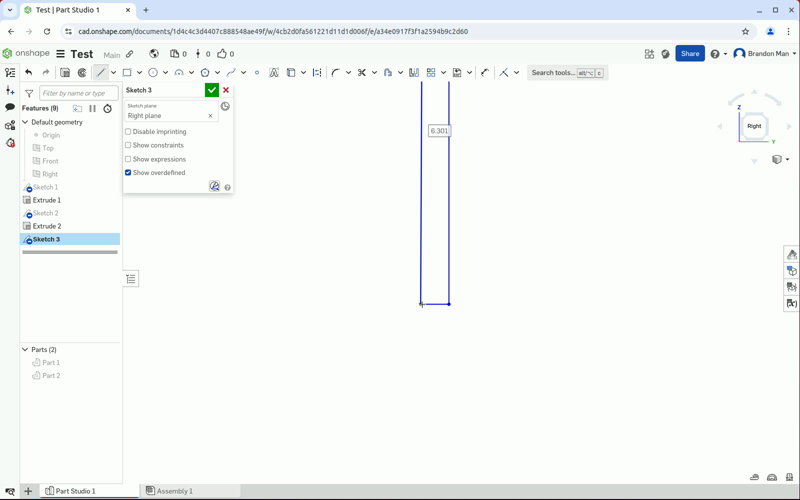
scroll(-6)
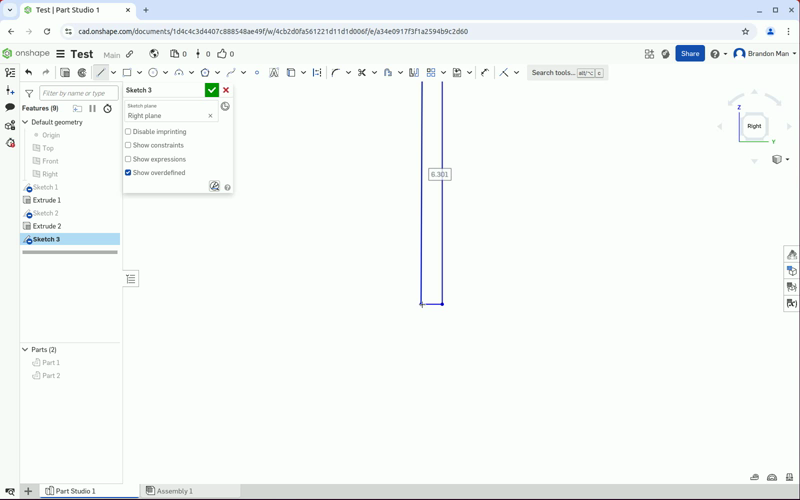
scroll(-6)
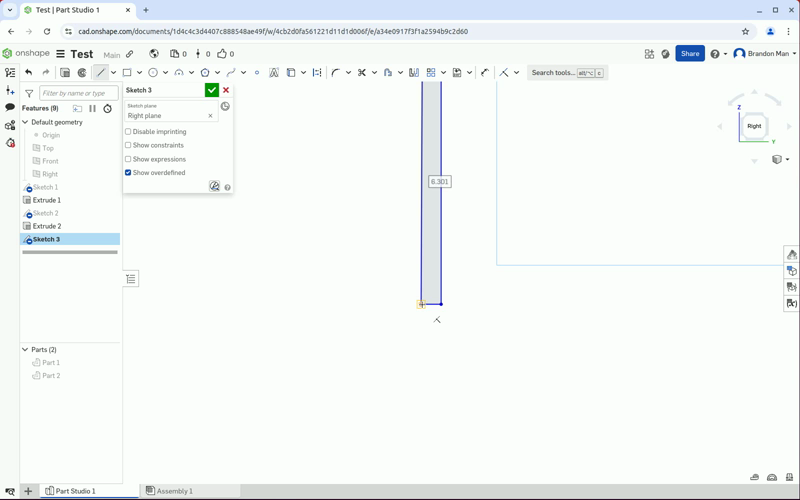
scroll(-6)
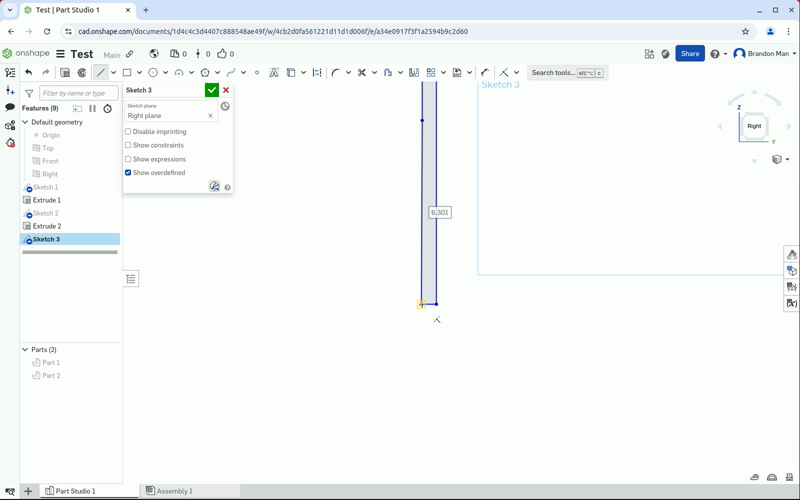
scroll(-6)
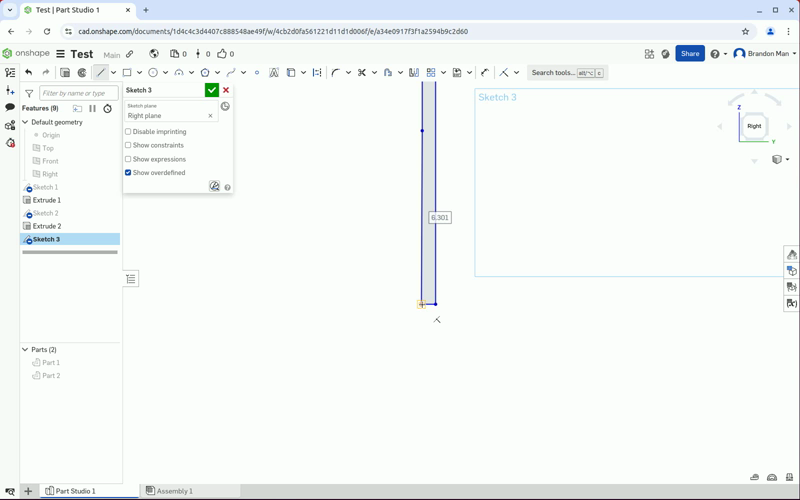
scroll(-6)
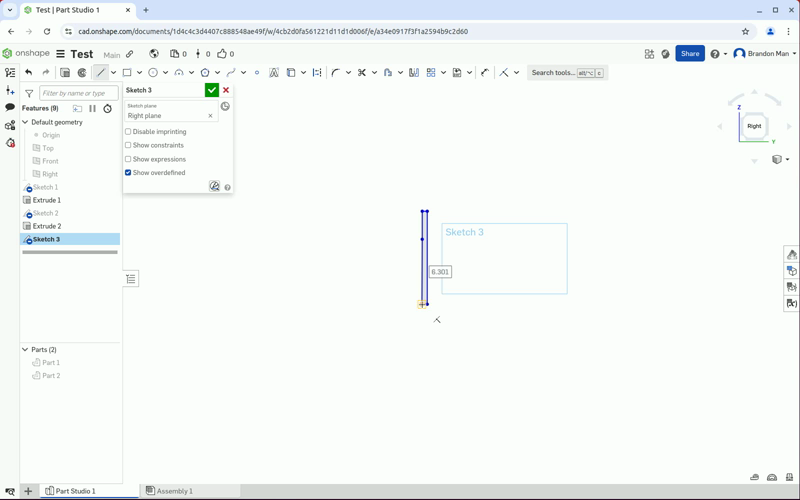
scroll(-6)
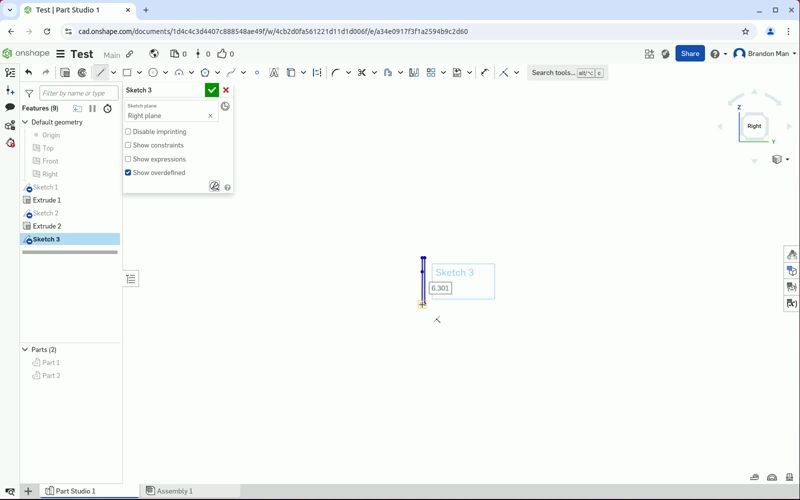
key(esc)
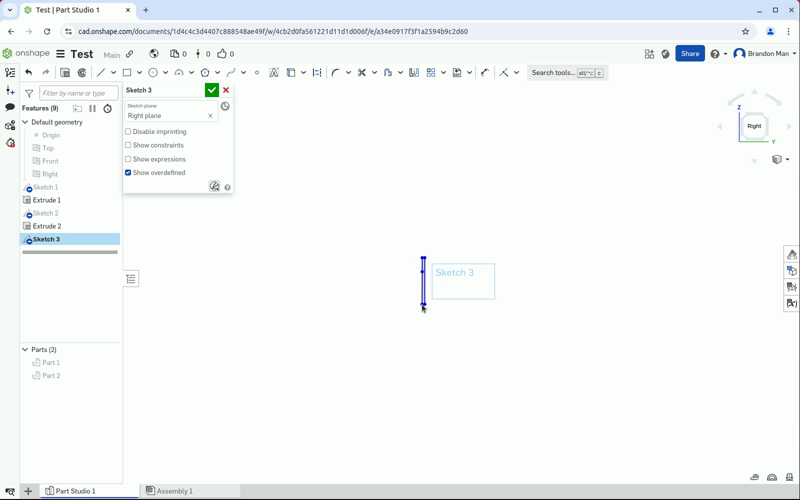
mouse_move(424, 271)
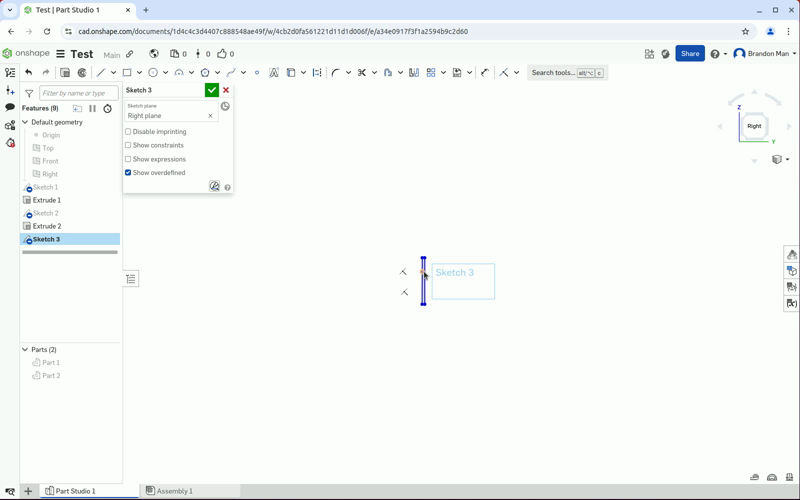
scroll(6)
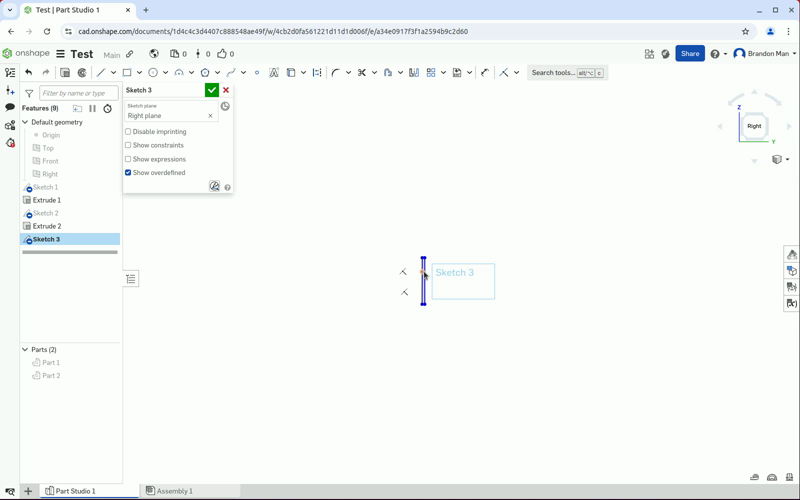
scroll(6)
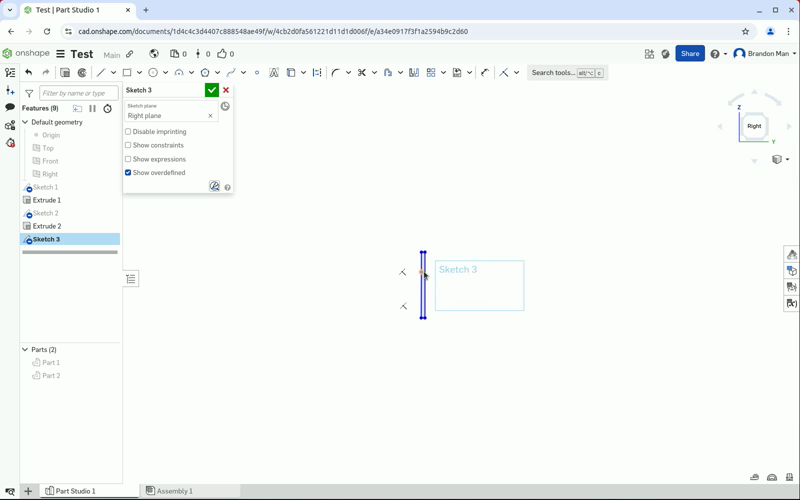
scroll(6)
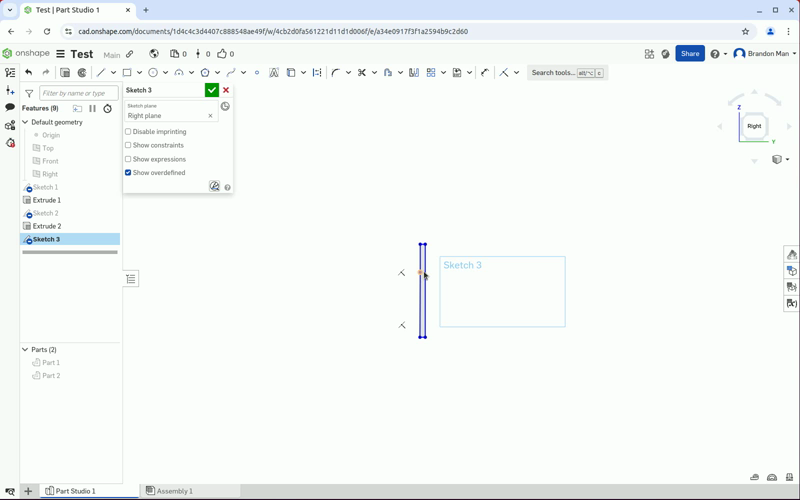
scroll(6)
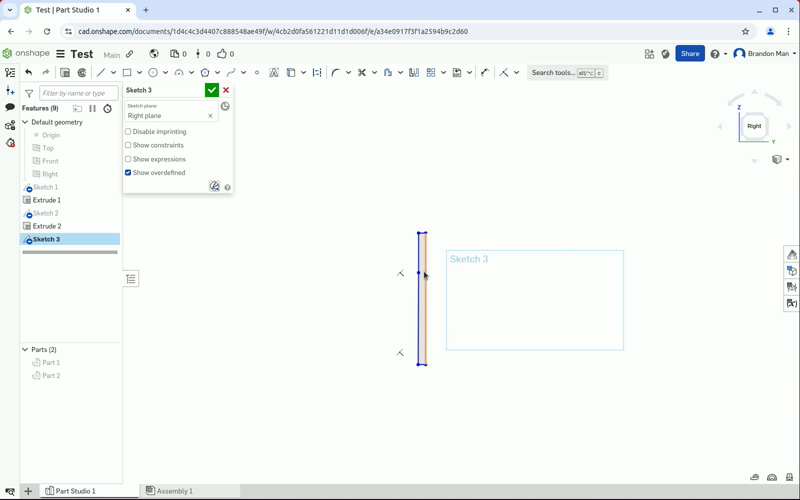
scroll(6)
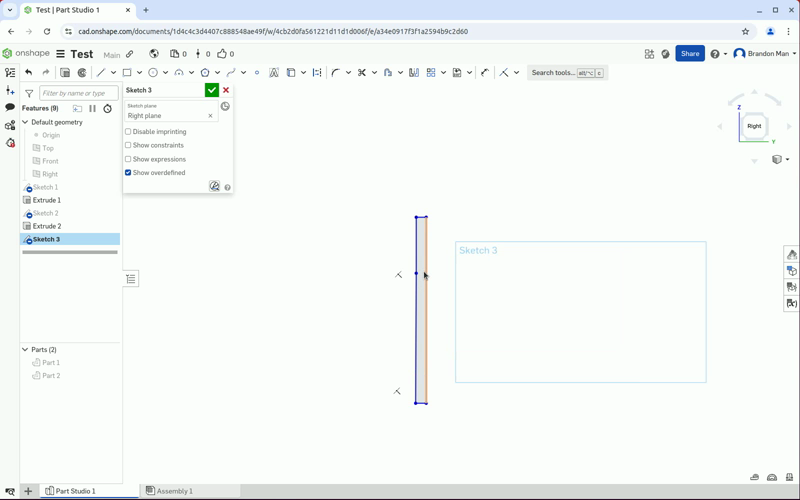
scroll(6)
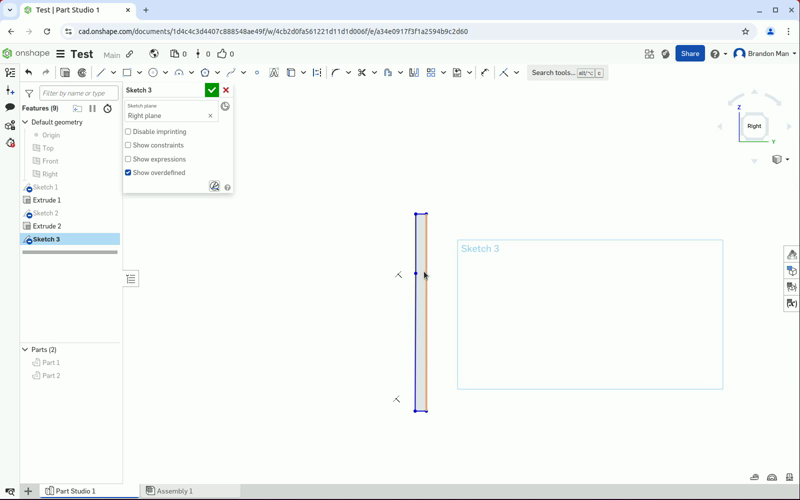
scroll(6)
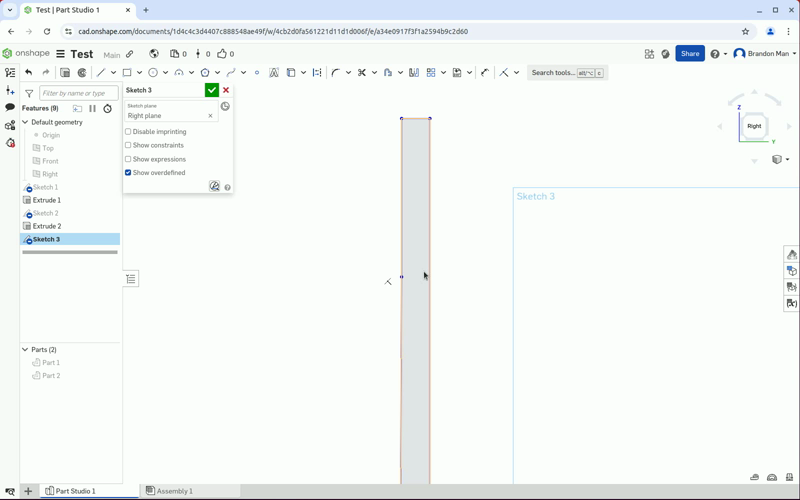
click(424, 271)
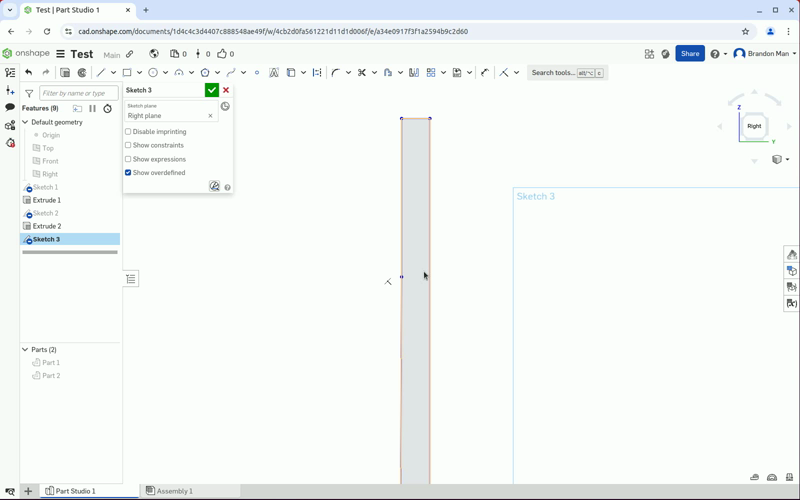
scroll(-6)
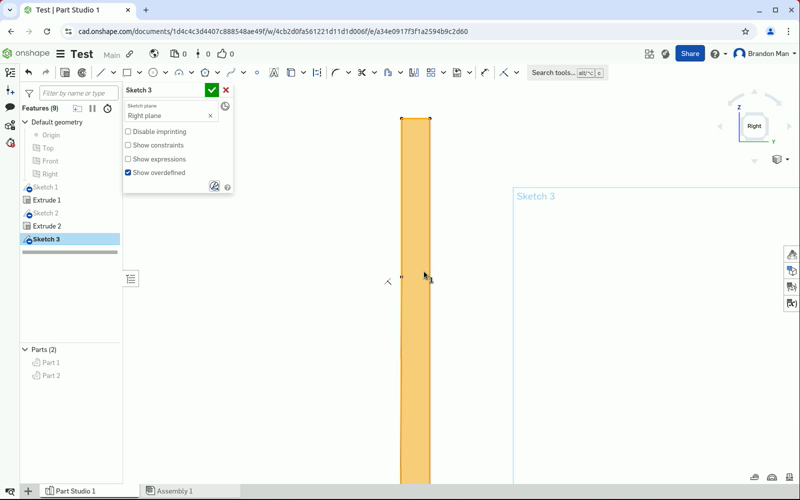
scroll(-6)
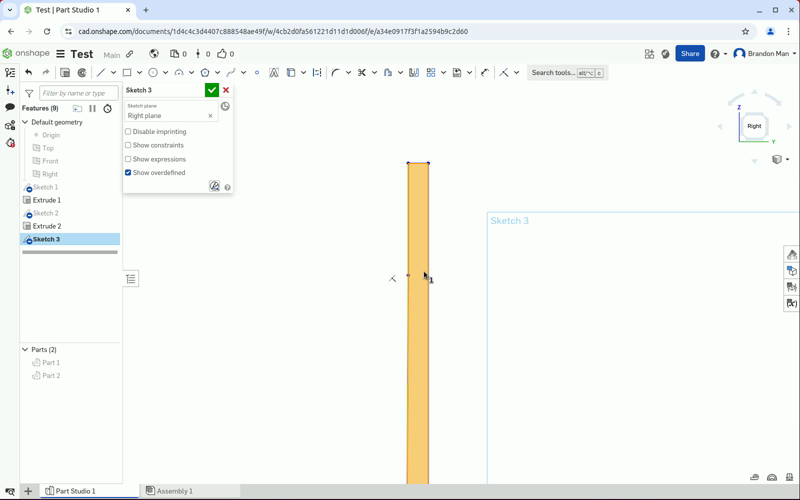
scroll(-6)
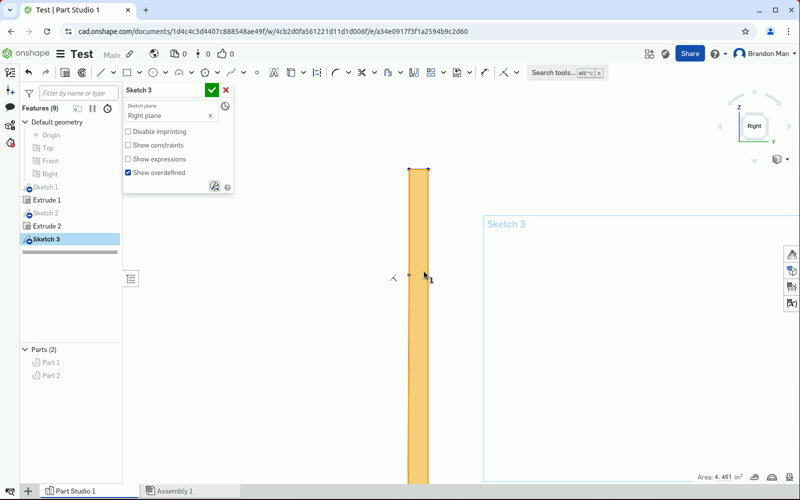
scroll(-6)
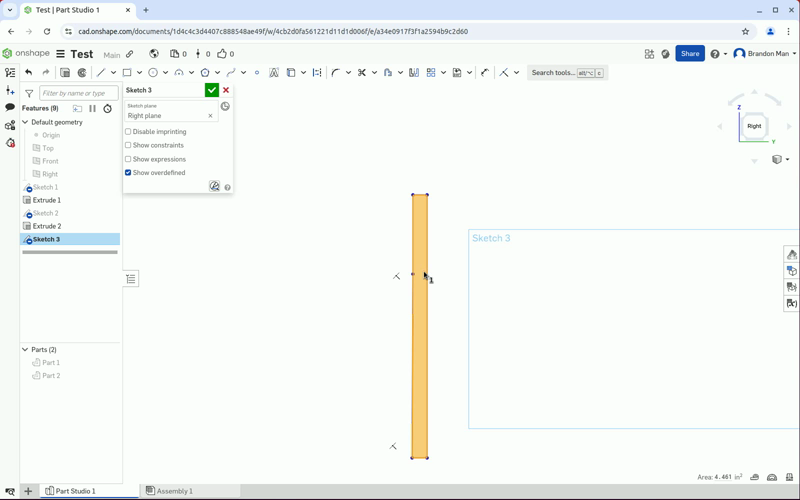
scroll(-6)
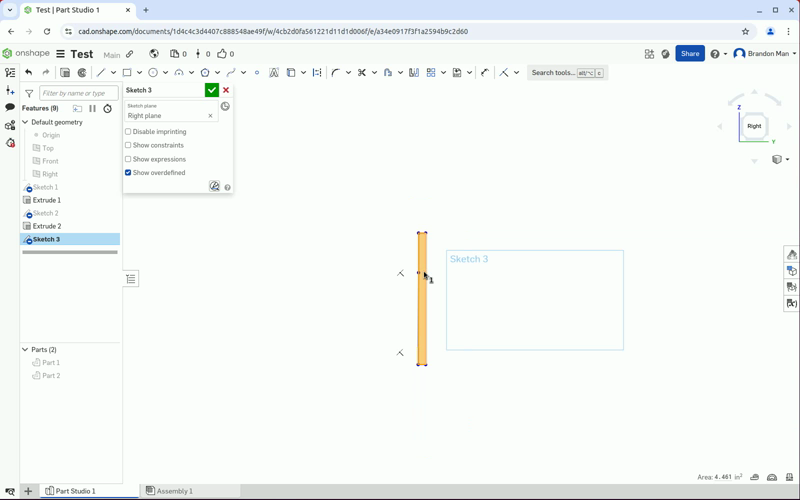
scroll(-6)
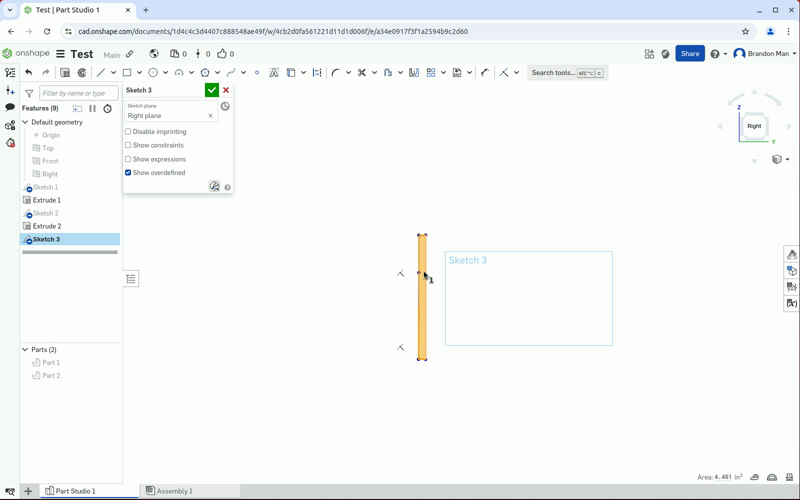
scroll(-6)
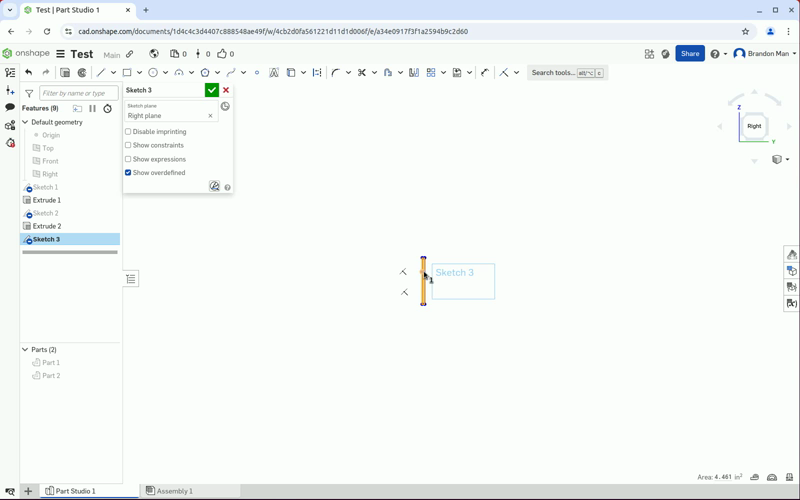
mouse_move(73, 352)
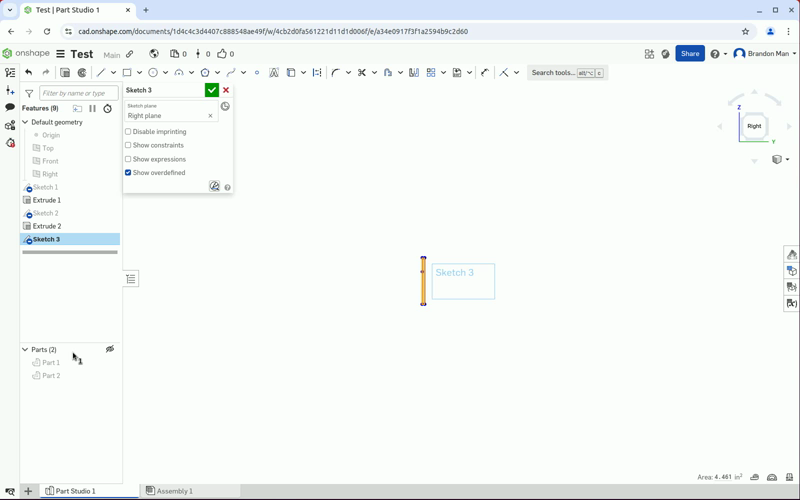
key(shift+y)
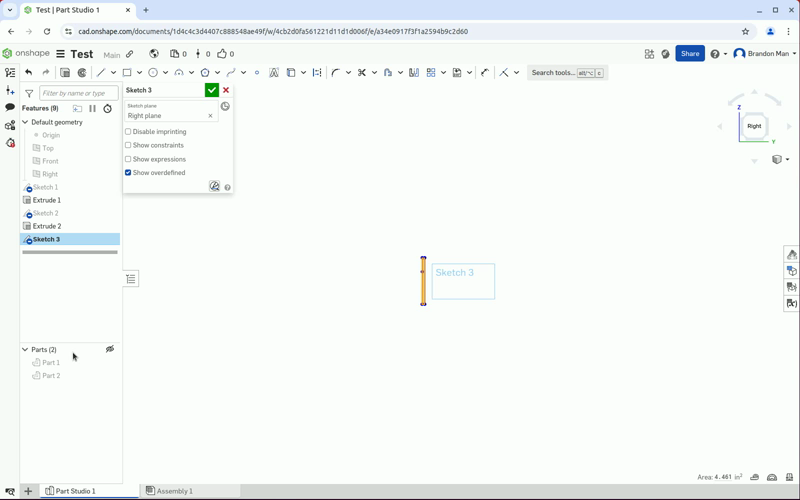
key(shift+e)
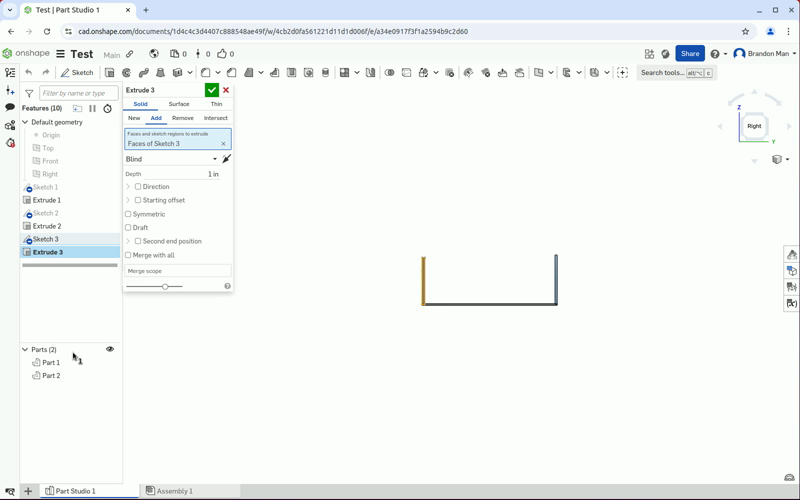
mouse_move(143, 106)
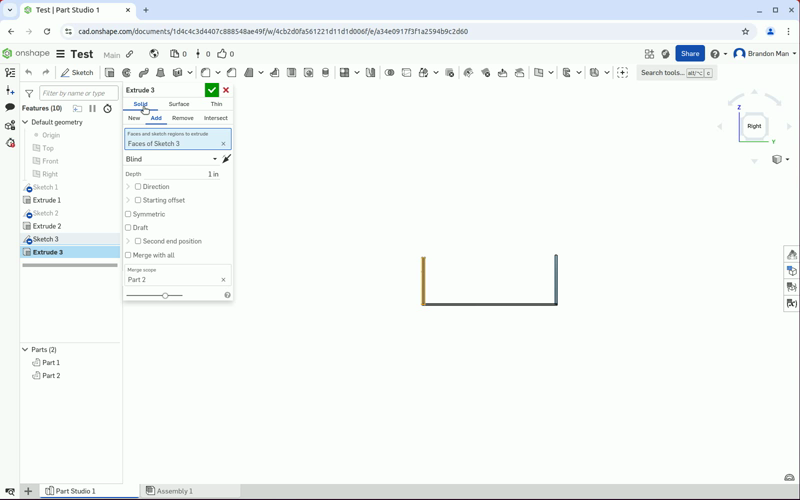
click(143, 106)
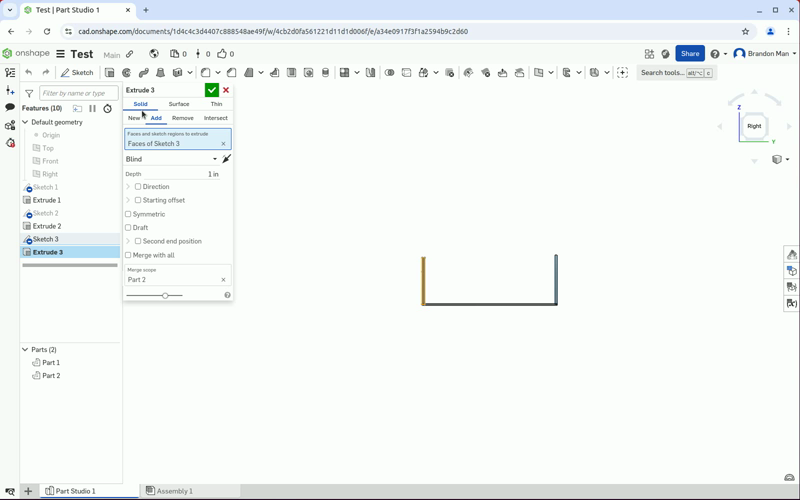
mouse_move(137, 120)
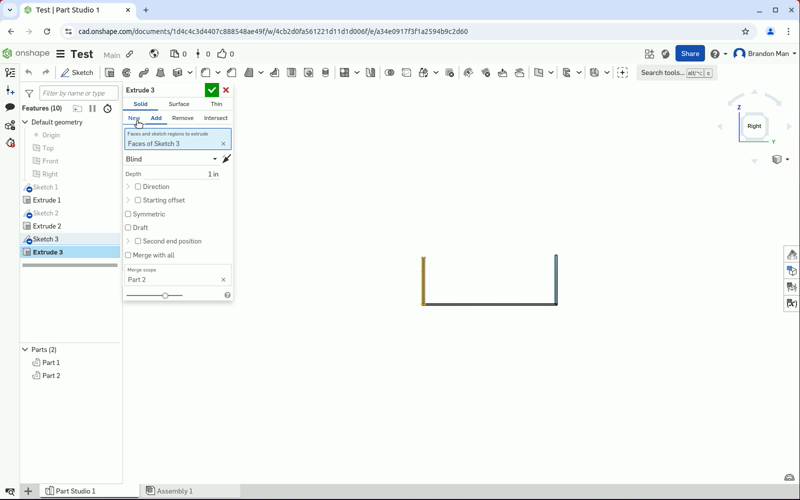
click(137, 120)
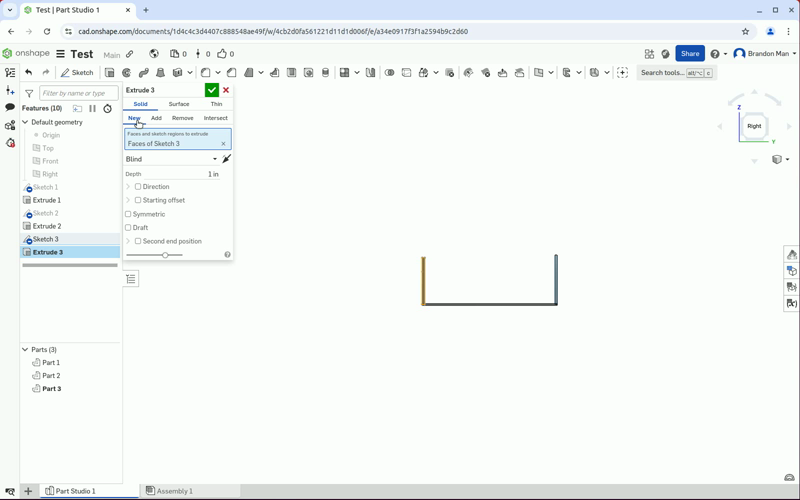
key(tab, 4)
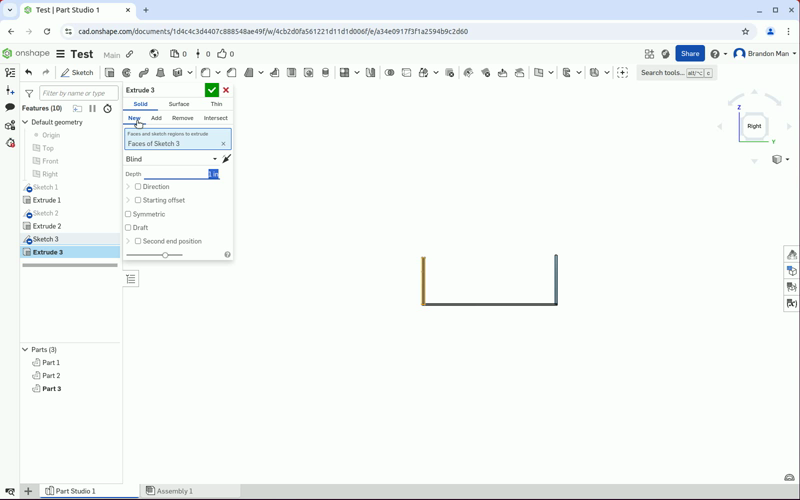
text(1.926)
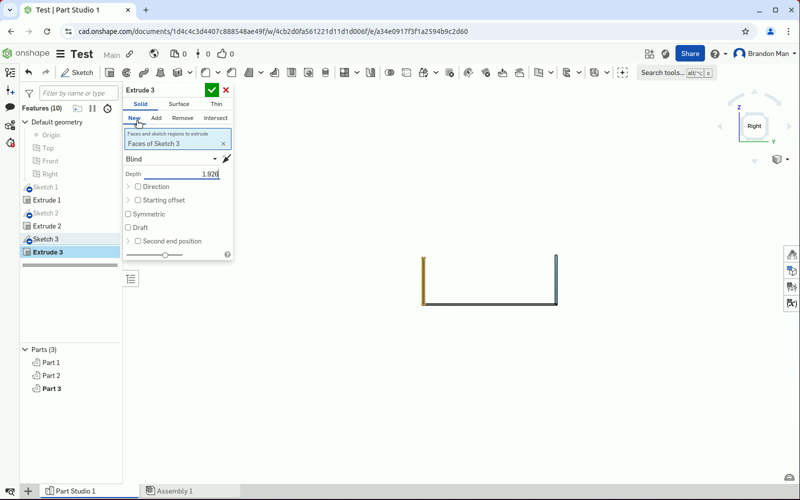
key(enter)
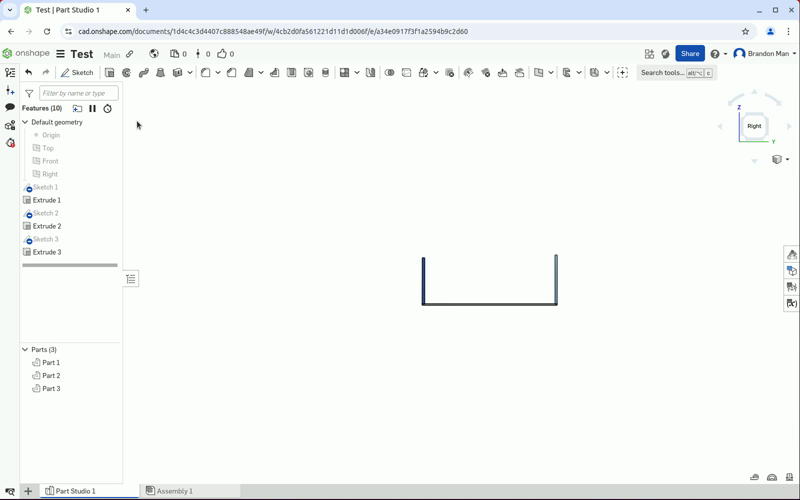
key(shift+h)
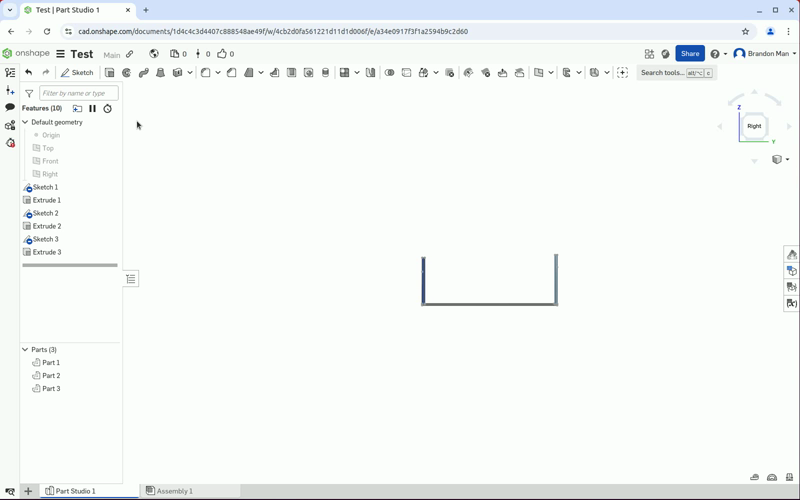
key(shift+h)
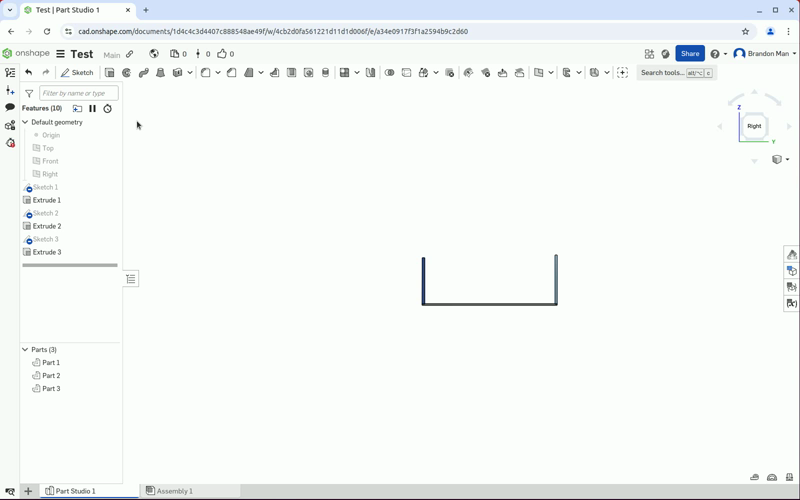
mouse_move(73, 189)
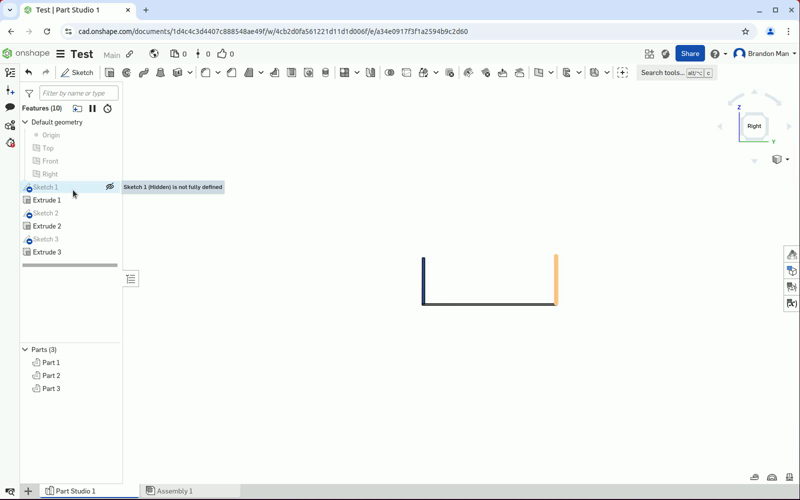
click(73, 189)
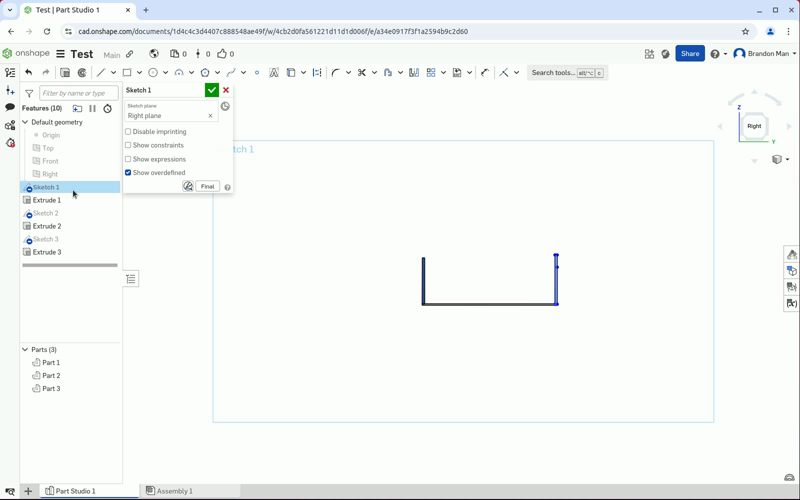
mouse_move(229, 92)
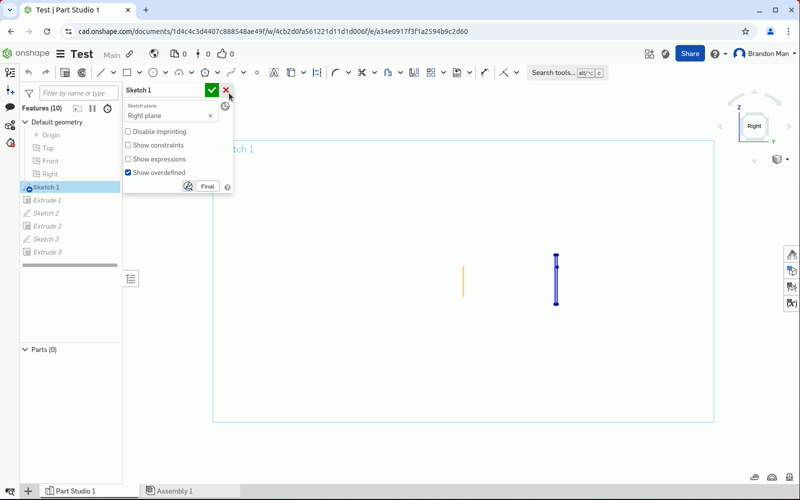
click(229, 92)
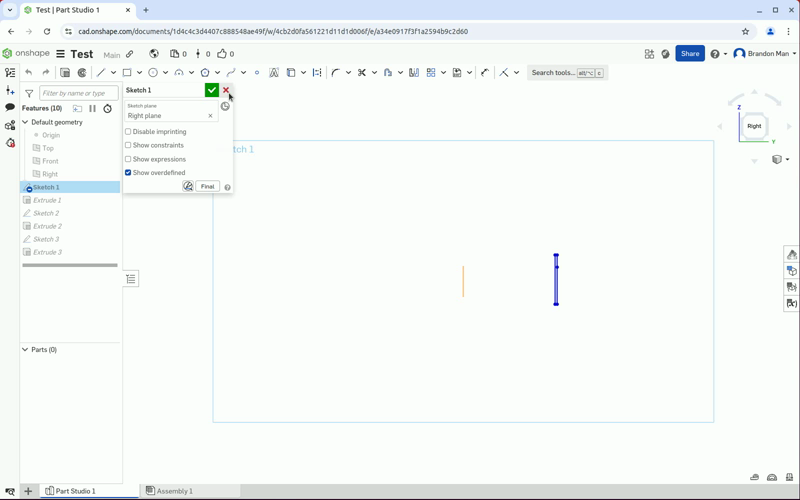
key(shift+s)
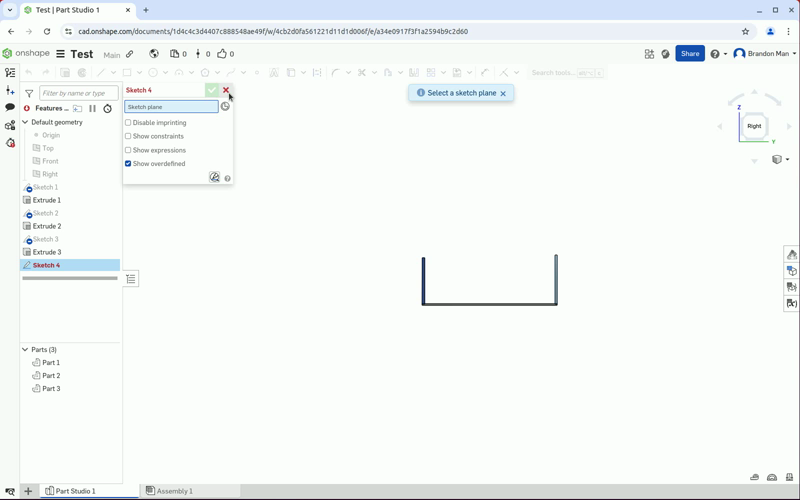
mouse_move(73, 176)
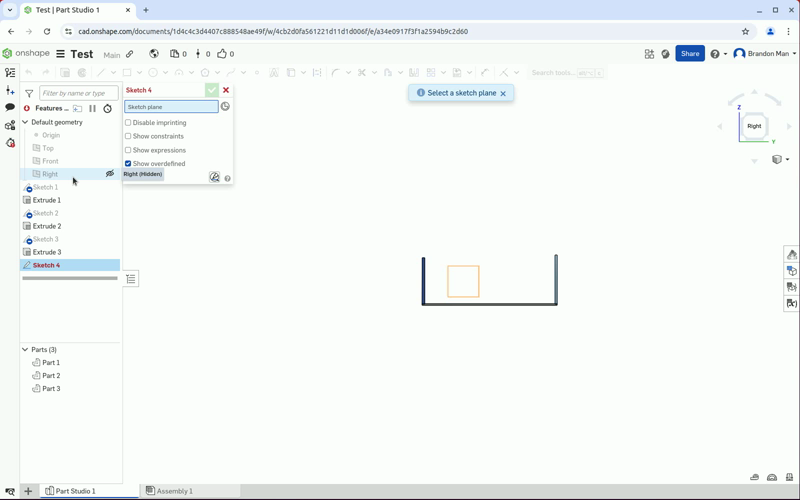
click(73, 176)
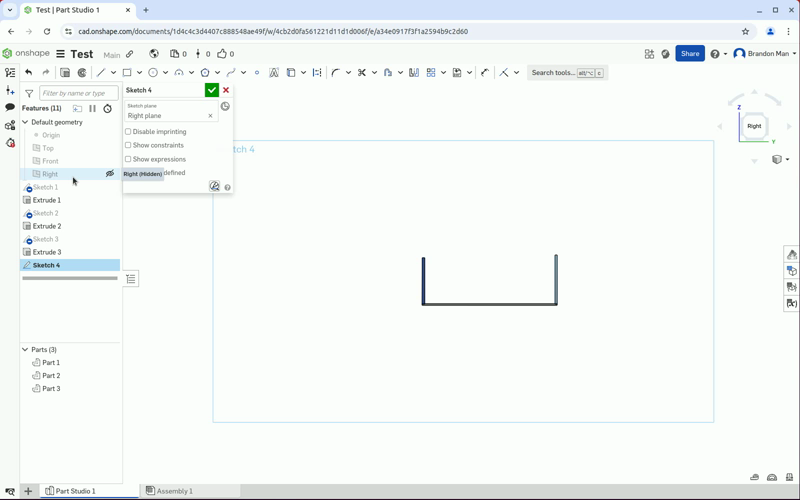
mouse_move(73, 352)
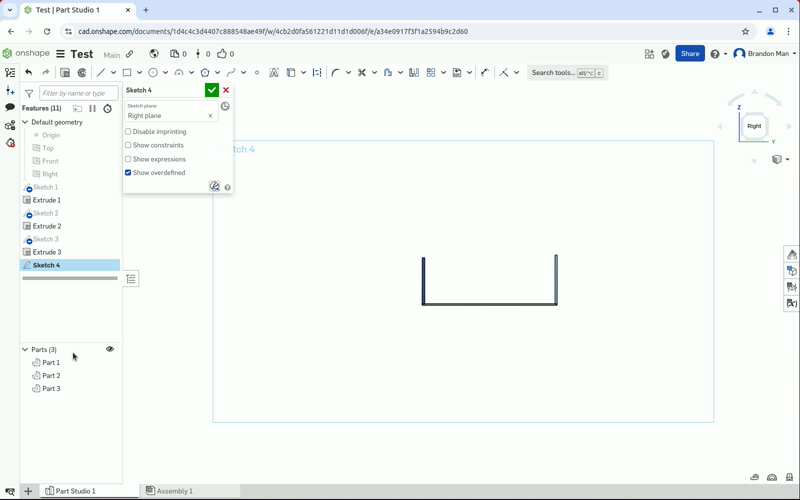
key(y)
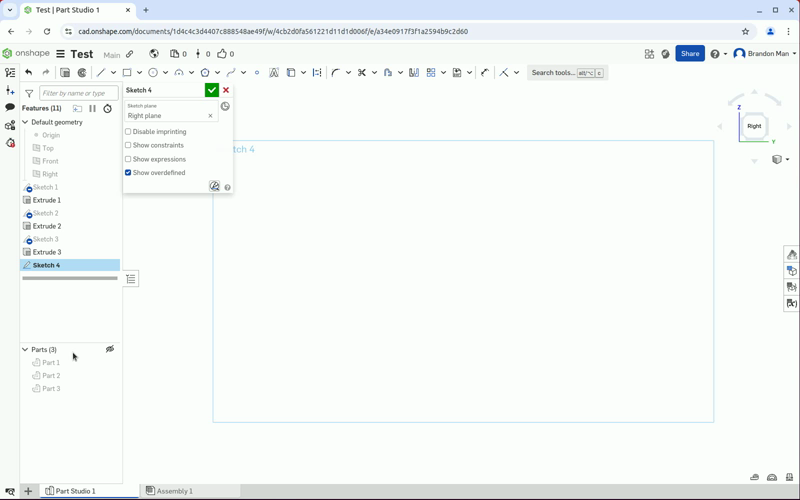
key(l)
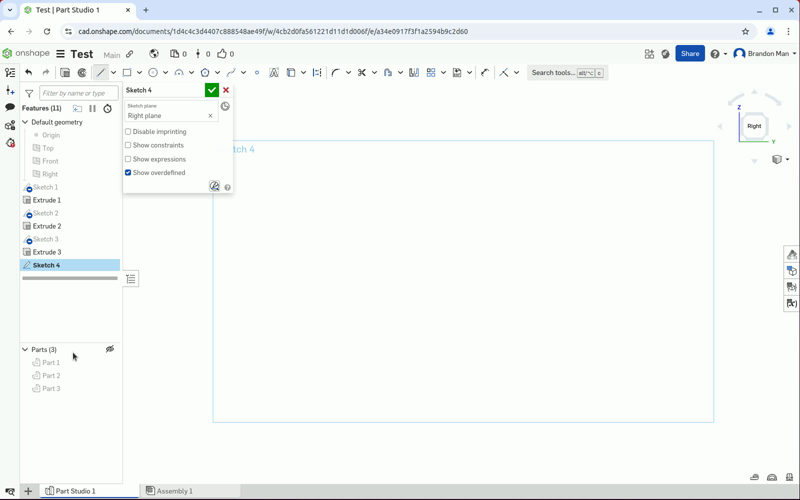
key_down(shift)
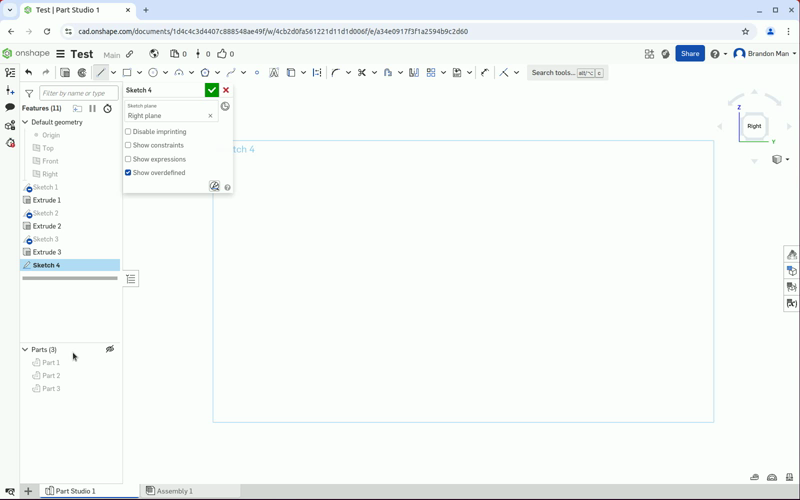
mouse_move(549, 268)
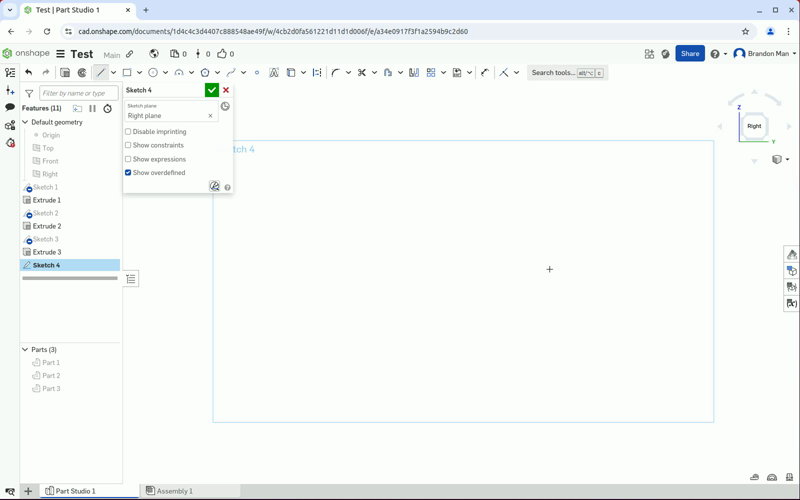
click(549, 268)
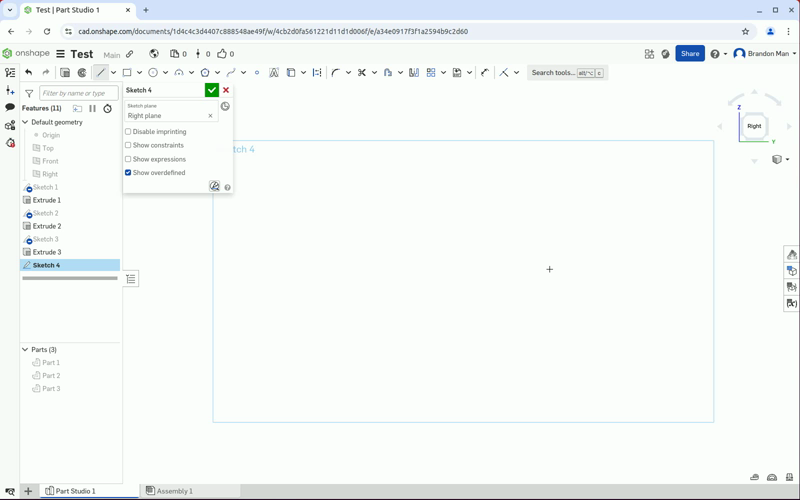
key_up(shift)
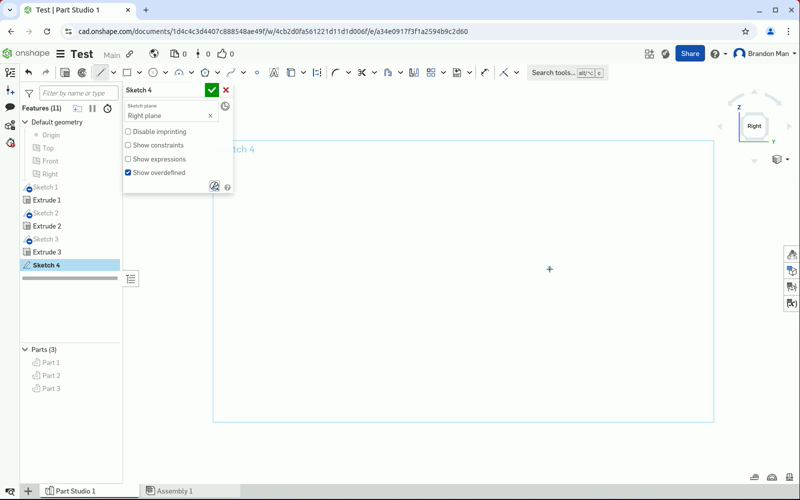
key_down(shift)
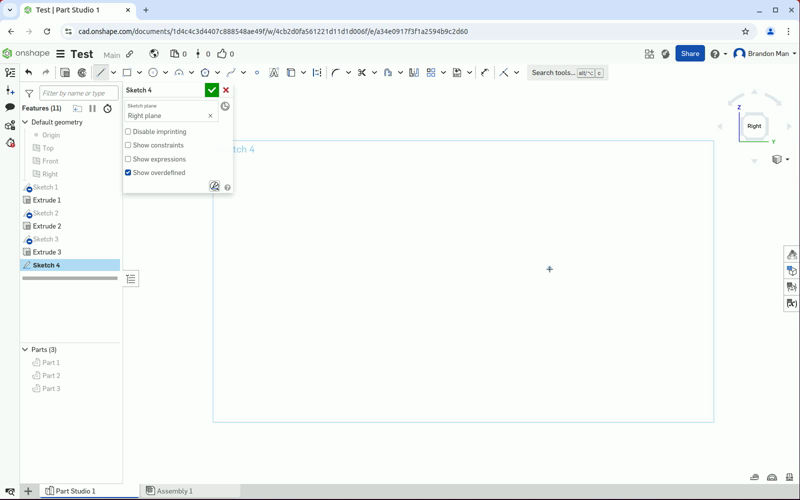
mouse_move(579, 268)
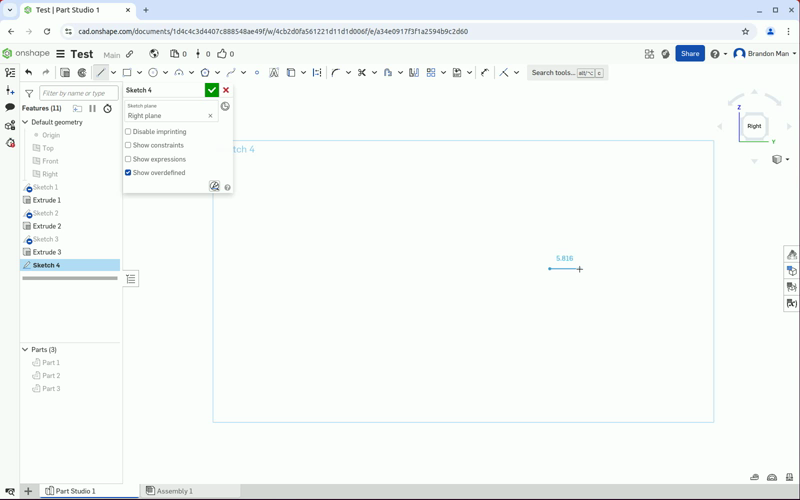
mouse_move(574, 268)
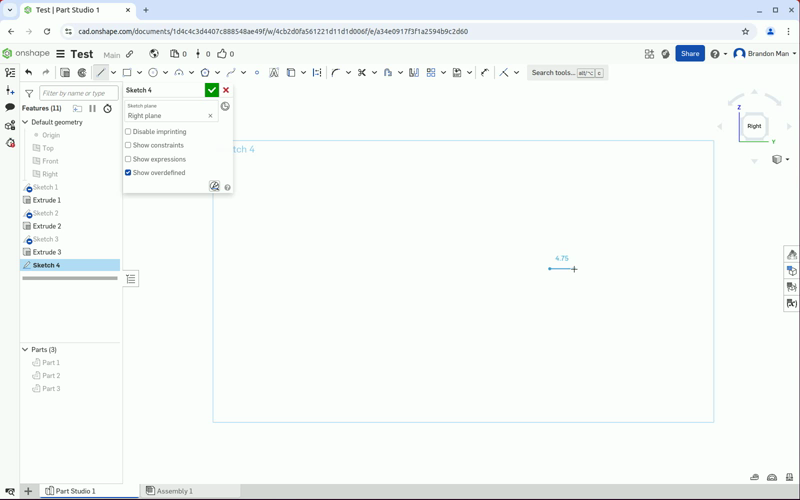
click(574, 268)
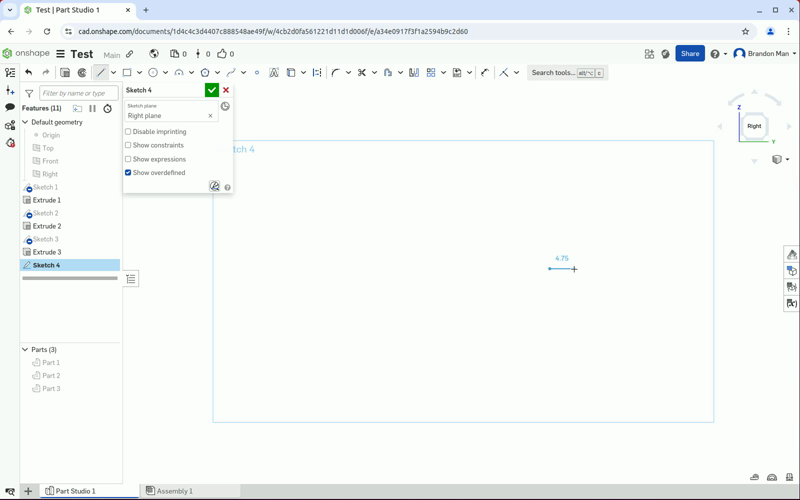
key_up(shift)
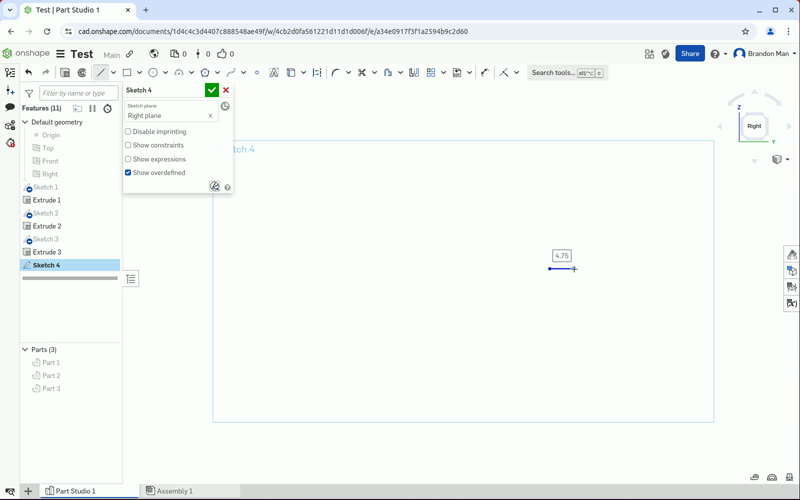
key_down(shift)
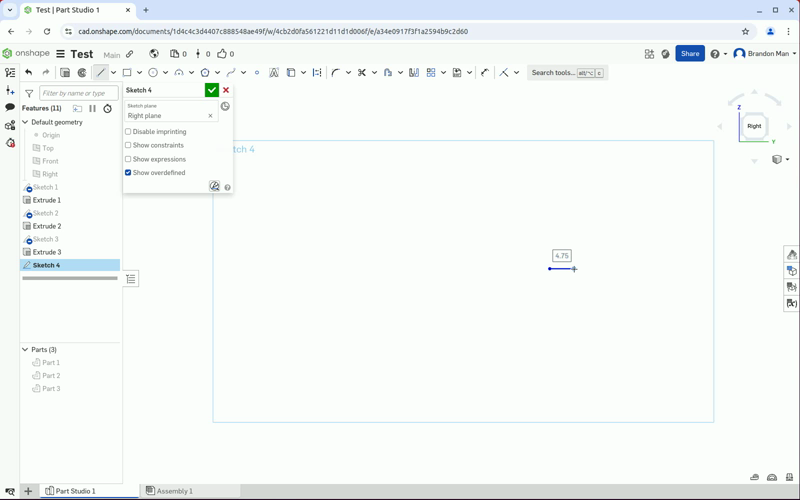
mouse_move(589, 268)
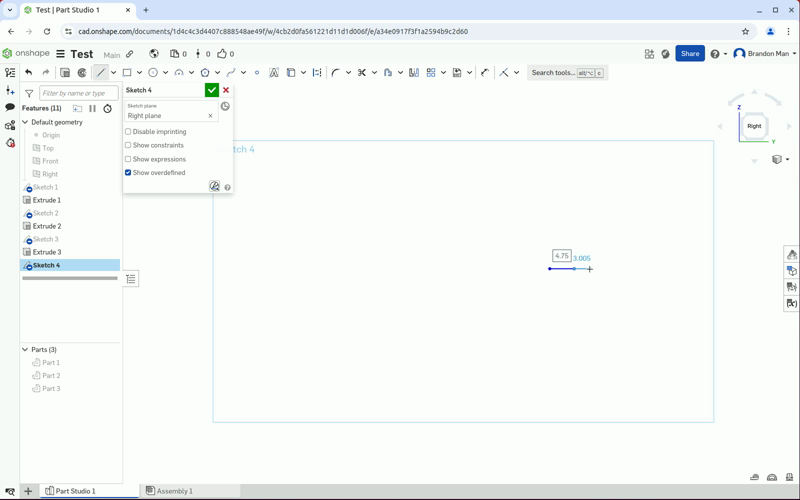
mouse_move(574, 256)
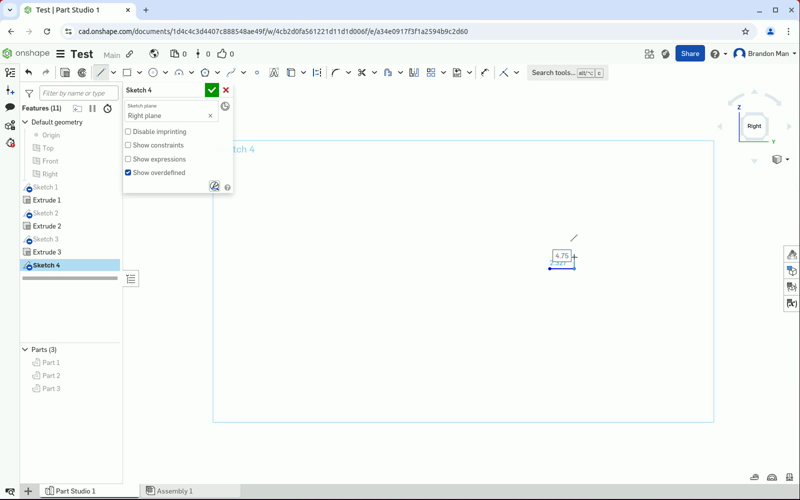
click(574, 256)
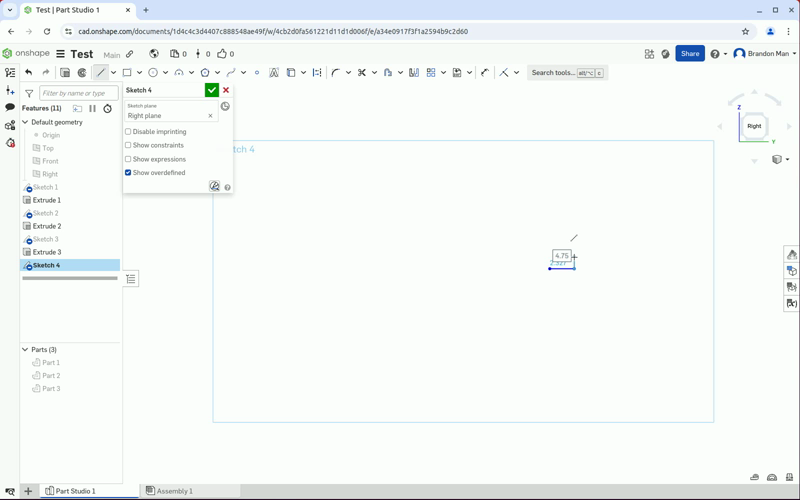
key_up(shift)
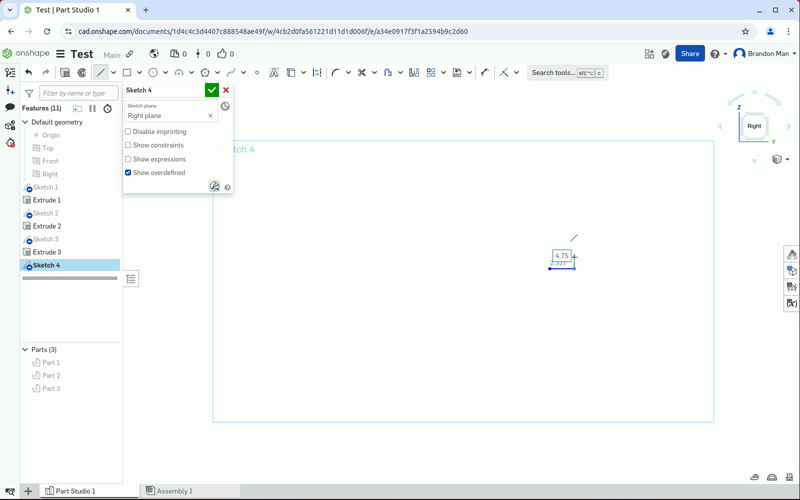
key_down(shift)
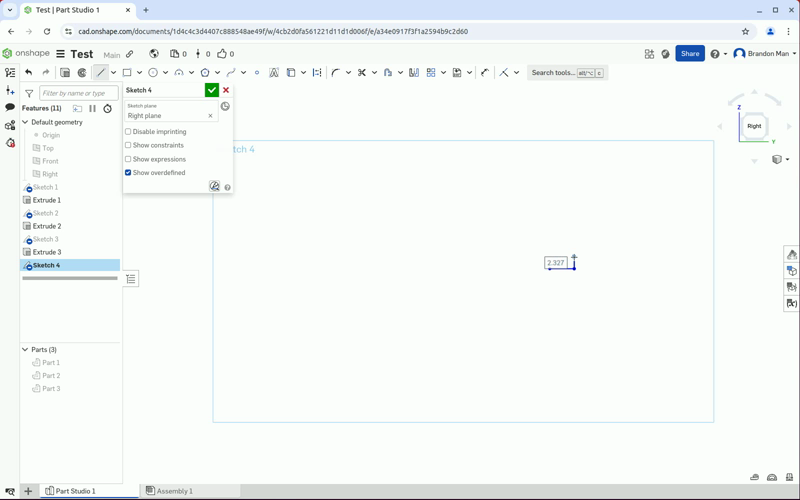
mouse_move(589, 256)
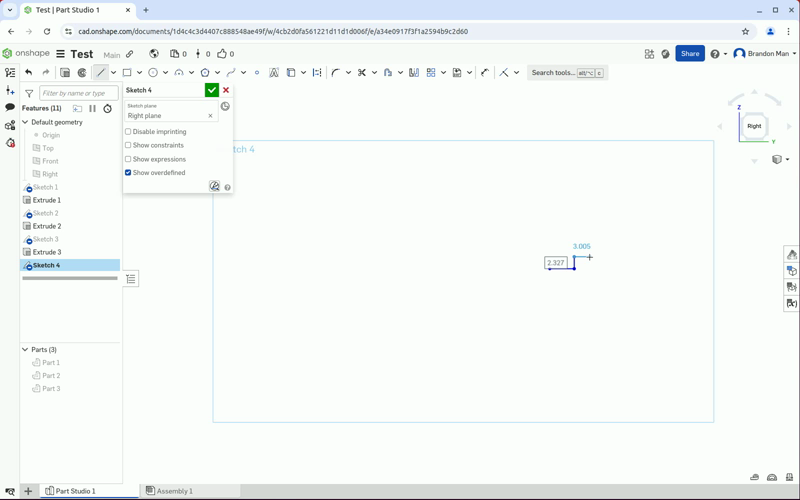
mouse_move(549, 256)
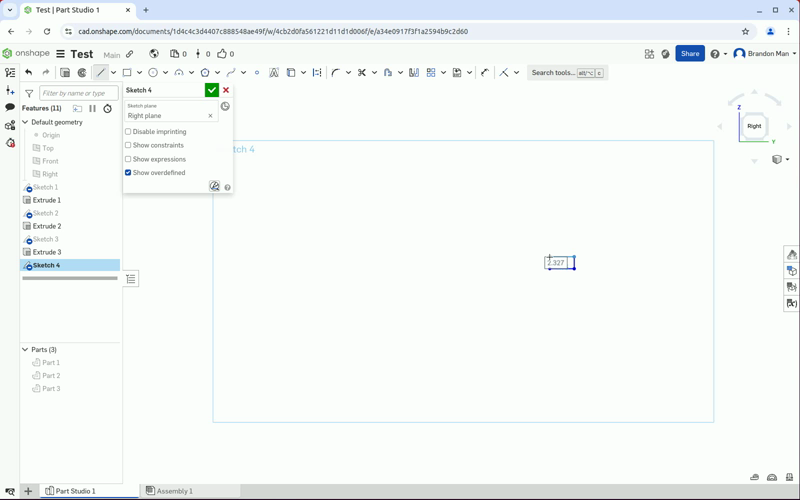
click(549, 256)
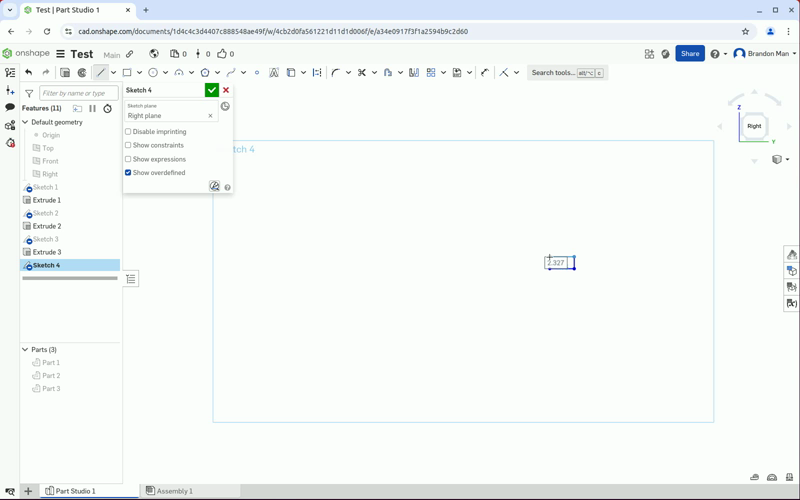
key_up(shift)
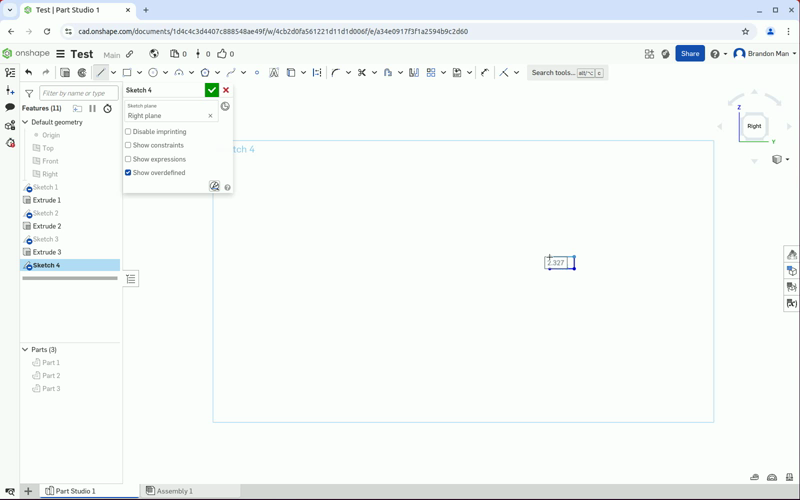
mouse_move(579, 256)
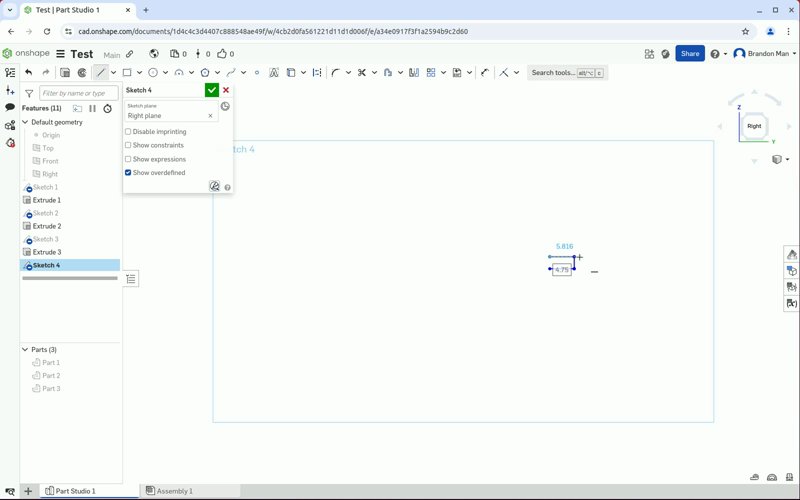
key_down(shift)
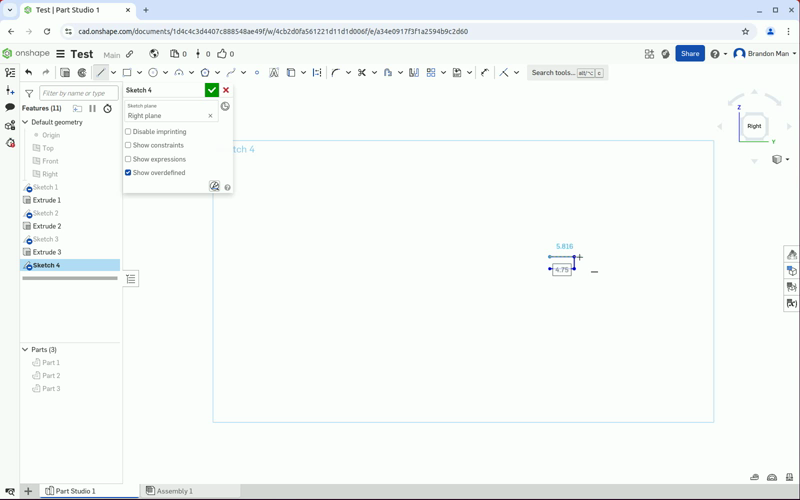
mouse_move(549, 268)
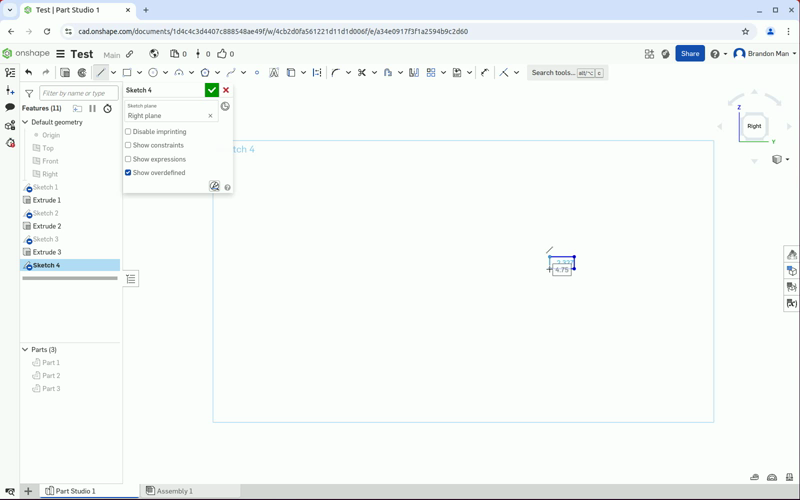
key_up(shift)
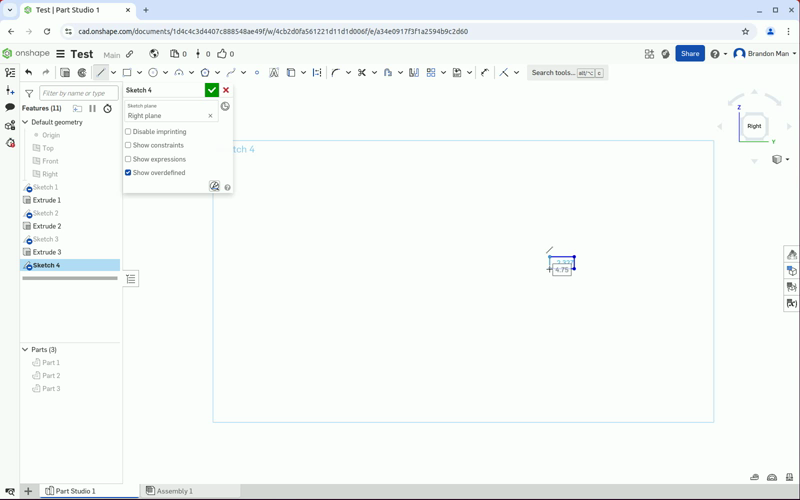
click(549, 268)
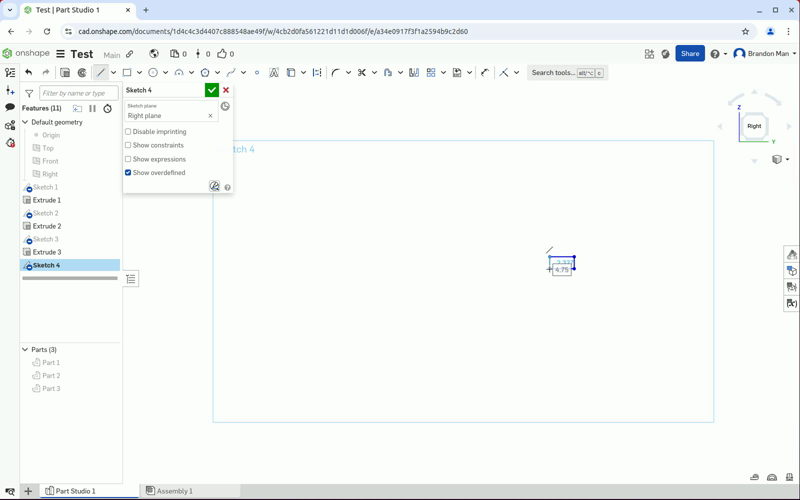
key(esc)
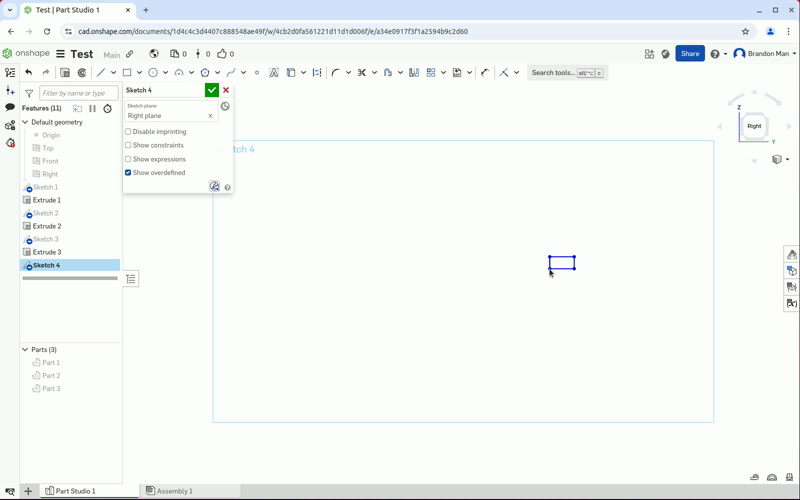
mouse_move(561, 259)
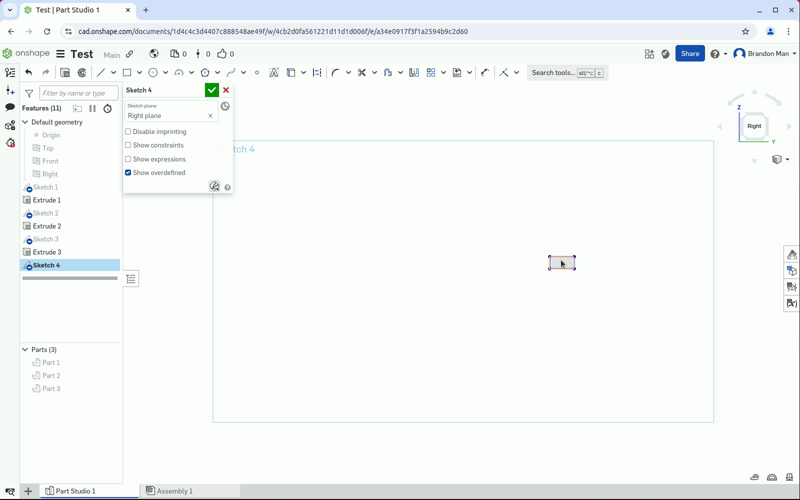
scroll(6)
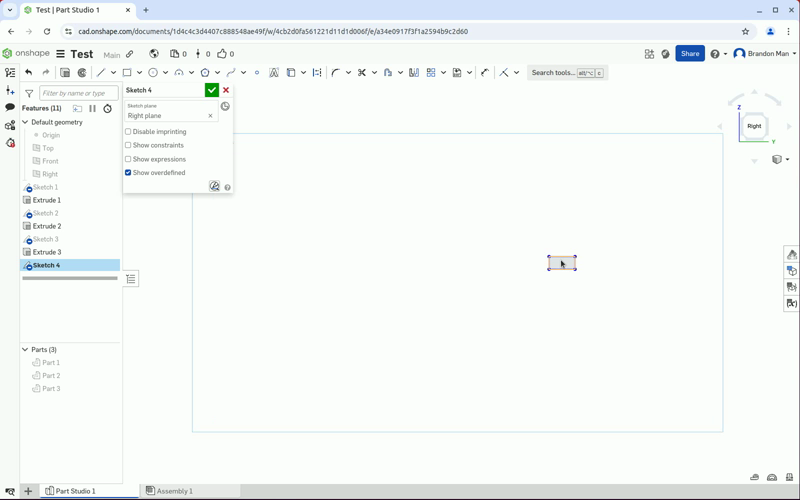
scroll(6)
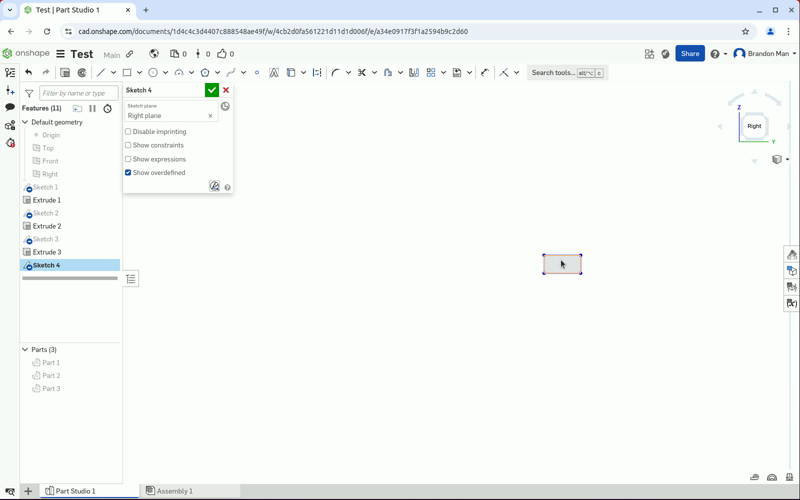
scroll(6)
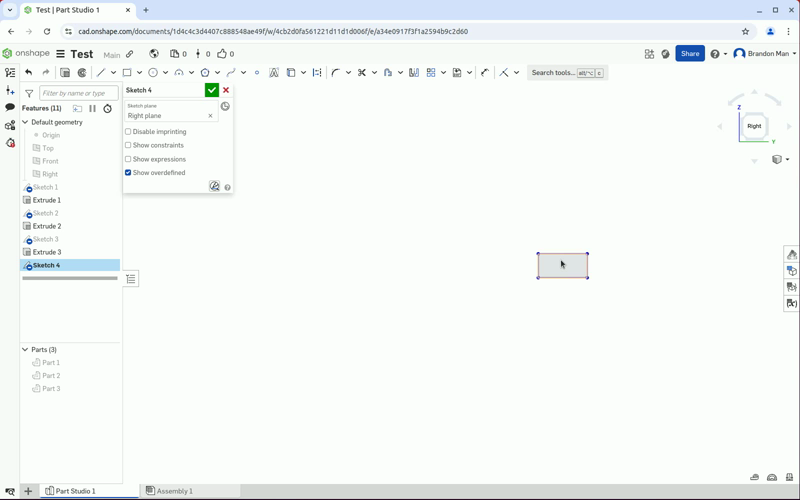
scroll(6)
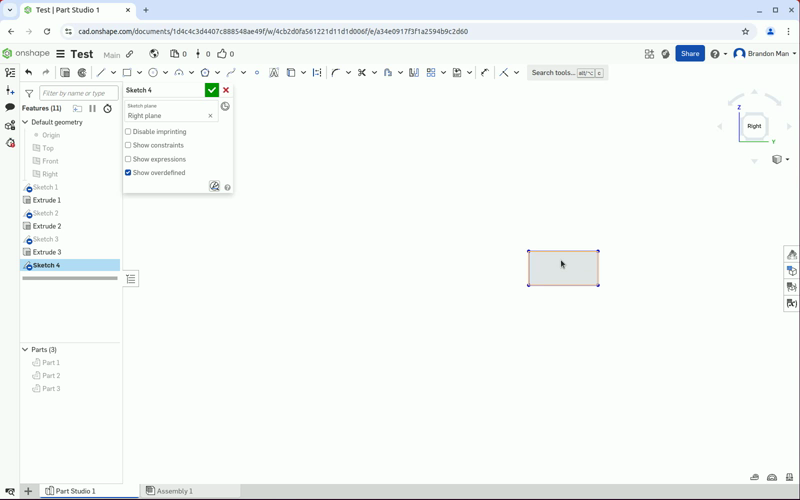
scroll(6)
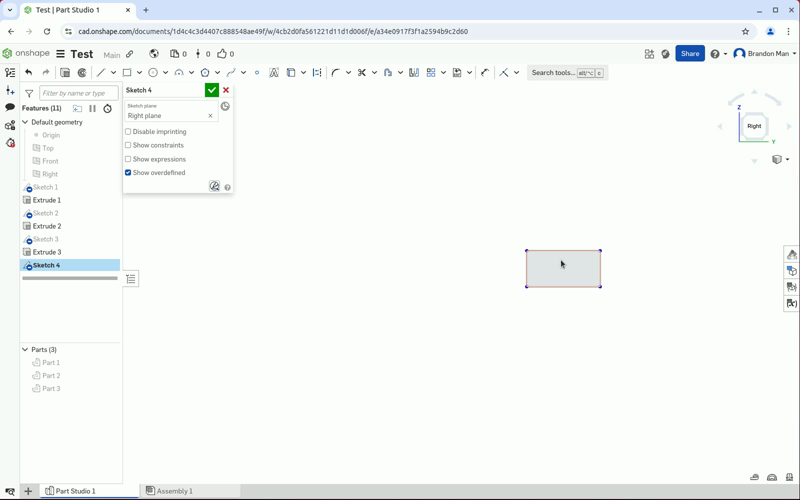
scroll(6)
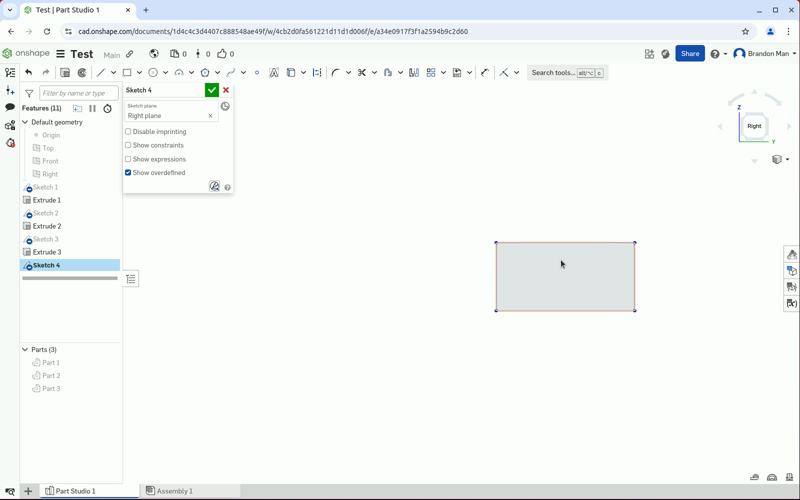
scroll(6)
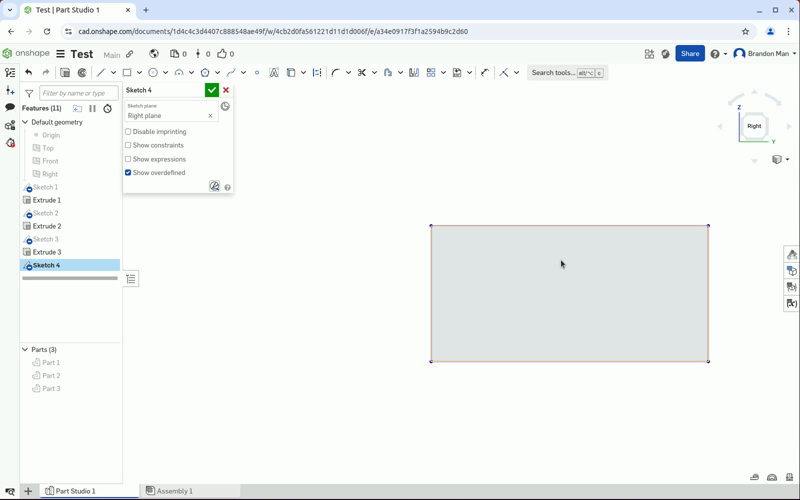
click(561, 259)
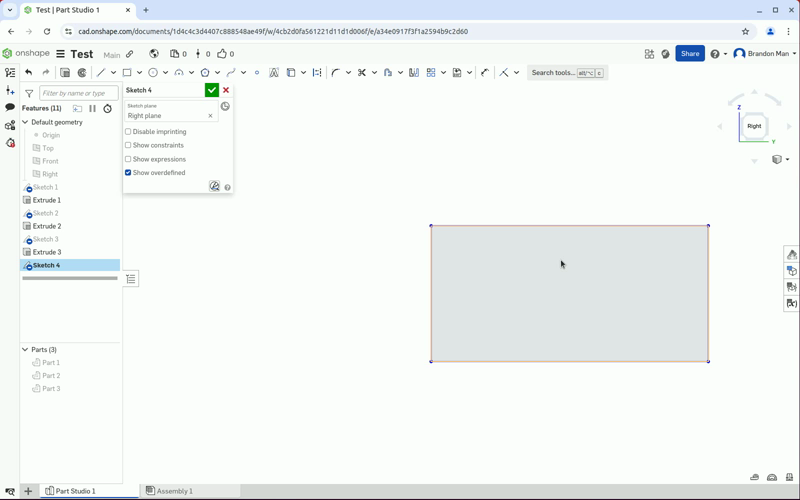
scroll(-6)
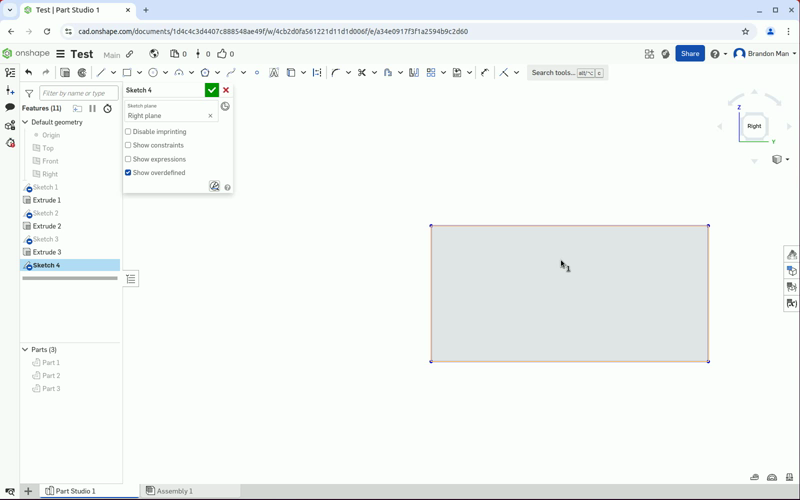
scroll(-6)
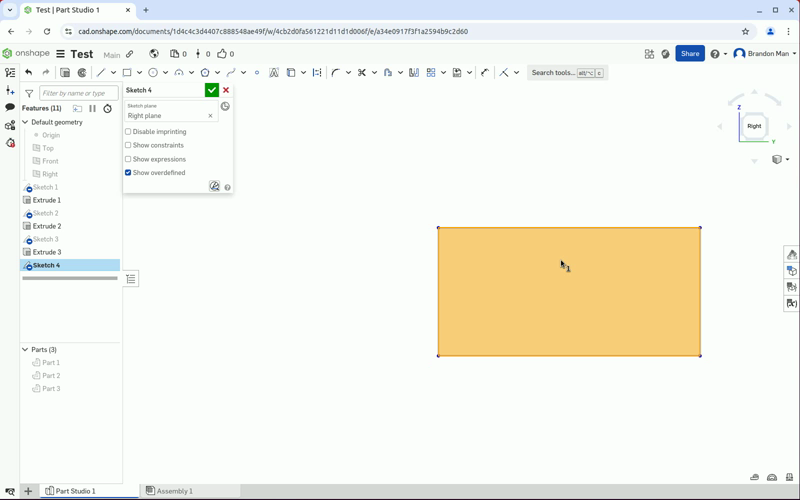
scroll(-6)
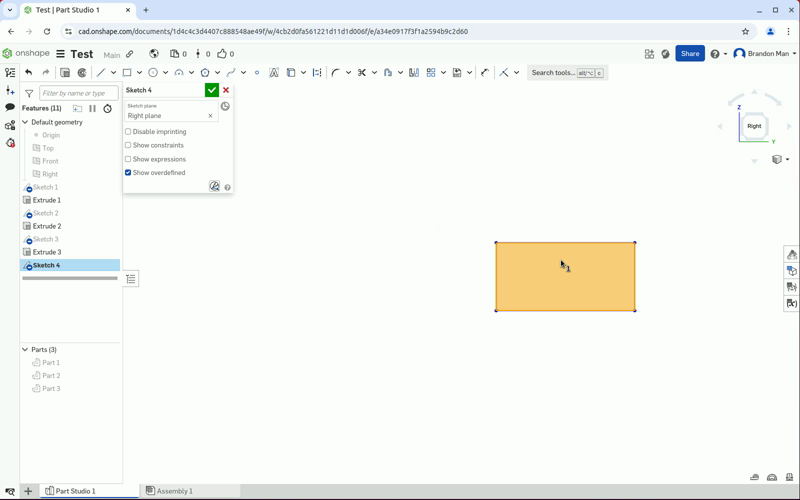
scroll(-6)
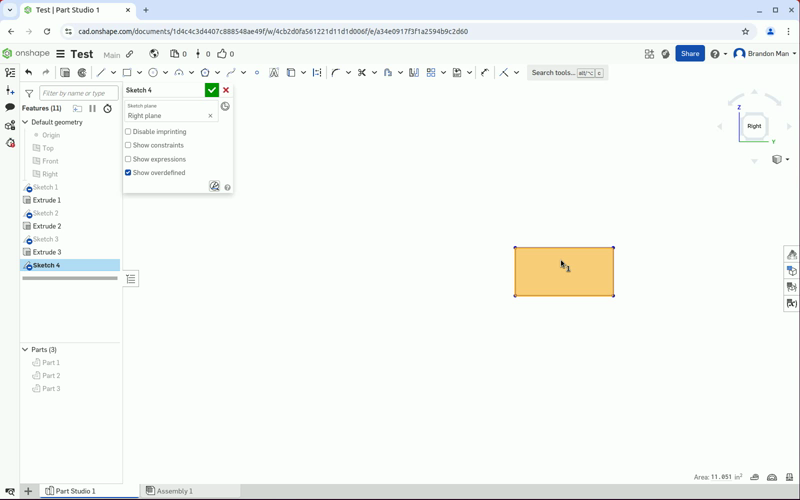
scroll(-6)
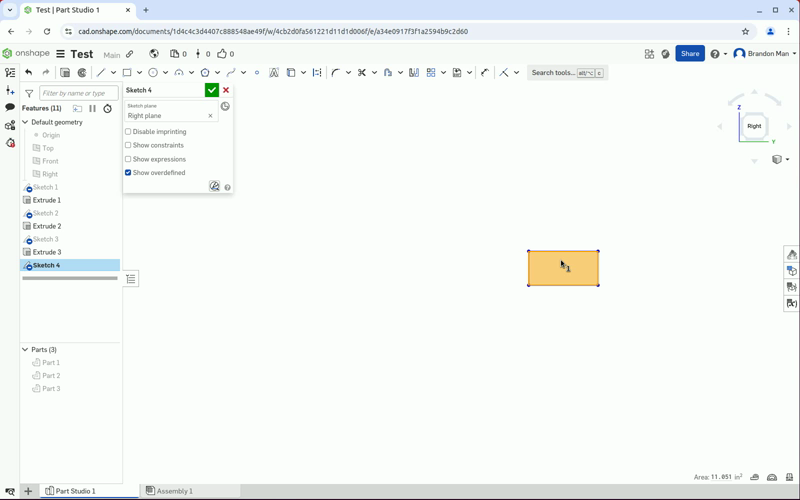
scroll(-6)
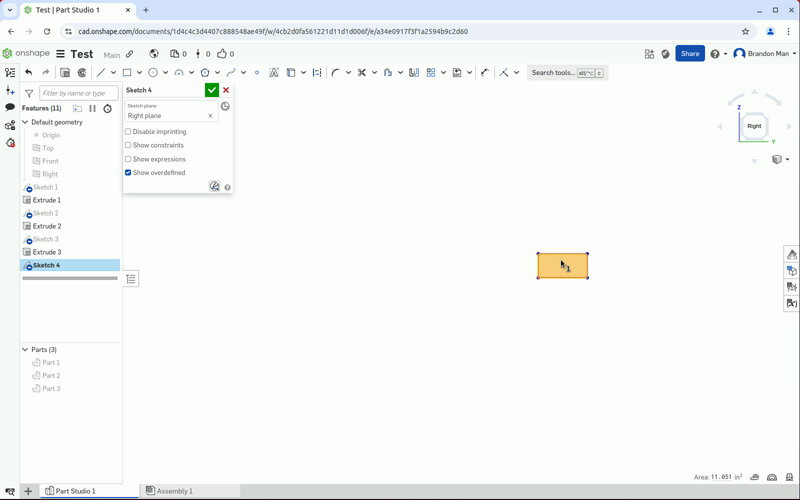
scroll(-6)
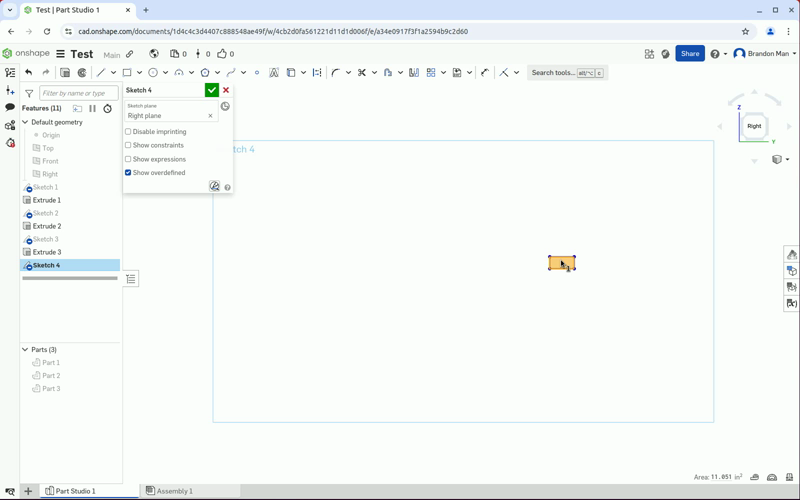
mouse_move(73, 352)
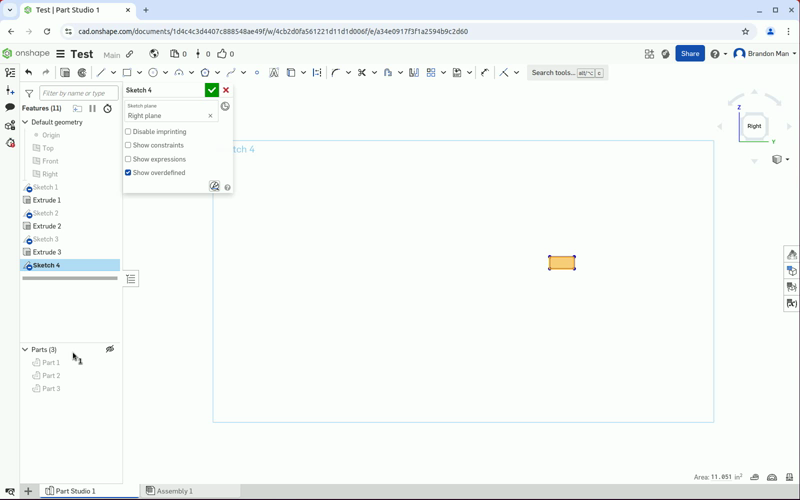
key(shift+y)
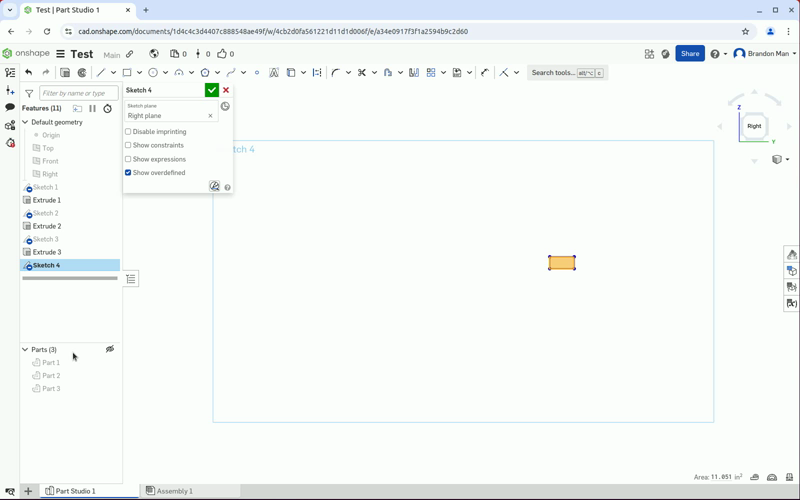
key(shift+e)
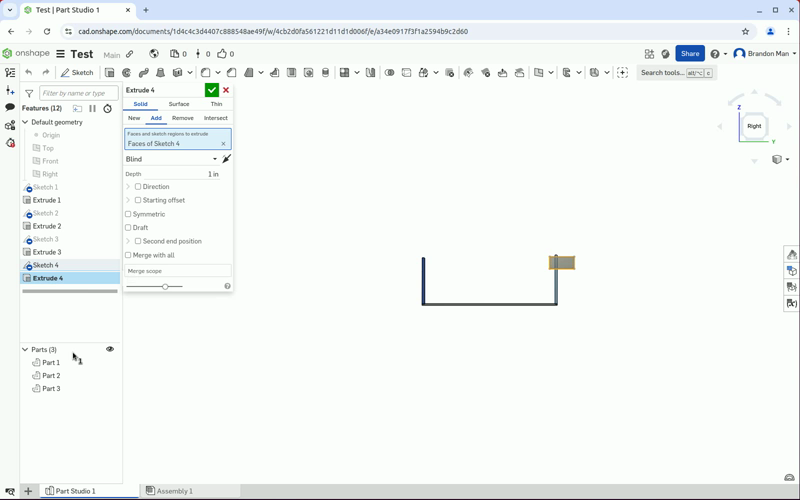
mouse_move(143, 106)
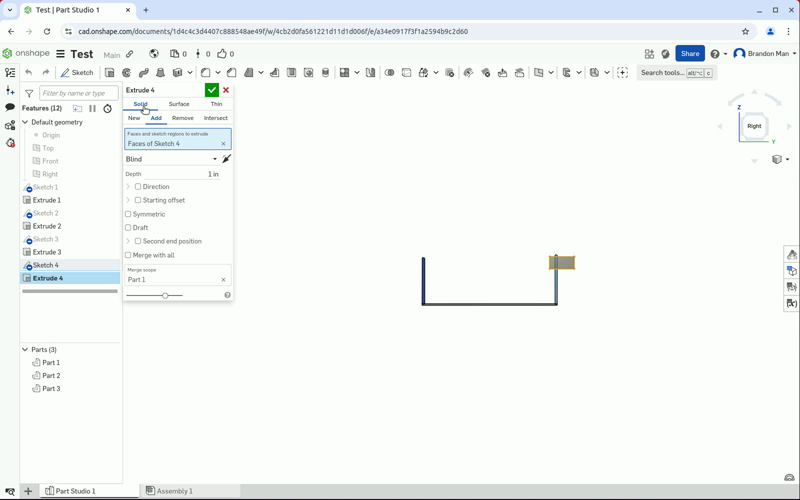
click(143, 106)
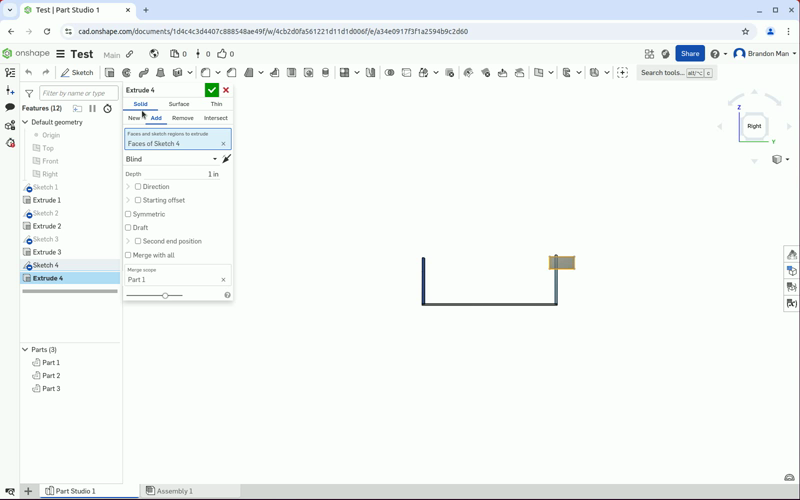
mouse_move(137, 120)
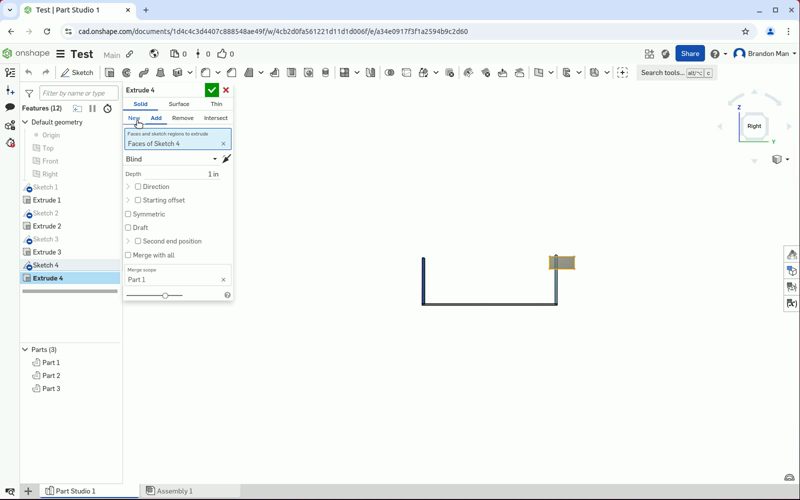
click(137, 120)
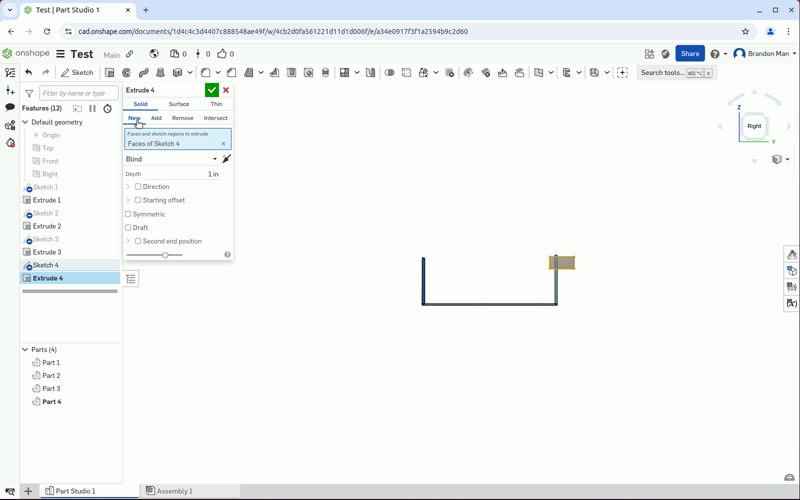
key(tab, 4)
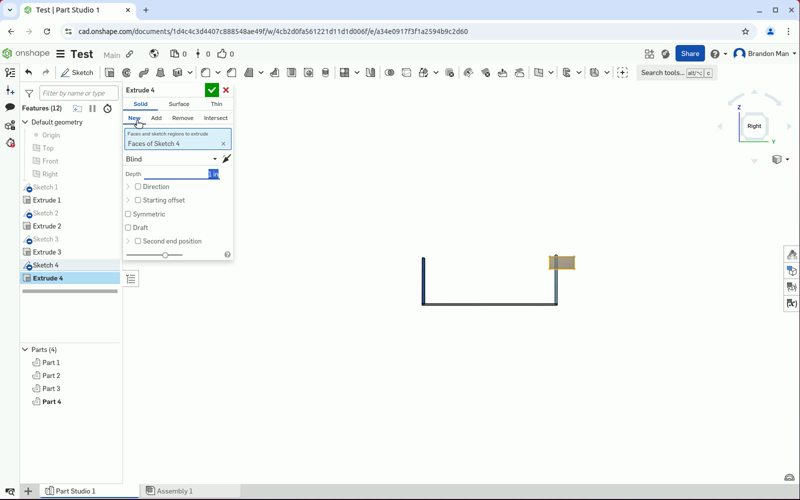
text(0.481)
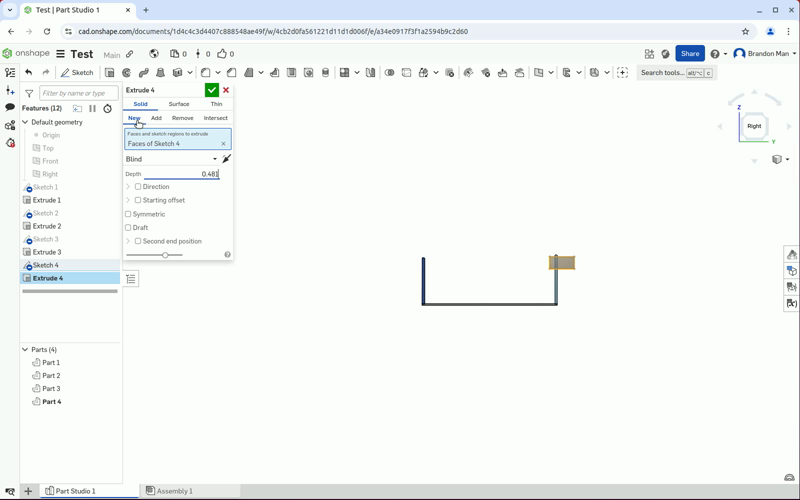
key(enter)
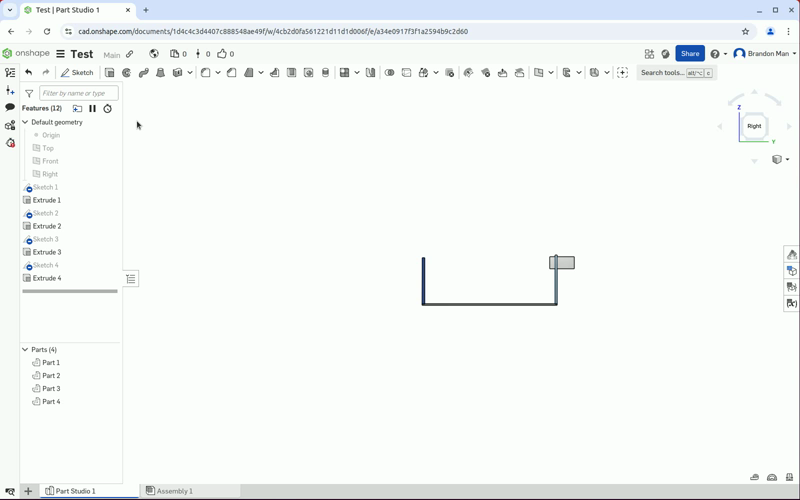
key(shift+h)
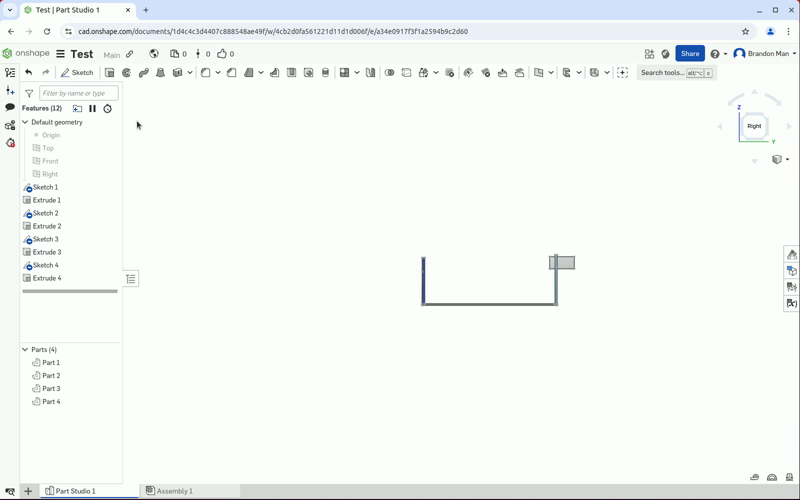
key(shift+h)
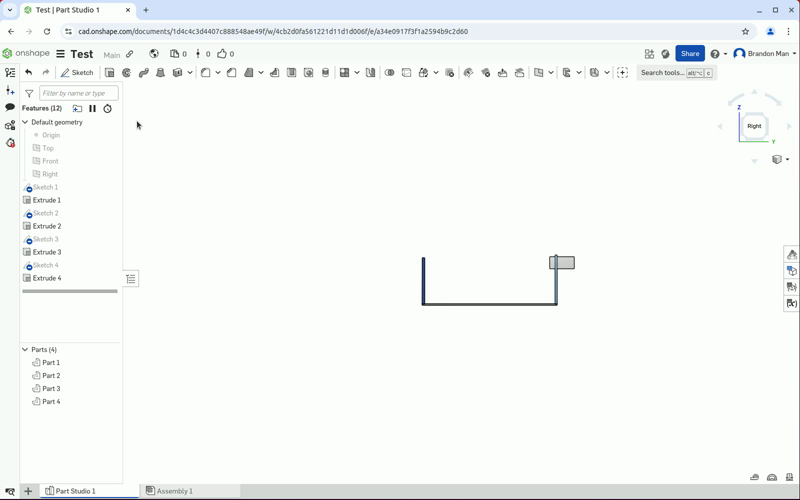
mouse_move(73, 189)
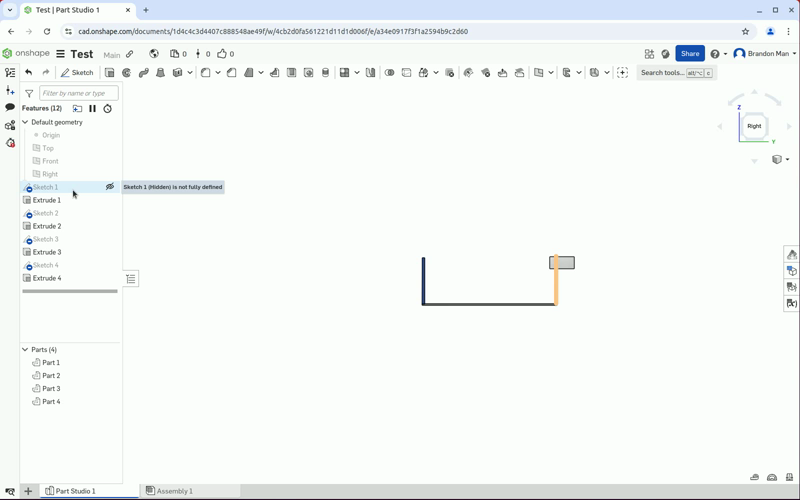
click(73, 189)
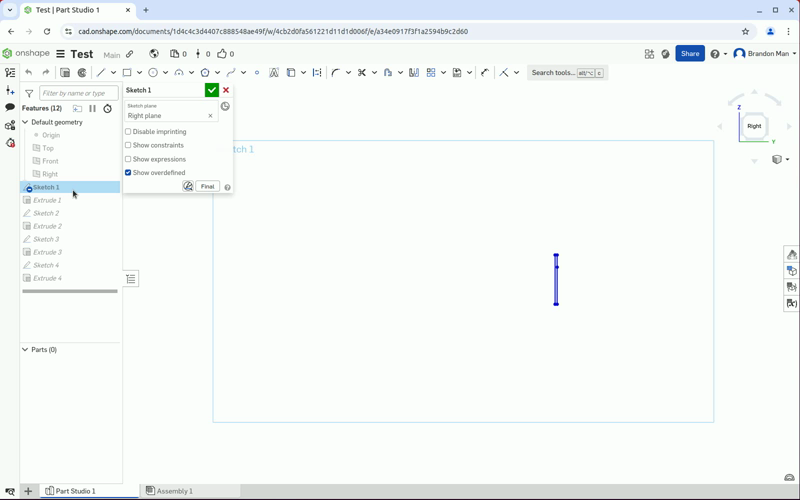
mouse_move(229, 92)
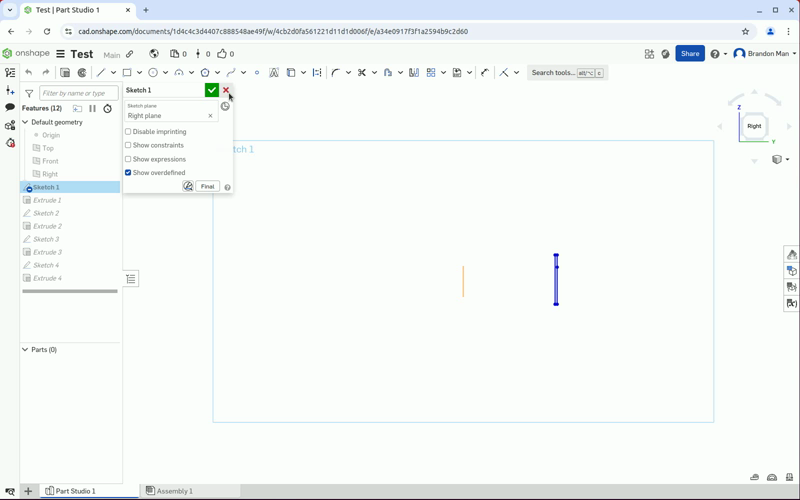
click(229, 92)
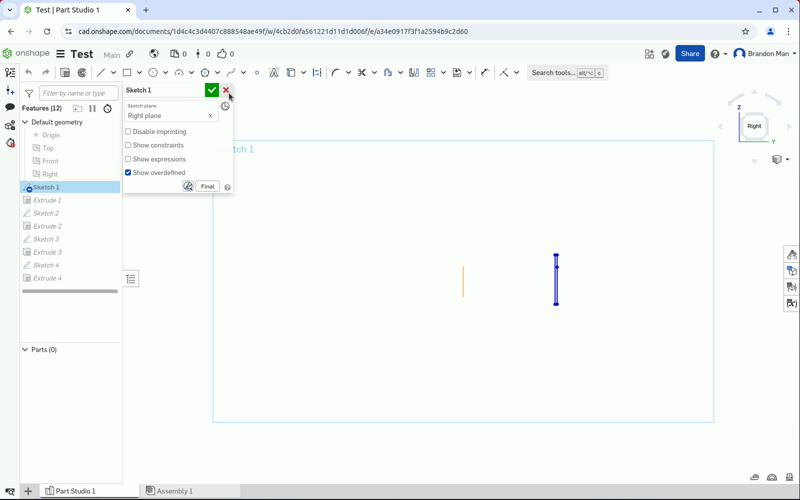
key(shift+s)
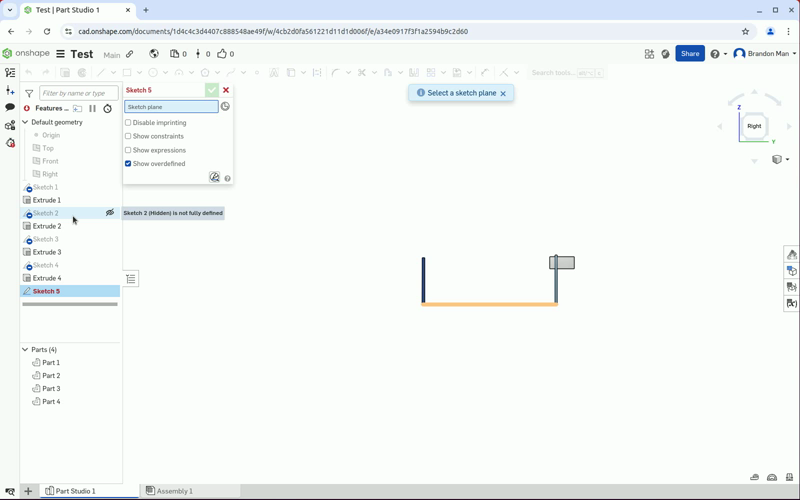
scroll(3)
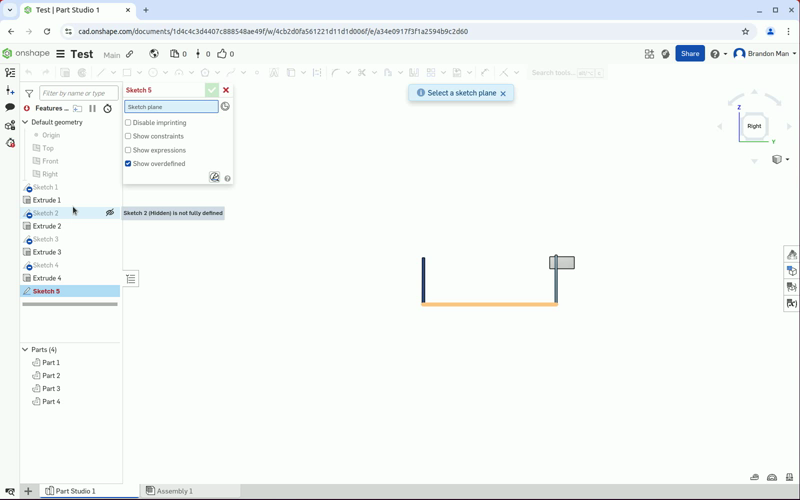
mouse_move(73, 176)
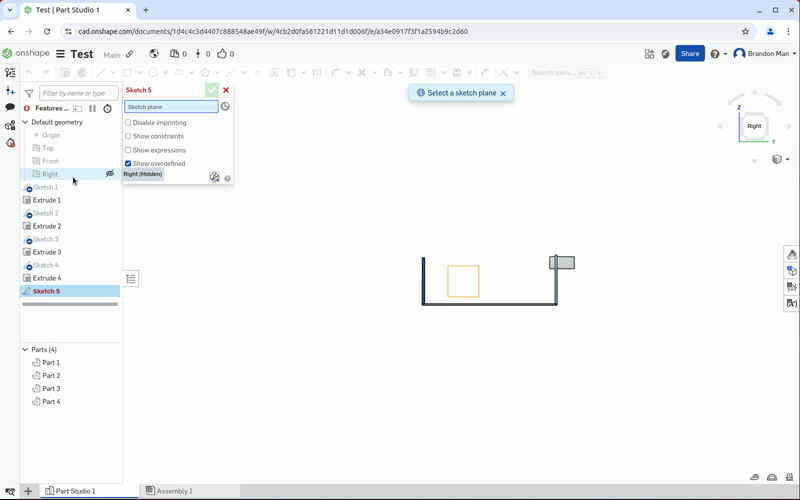
click(73, 176)
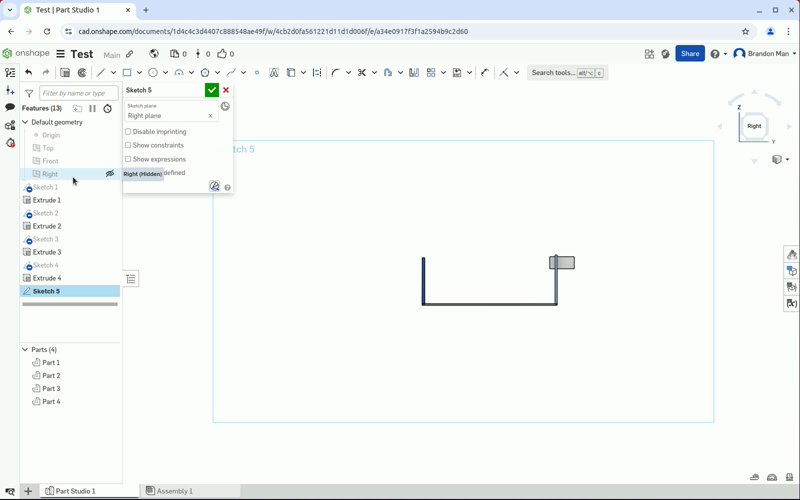
mouse_move(73, 352)
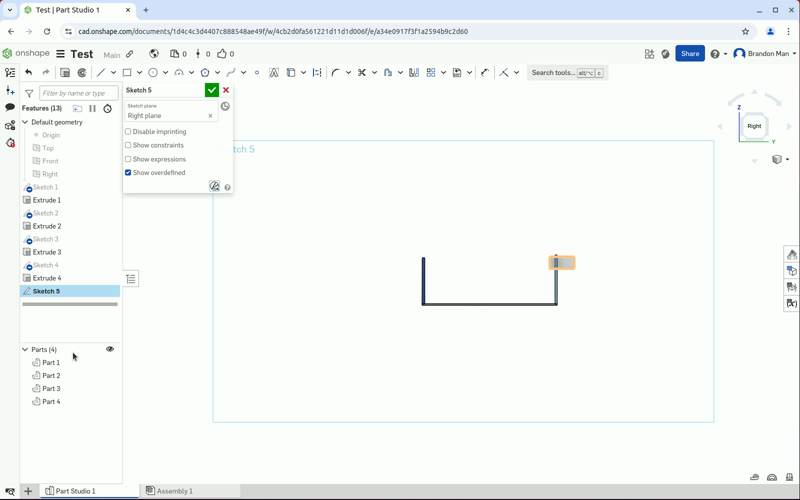
key(y)
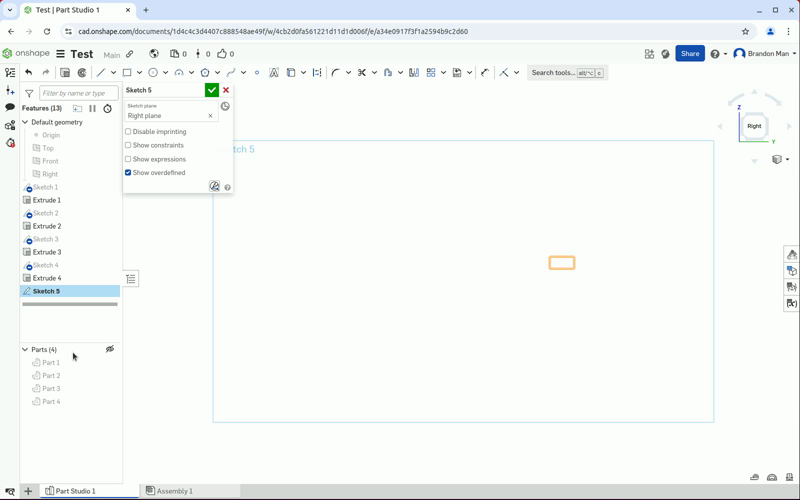
key(l)
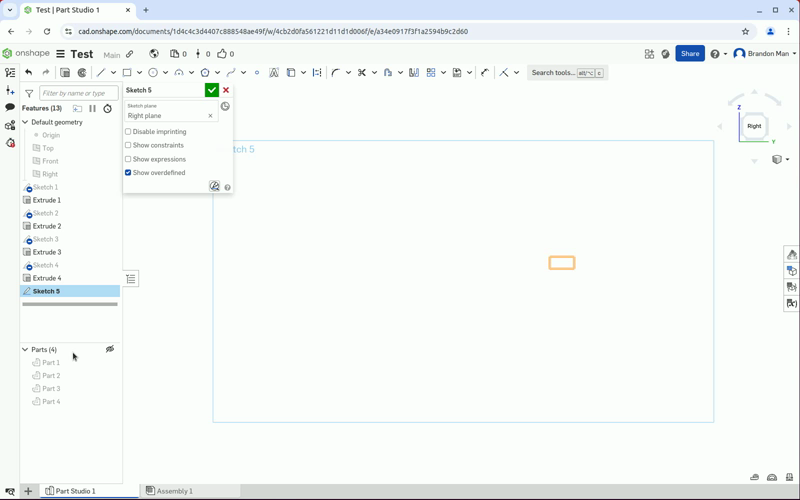
key_down(shift)
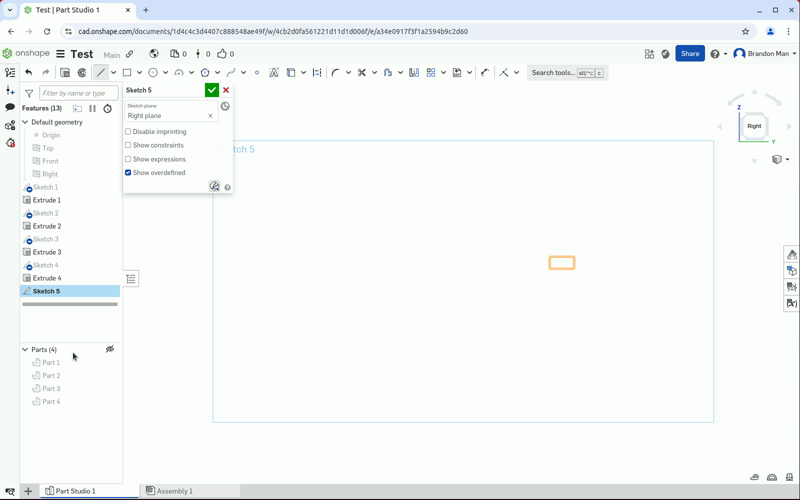
mouse_move(398, 271)
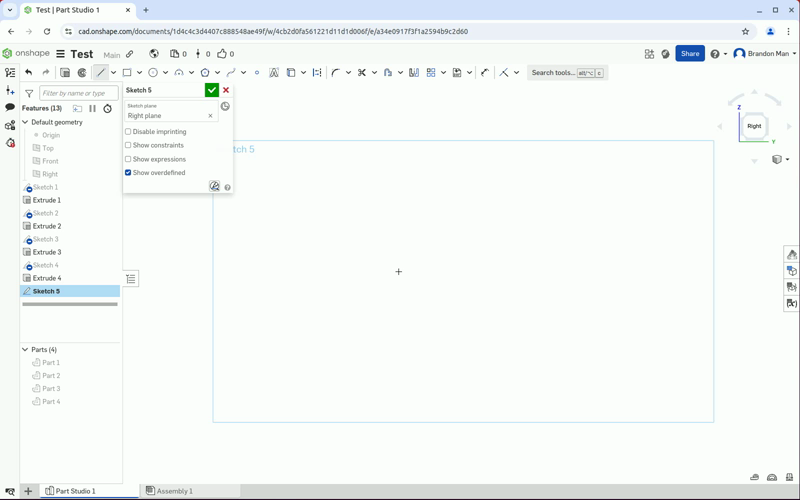
click(398, 271)
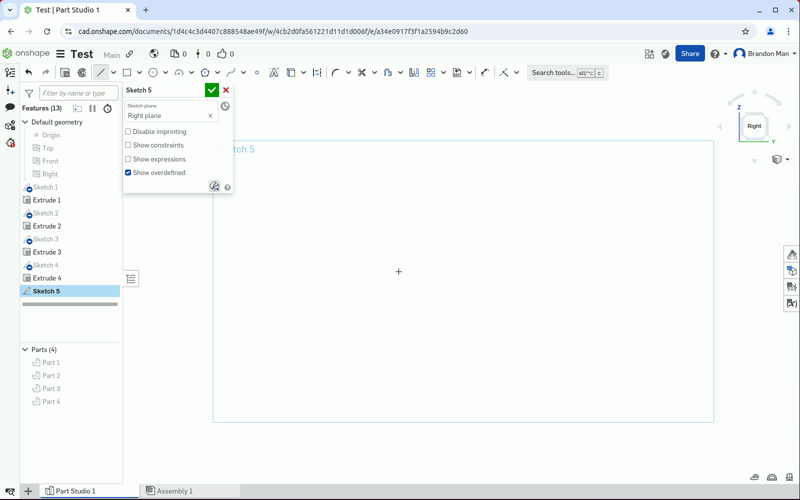
key_up(shift)
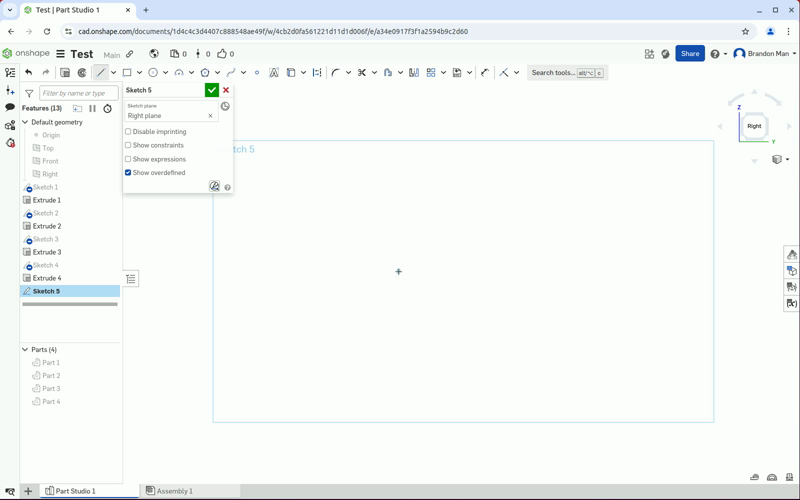
key_down(shift)
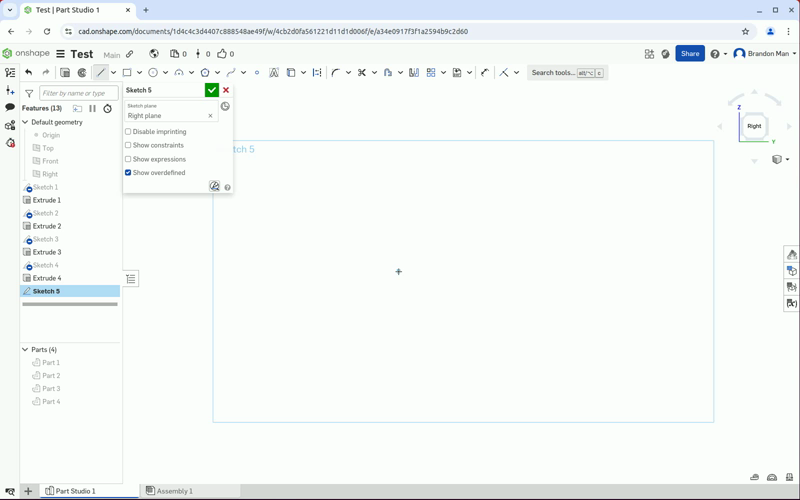
mouse_move(428, 271)
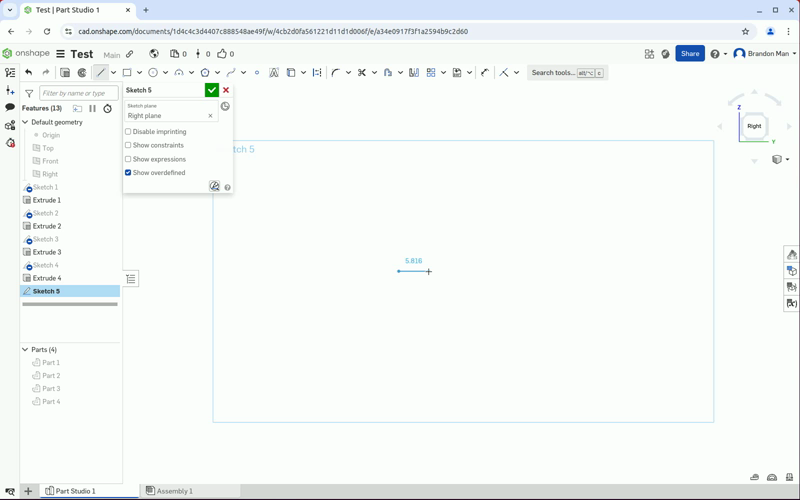
mouse_move(422, 271)
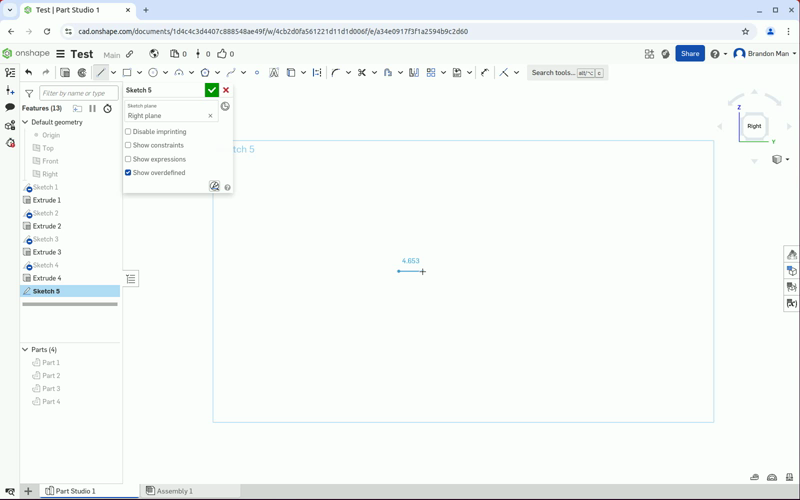
click(422, 271)
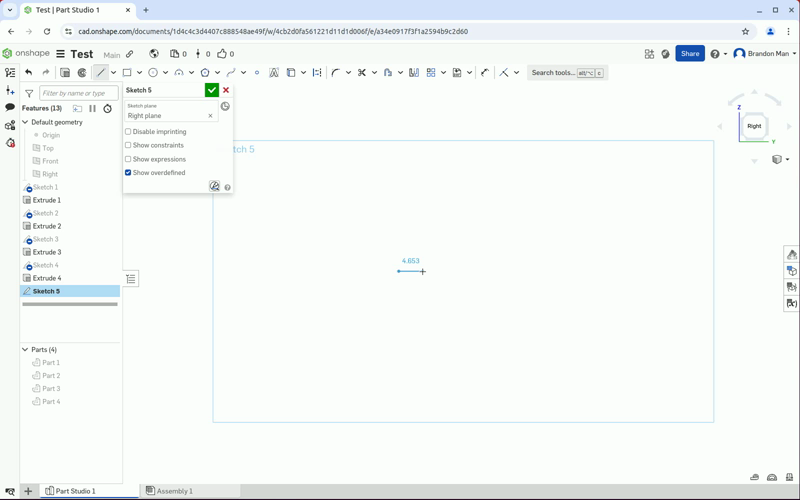
key_up(shift)
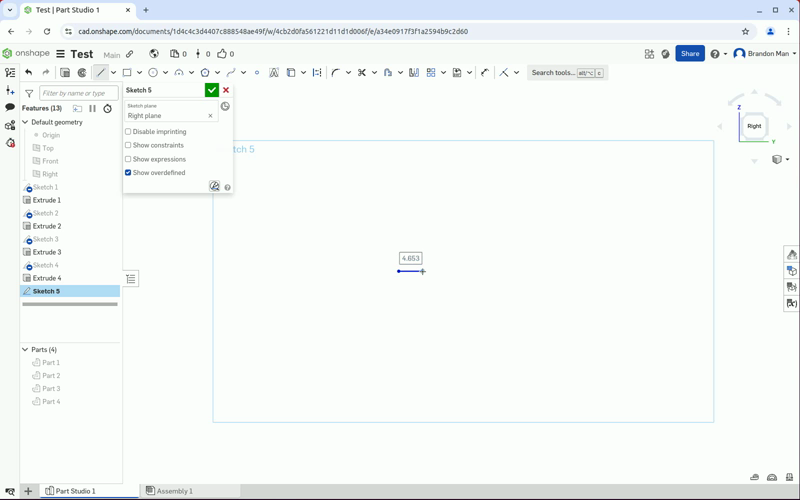
key_down(shift)
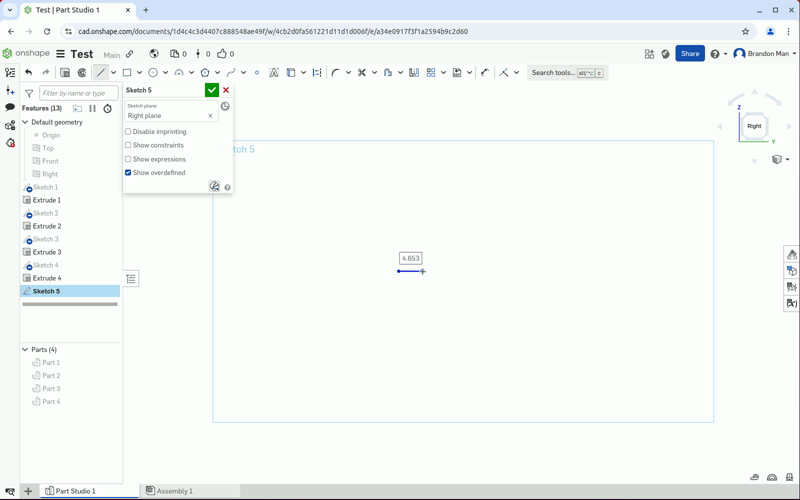
mouse_move(453, 271)
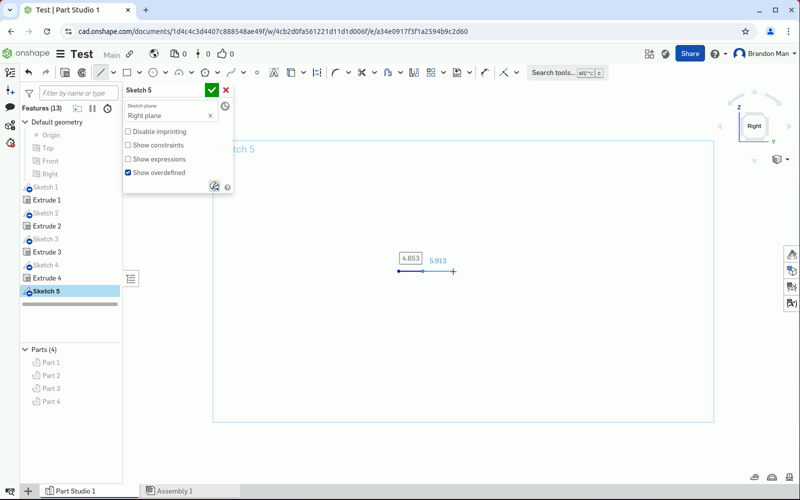
mouse_move(422, 256)
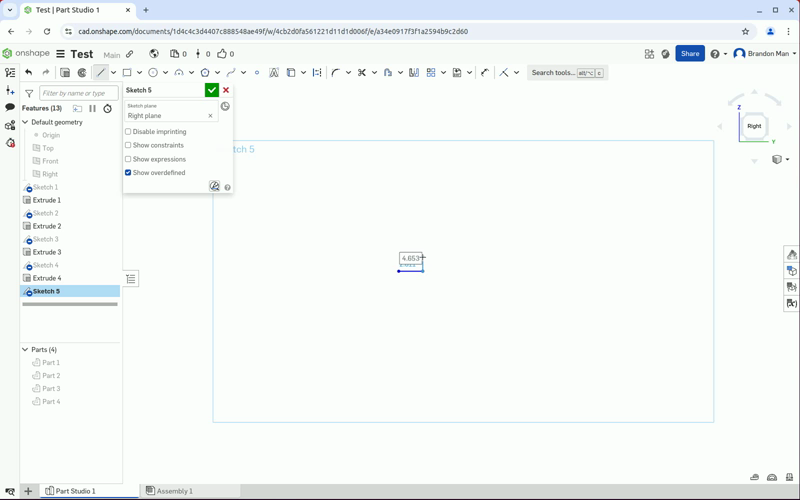
click(422, 256)
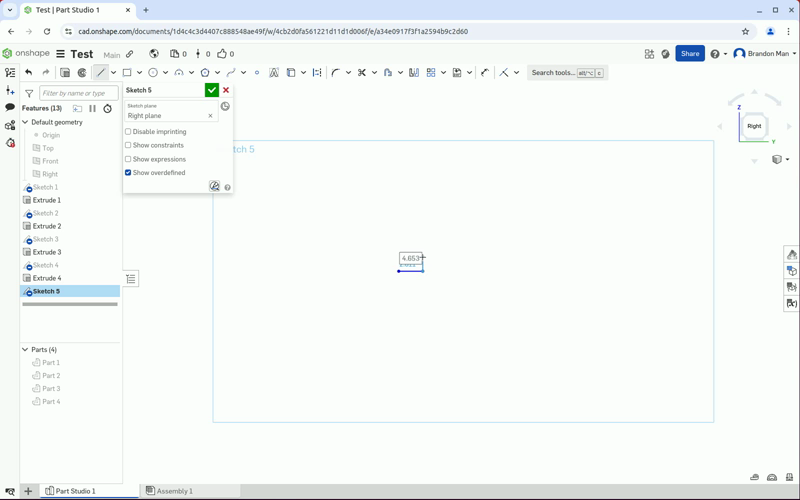
key_up(shift)
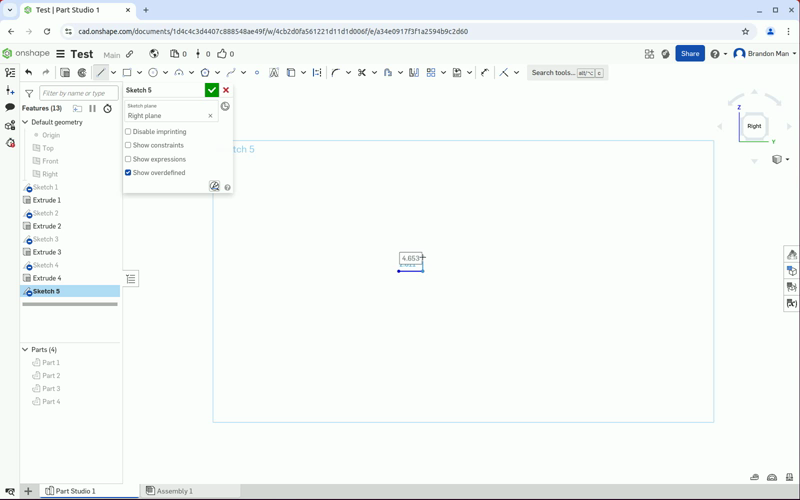
key_down(shift)
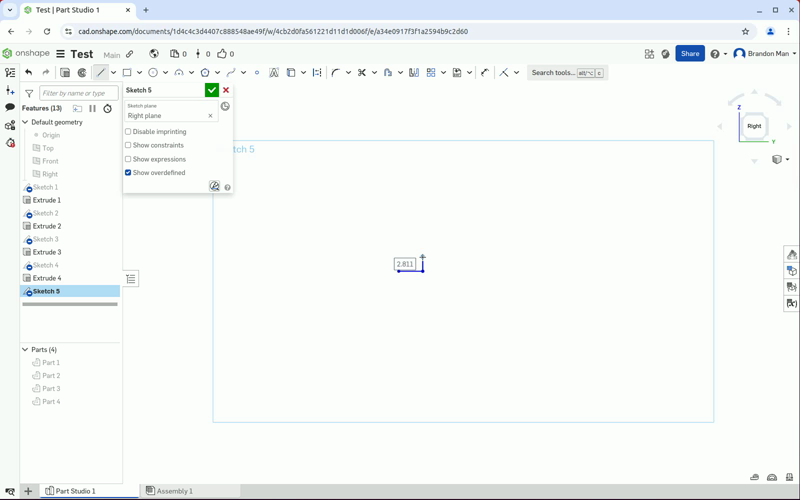
mouse_move(453, 256)
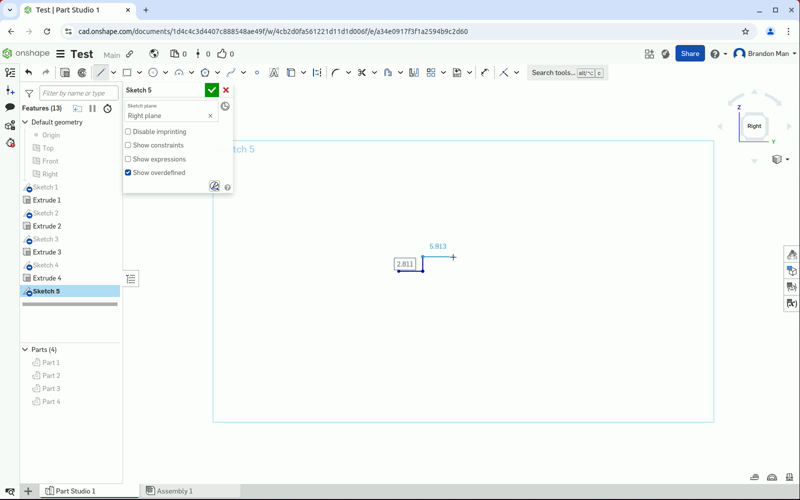
mouse_move(398, 256)
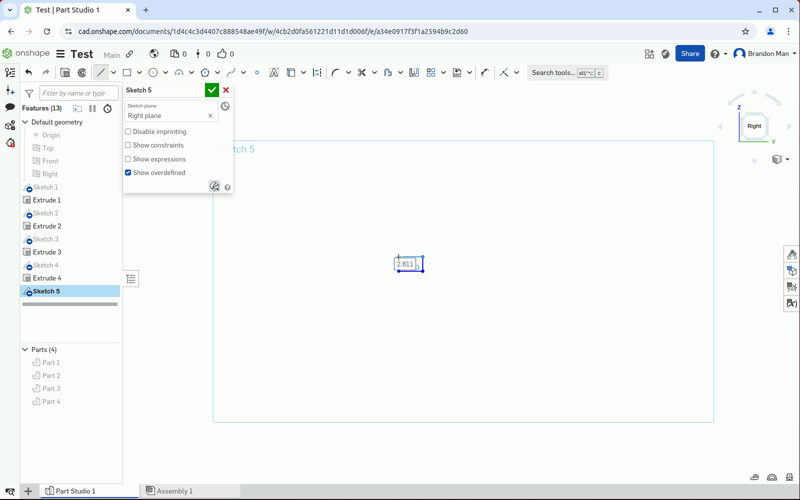
click(398, 256)
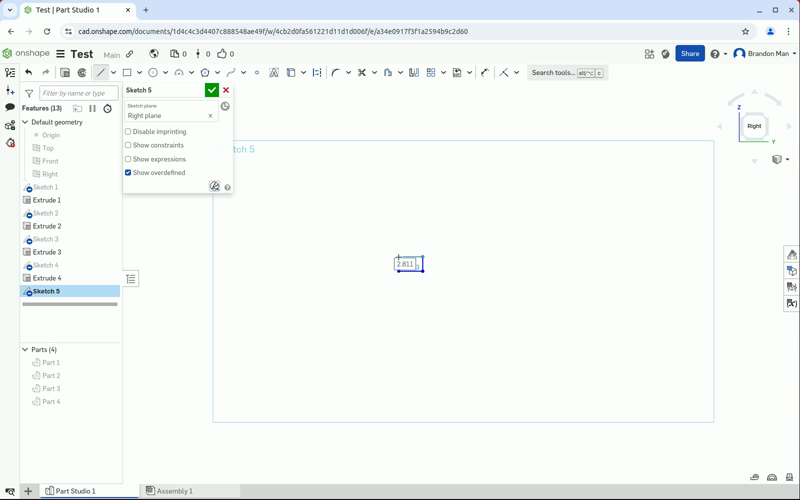
key_up(shift)
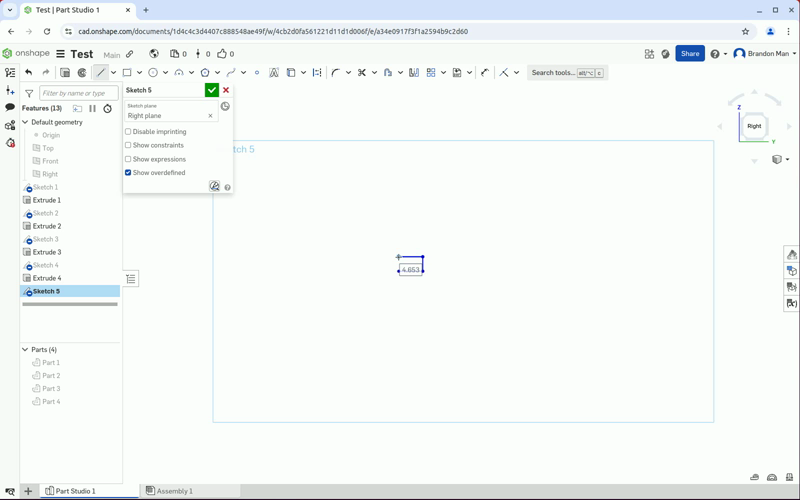
mouse_move(428, 256)
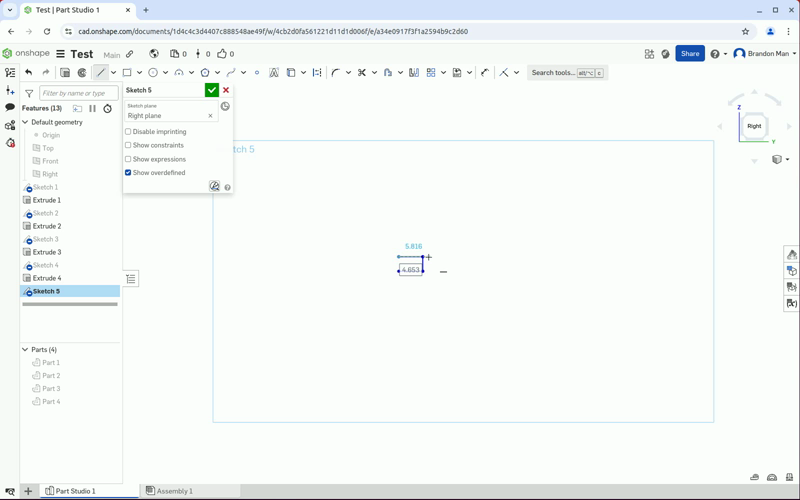
key_down(shift)
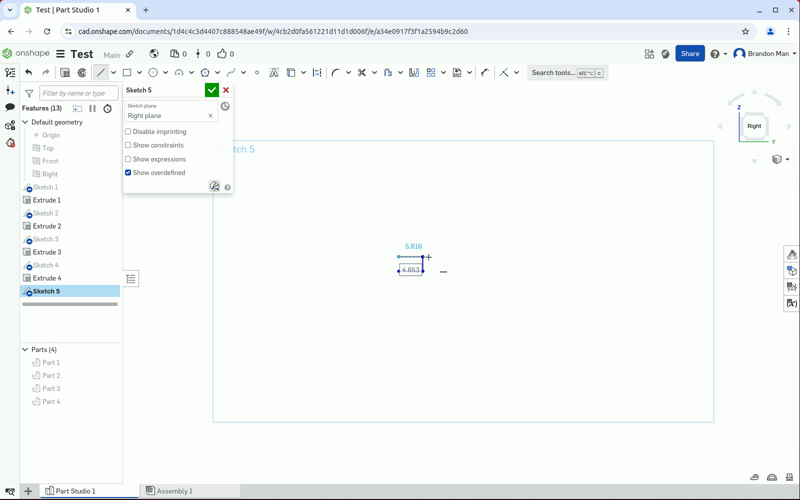
mouse_move(398, 271)
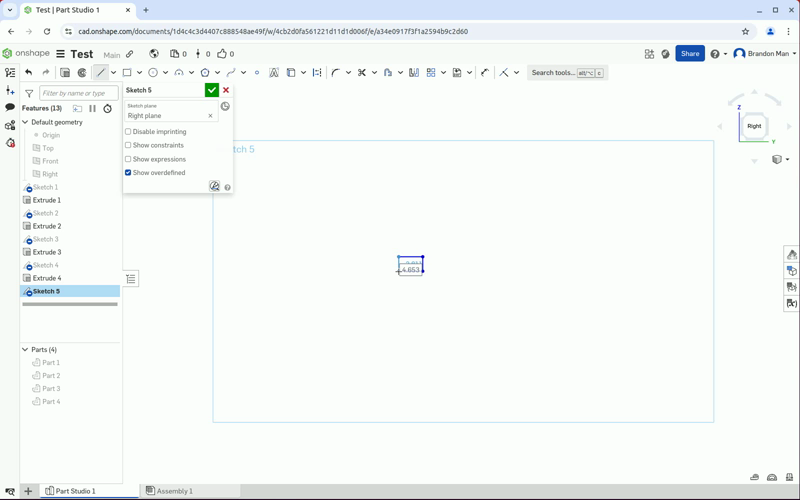
key_up(shift)
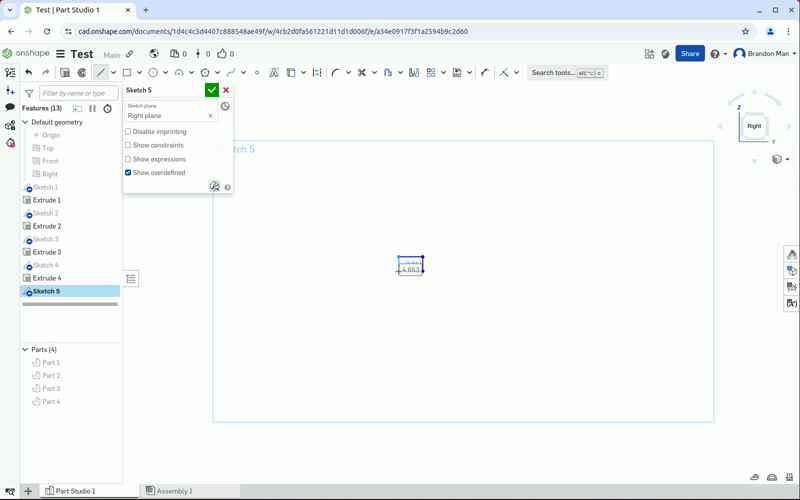
click(398, 271)
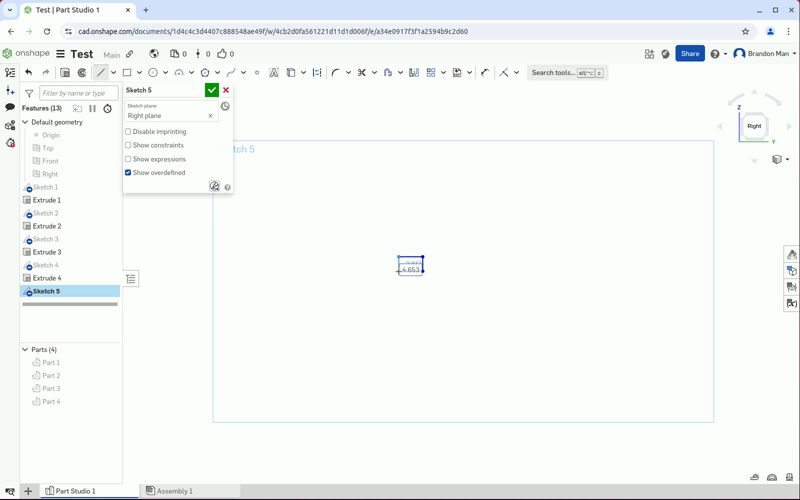
key(esc)
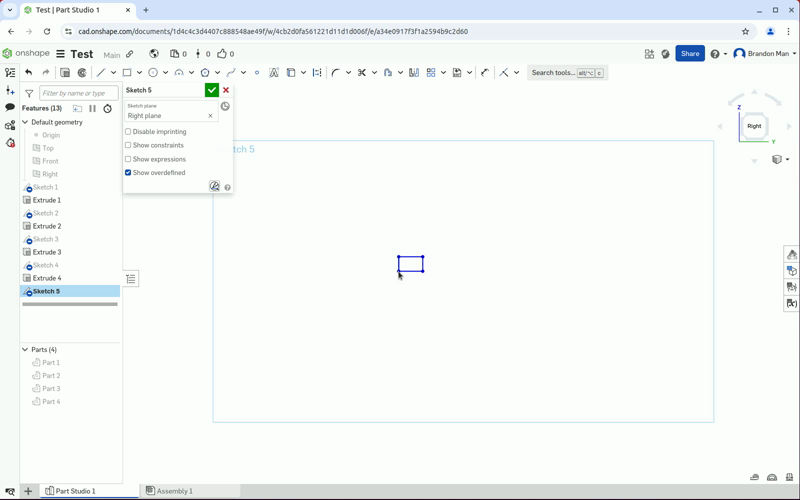
mouse_move(421, 262)
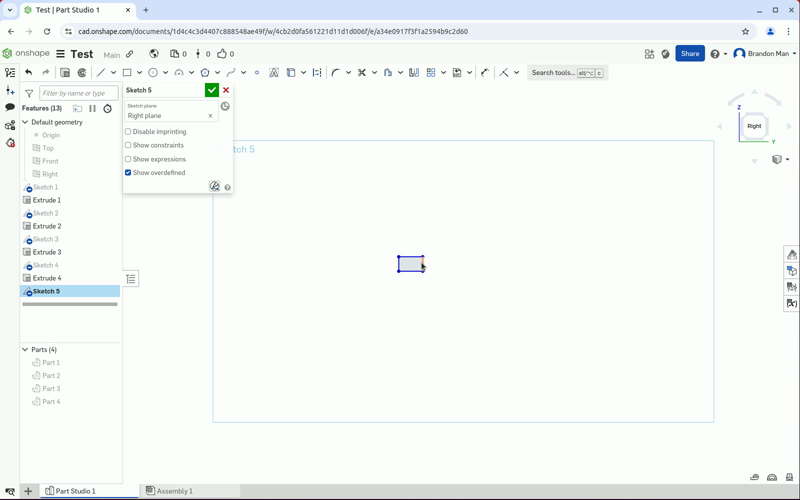
scroll(6)
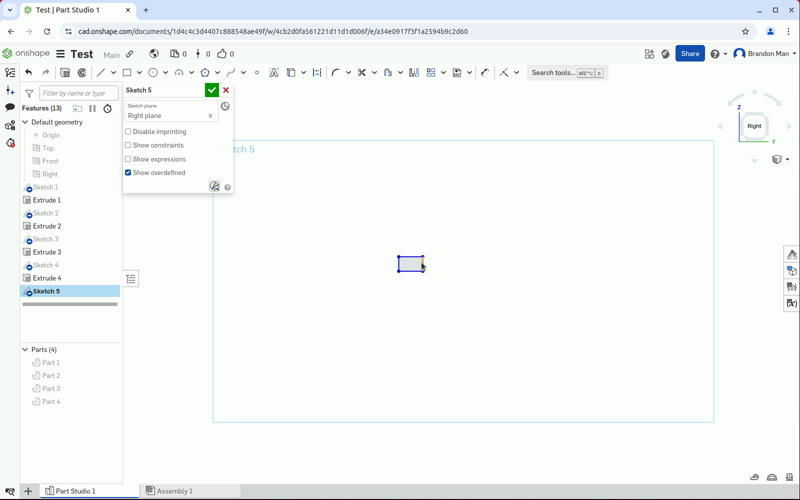
scroll(6)
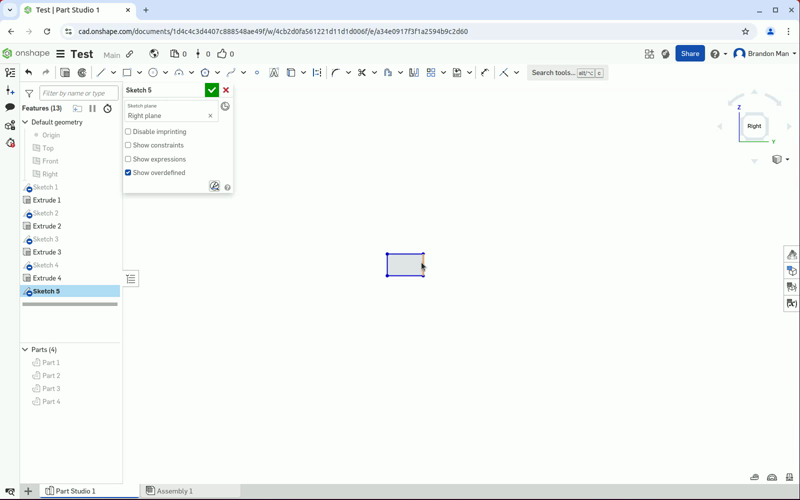
scroll(6)
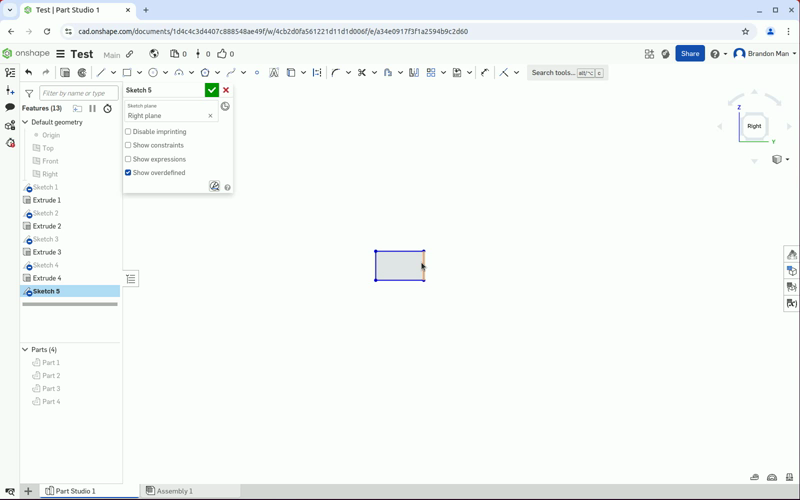
scroll(6)
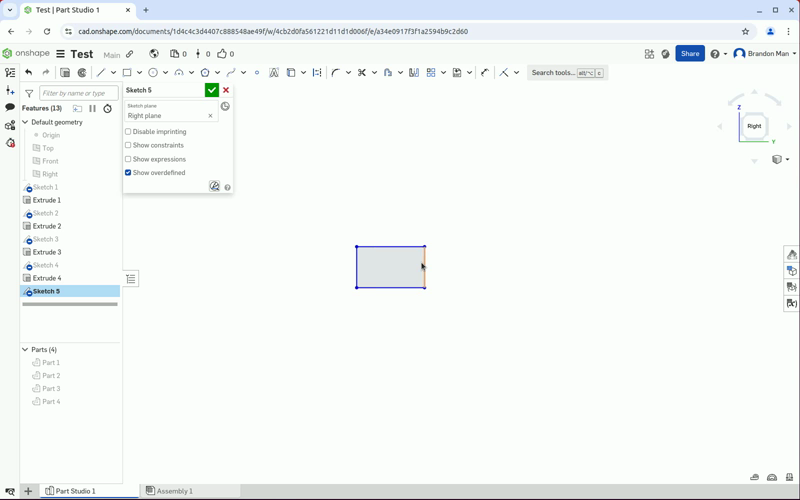
scroll(6)
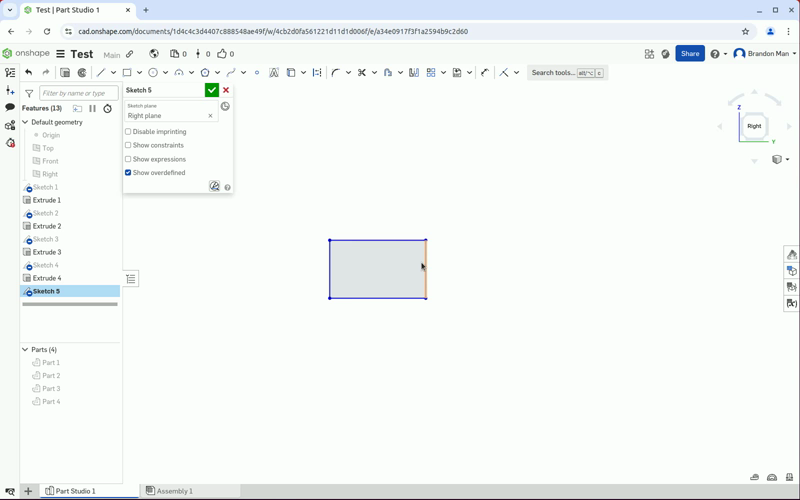
scroll(6)
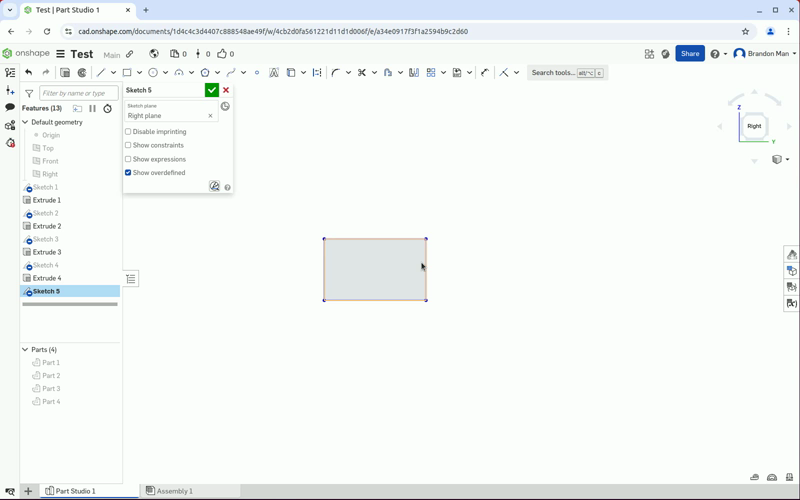
scroll(6)
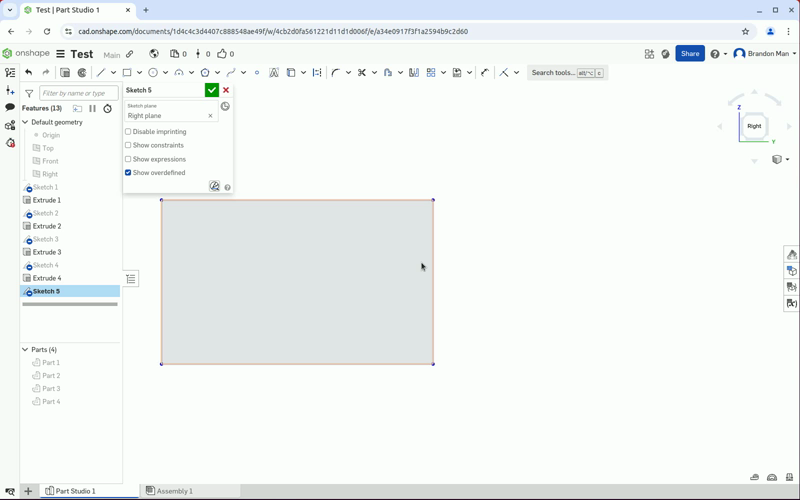
click(421, 262)
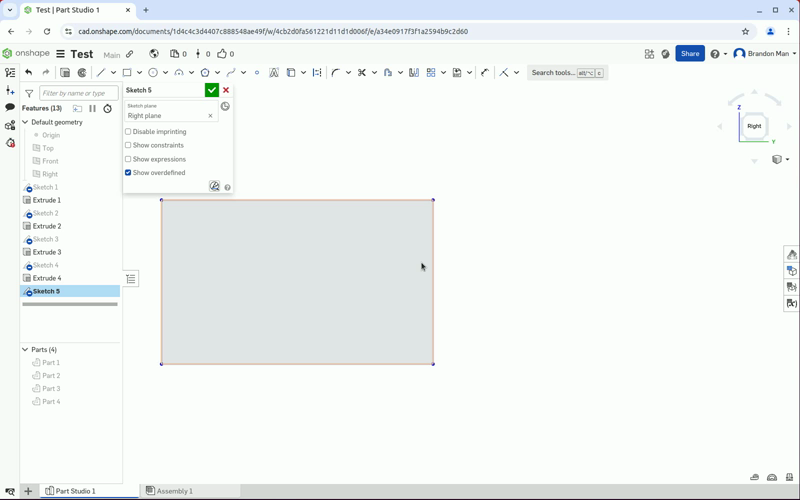
scroll(-6)
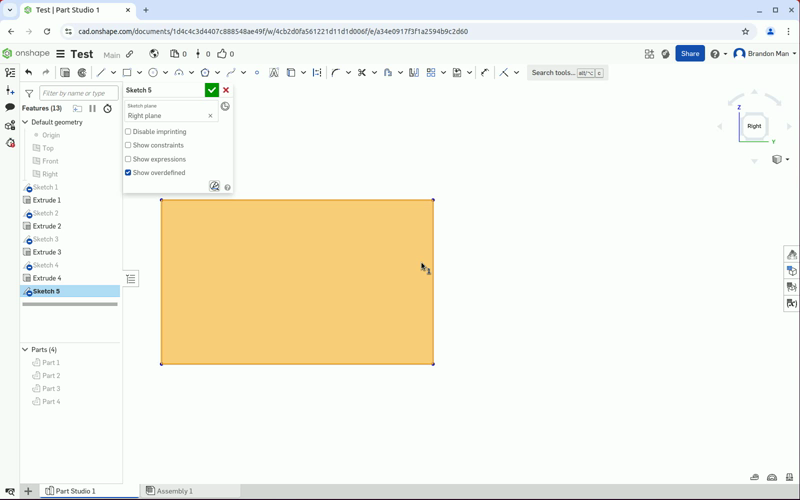
scroll(-6)
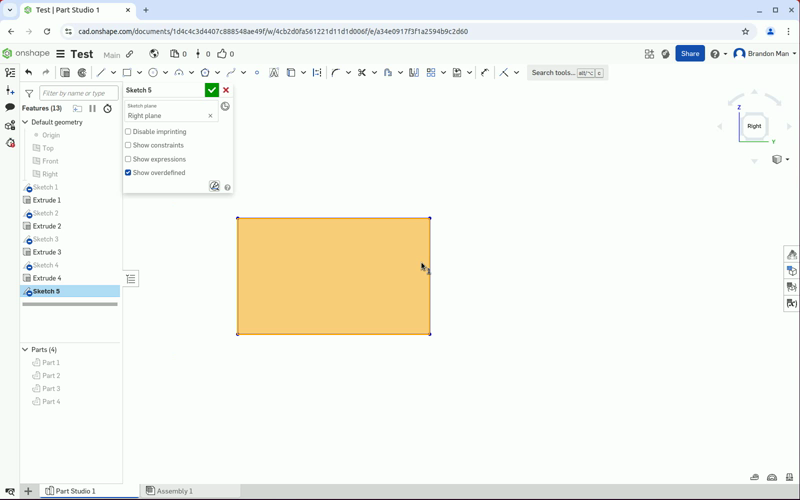
scroll(-6)
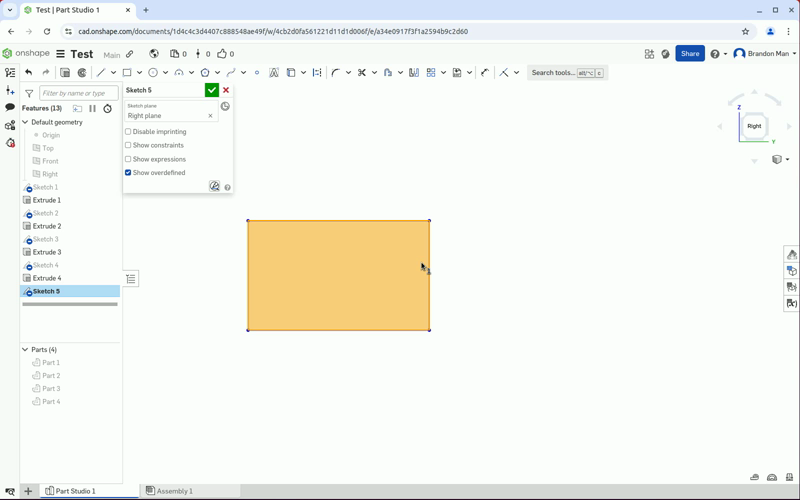
scroll(-6)
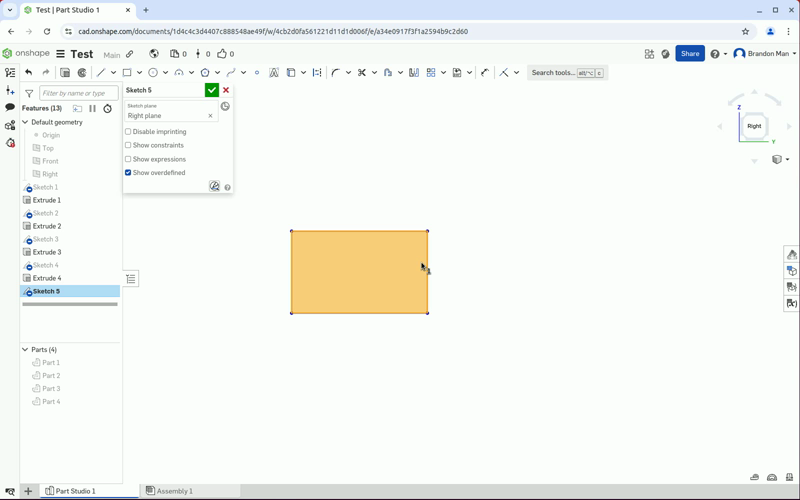
scroll(-6)
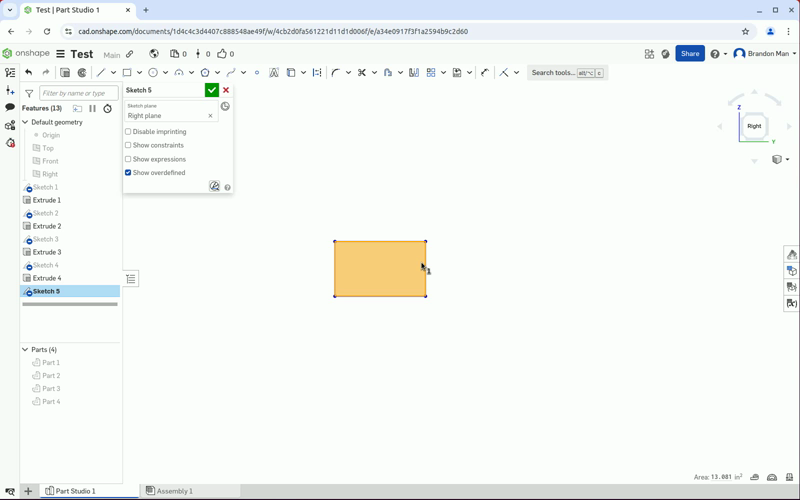
scroll(-6)
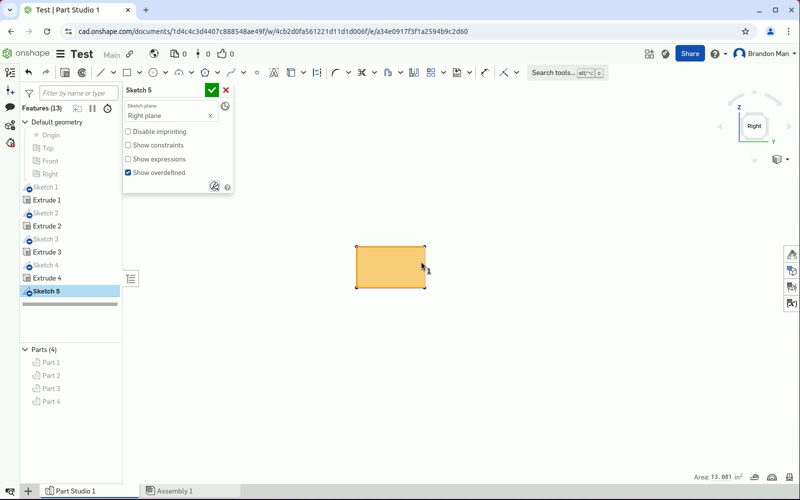
scroll(-6)
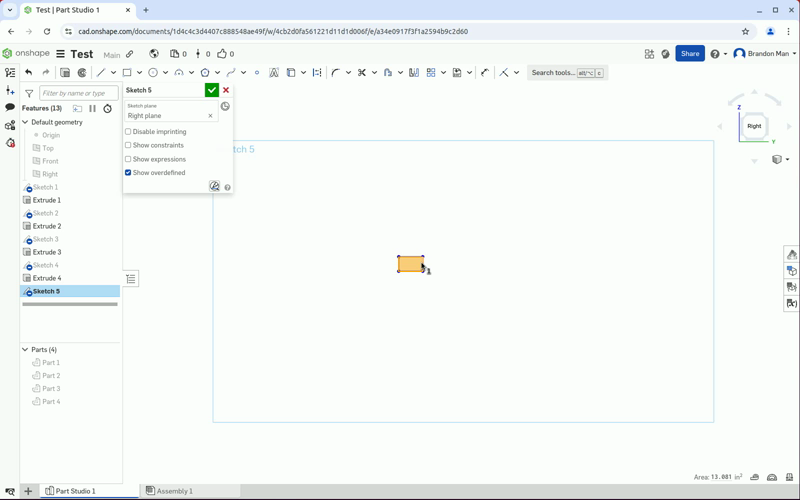
mouse_move(73, 352)
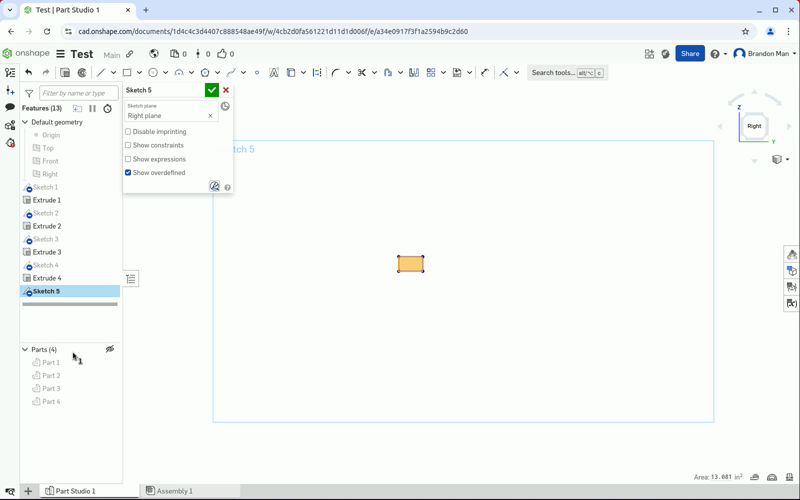
key(shift+y)
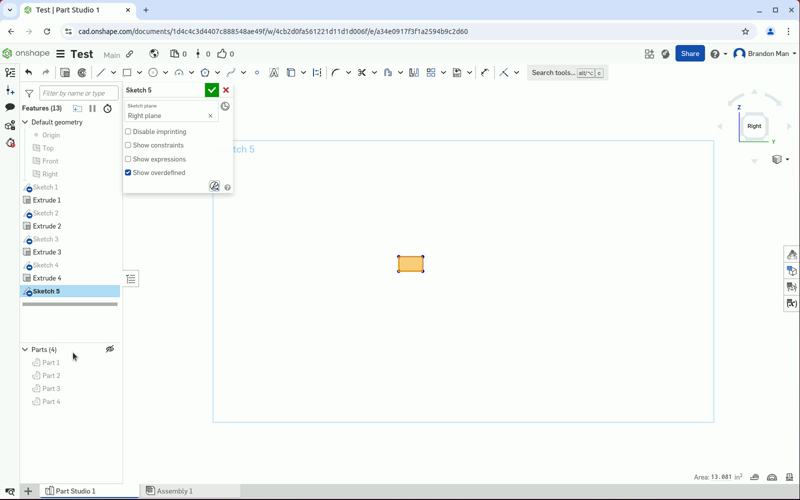
key(shift+e)
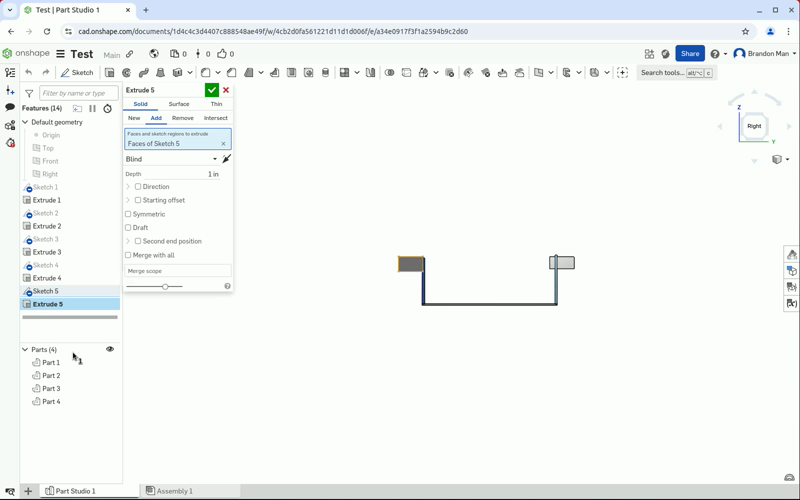
mouse_move(143, 106)
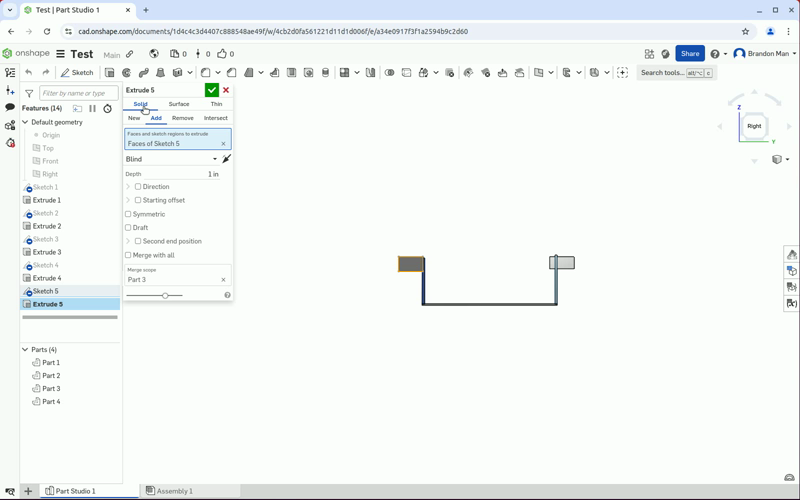
click(143, 106)
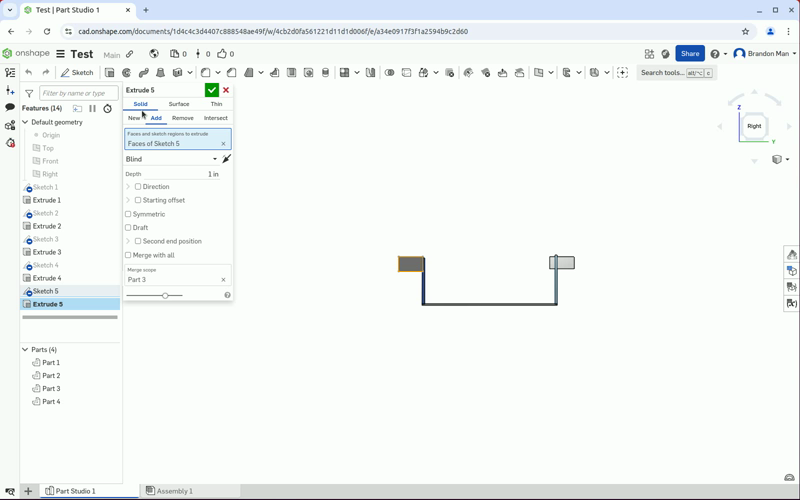
mouse_move(137, 120)
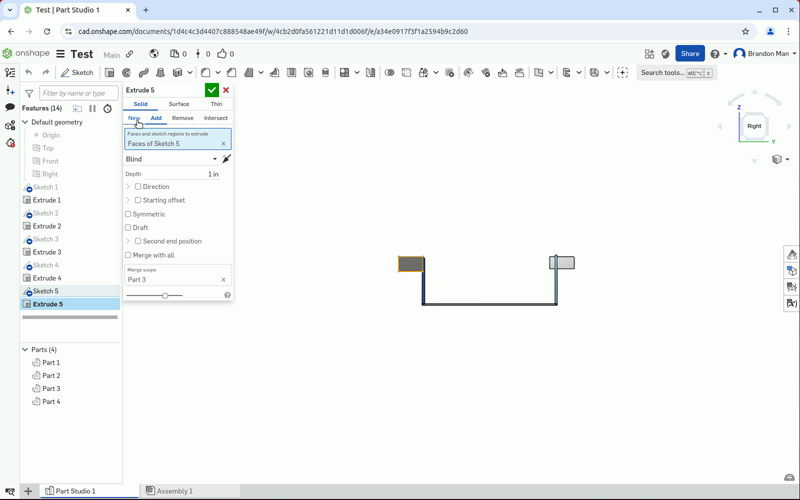
click(137, 120)
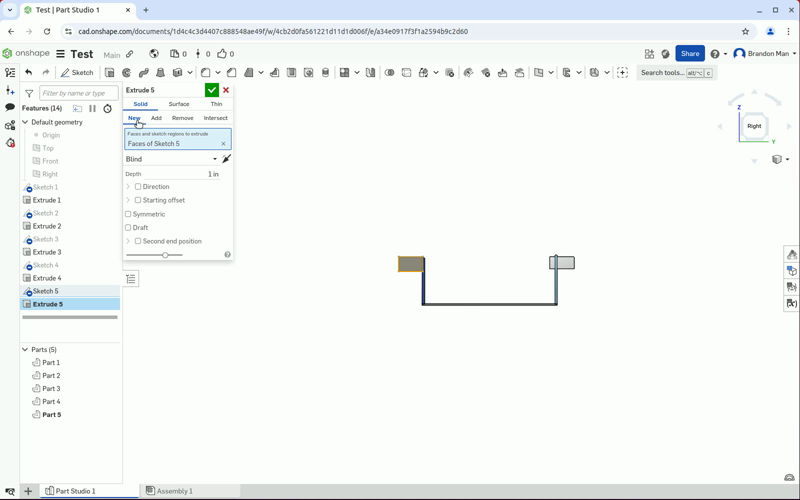
key(tab, 4)
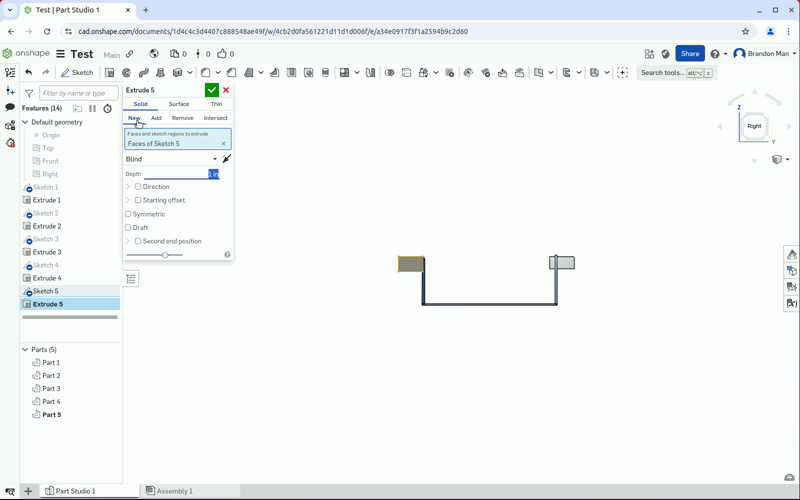
text(0.481)
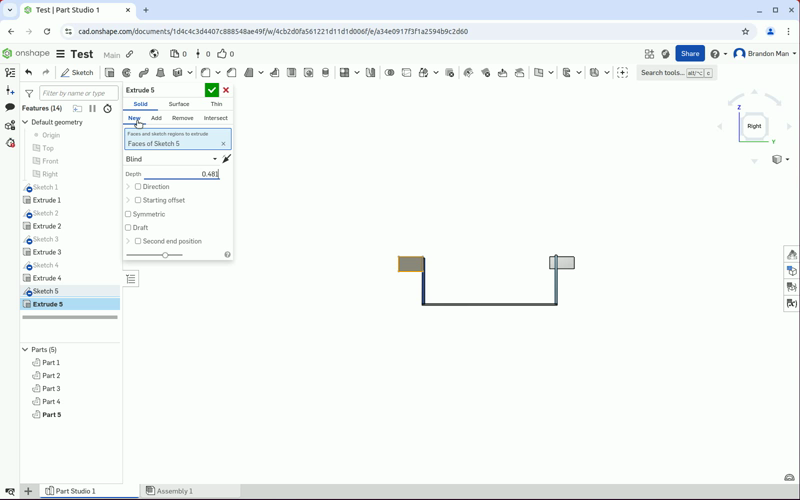
key(enter)
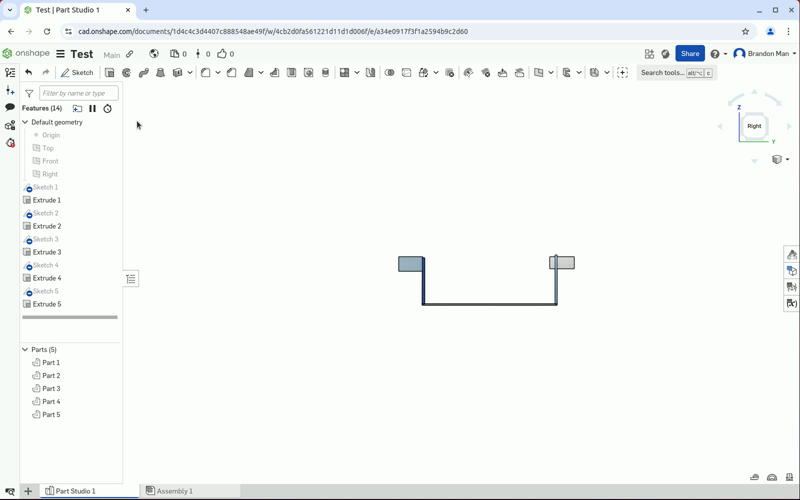
key(shift+h)
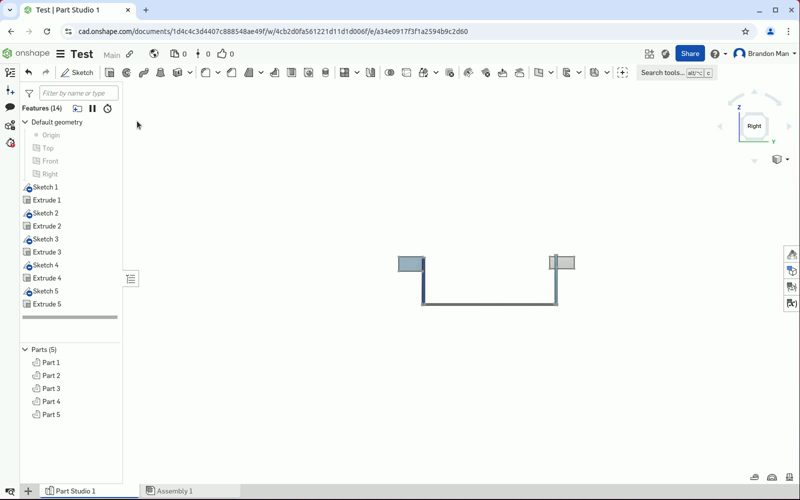
key(shift+h)
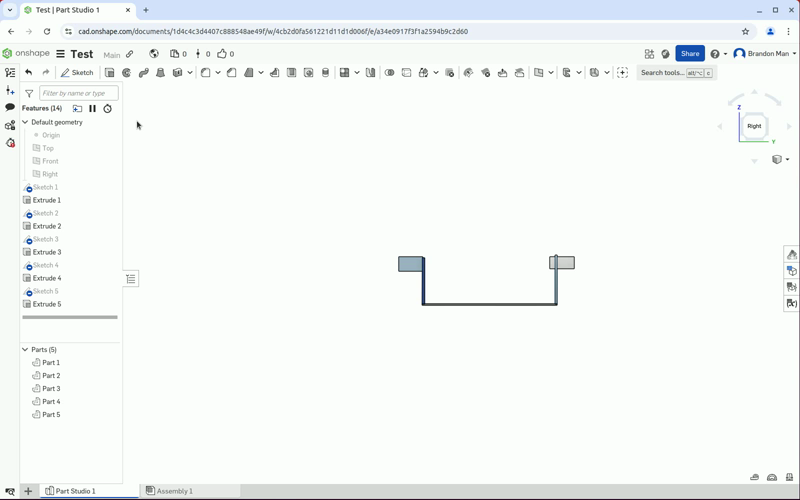
mouse_move(73, 189)
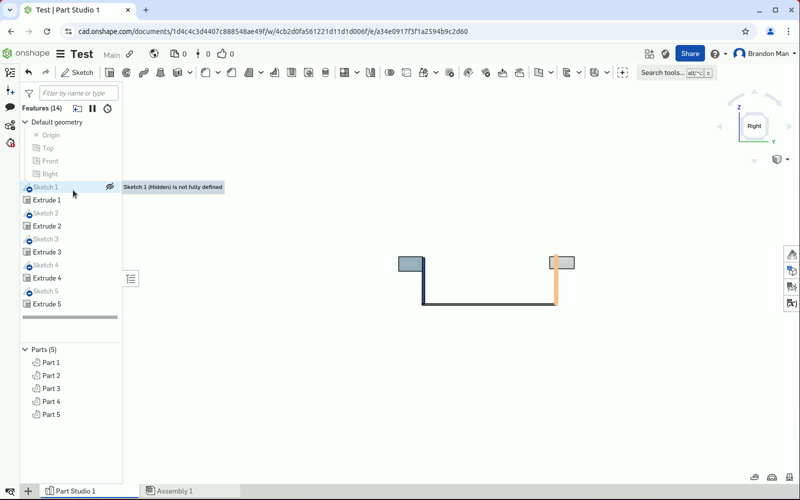
click(73, 189)
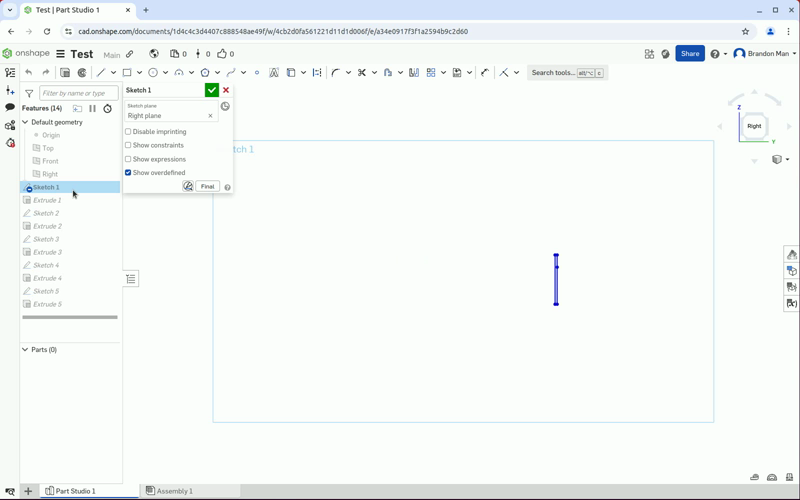
mouse_move(229, 92)
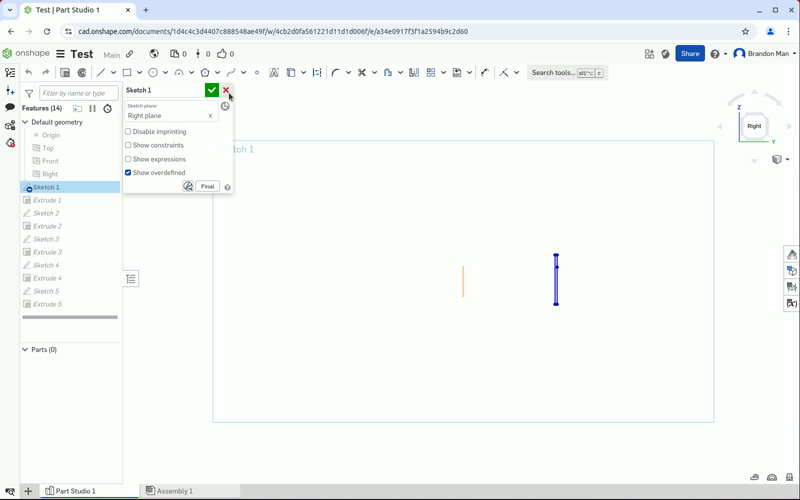
click(229, 92)
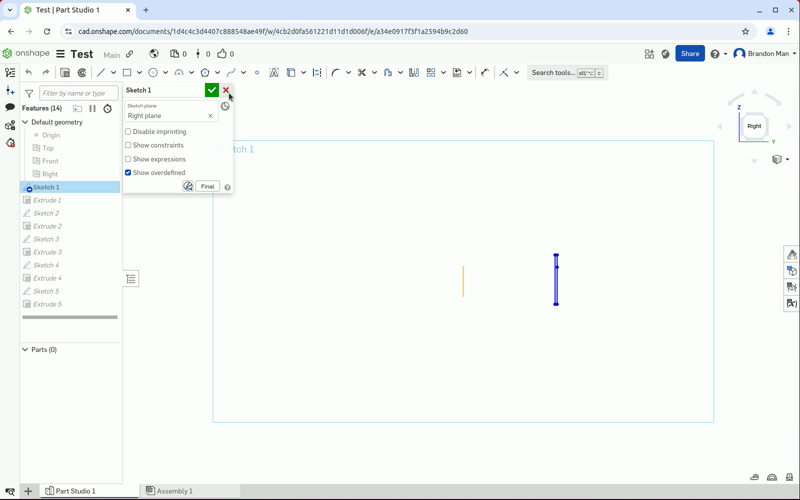
key(shift+s)
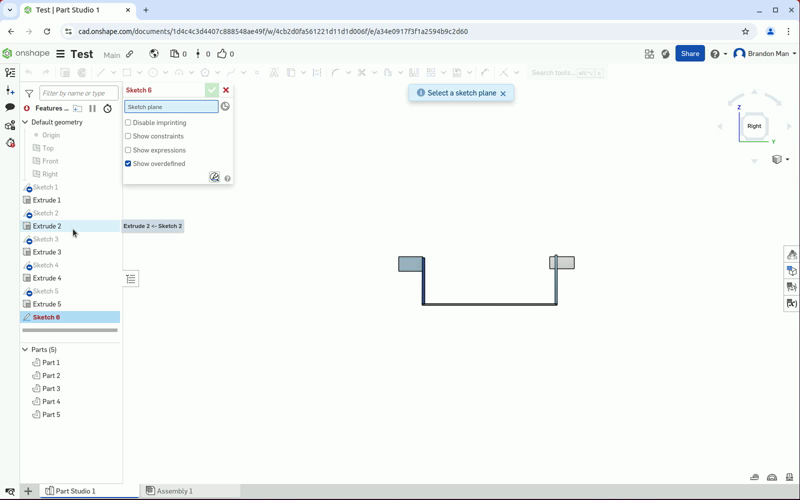
scroll(3)
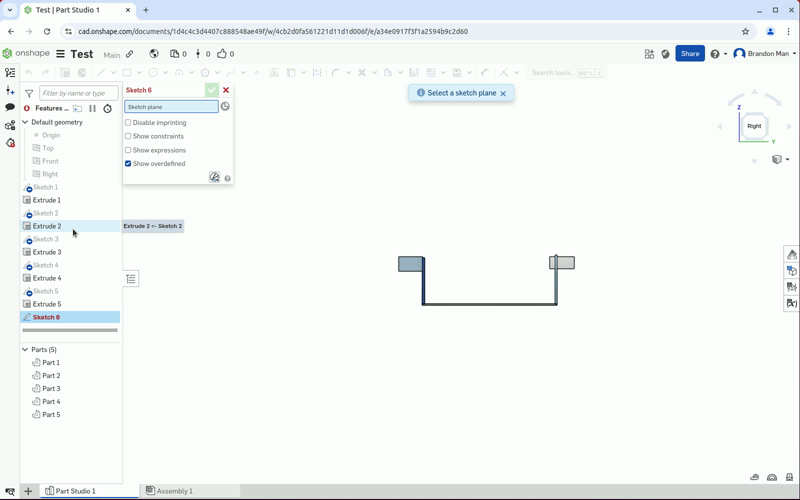
mouse_move(73, 176)
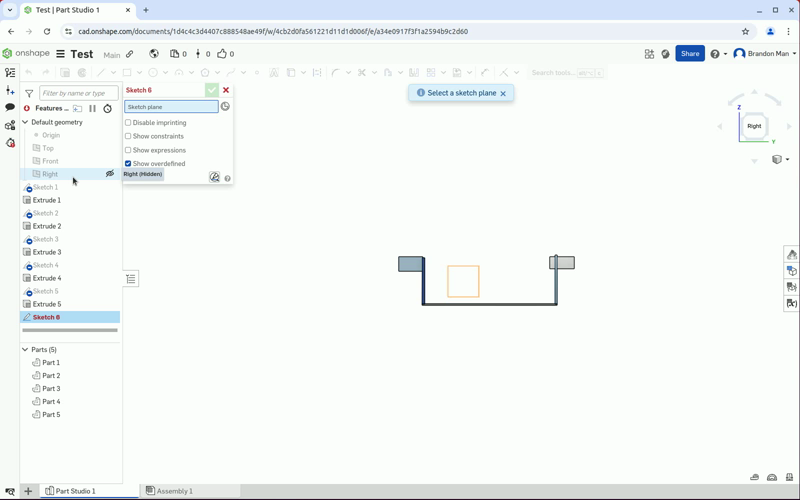
click(73, 176)
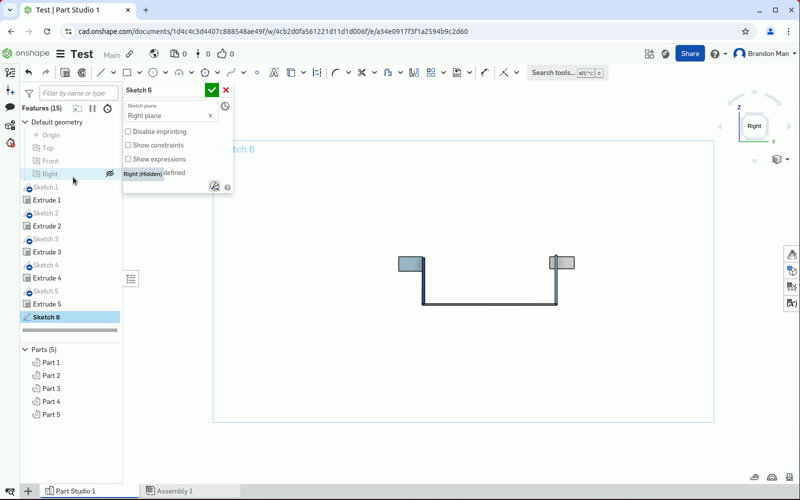
mouse_move(73, 352)
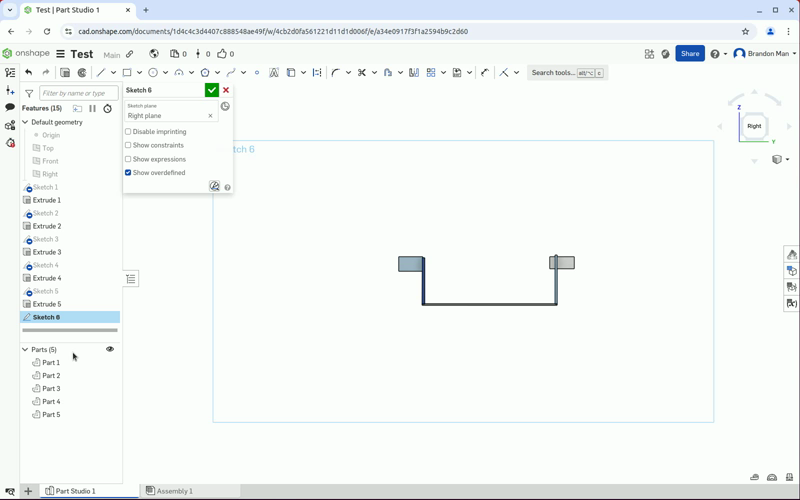
key(y)
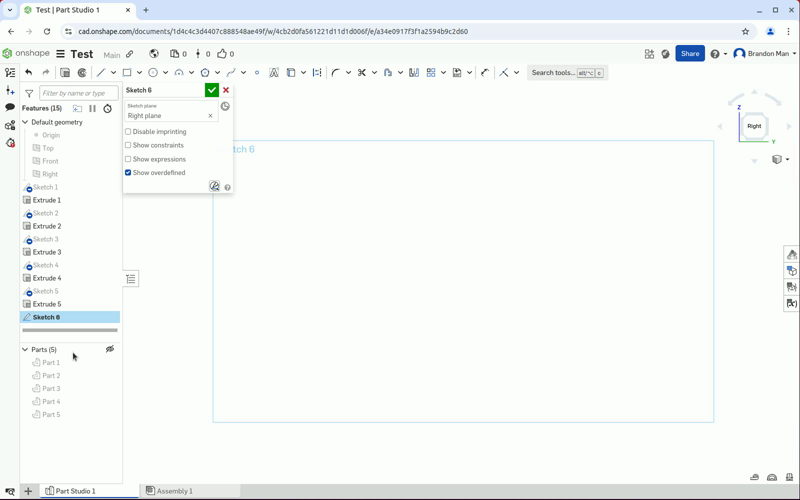
key(l)
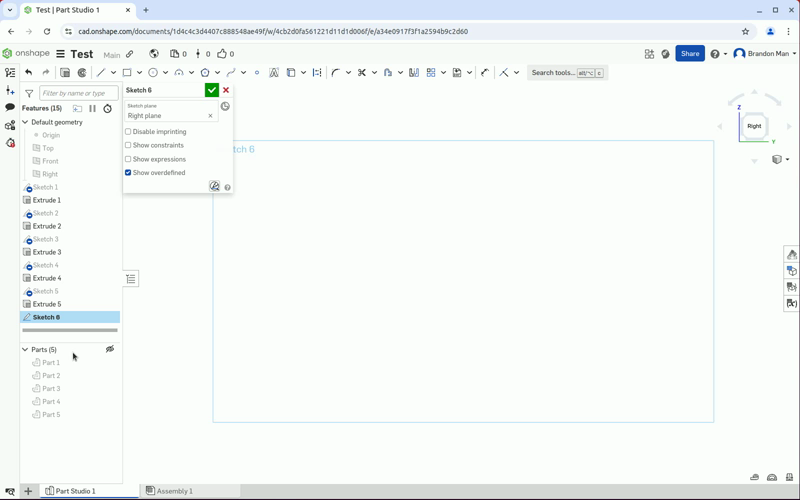
key_down(shift)
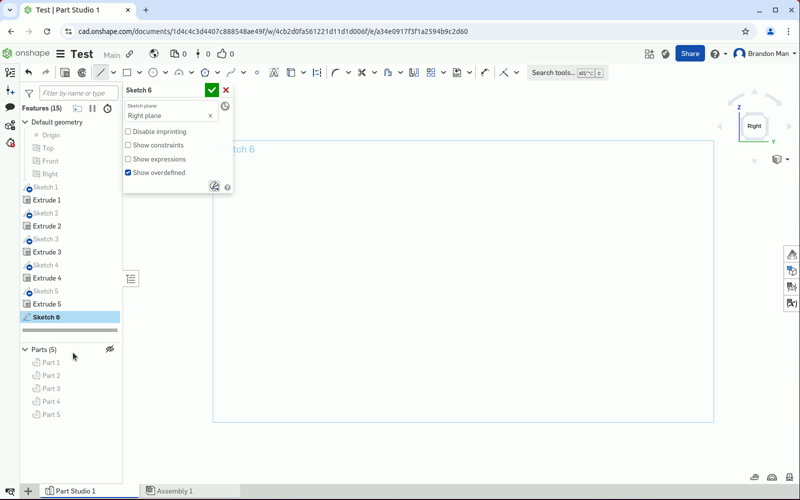
mouse_move(450, 250)
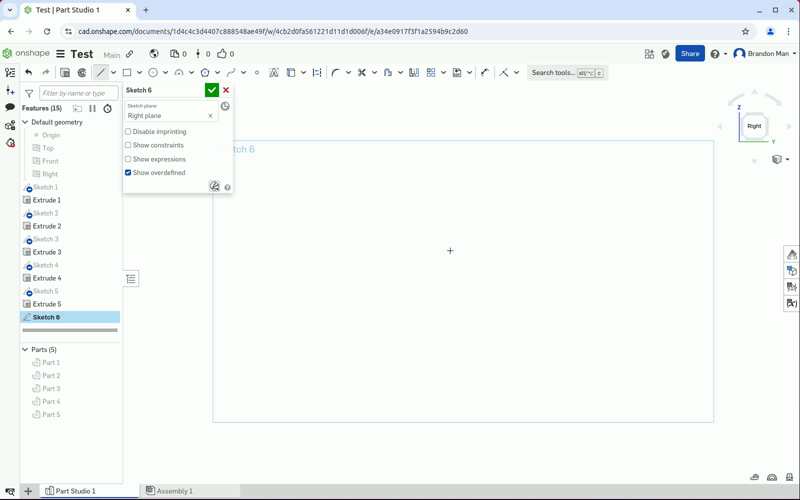
click(450, 250)
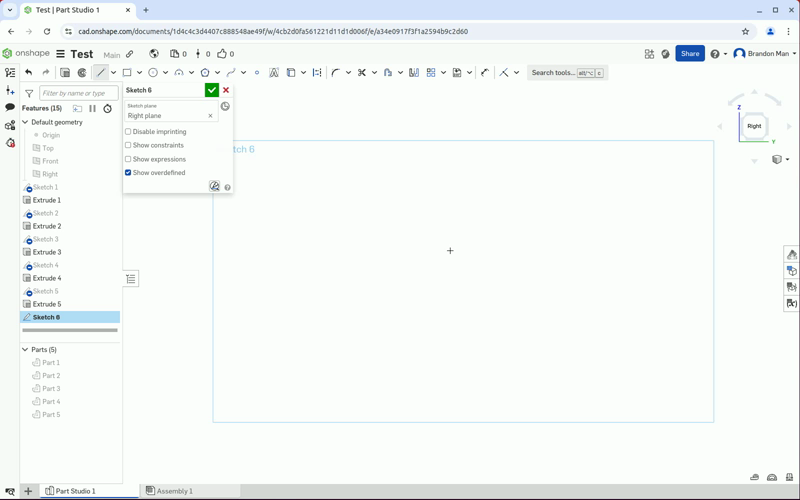
key_up(shift)
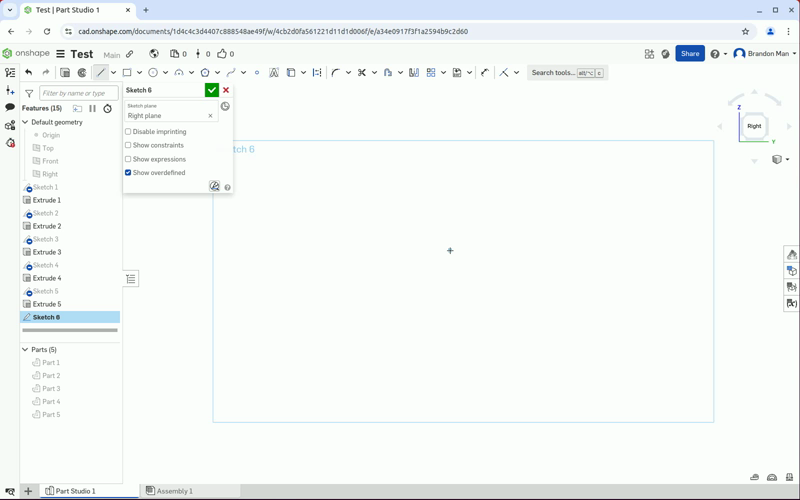
key_down(shift)
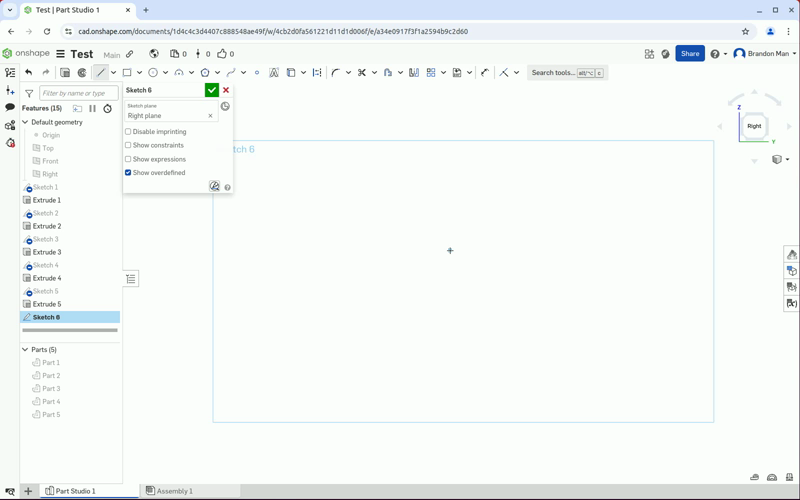
mouse_move(480, 250)
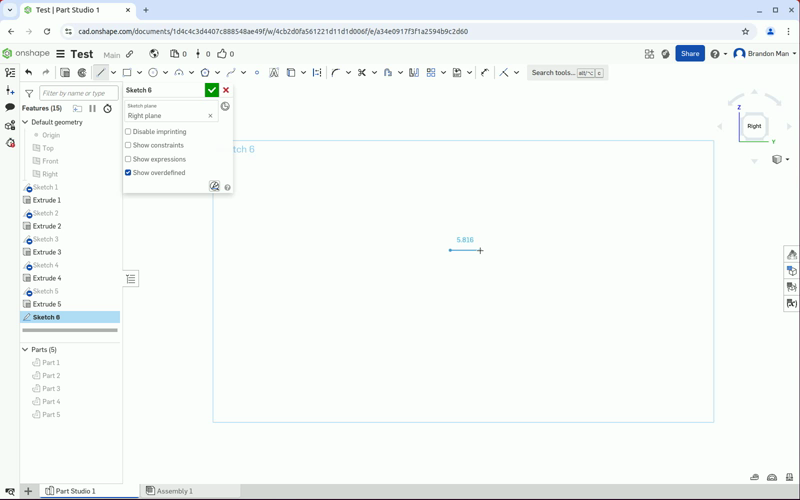
mouse_move(459, 250)
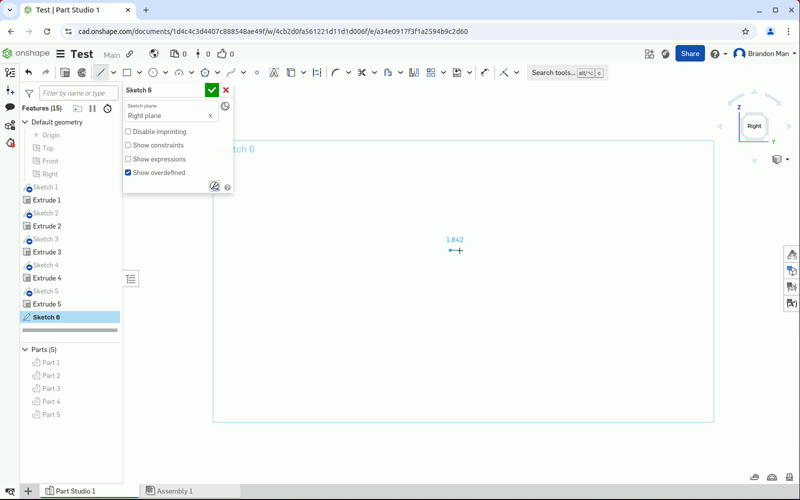
click(459, 250)
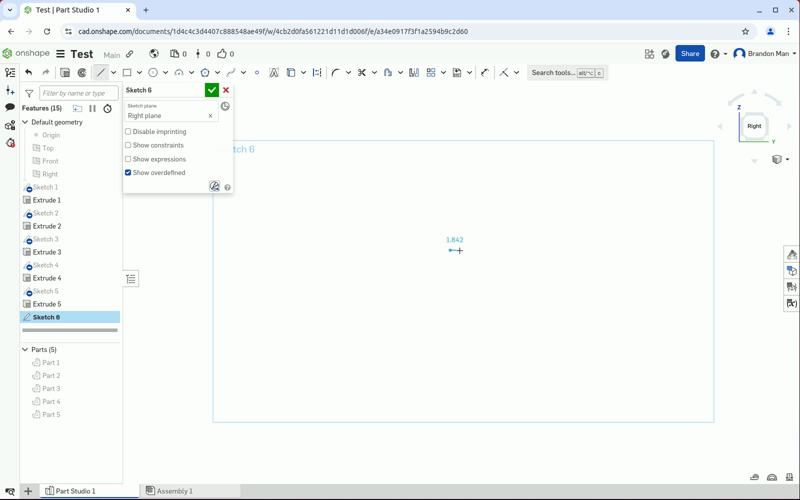
key_up(shift)
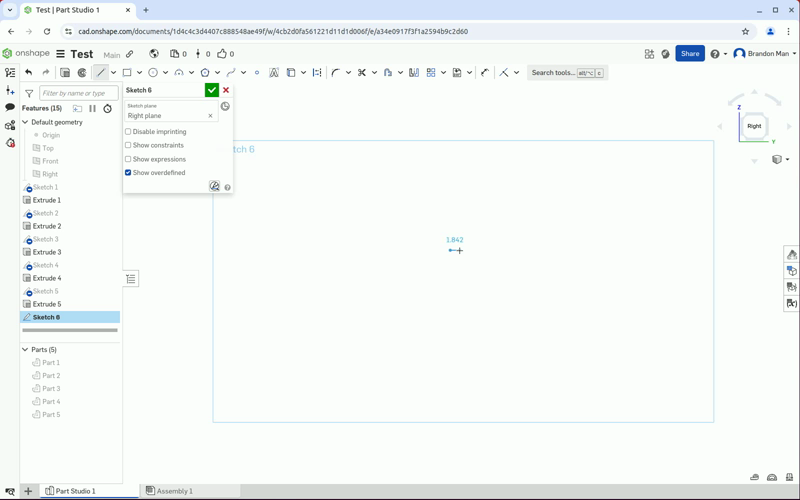
key_down(shift)
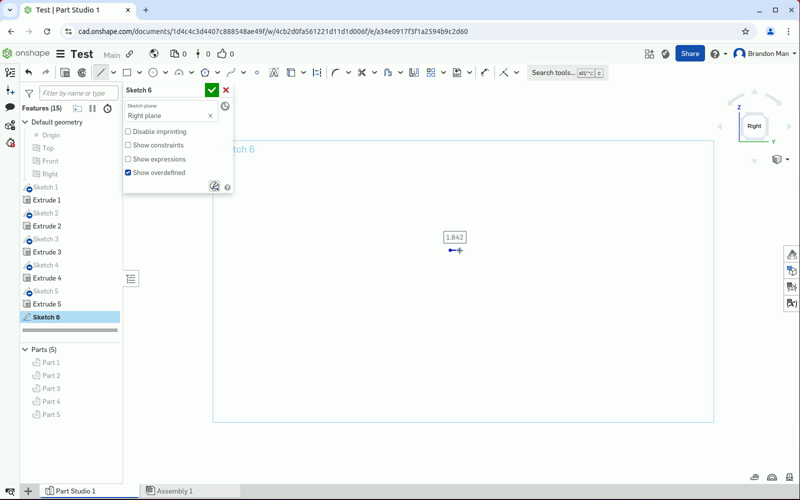
mouse_move(489, 250)
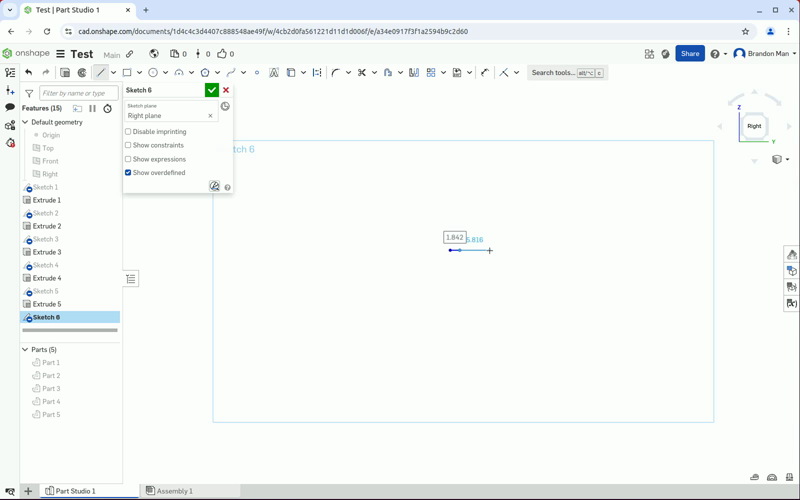
mouse_move(459, 252)
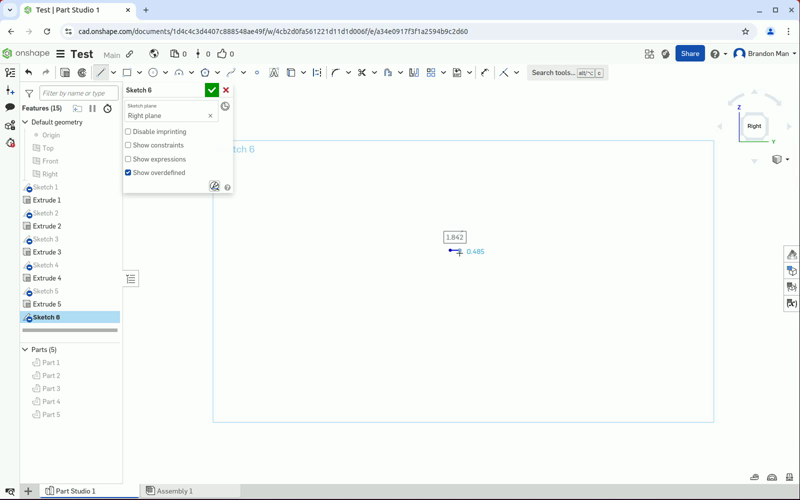
scroll(6)
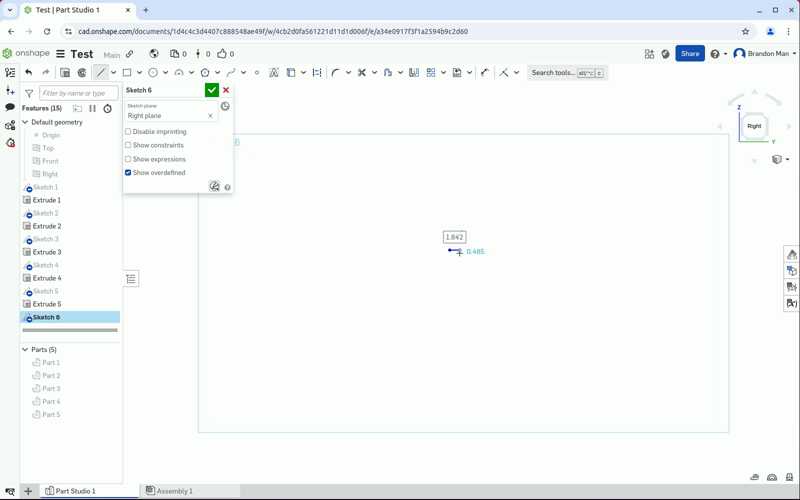
scroll(6)
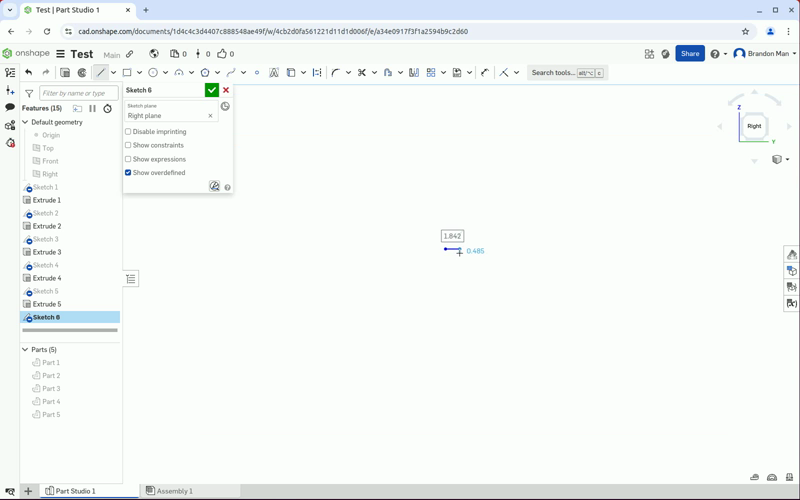
scroll(6)
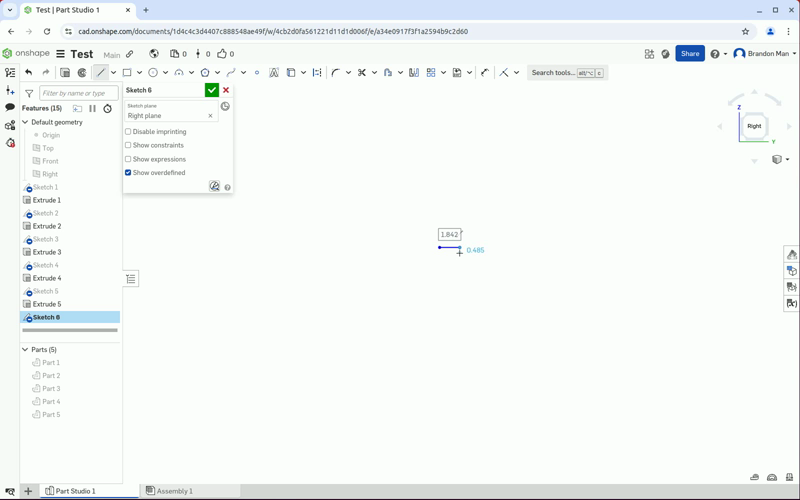
scroll(6)
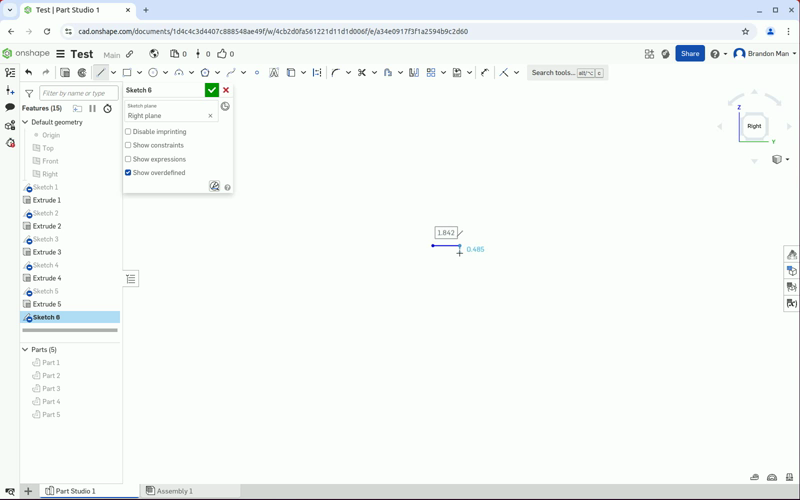
scroll(6)
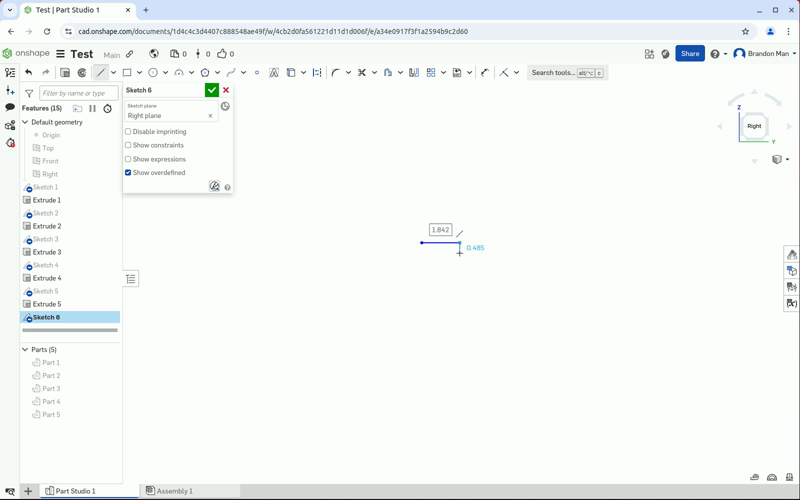
scroll(6)
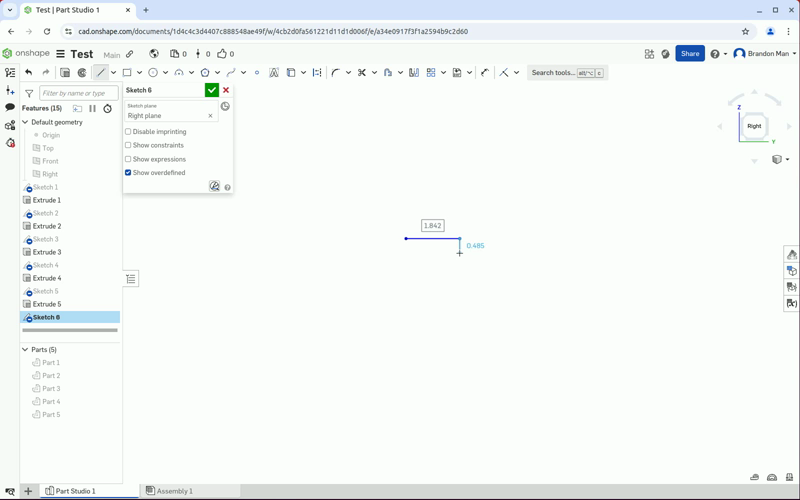
scroll(6)
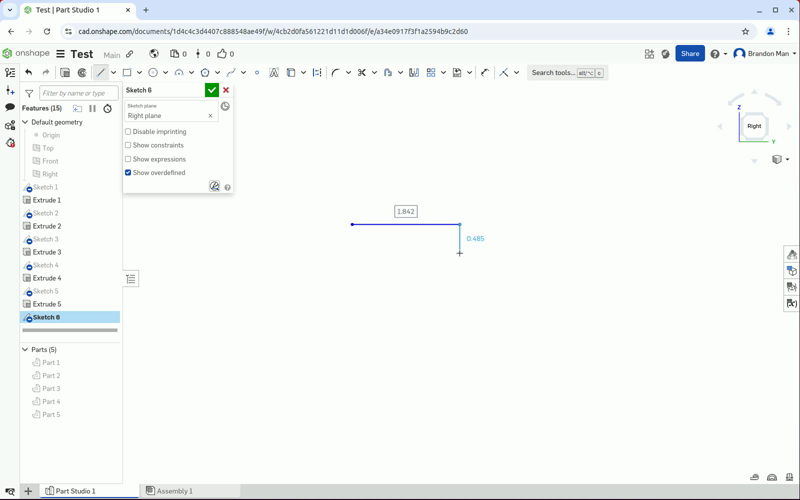
click(459, 252)
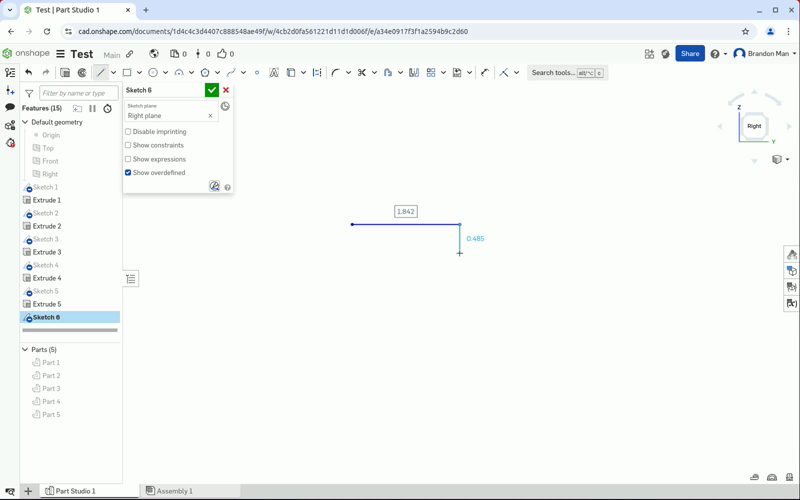
scroll(-6)
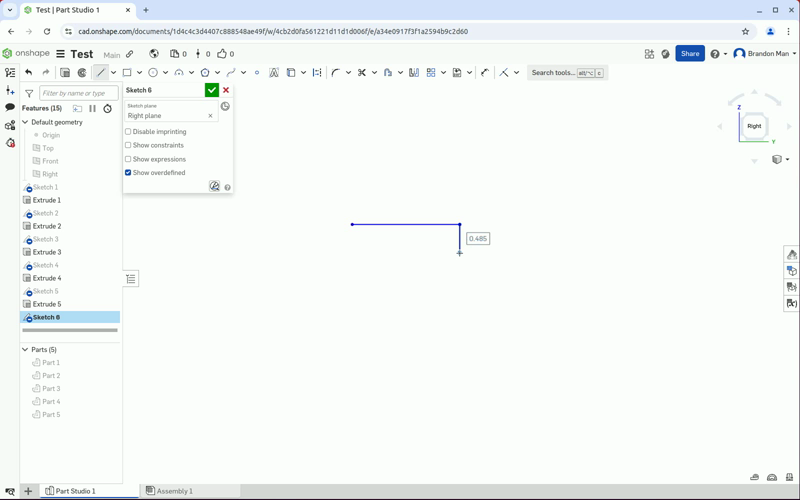
scroll(-6)
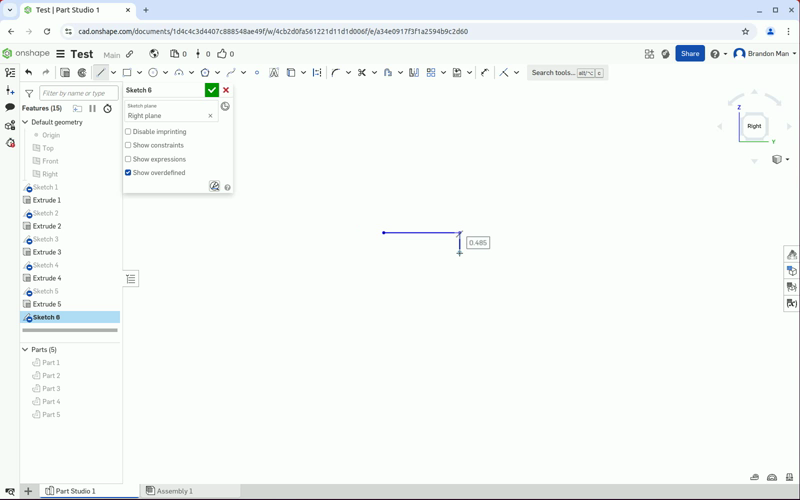
scroll(-6)
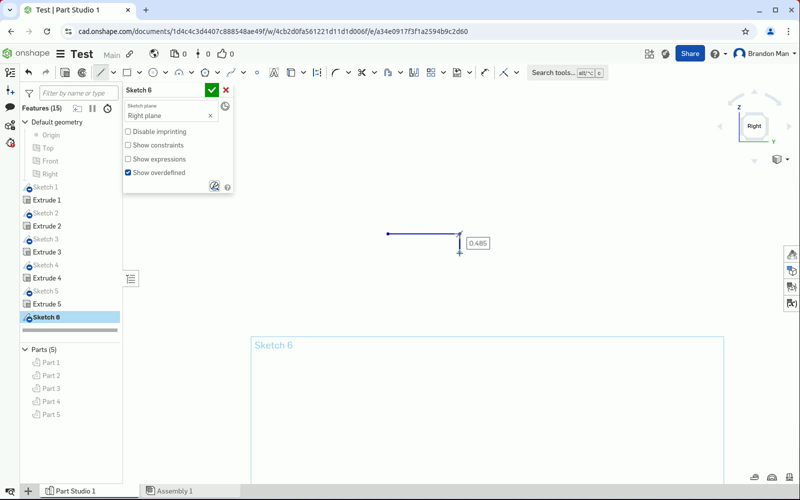
scroll(-6)
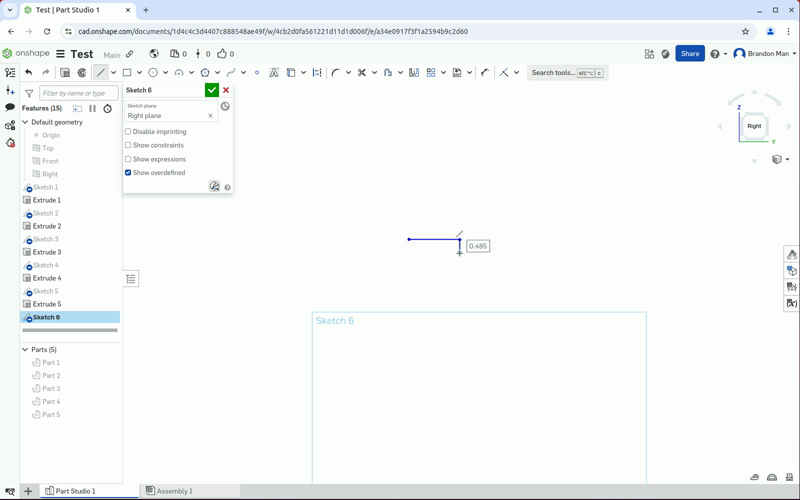
scroll(-6)
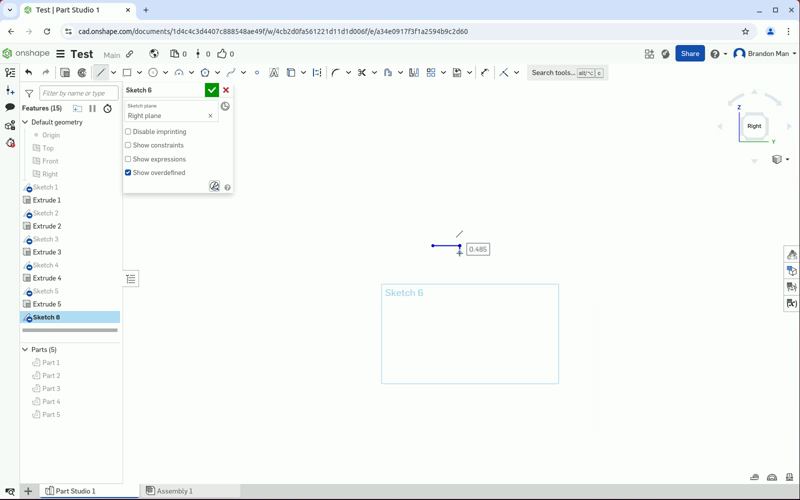
scroll(-6)
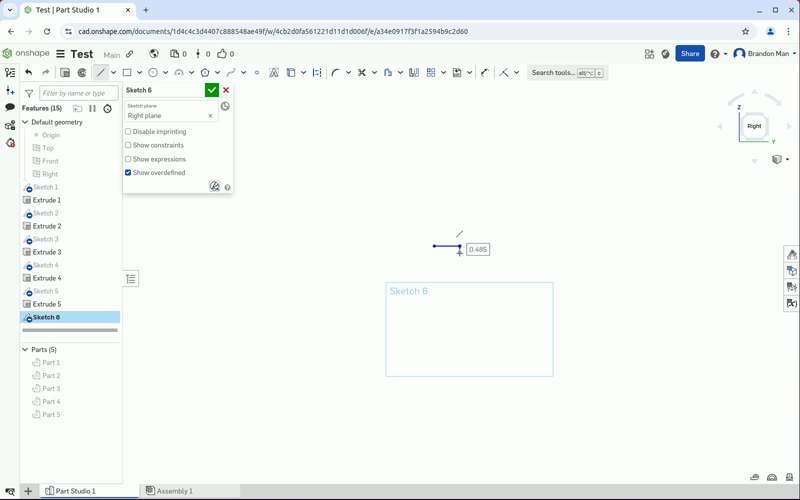
scroll(-6)
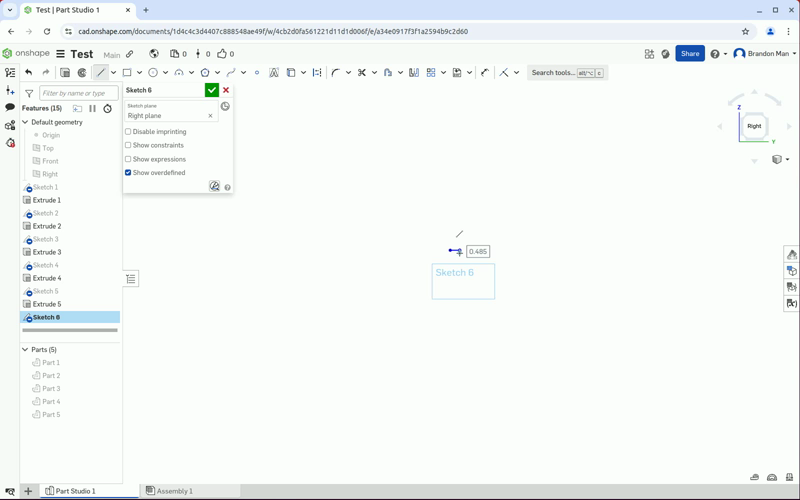
key_up(shift)
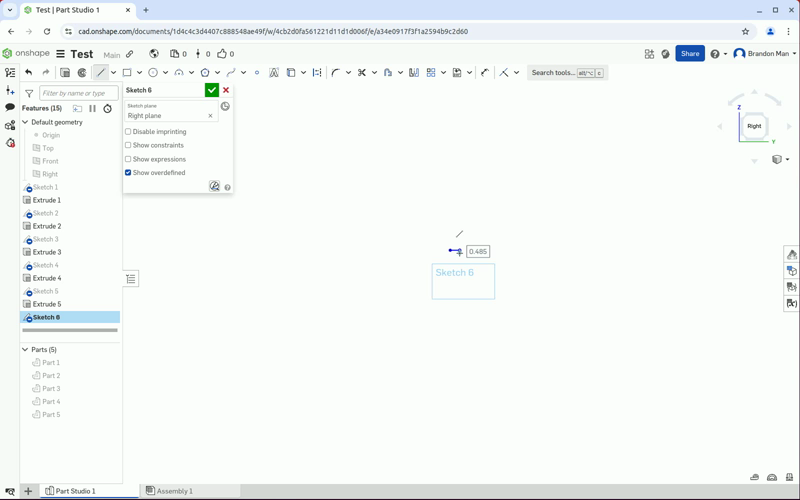
key_down(shift)
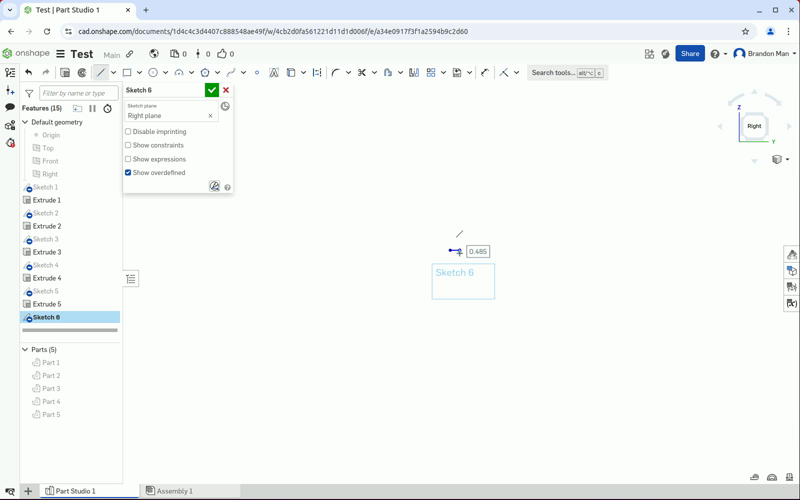
mouse_move(489, 252)
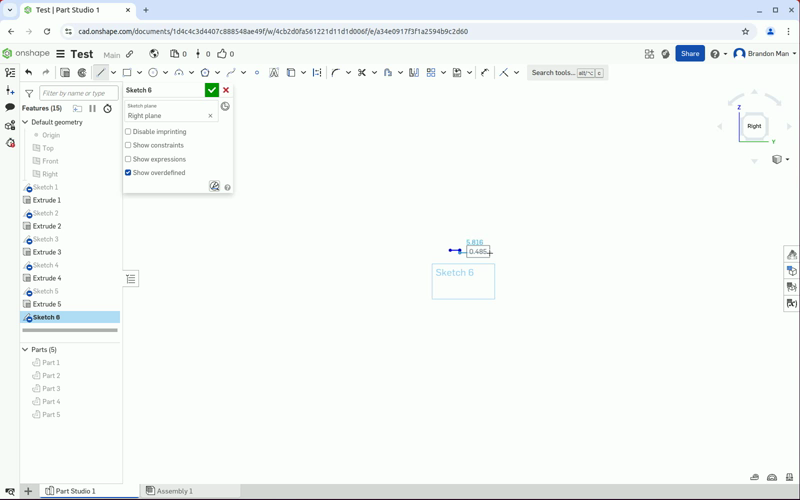
mouse_move(473, 247)
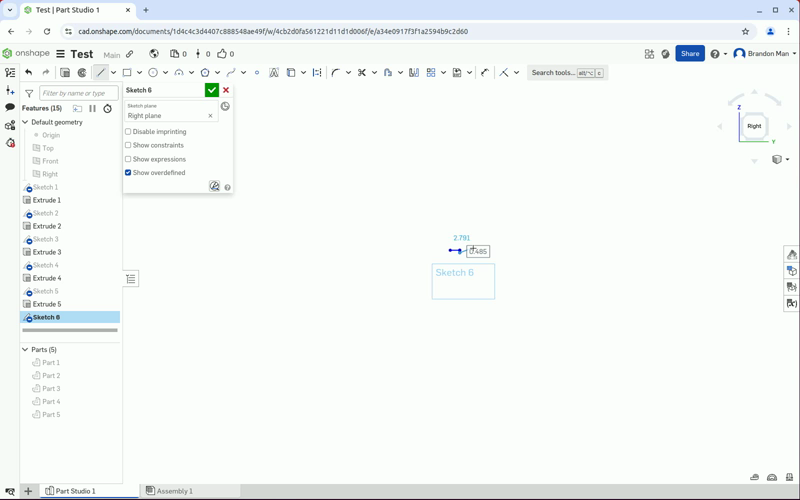
click(473, 247)
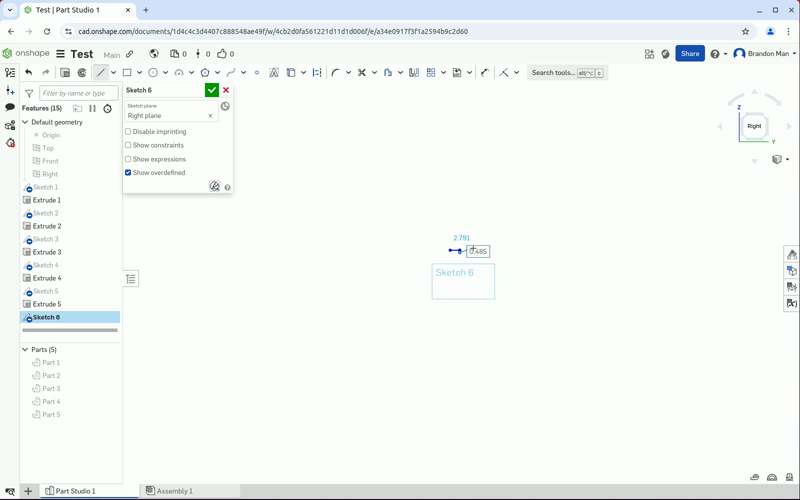
key_up(shift)
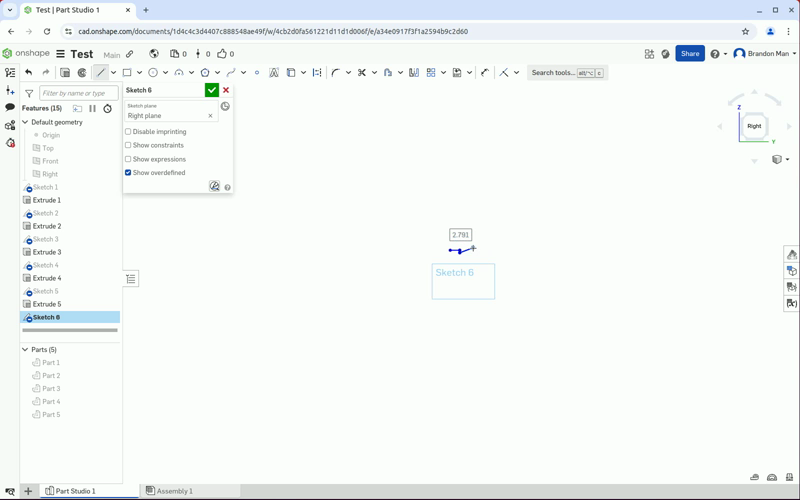
key_down(shift)
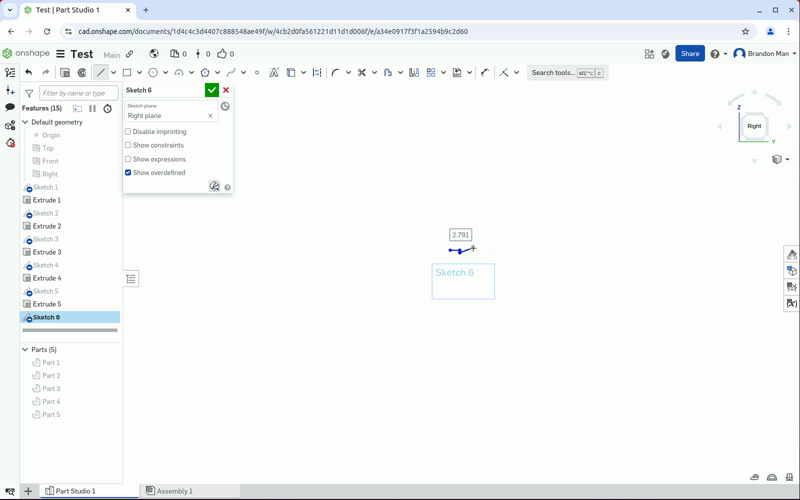
mouse_move(503, 247)
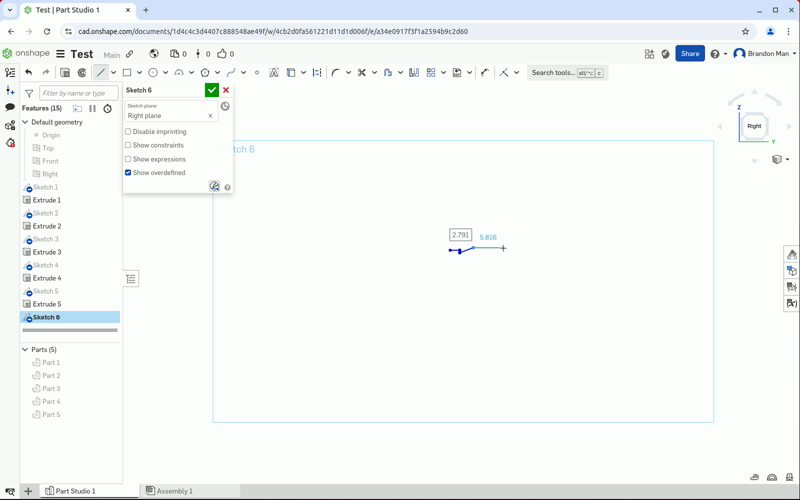
mouse_move(459, 242)
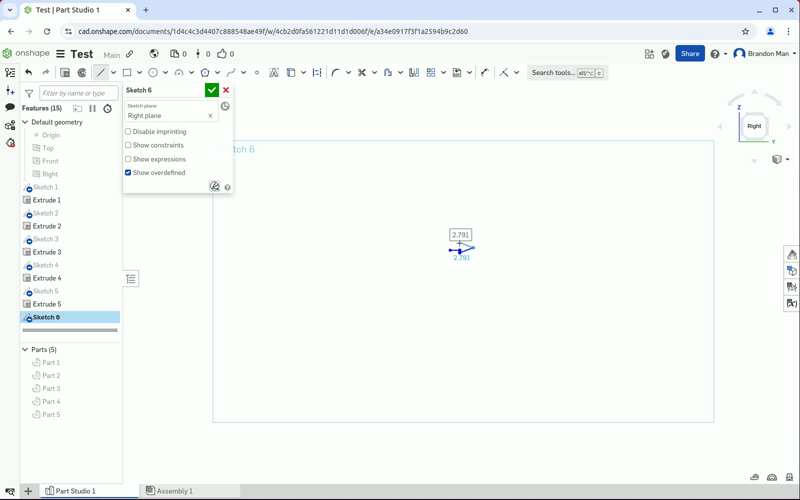
click(459, 242)
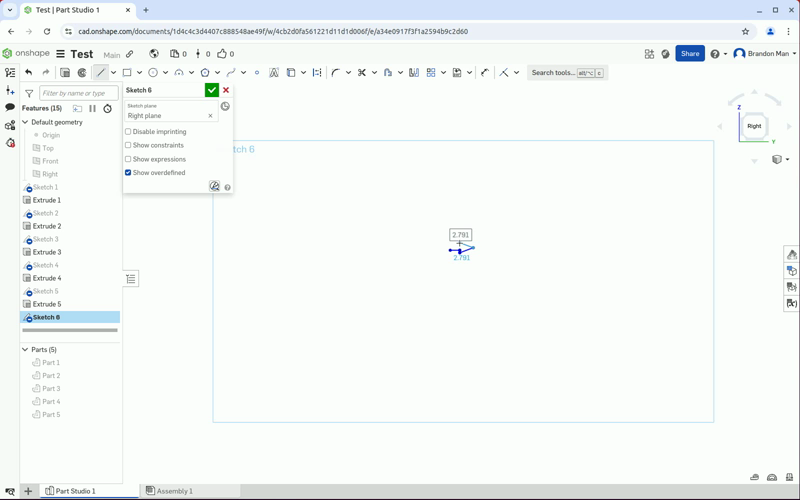
key_up(shift)
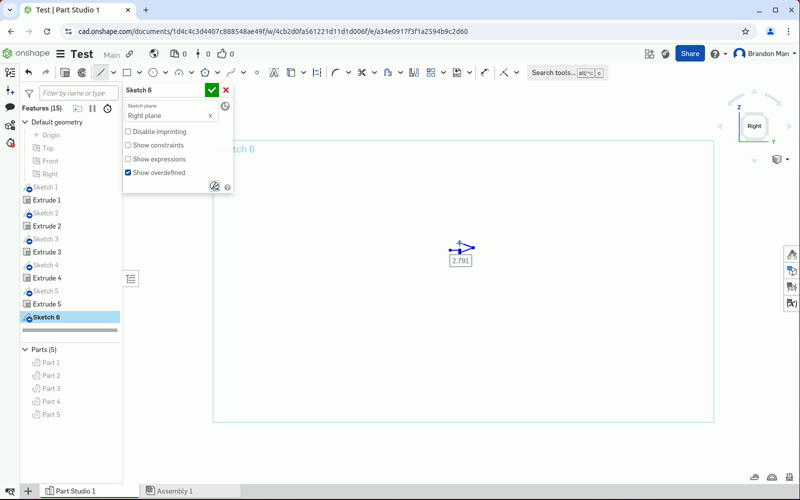
key_down(shift)
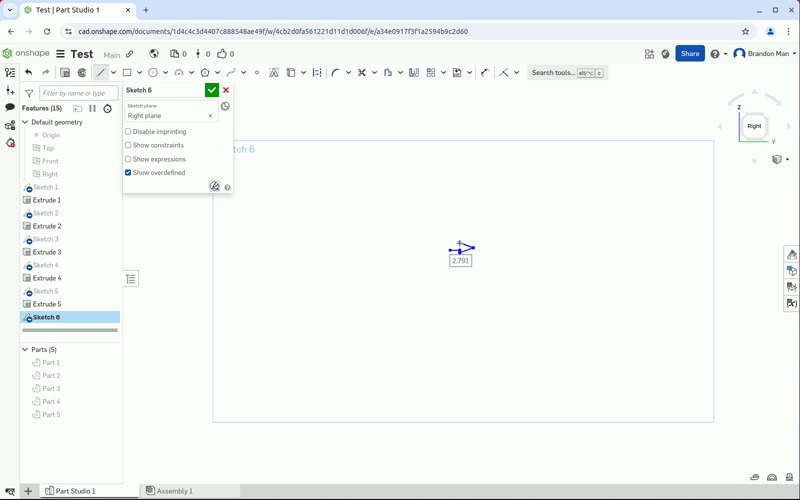
mouse_move(489, 242)
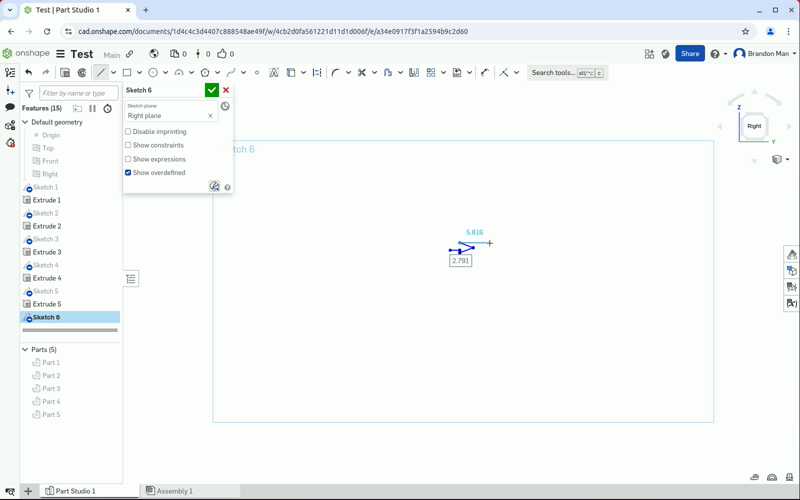
mouse_move(459, 245)
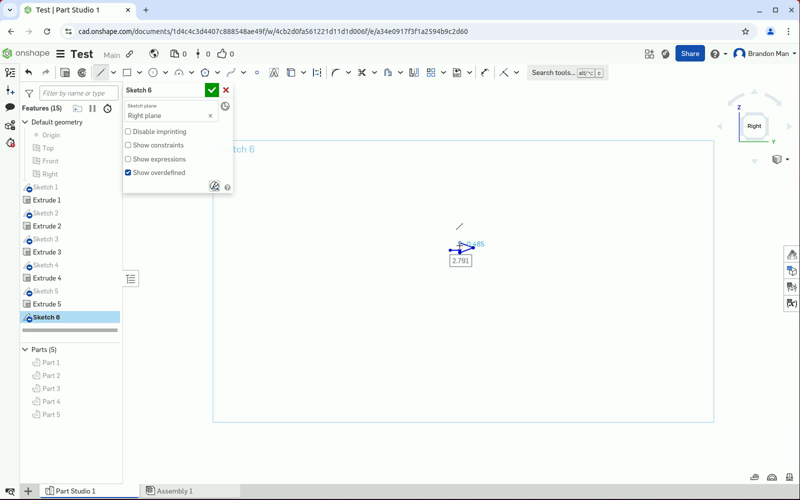
scroll(6)
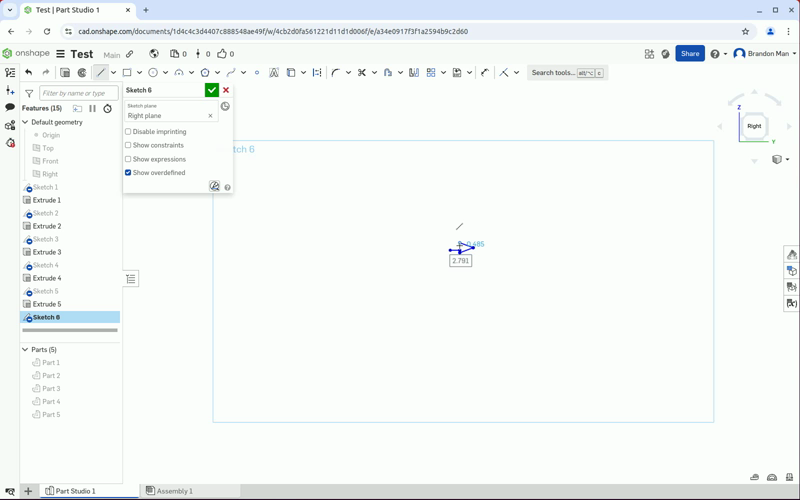
scroll(6)
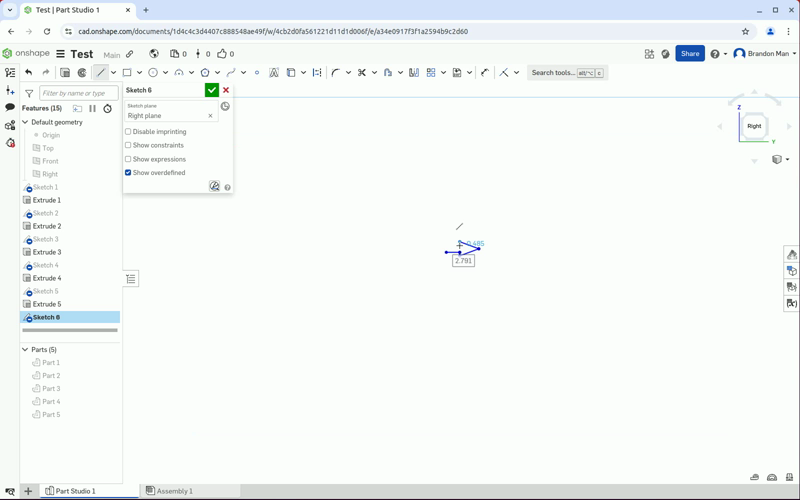
scroll(6)
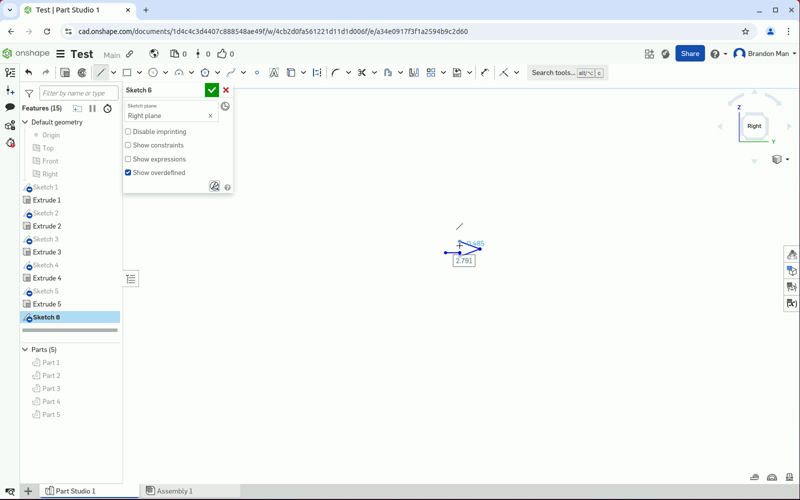
scroll(6)
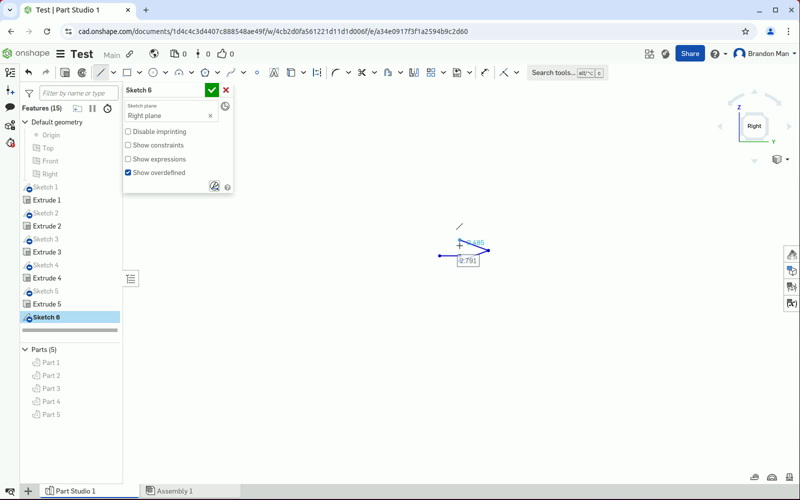
scroll(6)
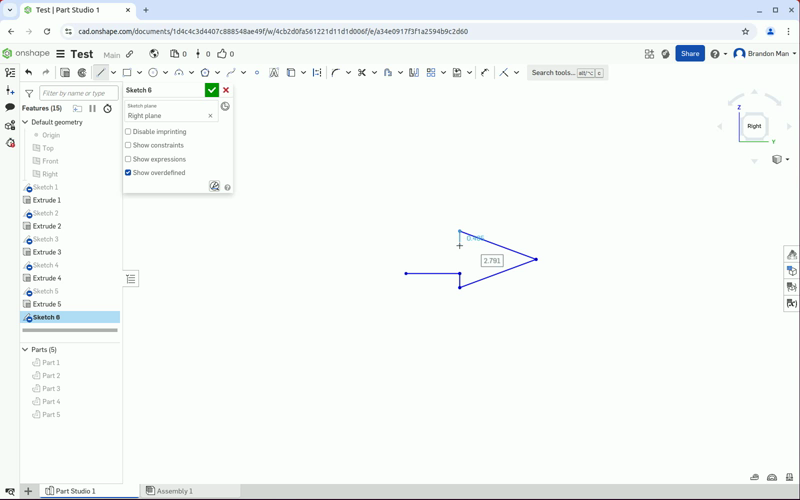
scroll(6)
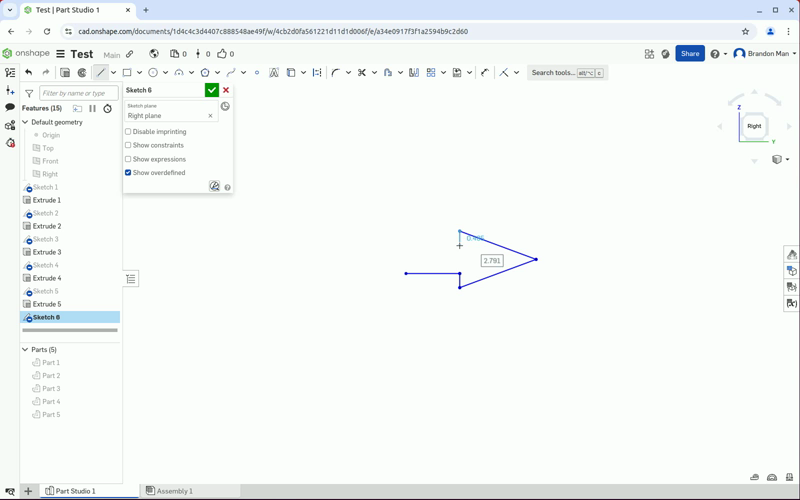
scroll(6)
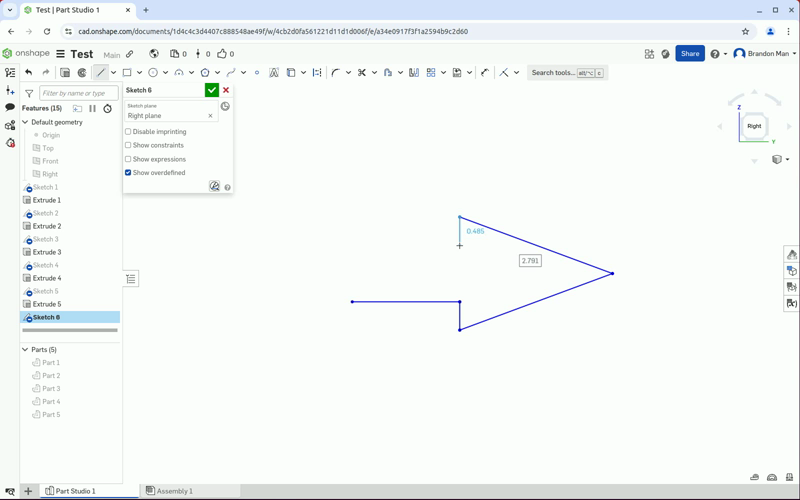
click(459, 245)
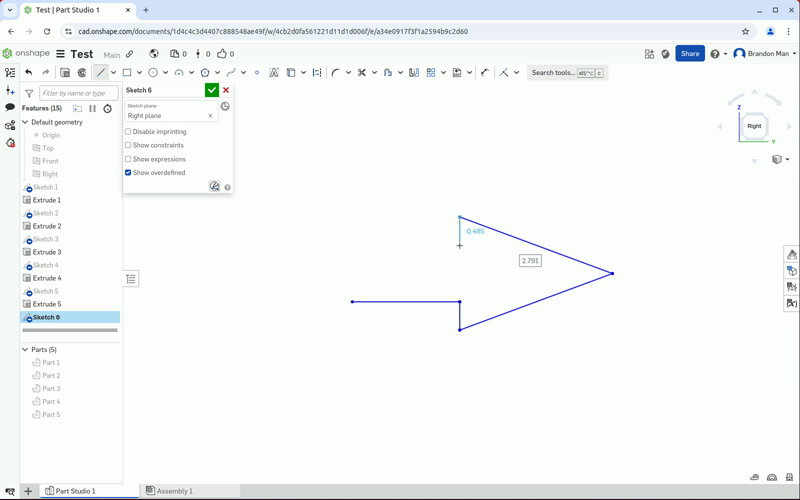
scroll(-6)
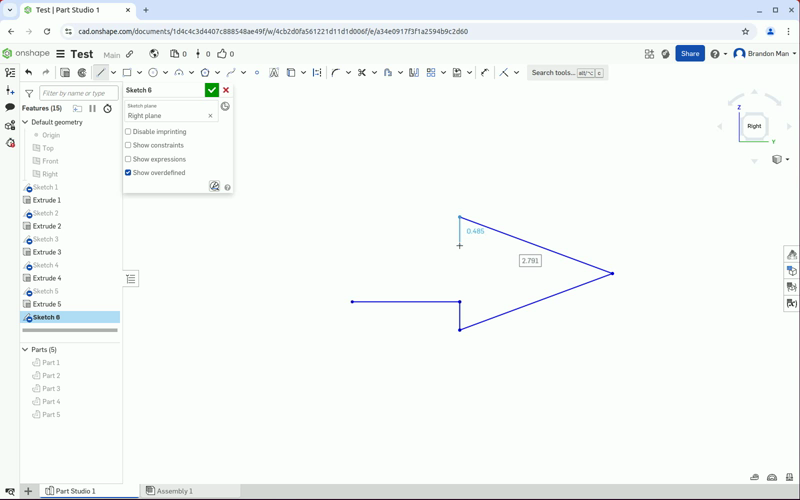
scroll(-6)
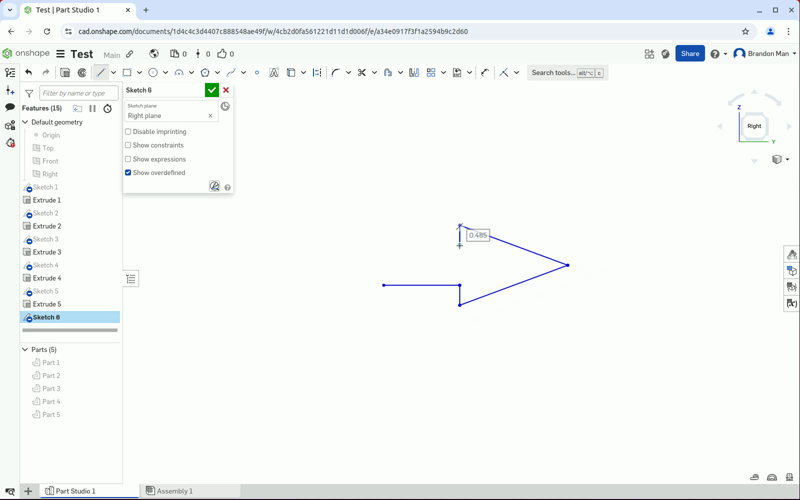
scroll(-6)
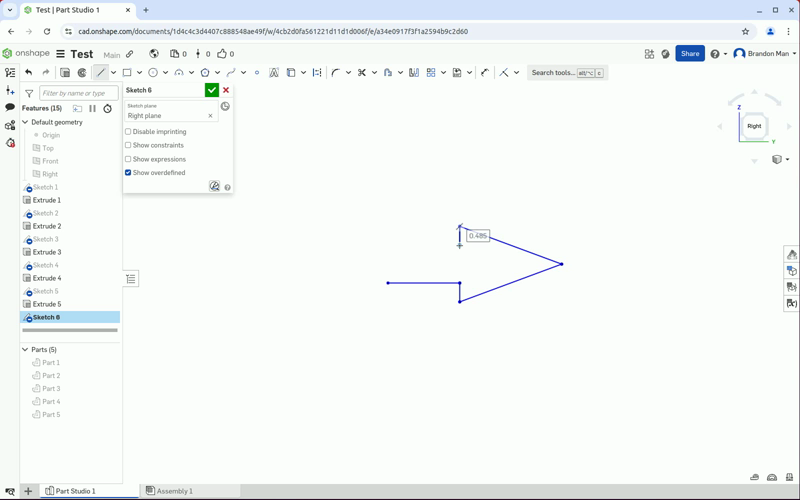
scroll(-6)
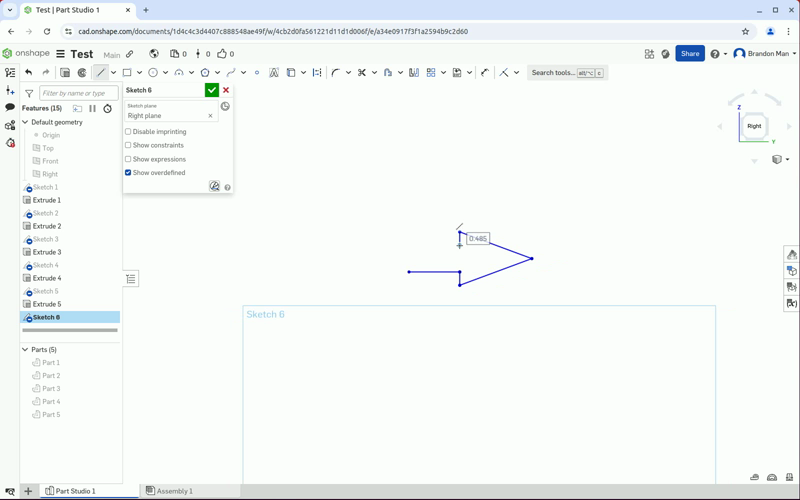
scroll(-6)
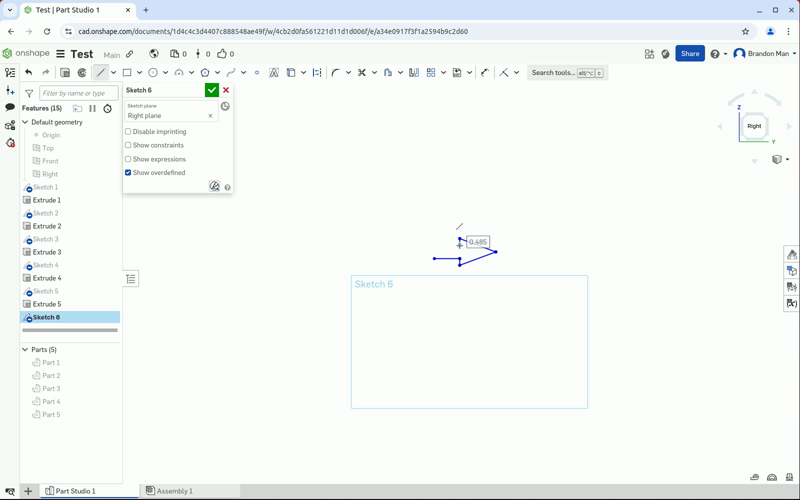
scroll(-6)
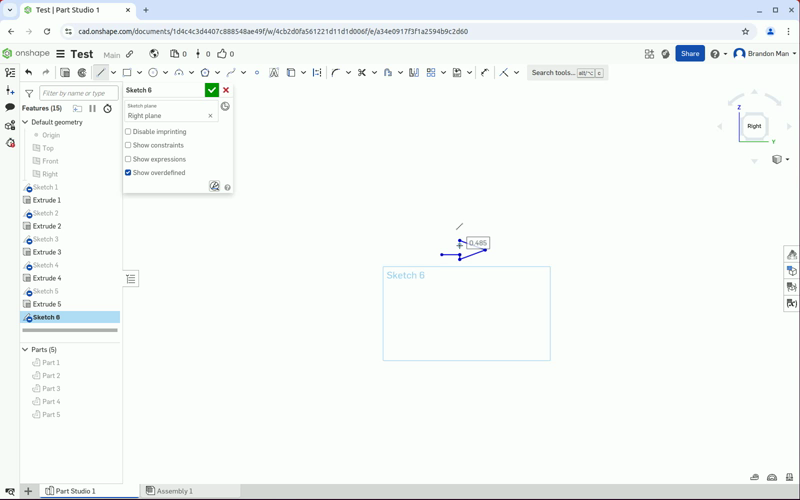
scroll(-6)
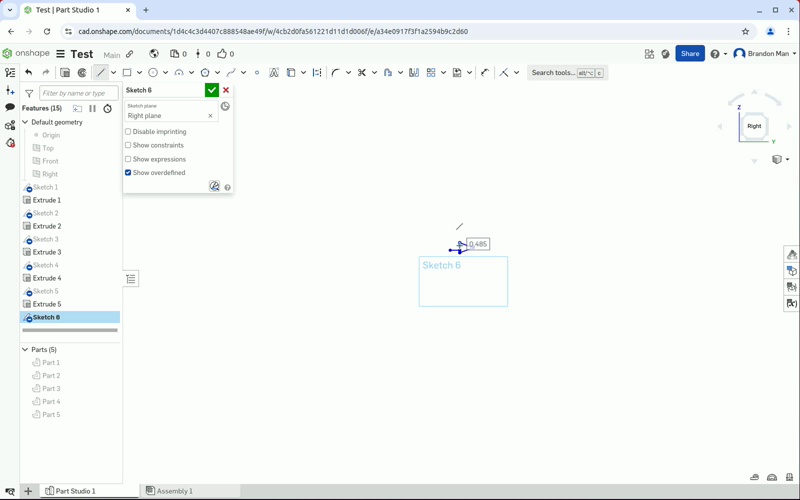
key_up(shift)
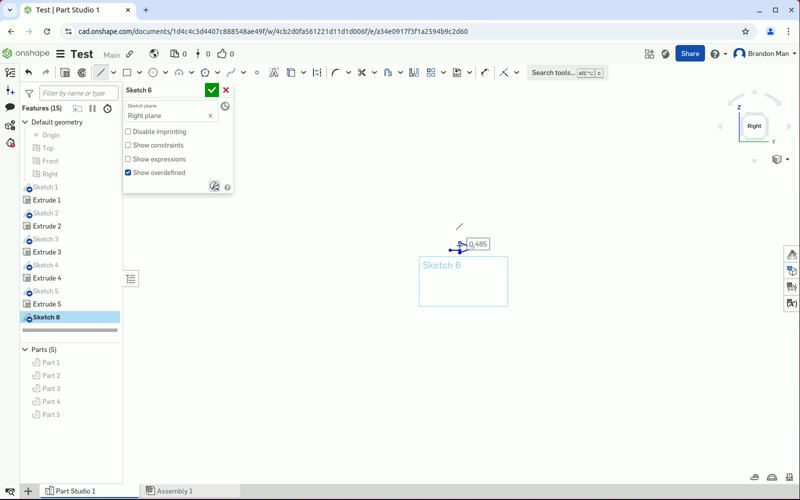
key_down(shift)
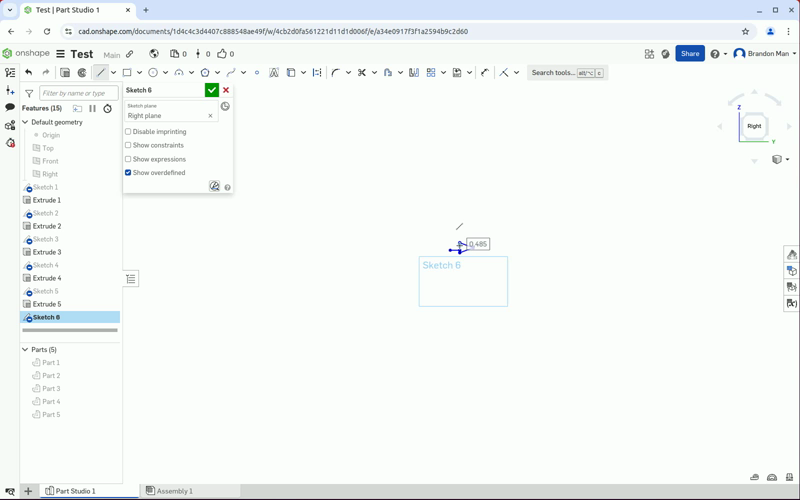
mouse_move(489, 245)
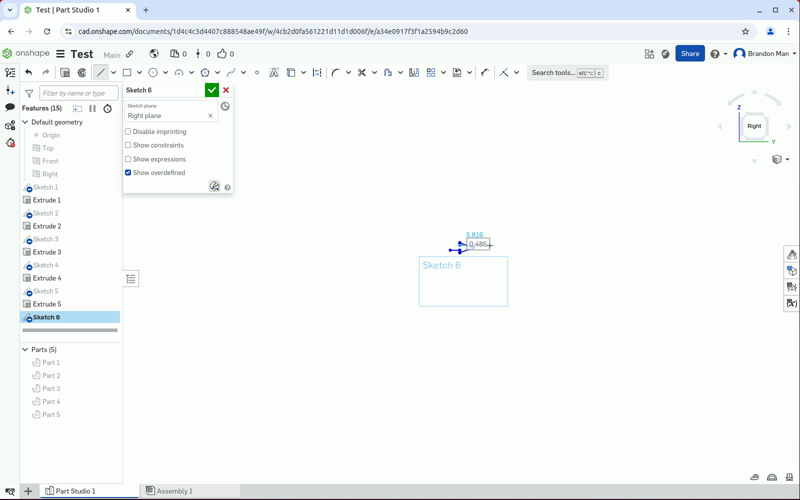
mouse_move(450, 245)
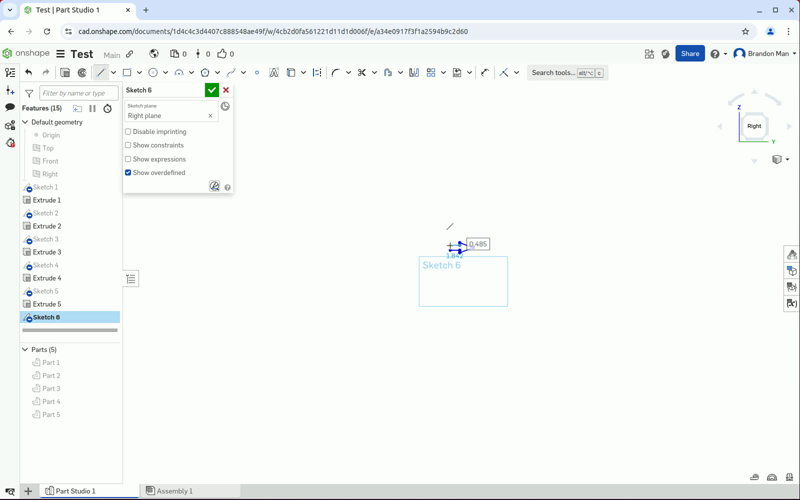
click(450, 245)
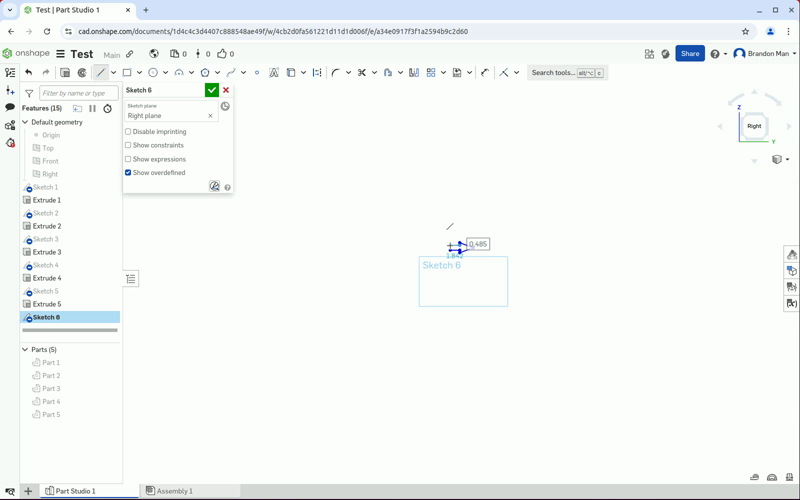
key_up(shift)
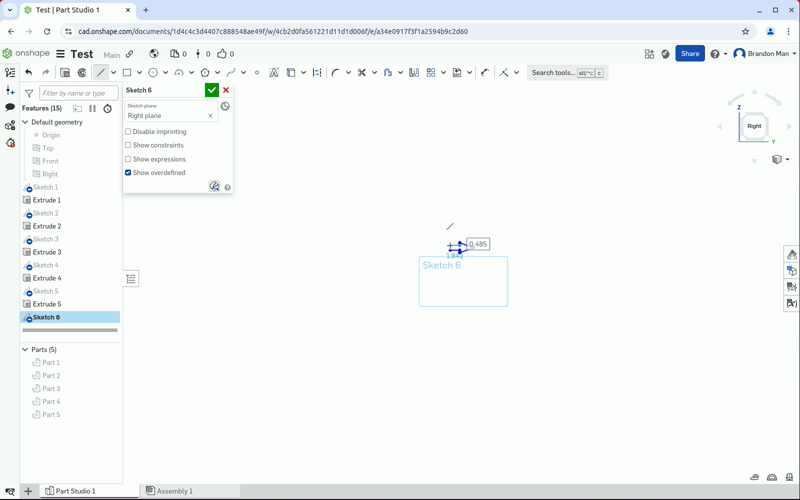
mouse_move(480, 245)
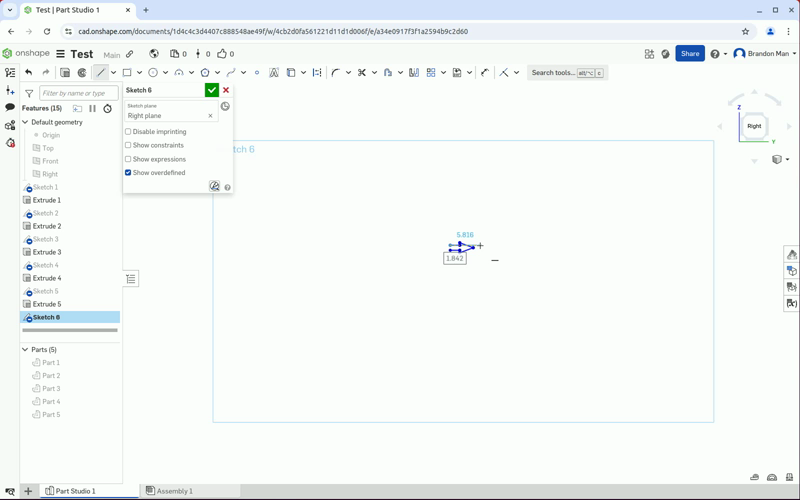
key_down(shift)
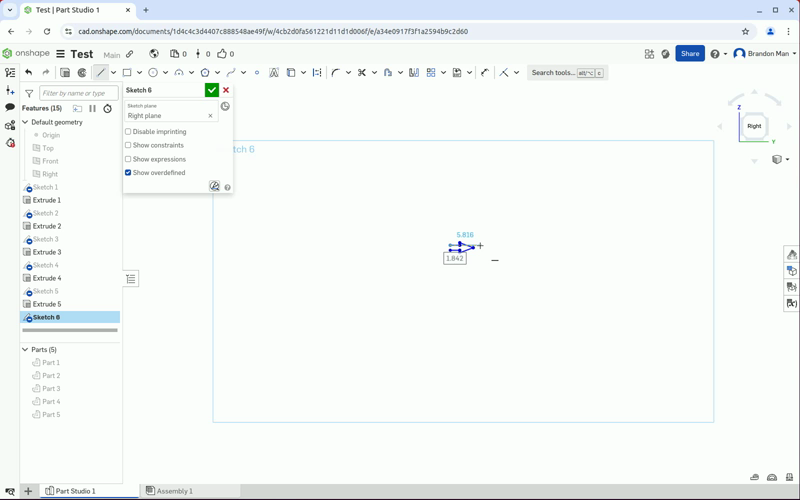
mouse_move(450, 250)
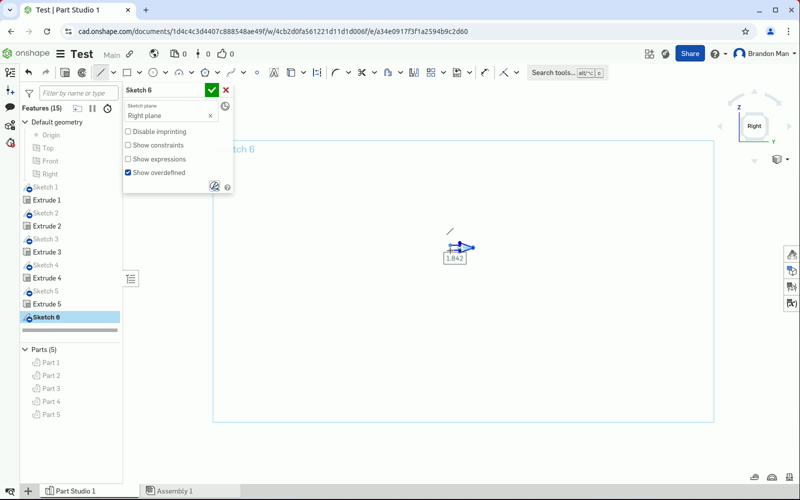
scroll(6)
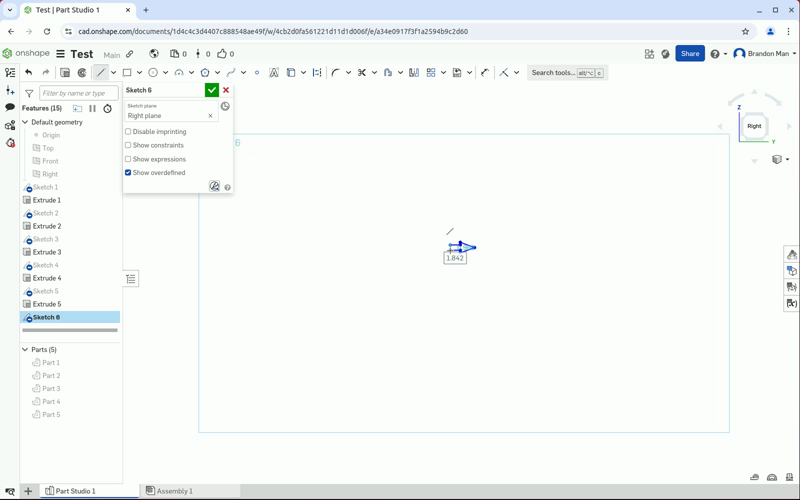
scroll(6)
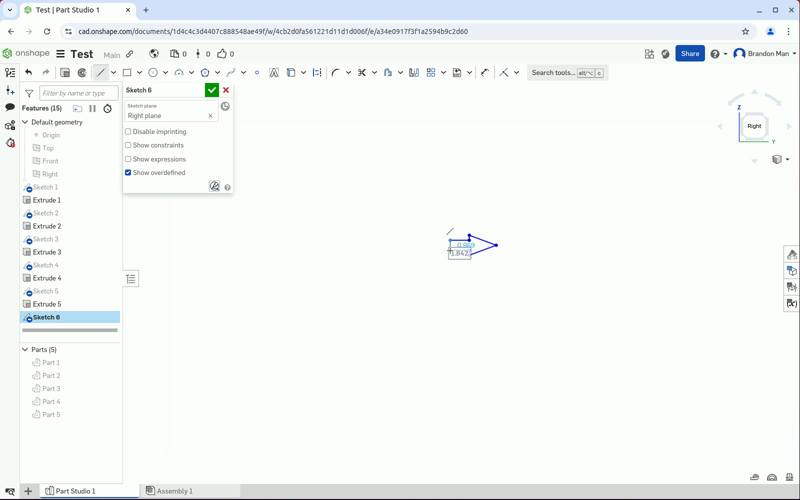
scroll(6)
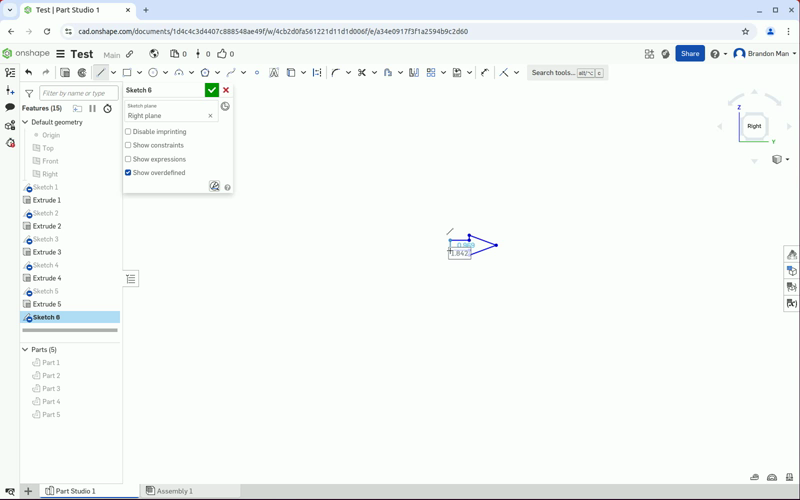
scroll(6)
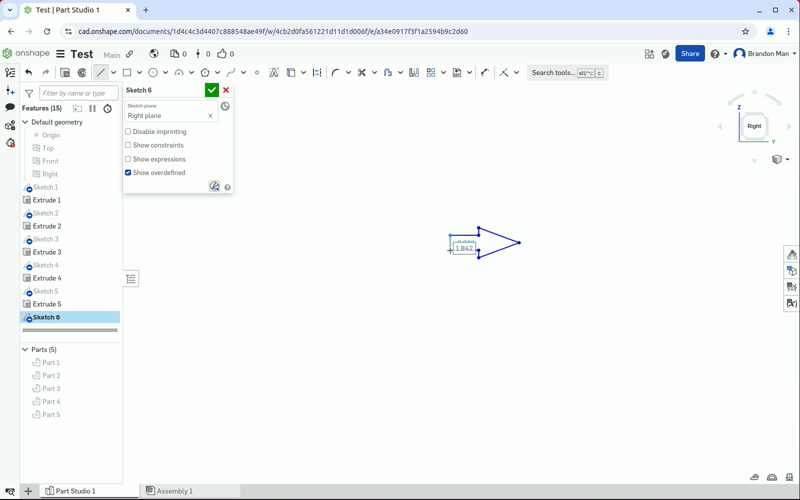
scroll(6)
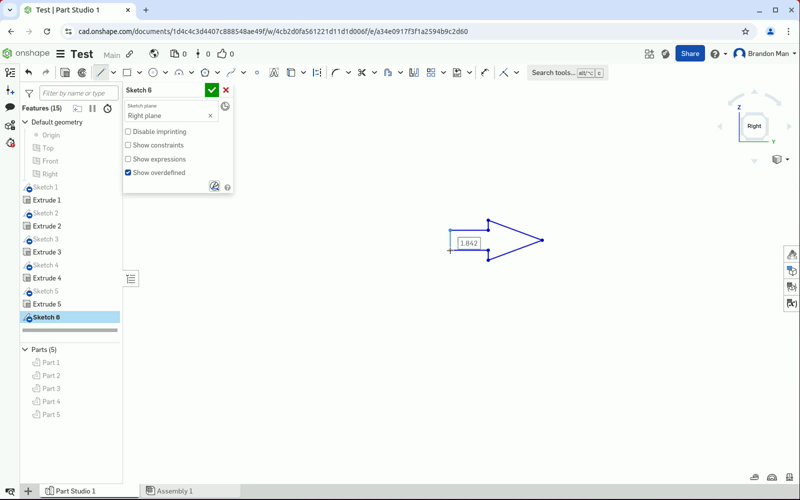
scroll(6)
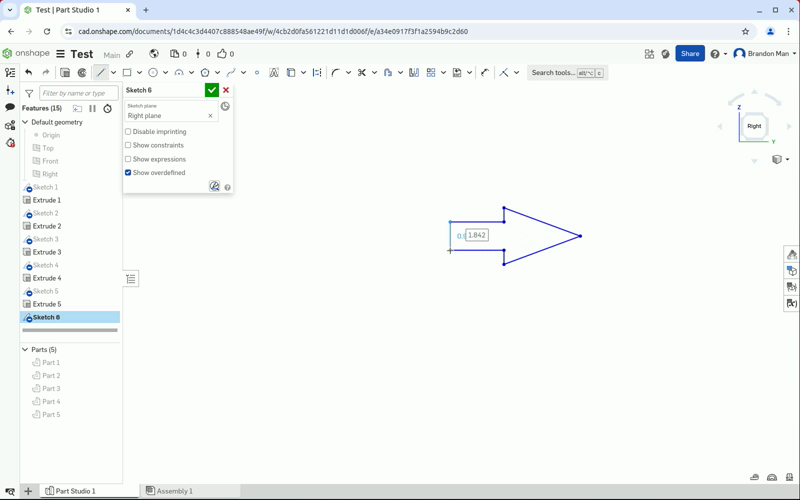
scroll(6)
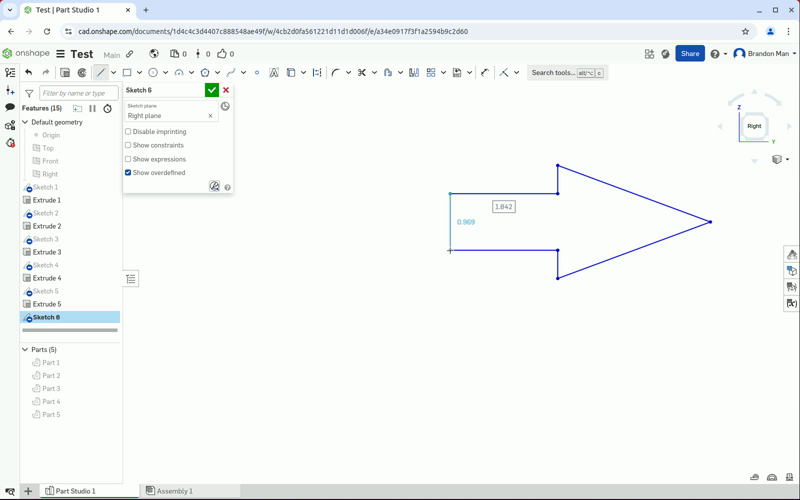
key_up(shift)
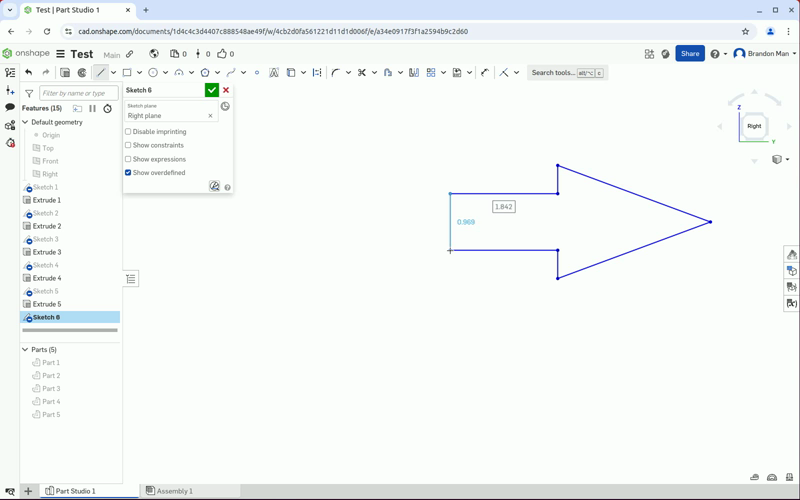
click(450, 250)
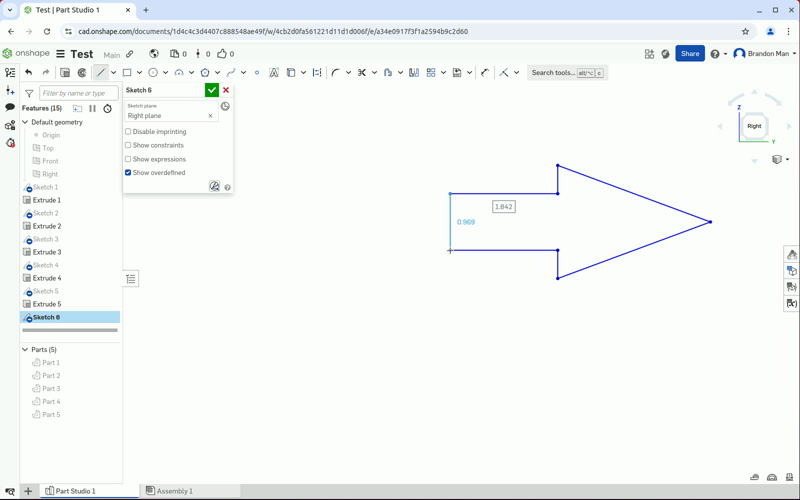
scroll(-6)
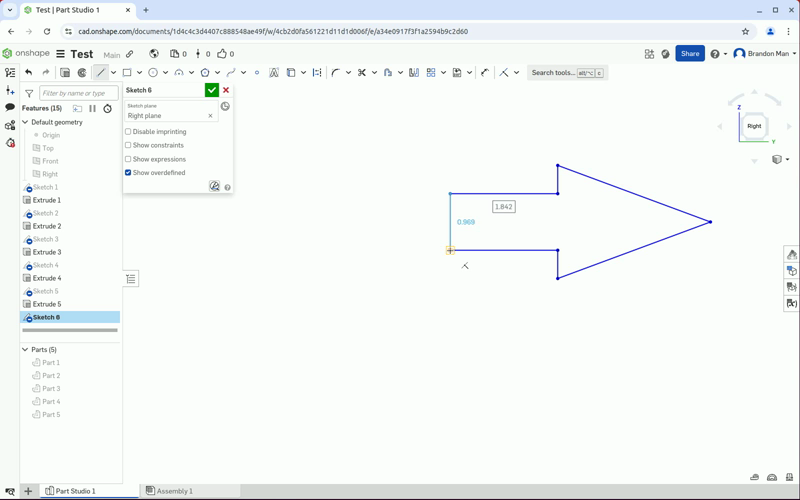
scroll(-6)
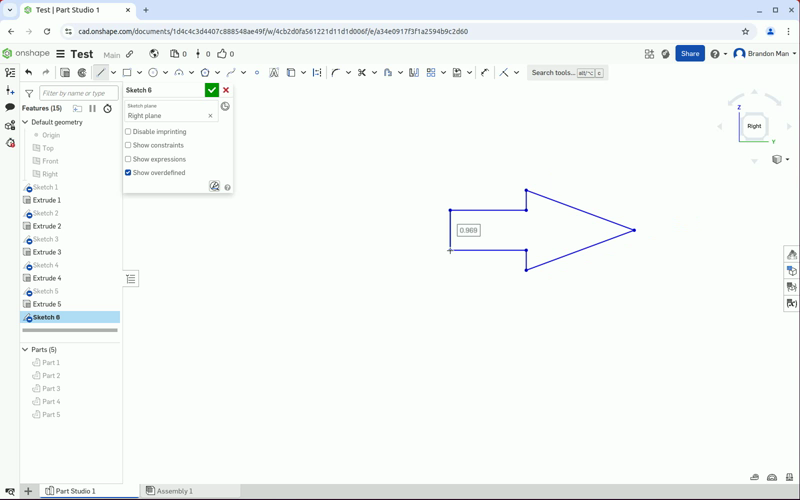
scroll(-6)
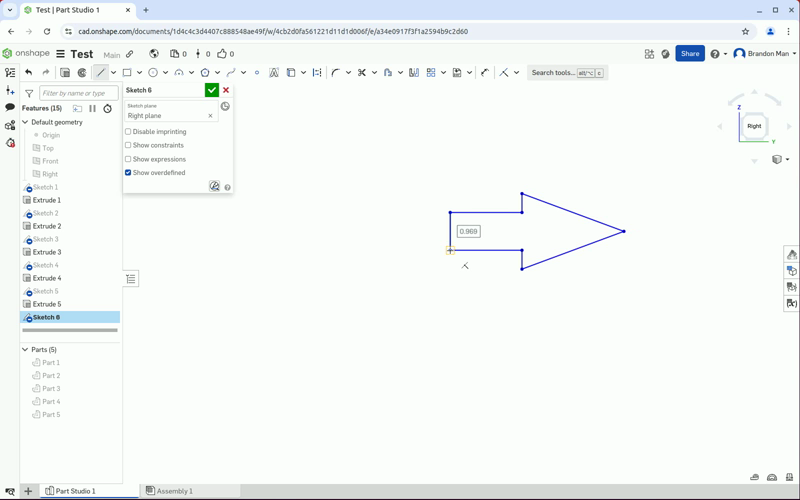
scroll(-6)
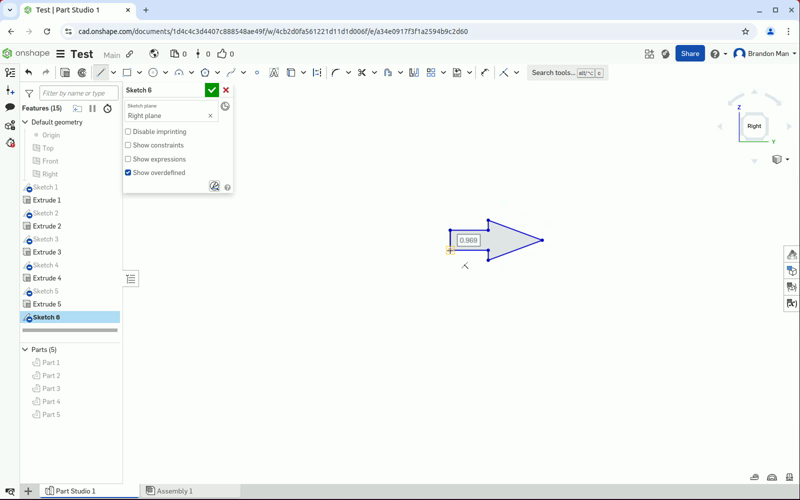
scroll(-6)
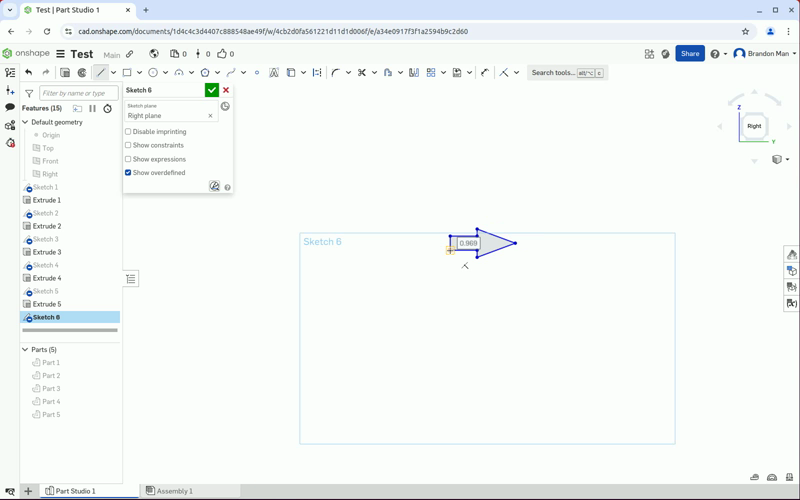
scroll(-6)
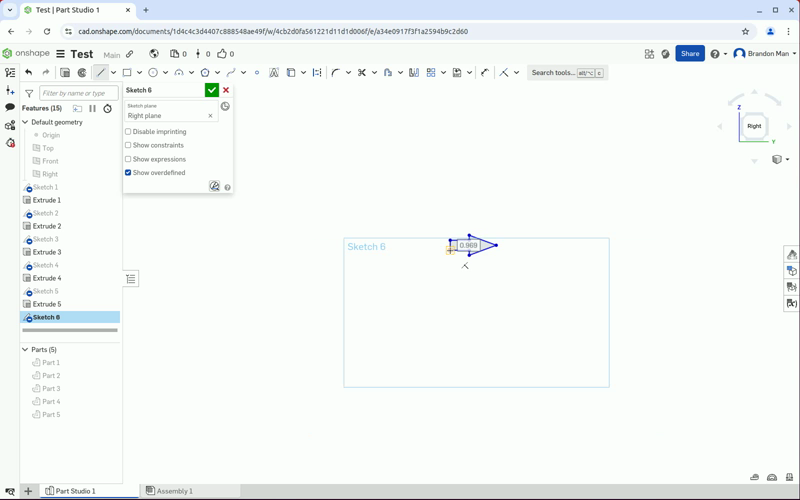
scroll(-6)
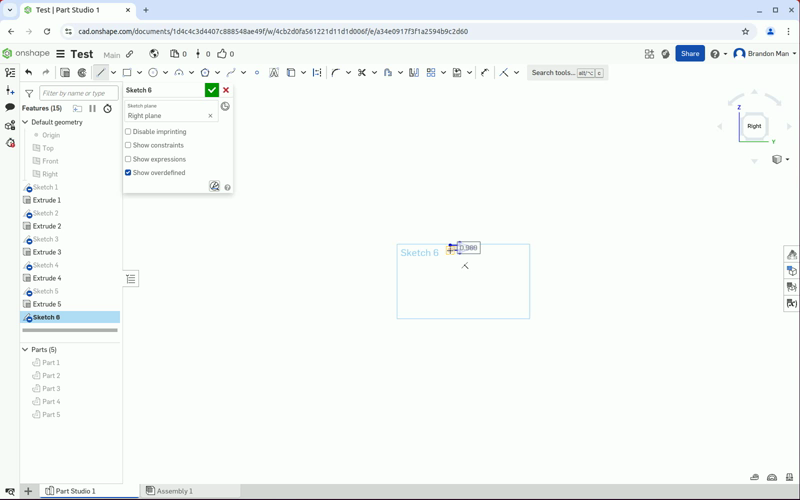
key(esc)
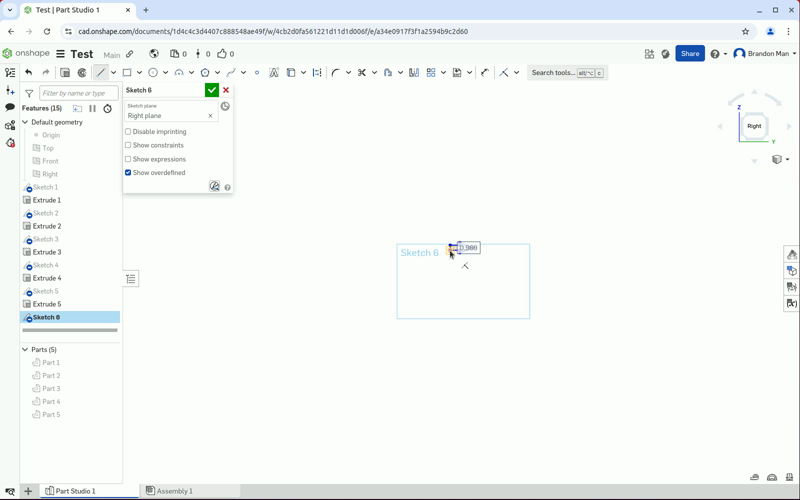
mouse_move(466, 245)
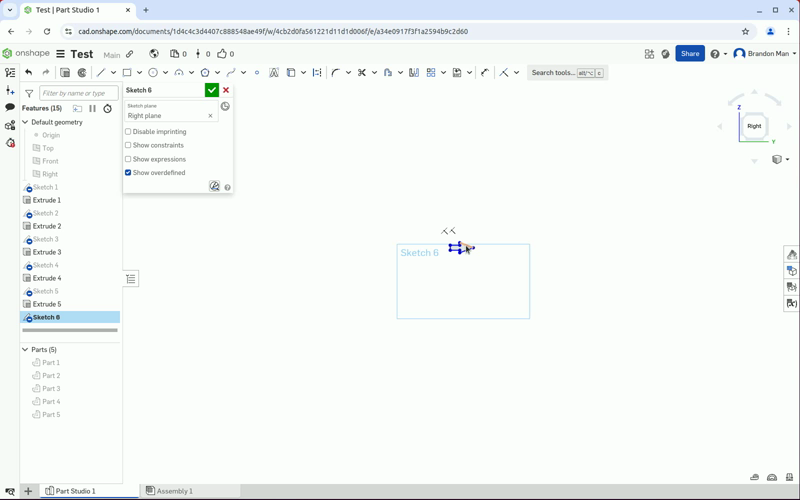
scroll(6)
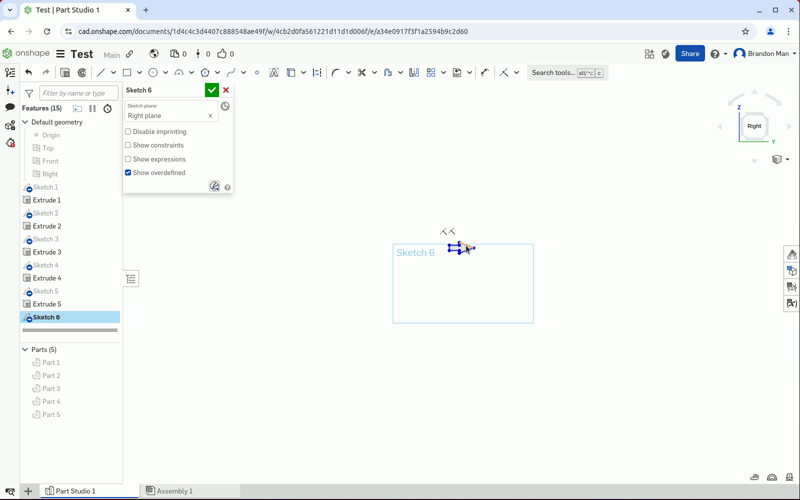
scroll(6)
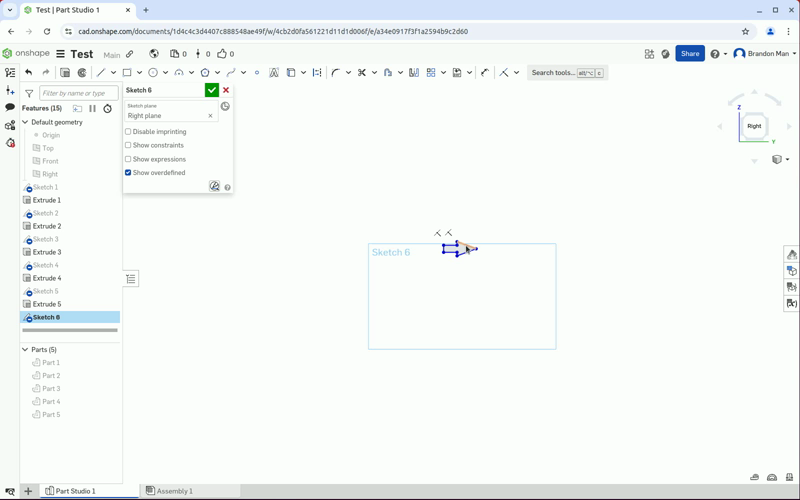
scroll(6)
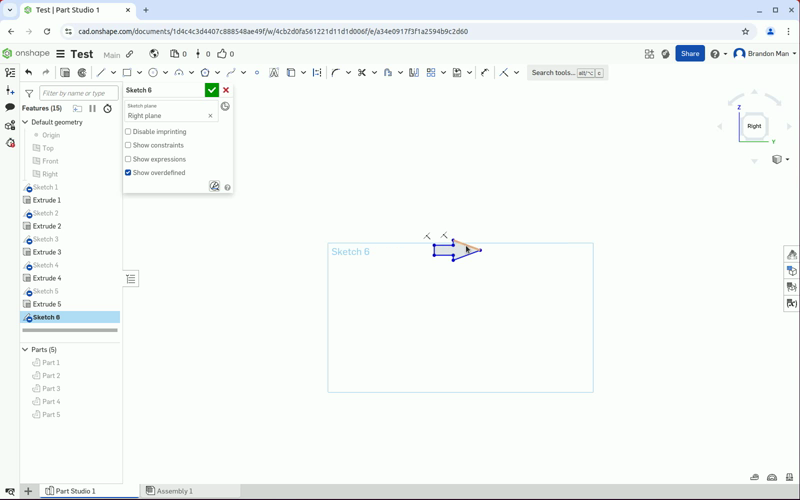
scroll(6)
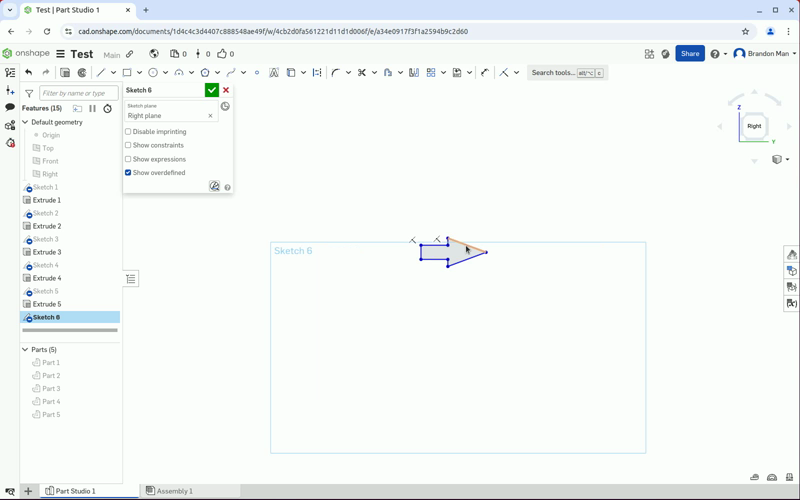
scroll(6)
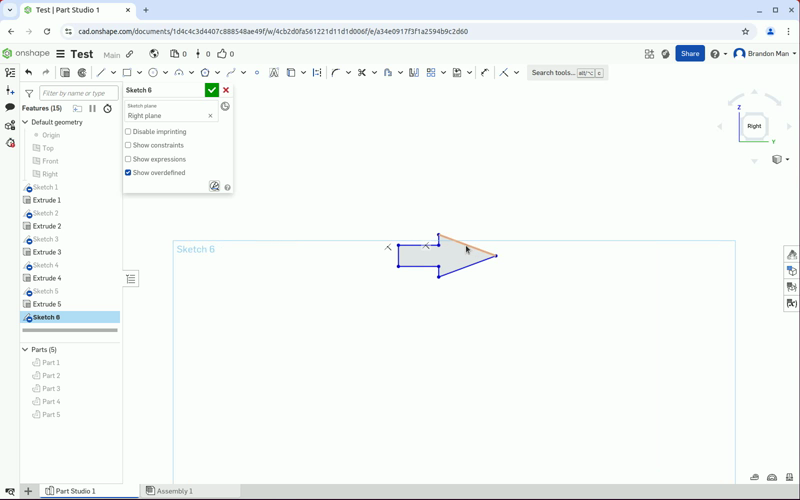
scroll(6)
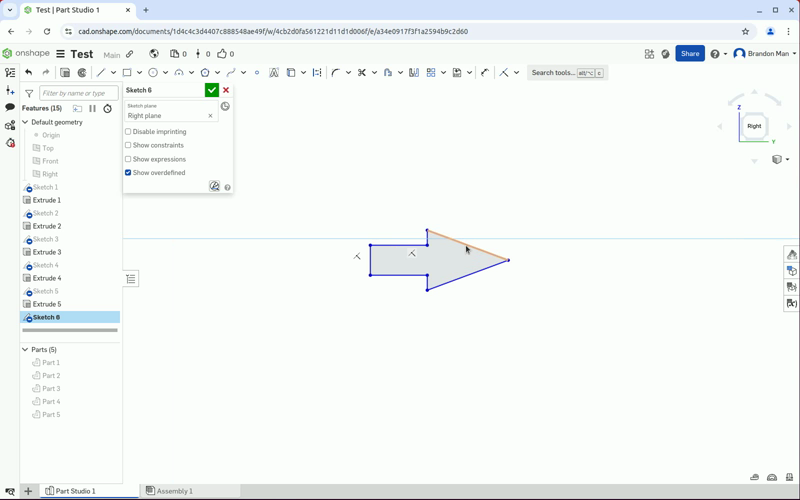
scroll(6)
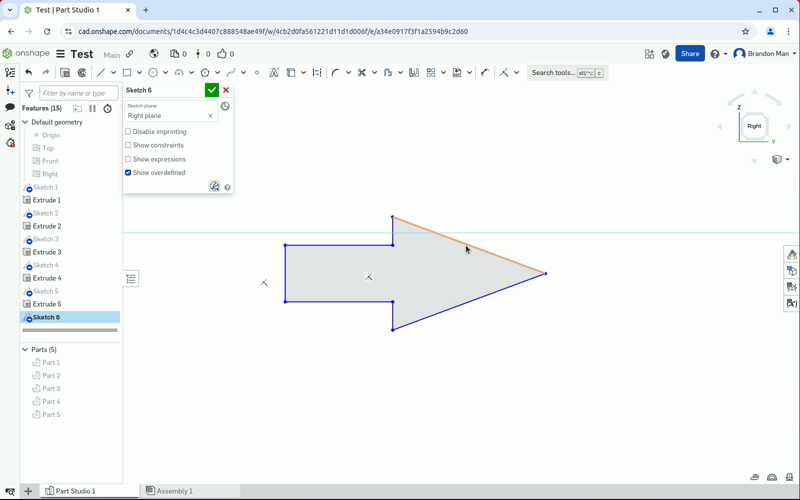
click(466, 245)
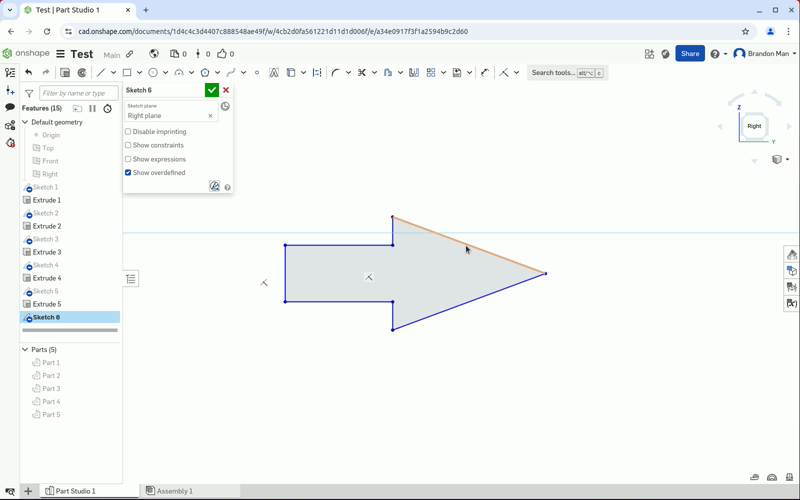
scroll(-6)
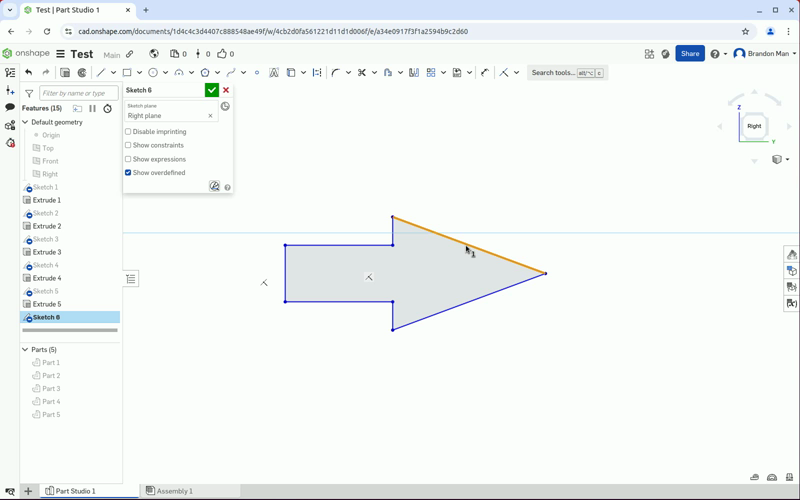
scroll(-6)
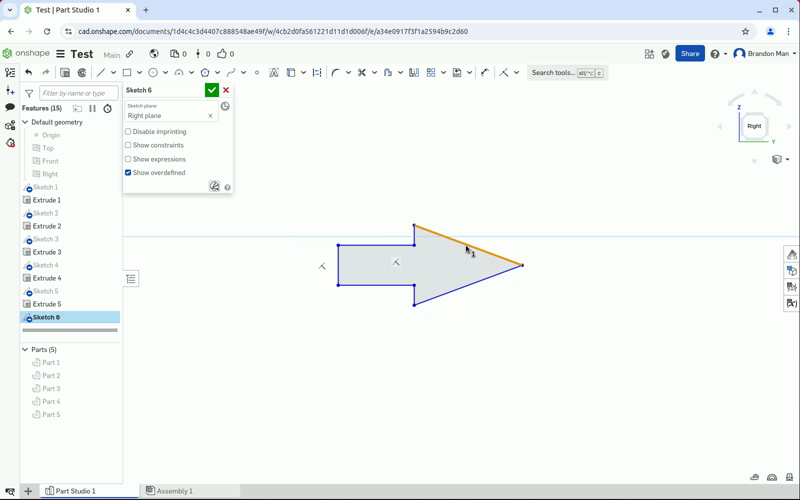
scroll(-6)
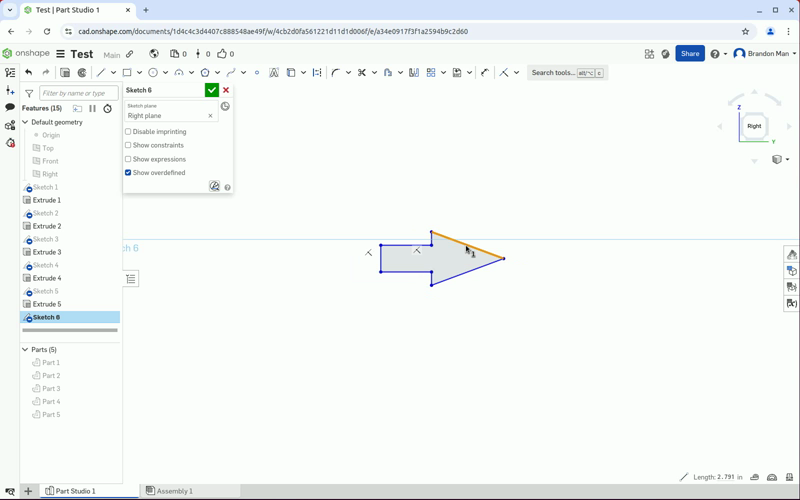
scroll(-6)
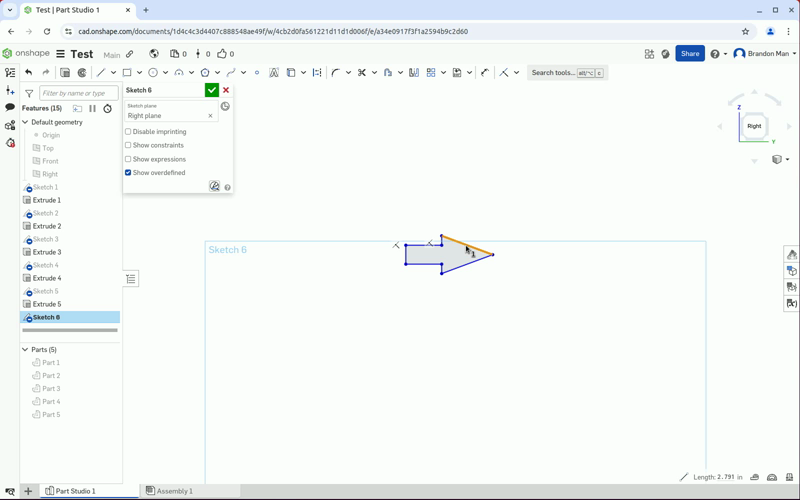
scroll(-6)
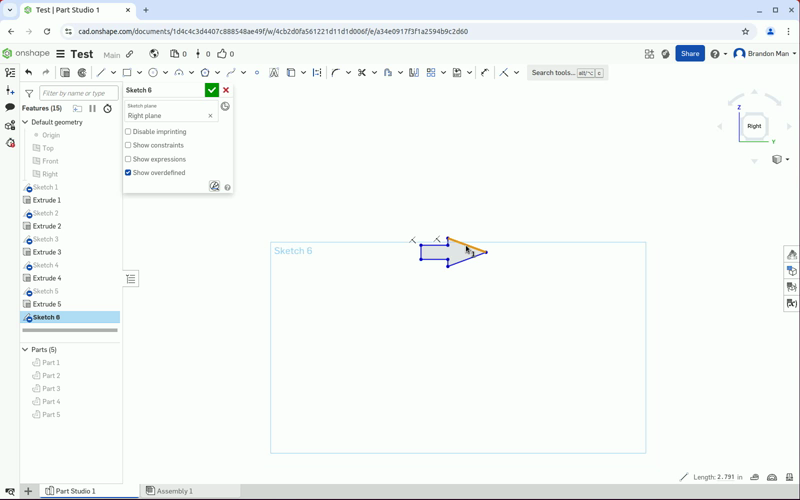
scroll(-6)
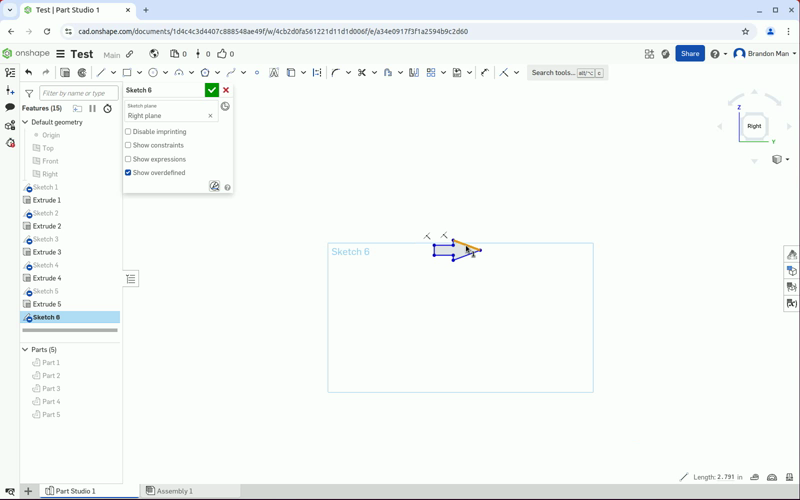
scroll(-6)
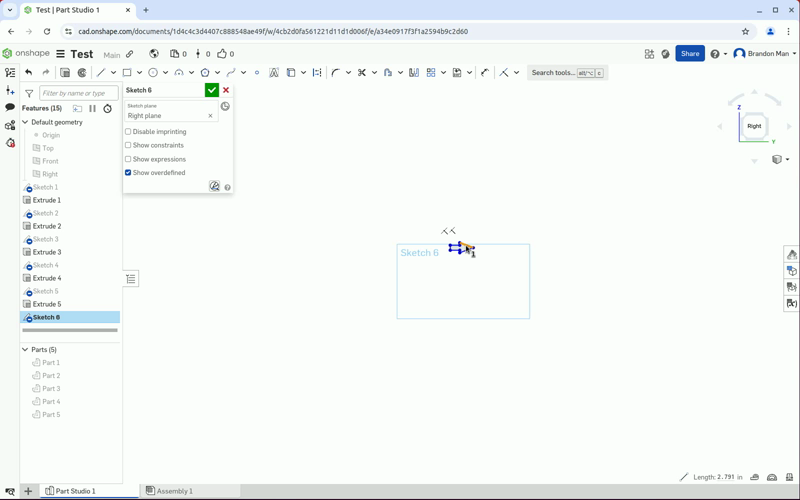
mouse_move(73, 352)
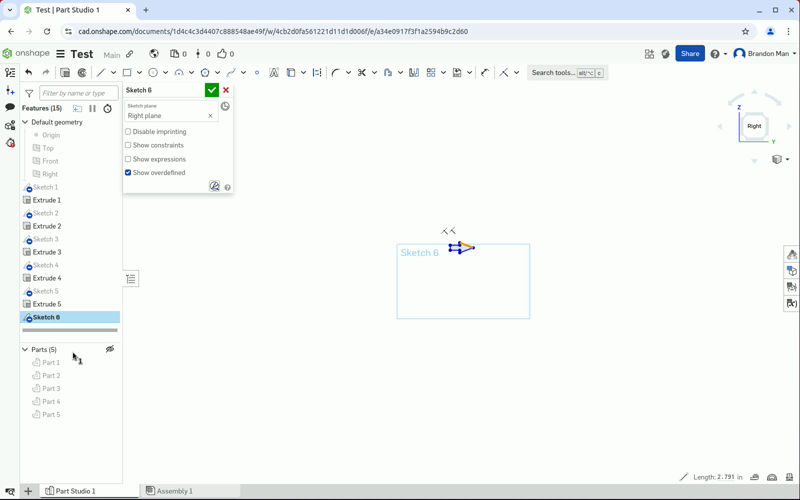
key(shift+y)
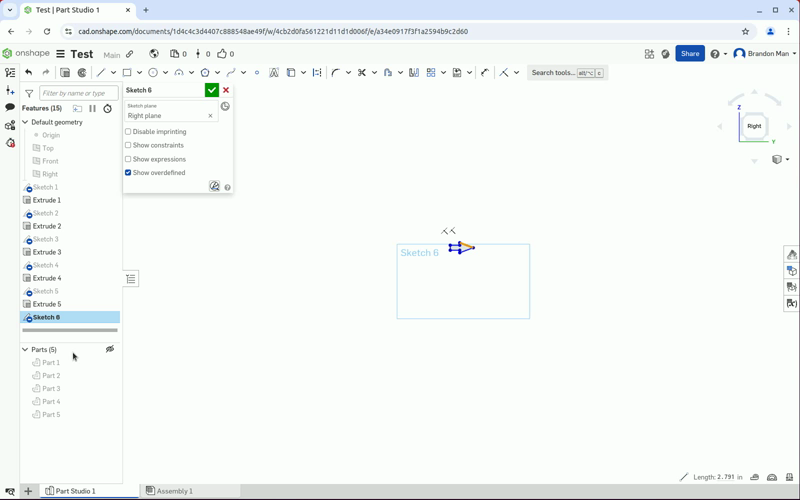
key(shift+e)
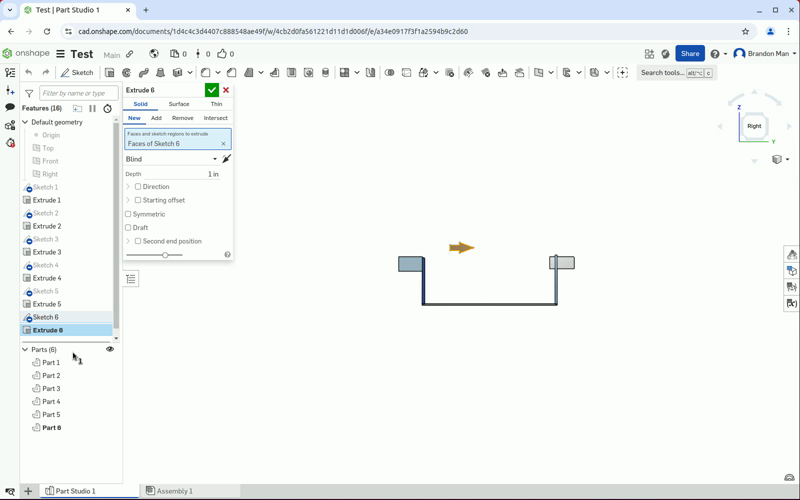
mouse_move(143, 106)
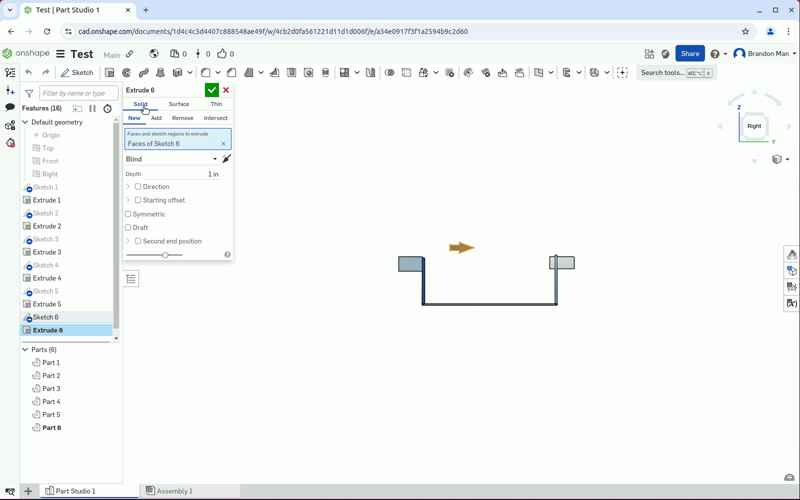
click(143, 106)
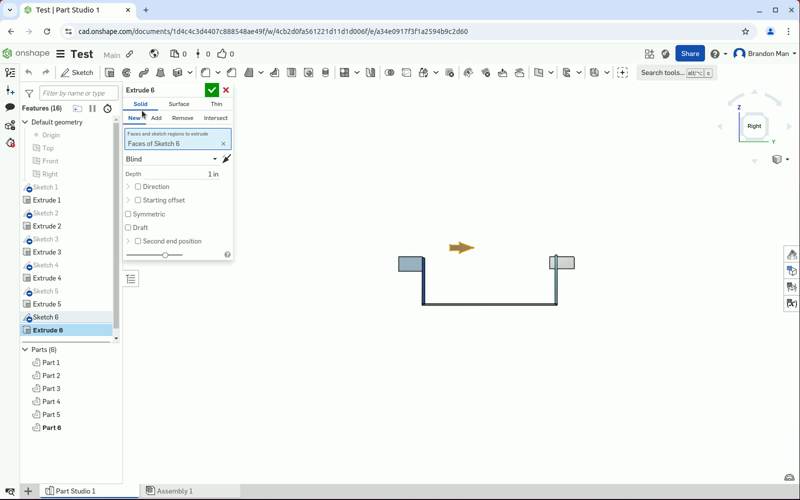
mouse_move(137, 120)
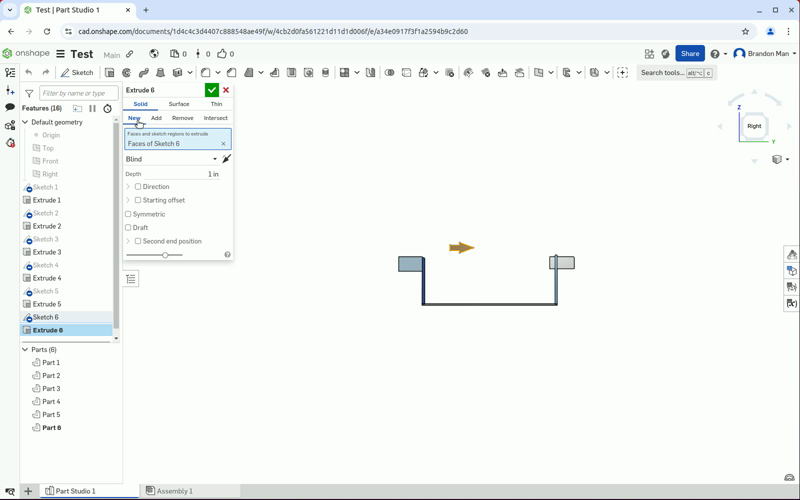
click(137, 120)
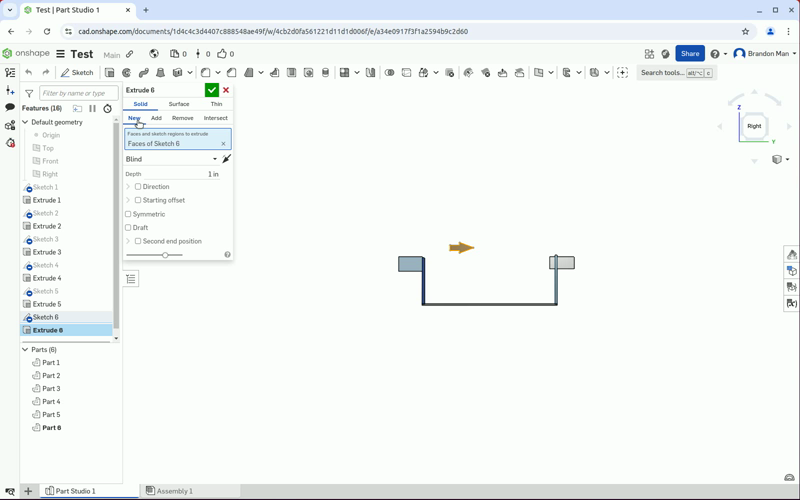
key(tab, 4)
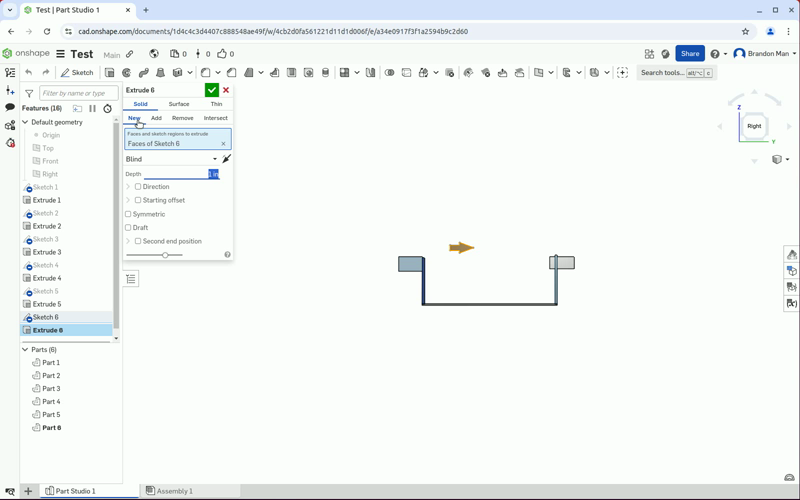
text(1.926)
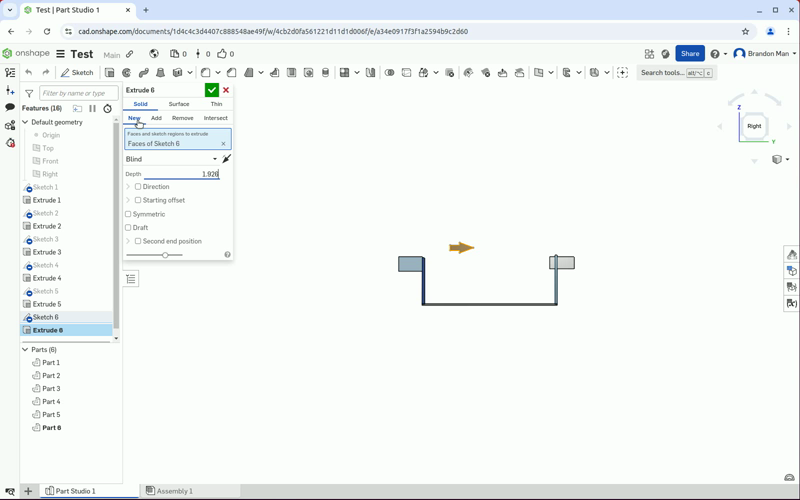
key(enter)
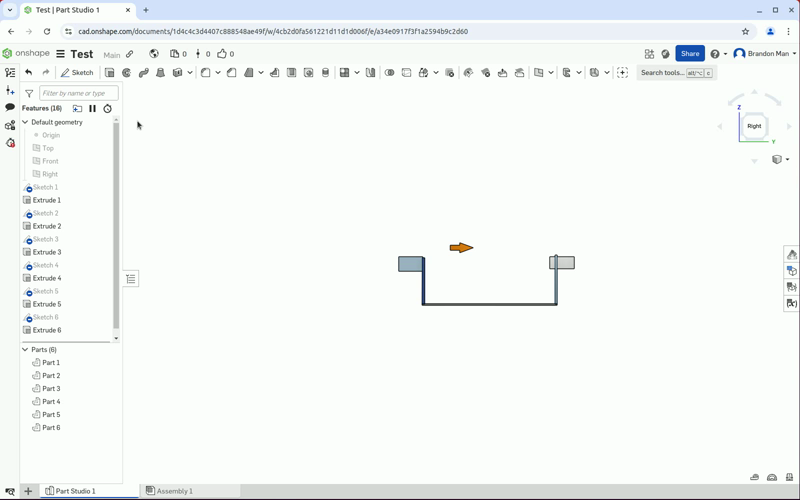
key(shift+h)
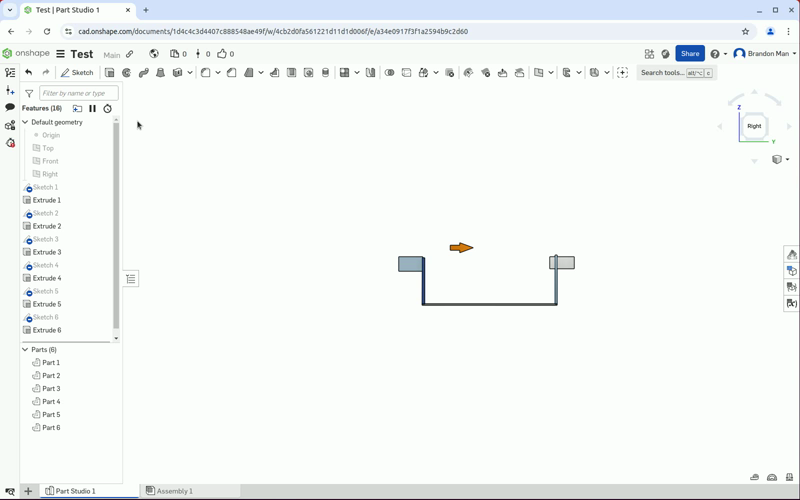
key(shift+h)
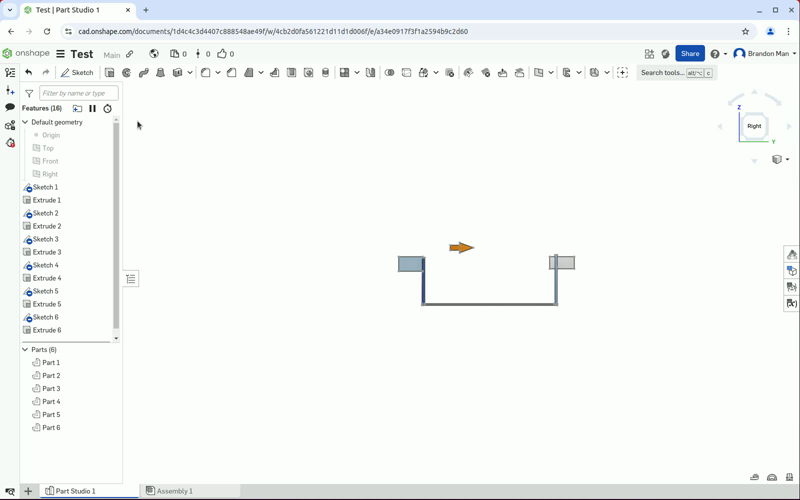
key(shift+7)
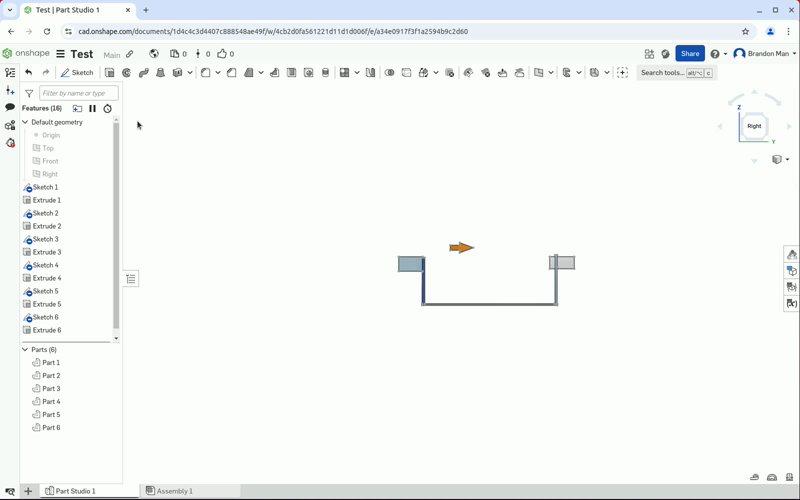
key(right, 2)
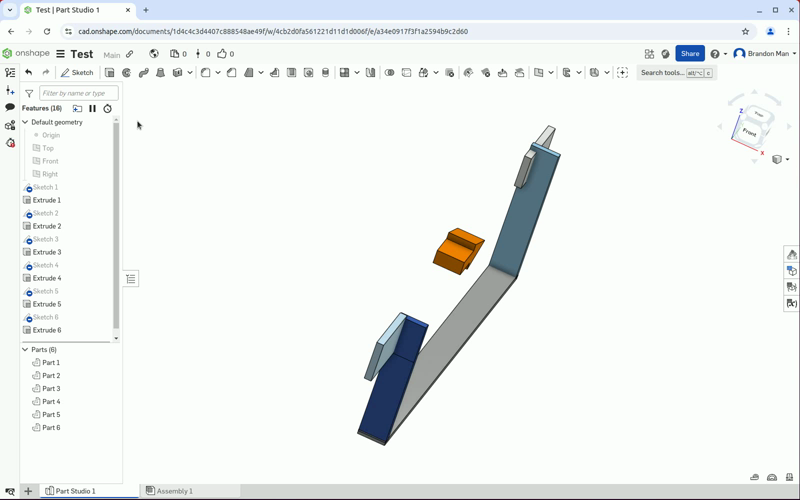
key(down, 2)
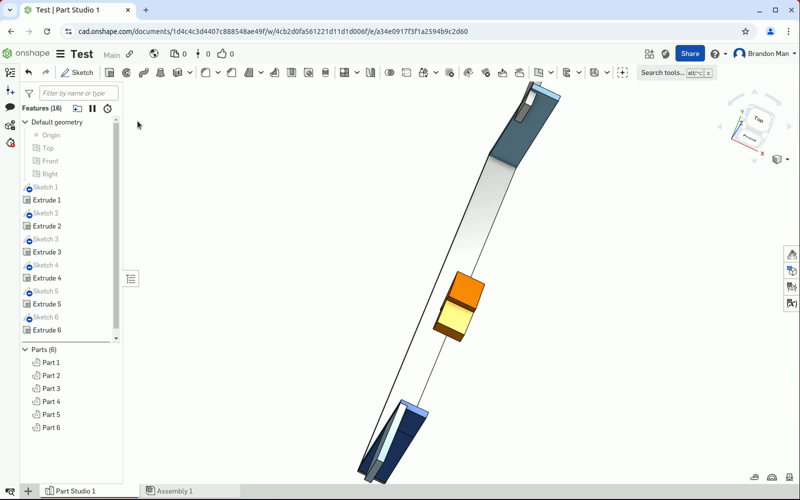
key(up, 2)
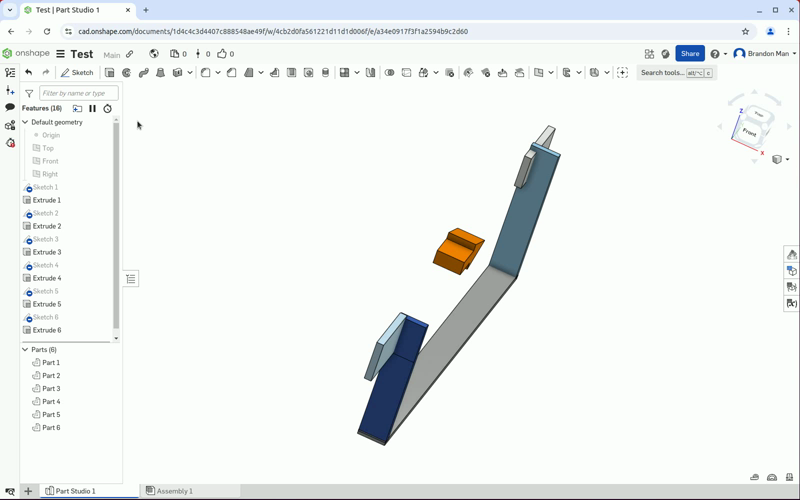
key(left, 2)
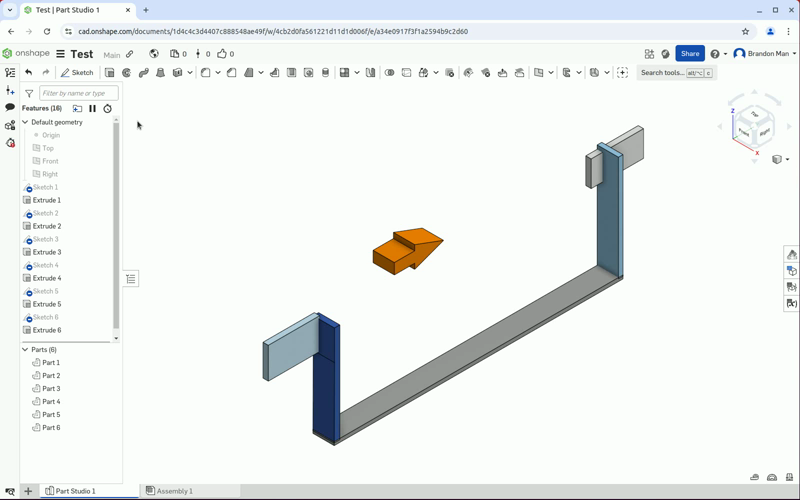
mouse_move(69, 189)
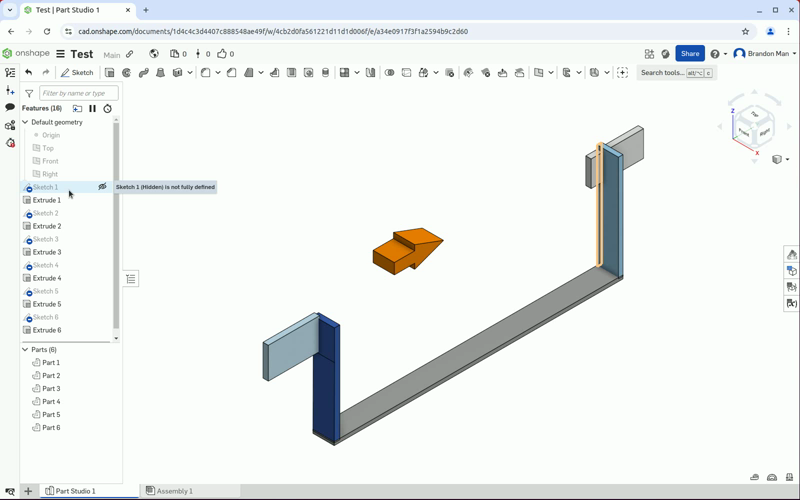
click(69, 189)